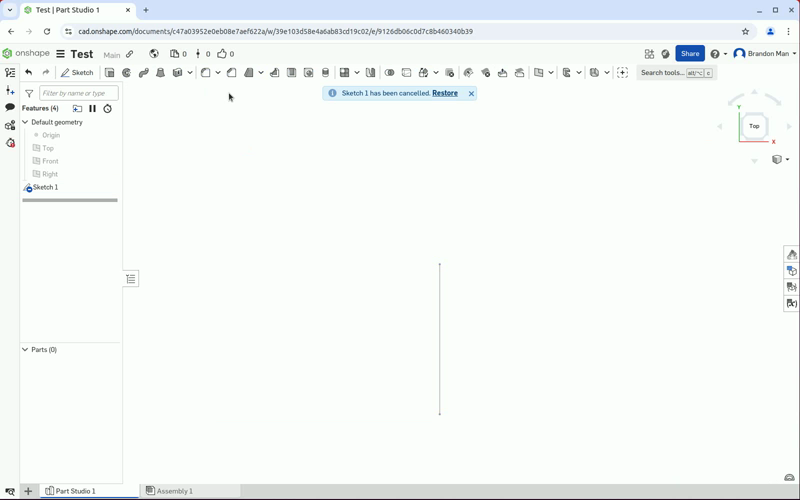
key(shift+h)
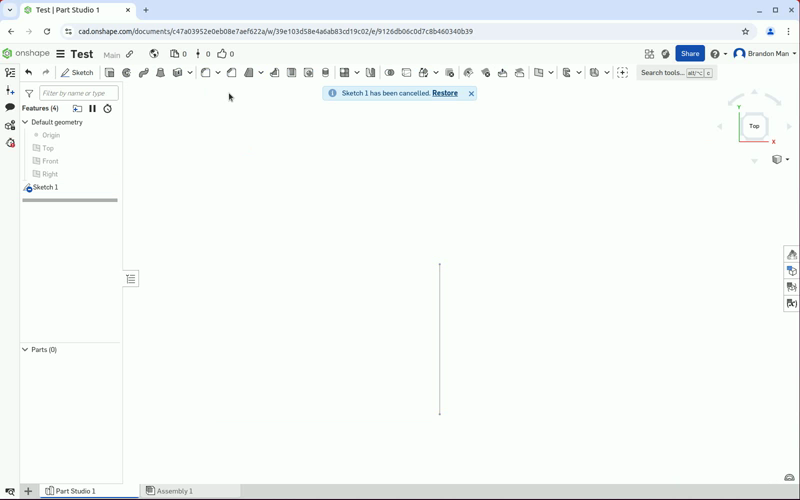
key(shift+s)
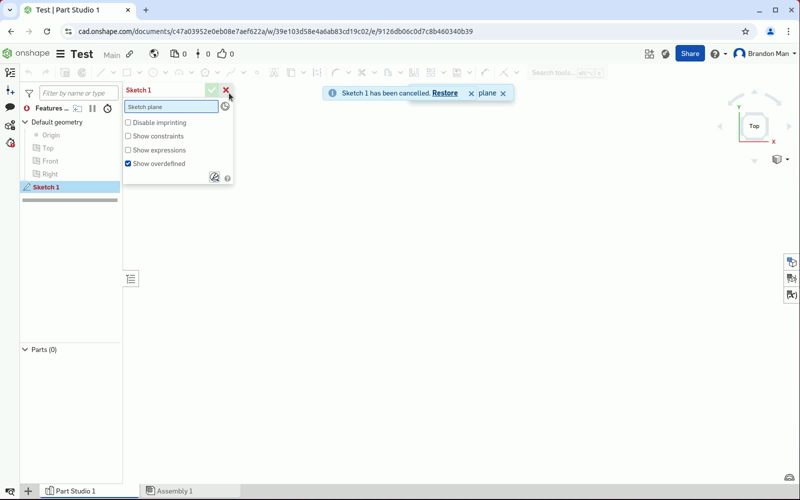
mouse_move(73, 150)
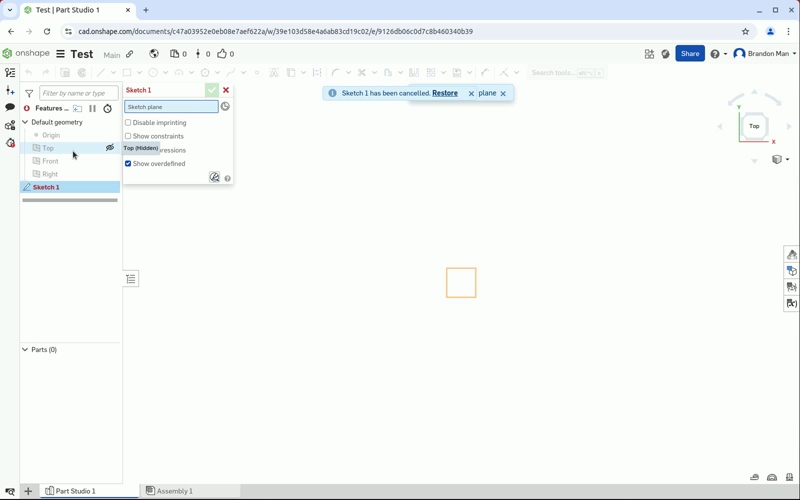
click(73, 150)
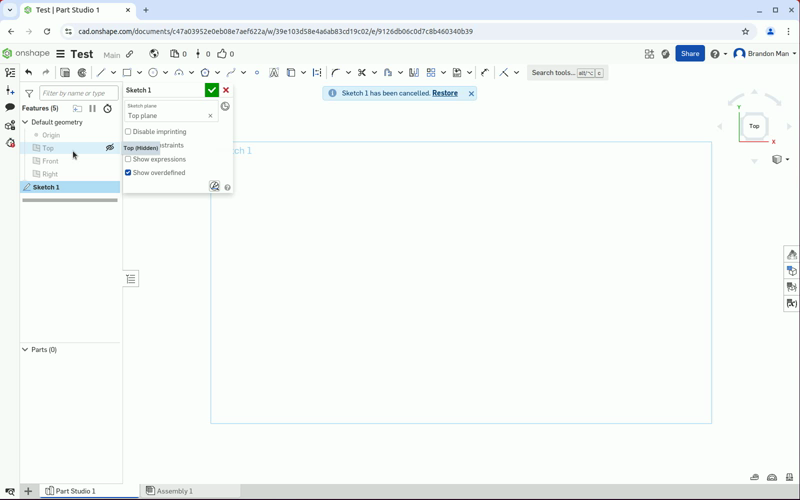
mouse_move(73, 352)
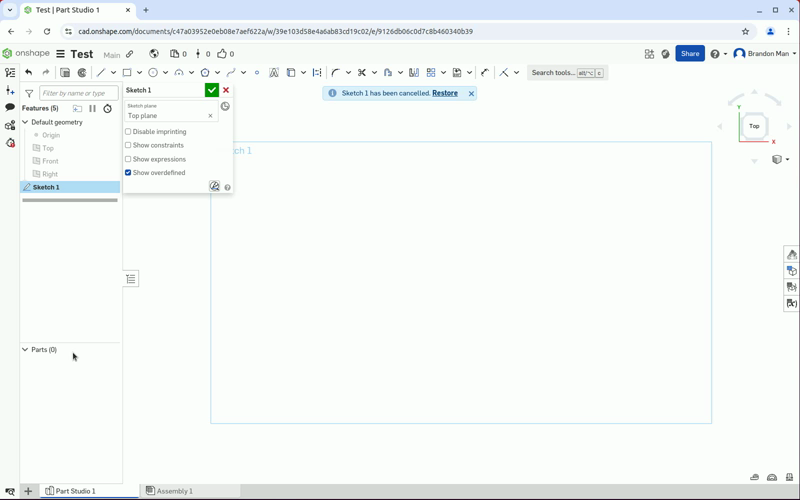
key(y)
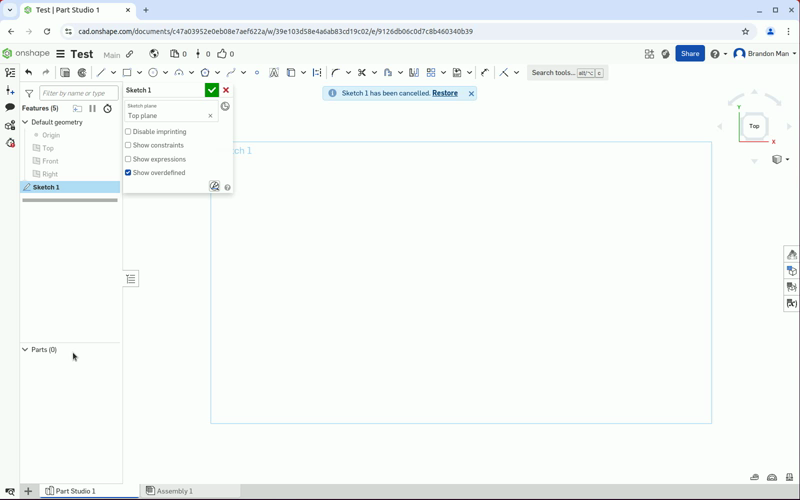
key(a)
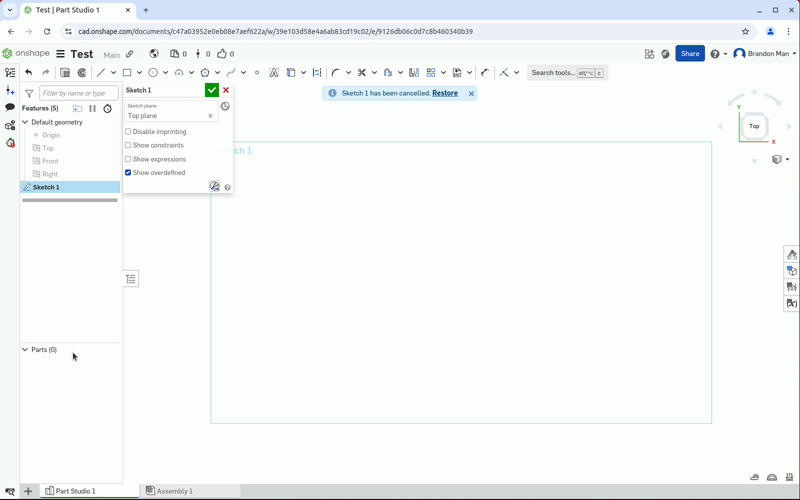
key_down(shift)
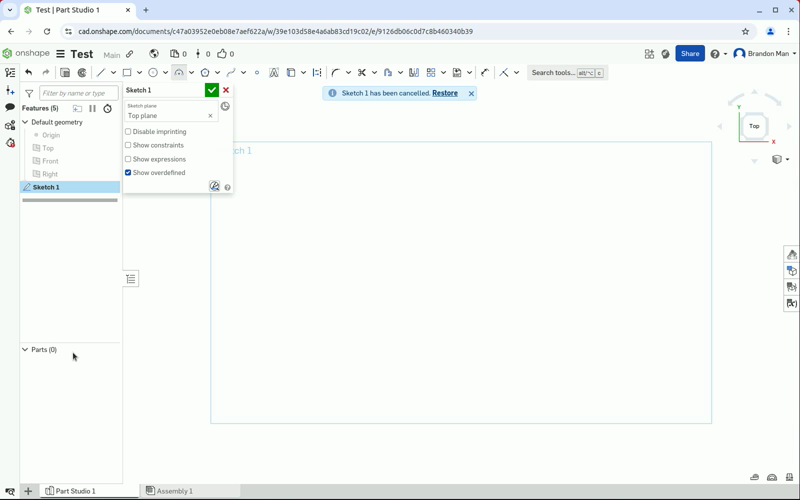
mouse_move(547, 300)
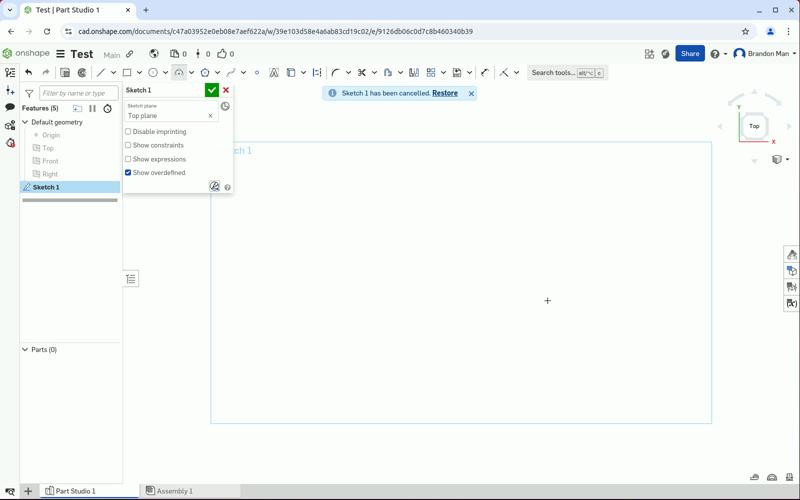
click(547, 300)
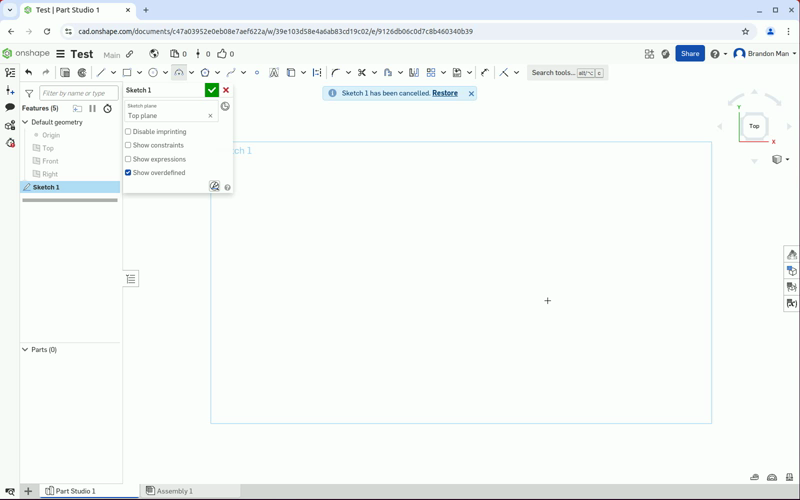
key_up(shift)
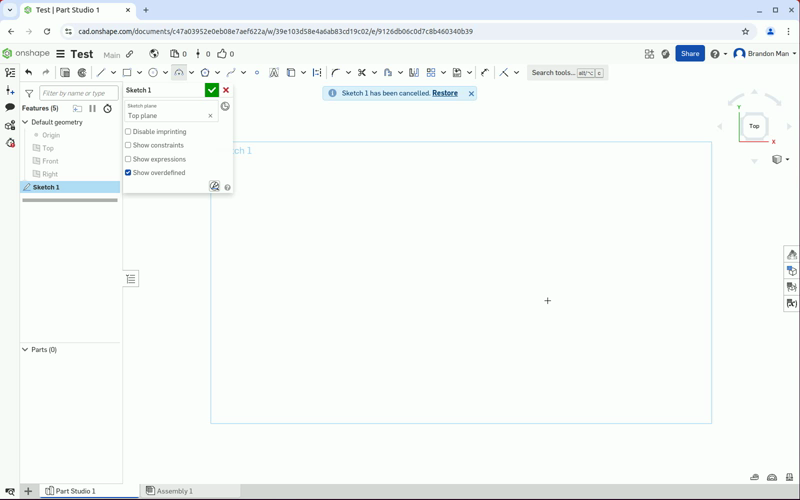
key_down(shift)
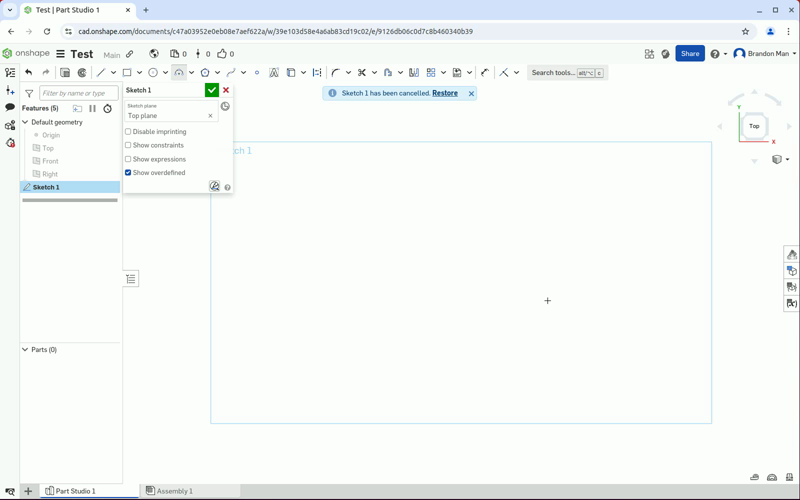
mouse_move(549, 303)
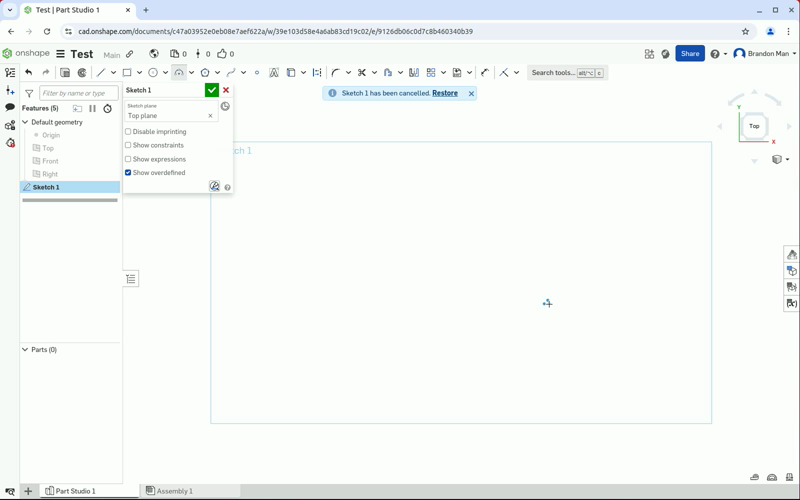
scroll(6)
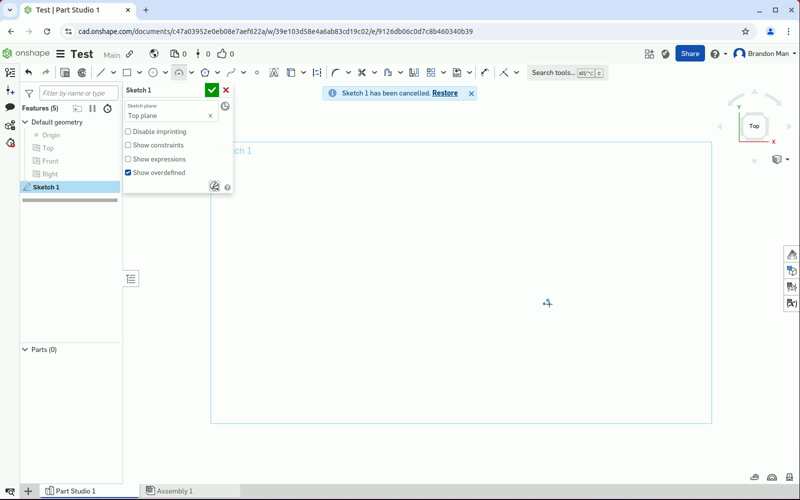
scroll(6)
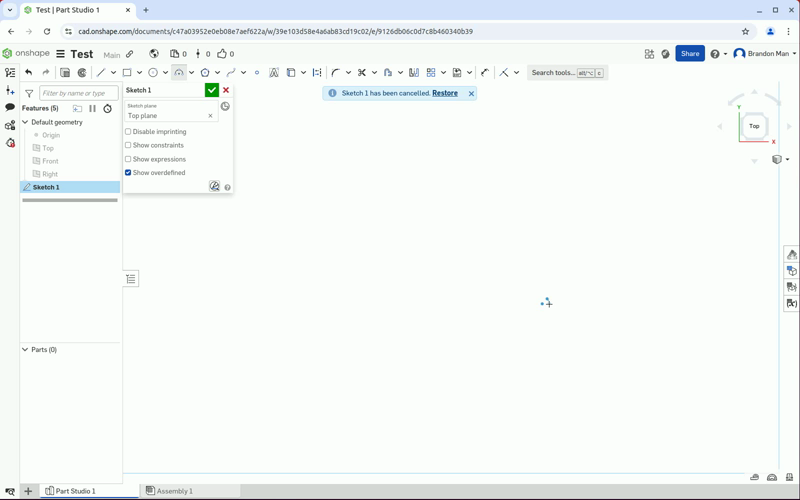
scroll(6)
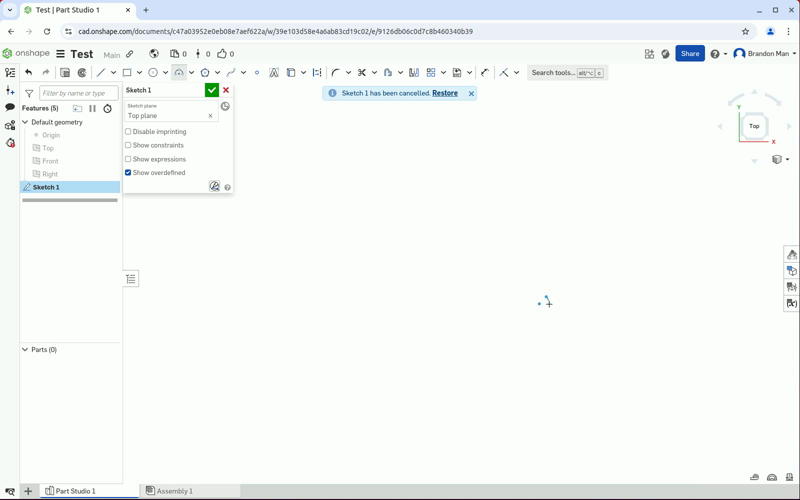
scroll(6)
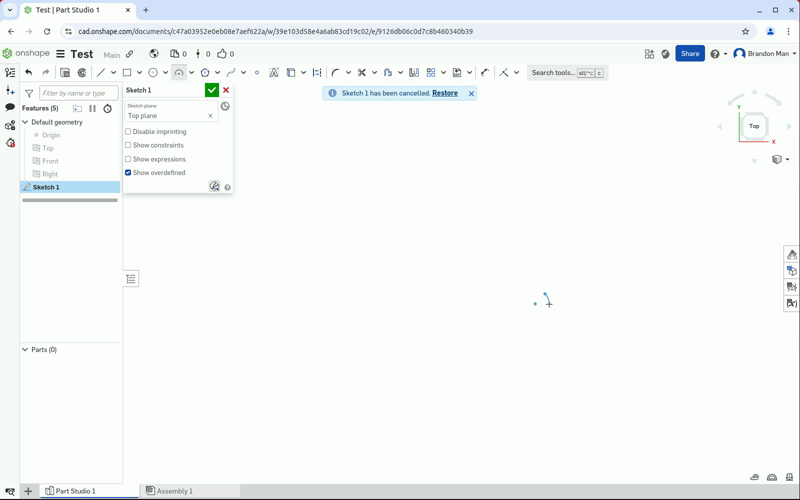
scroll(6)
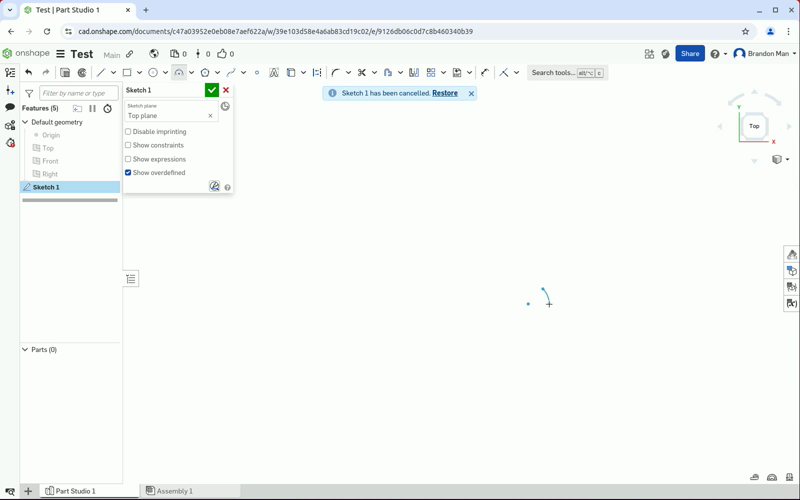
scroll(6)
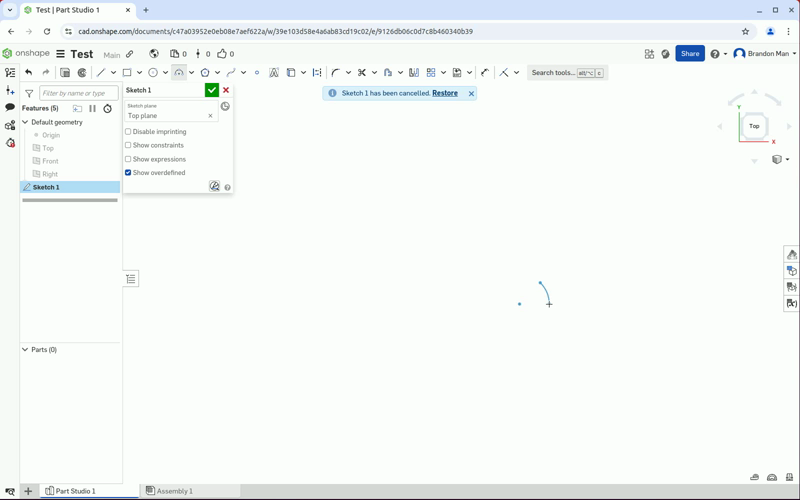
scroll(6)
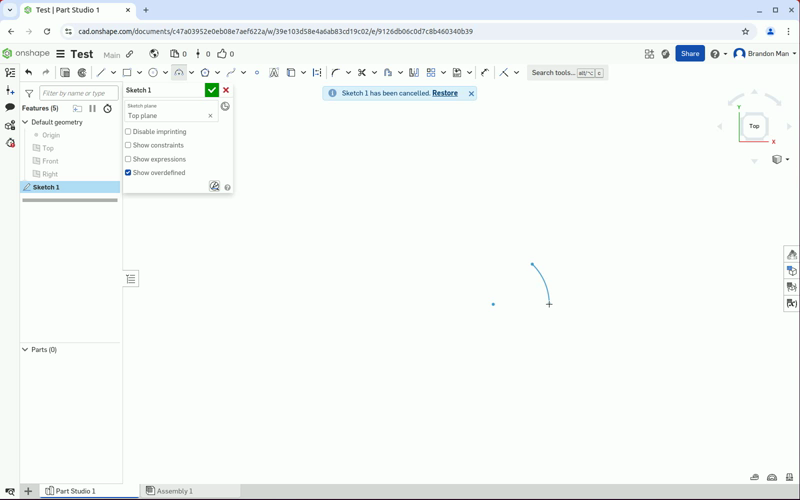
click(549, 303)
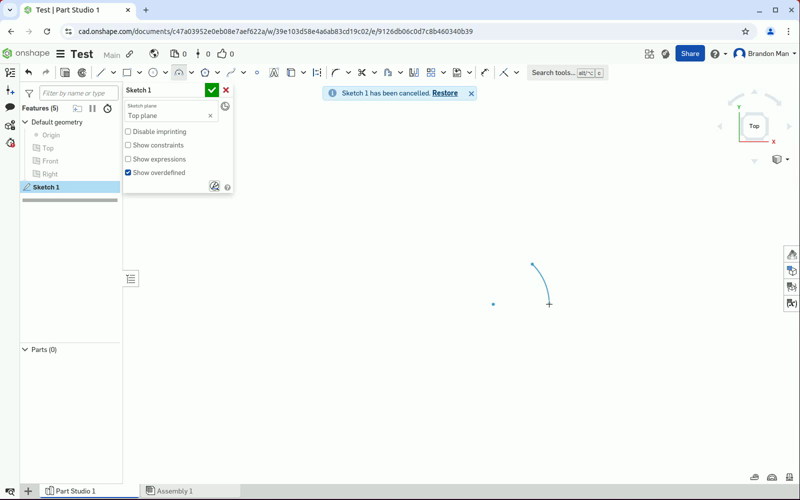
scroll(-6)
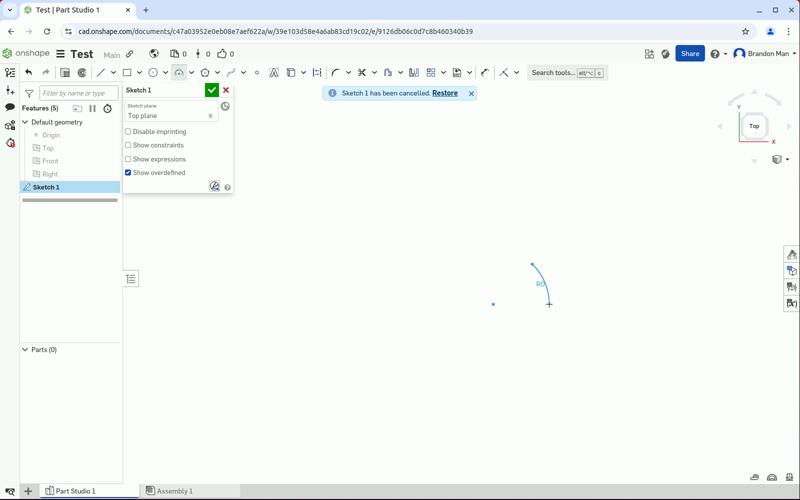
scroll(-6)
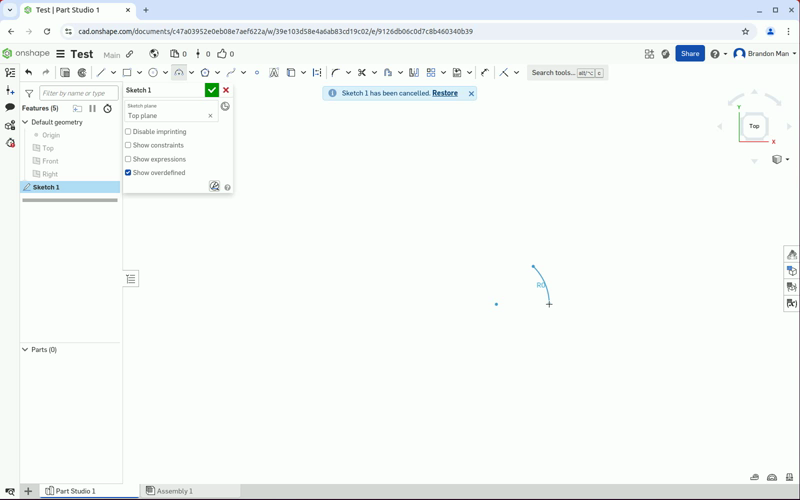
scroll(-6)
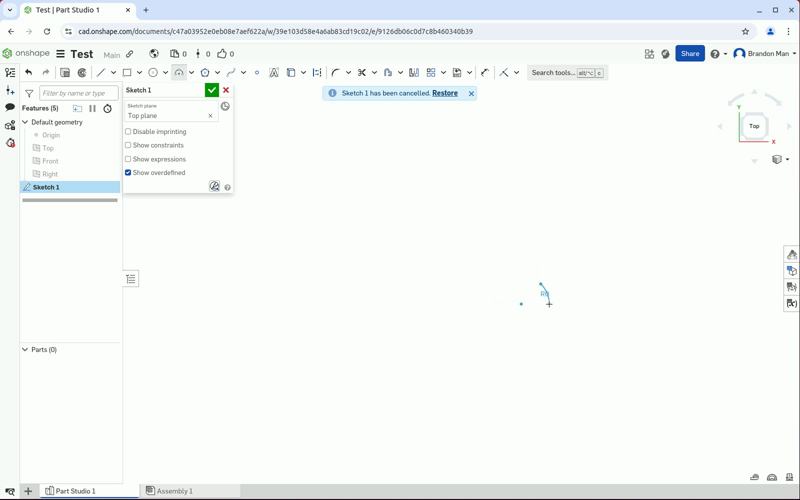
scroll(-6)
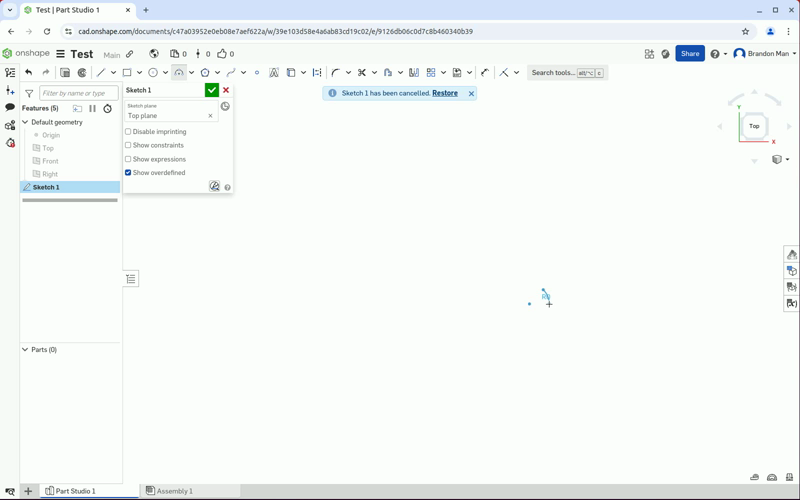
scroll(-6)
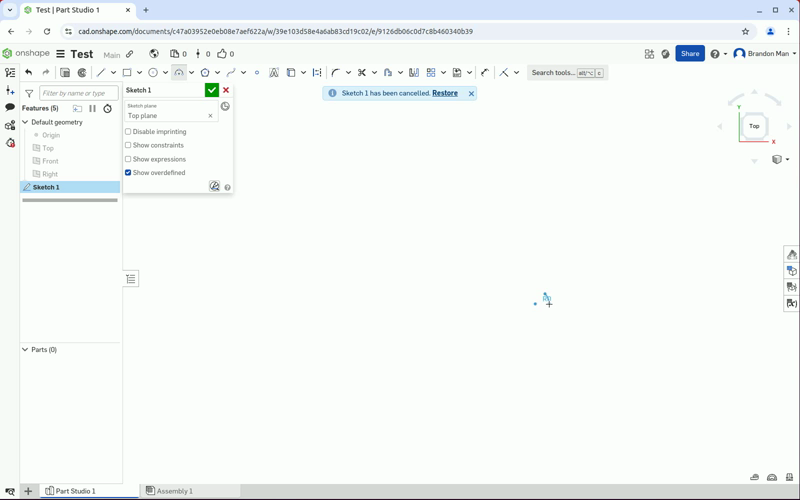
scroll(-6)
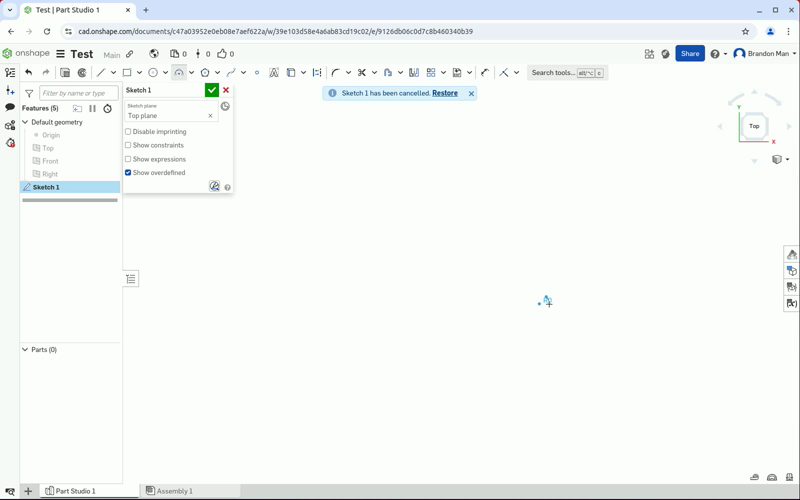
scroll(-6)
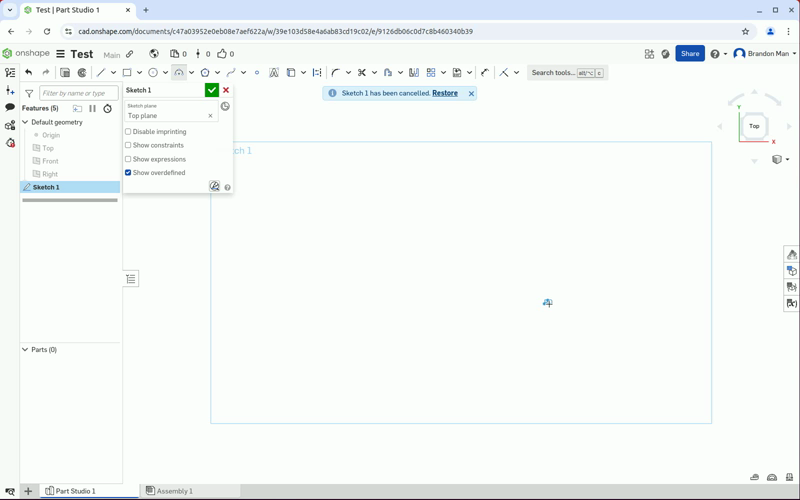
mouse_move(546, 302)
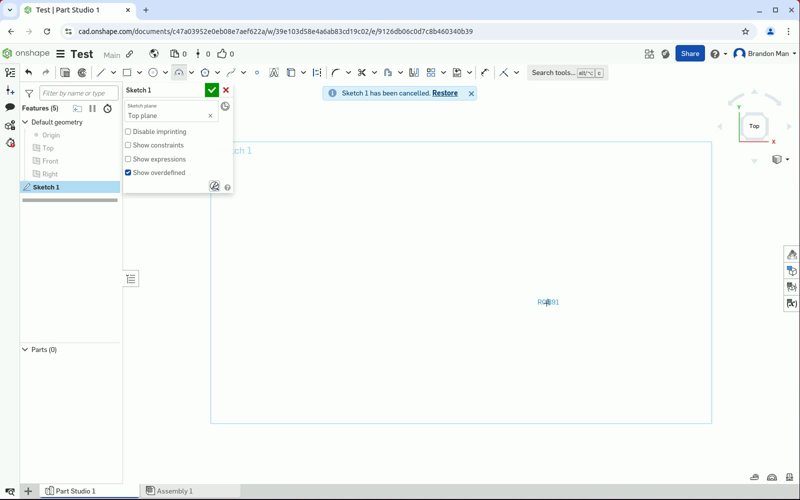
scroll(6)
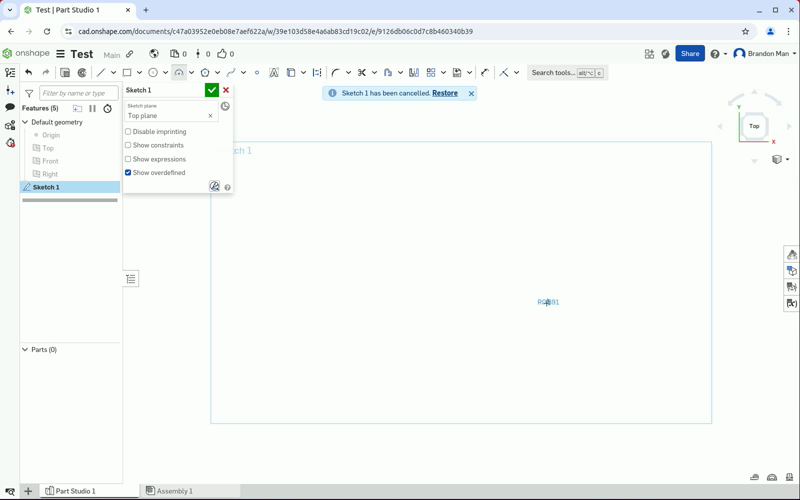
scroll(6)
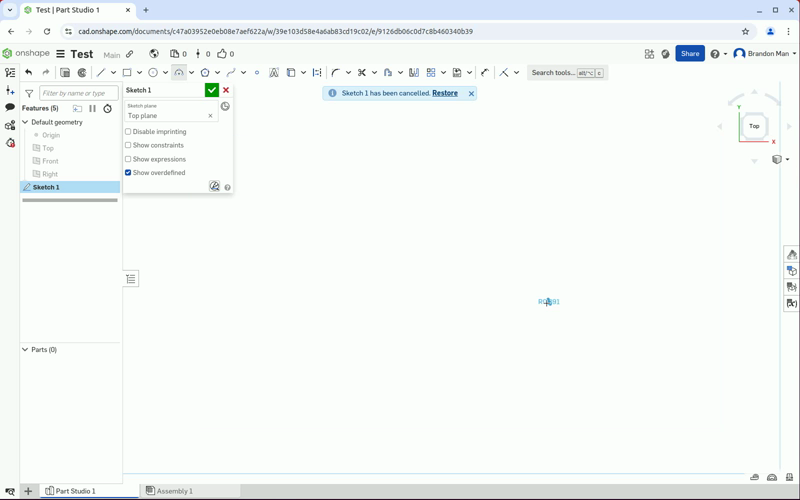
scroll(6)
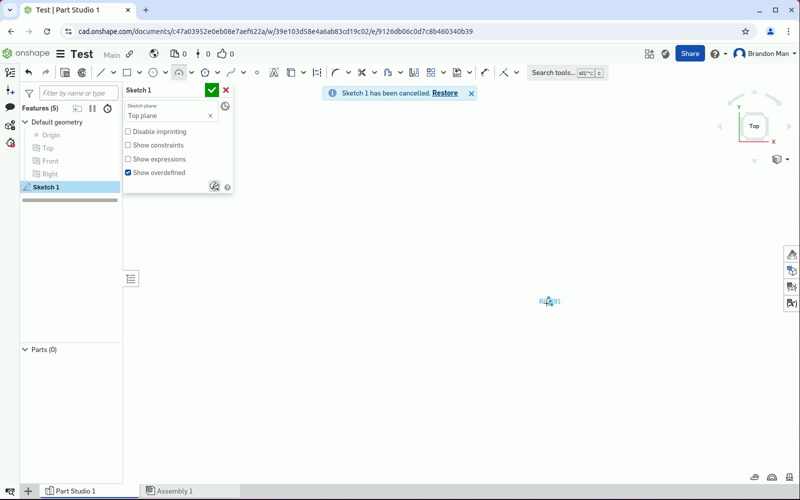
scroll(6)
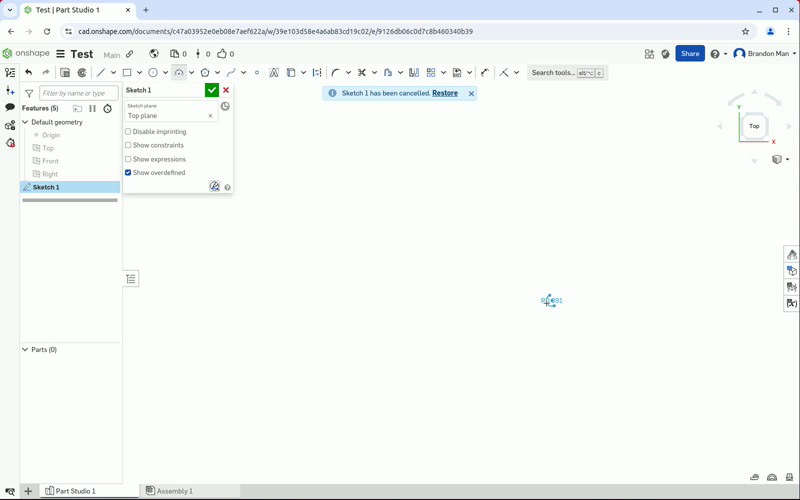
scroll(6)
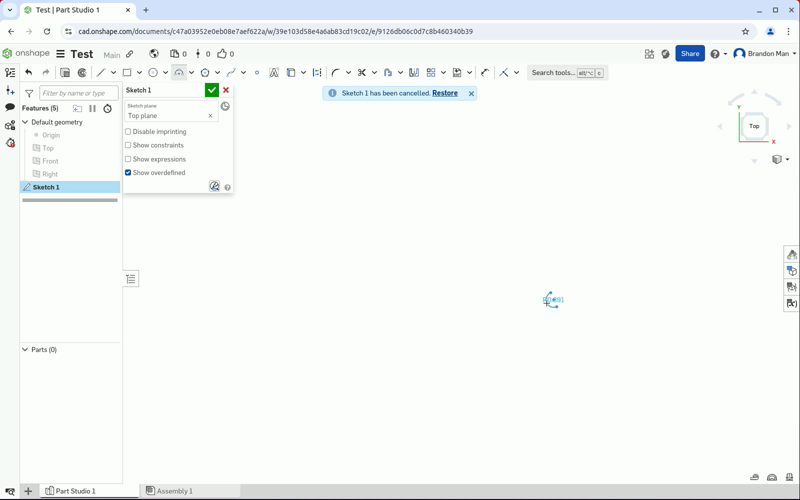
scroll(6)
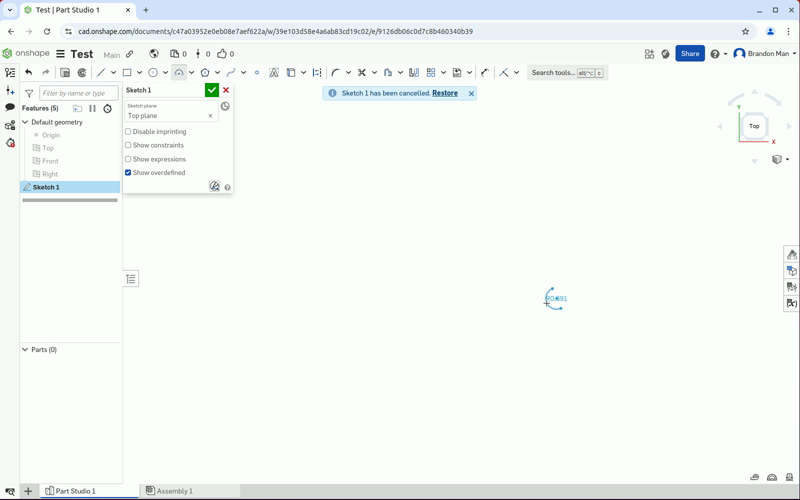
scroll(6)
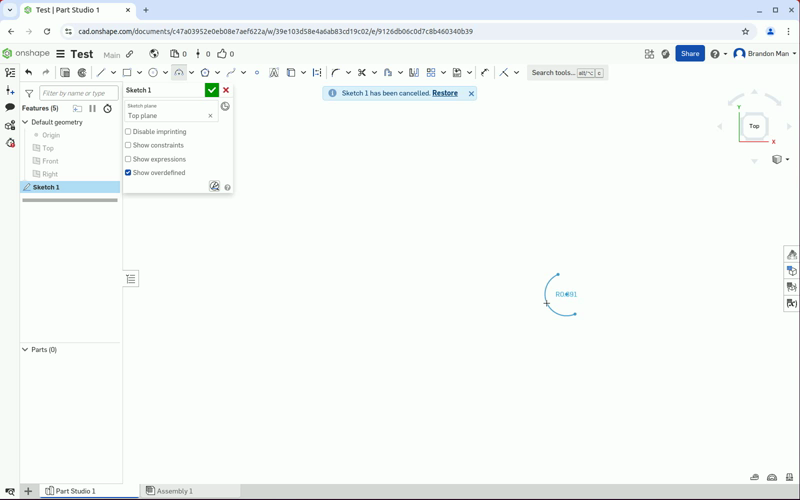
click(546, 302)
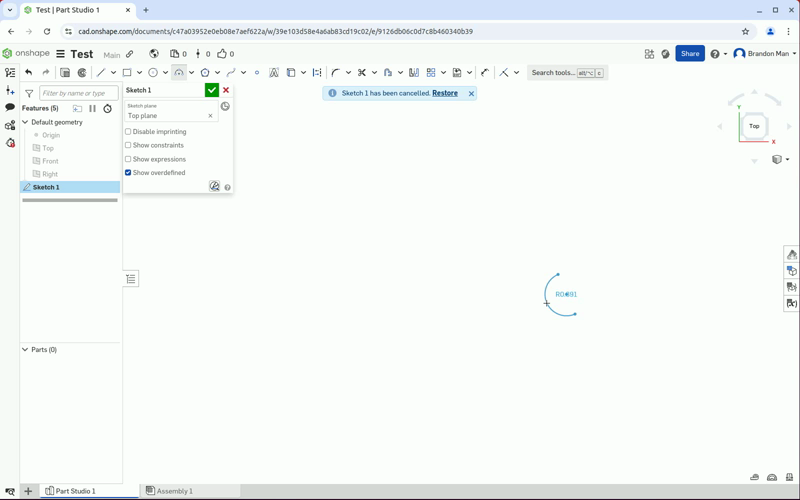
scroll(-6)
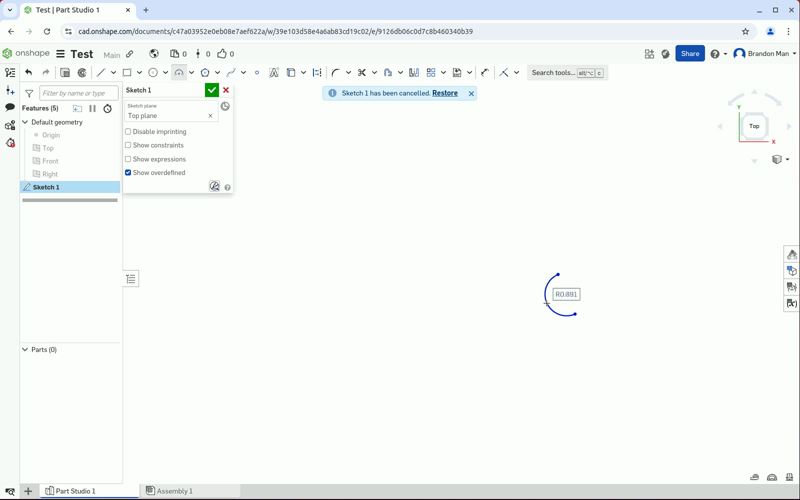
scroll(-6)
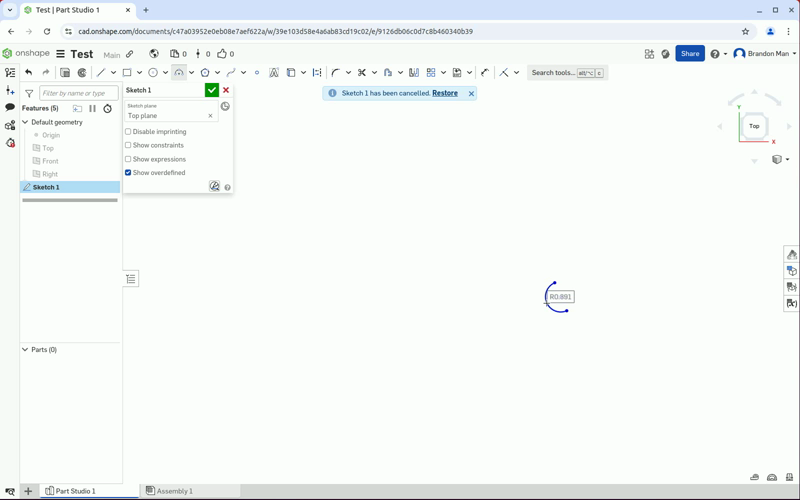
scroll(-6)
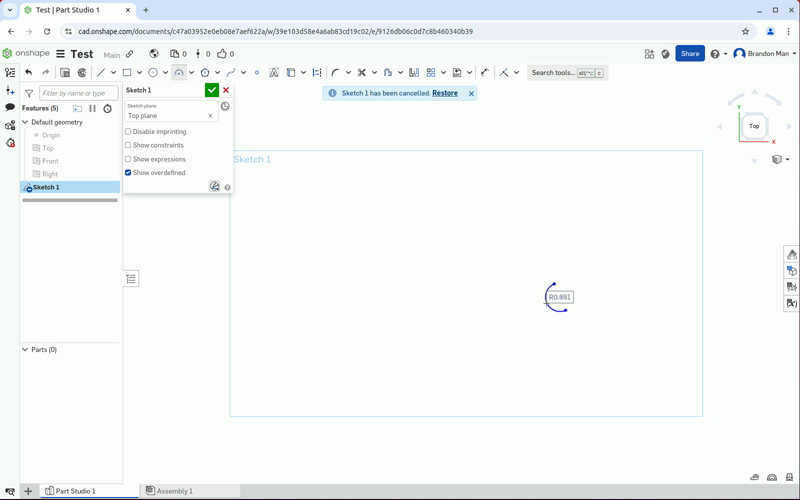
scroll(-6)
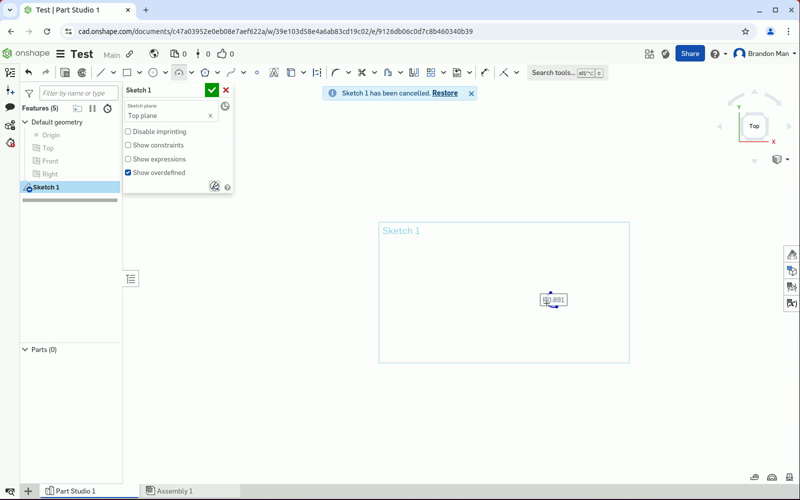
scroll(-6)
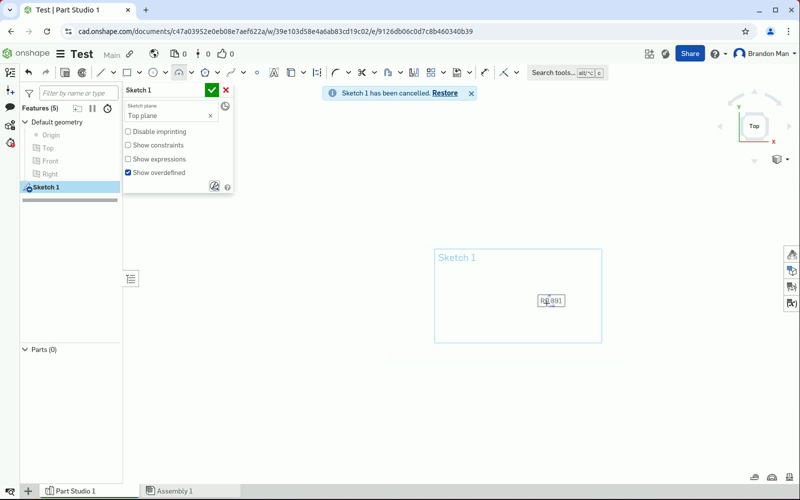
scroll(-6)
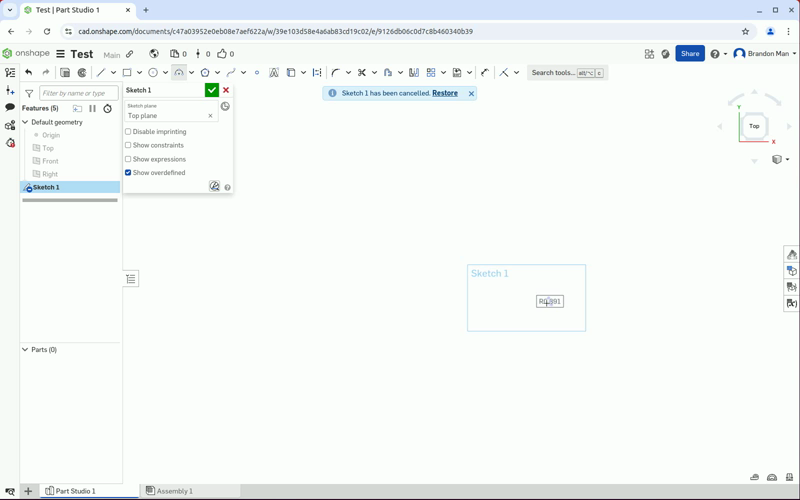
scroll(-6)
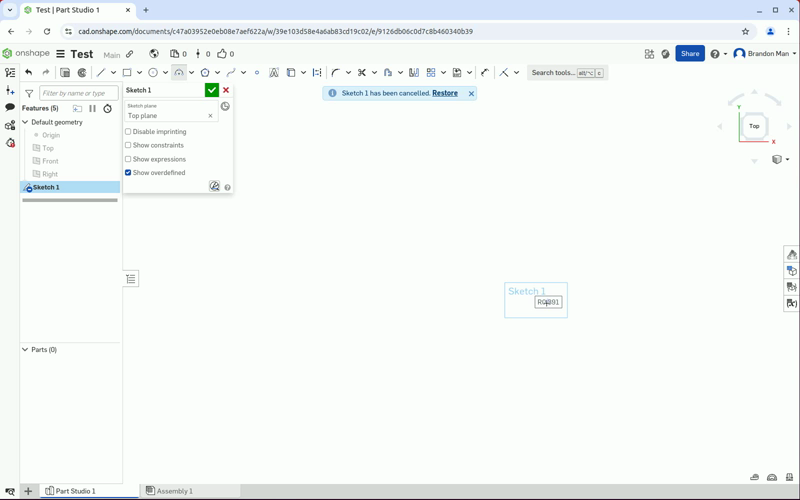
key_up(shift)
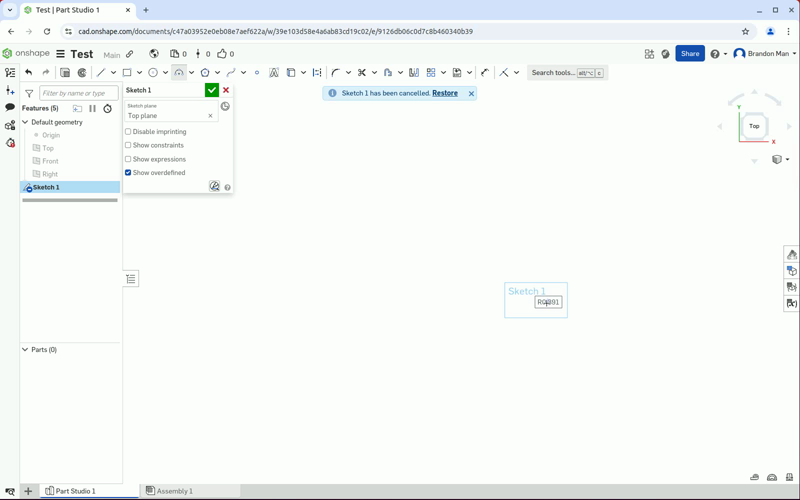
key(esc)
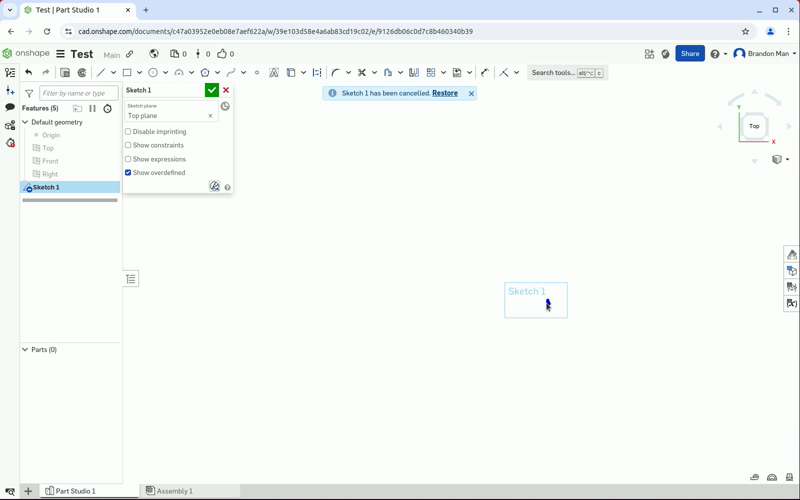
key(l)
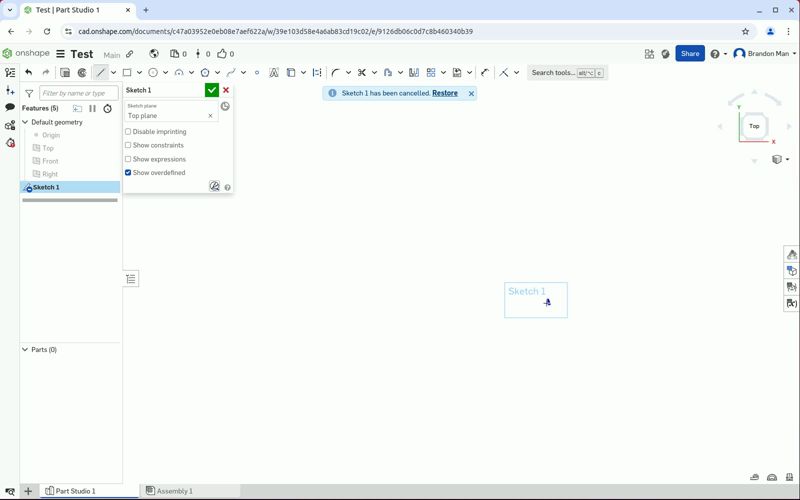
mouse_move(549, 303)
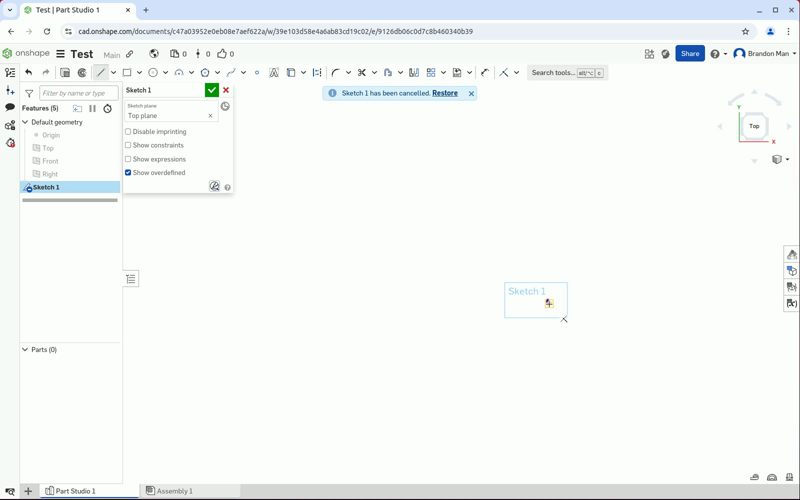
scroll(6)
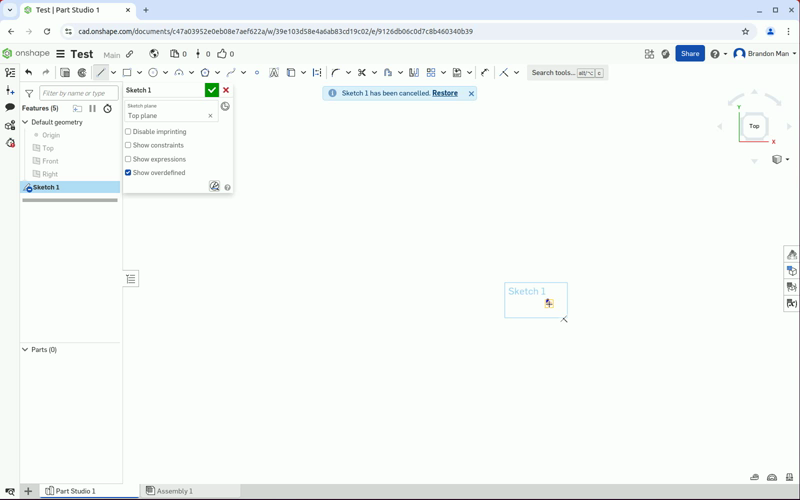
scroll(6)
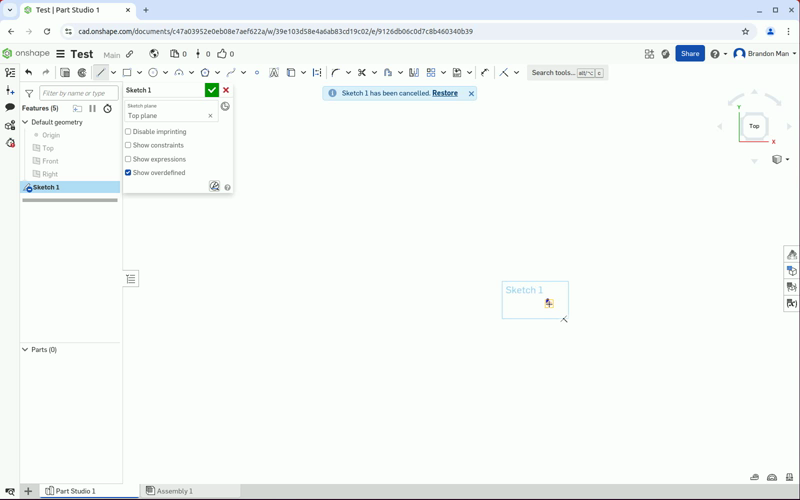
scroll(6)
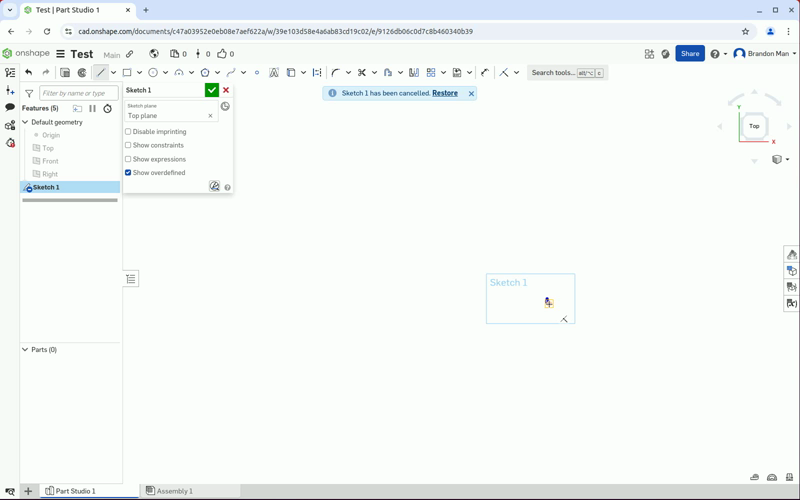
scroll(6)
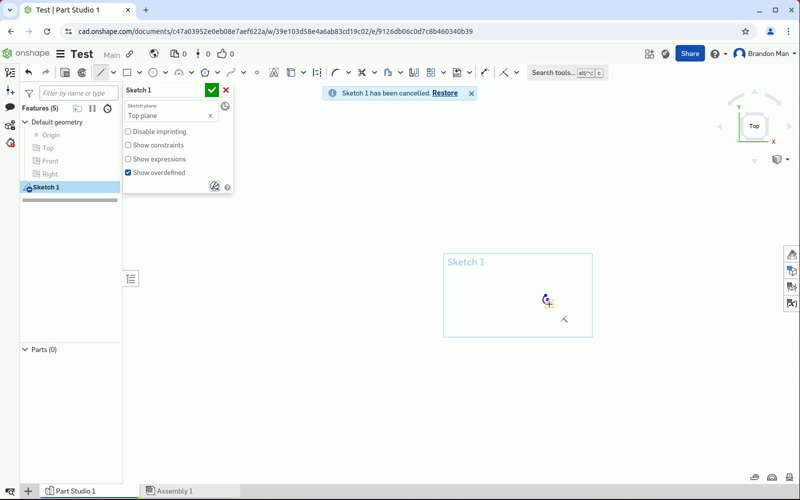
scroll(6)
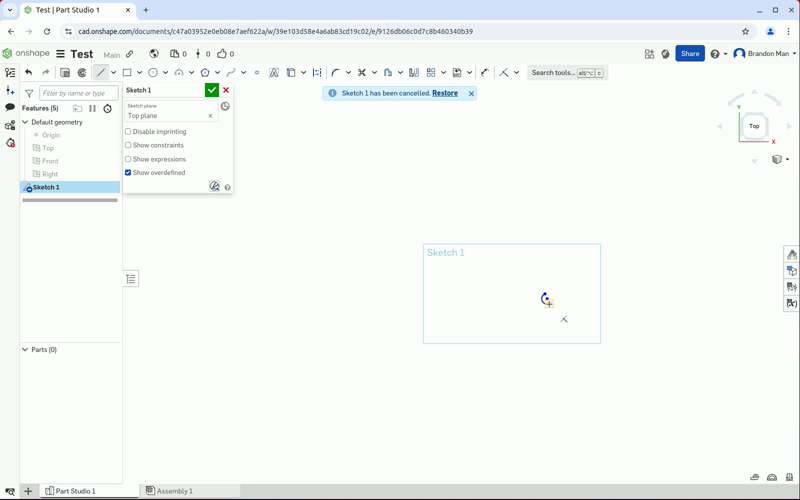
scroll(6)
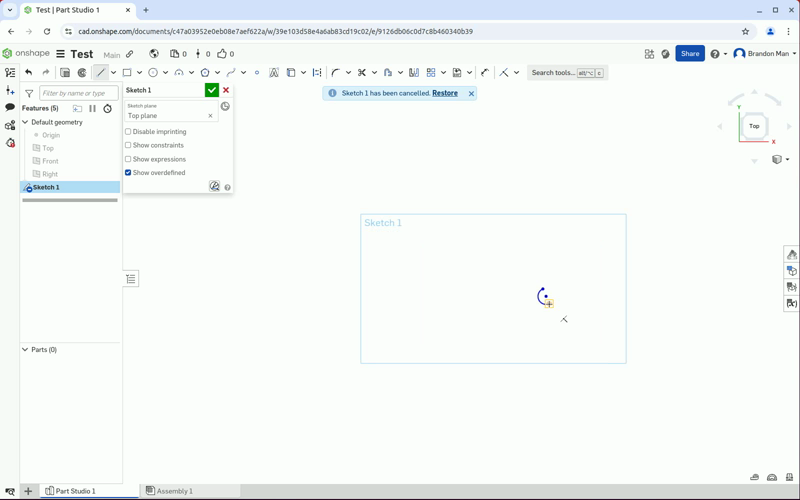
scroll(6)
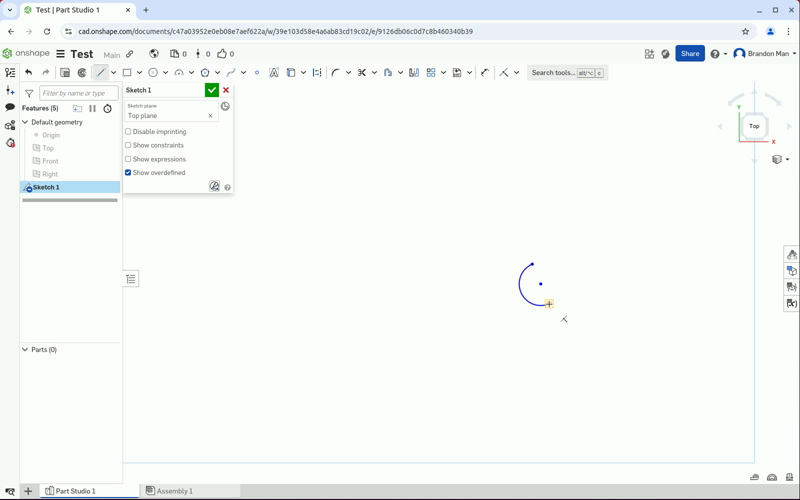
click(549, 303)
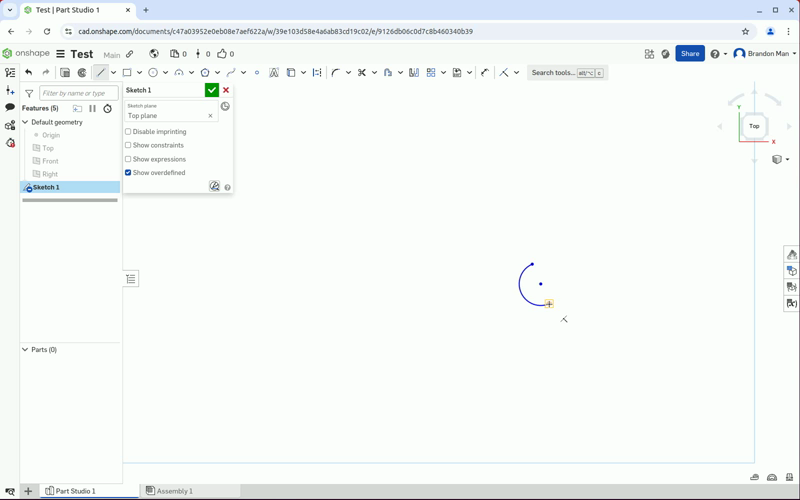
scroll(-6)
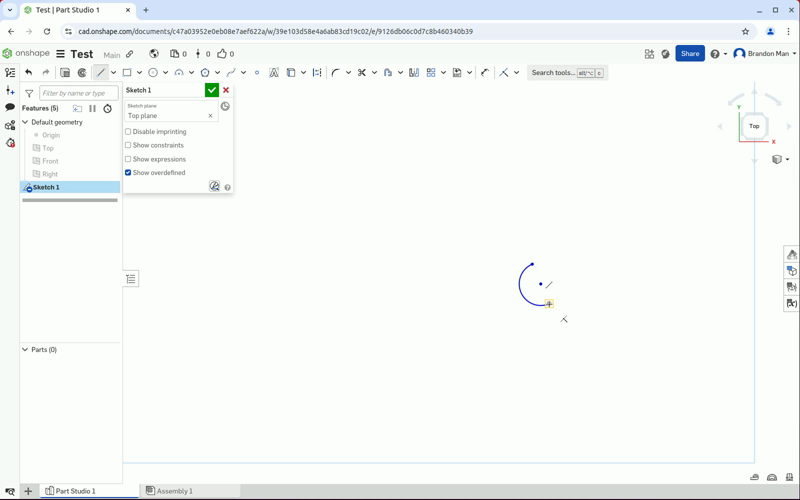
scroll(-6)
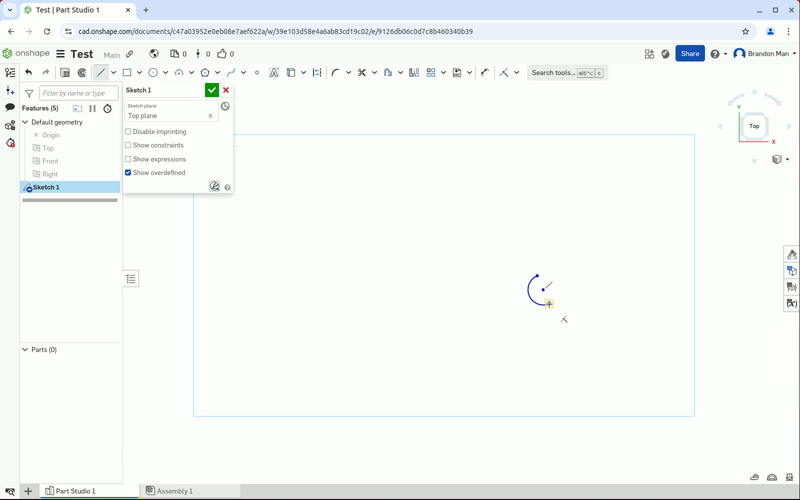
scroll(-6)
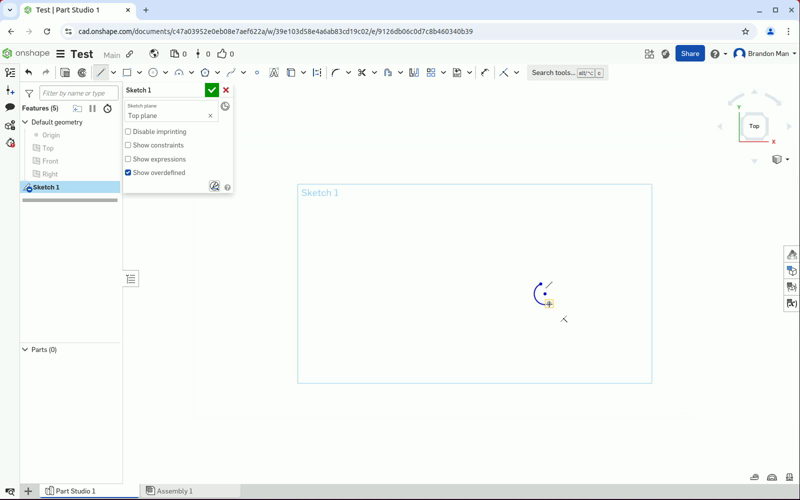
scroll(-6)
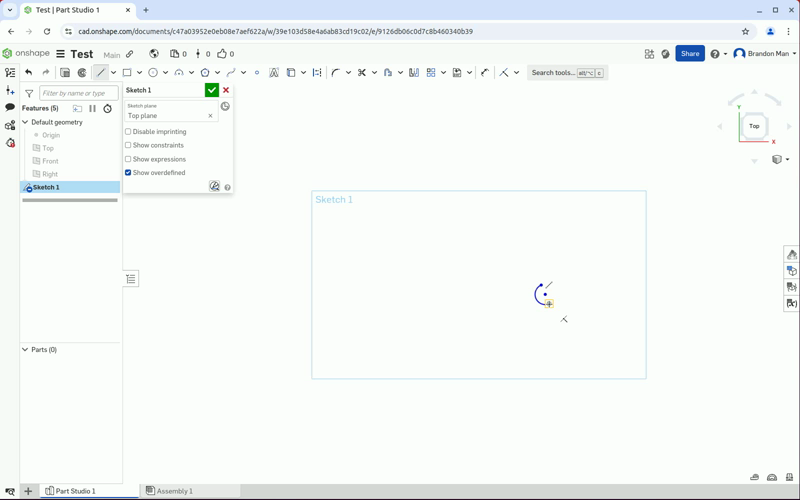
scroll(-6)
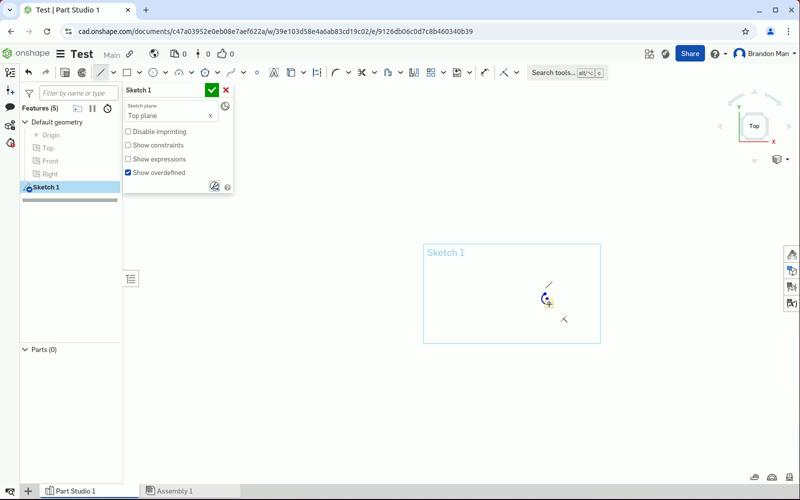
scroll(-6)
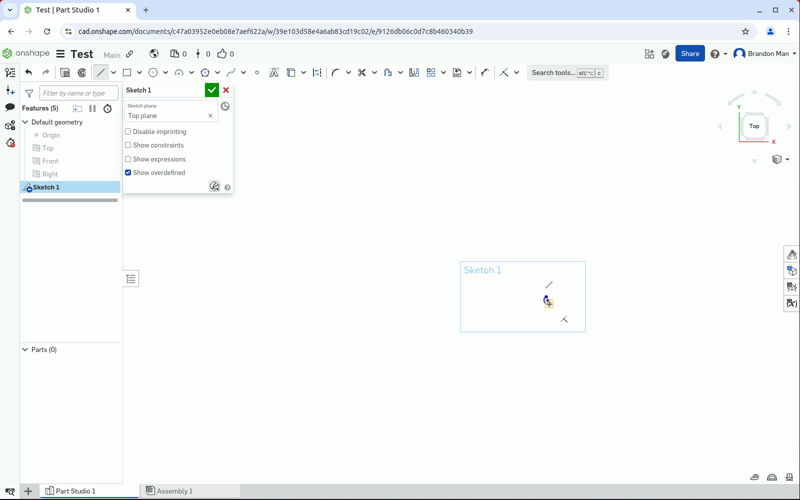
scroll(-6)
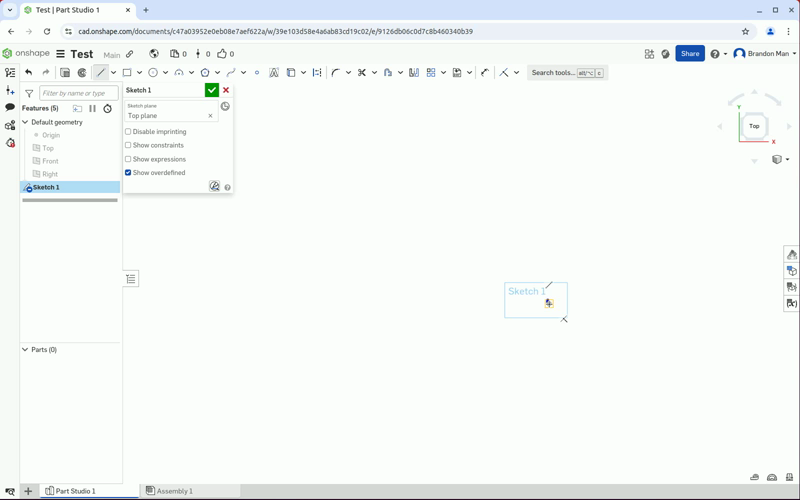
key_down(shift)
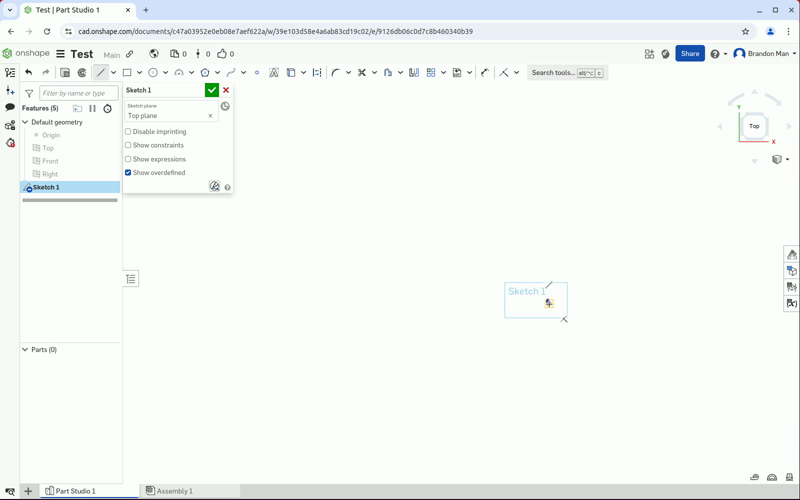
mouse_move(579, 303)
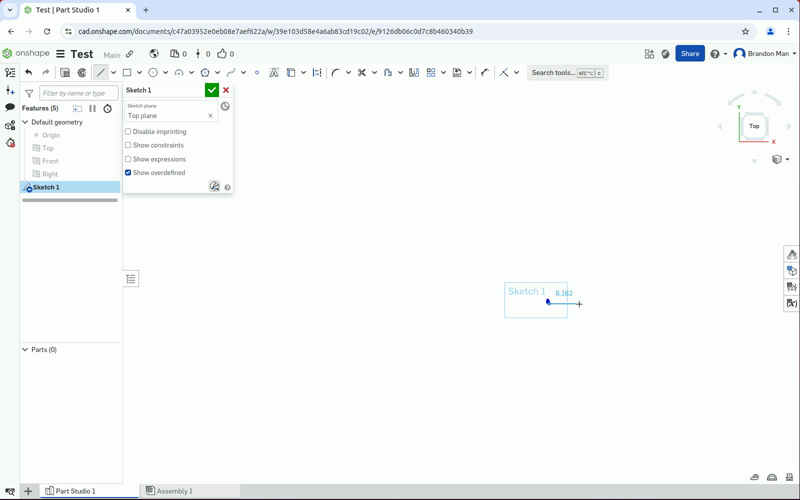
mouse_move(553, 304)
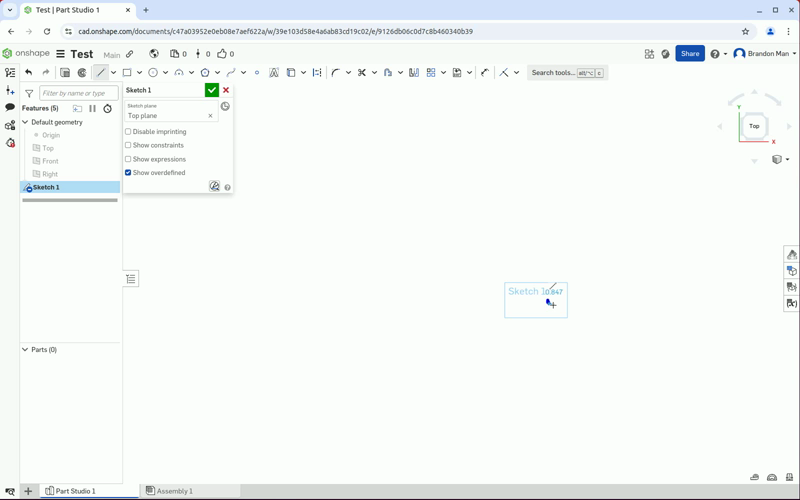
scroll(6)
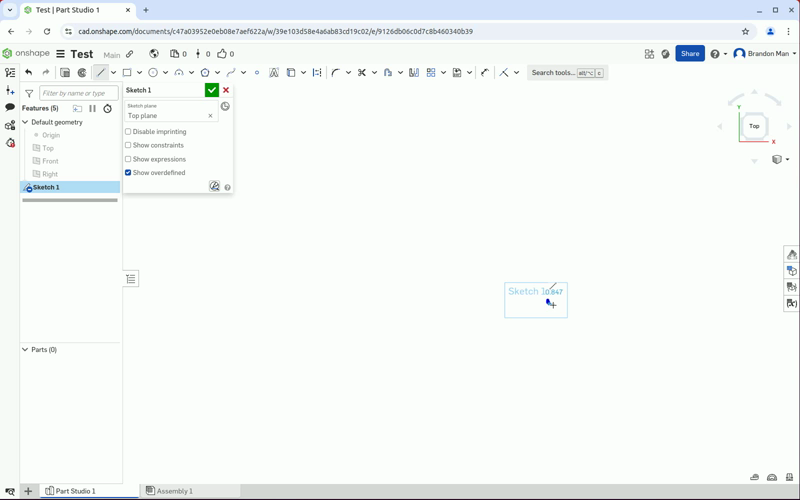
scroll(6)
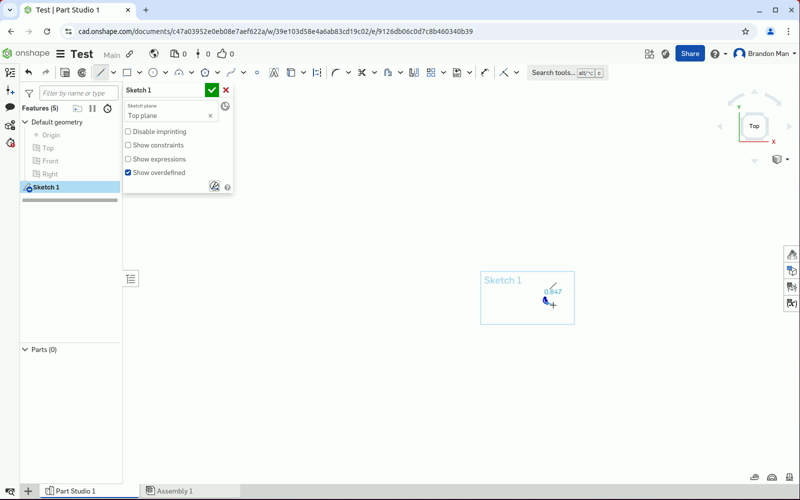
scroll(6)
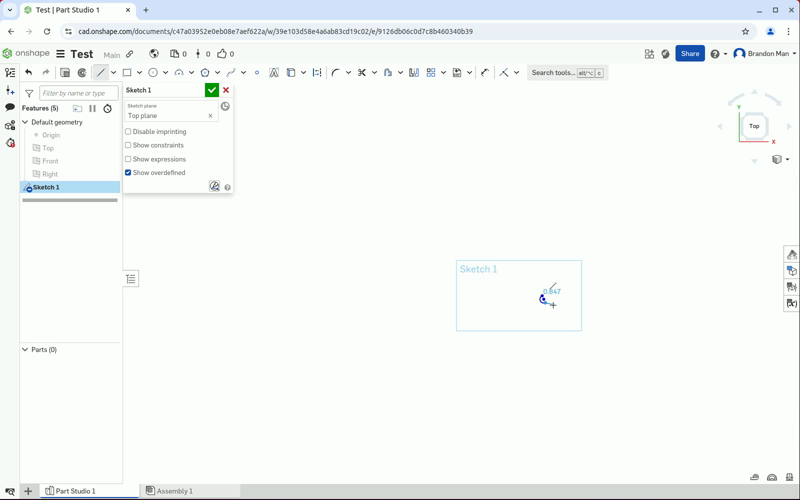
scroll(6)
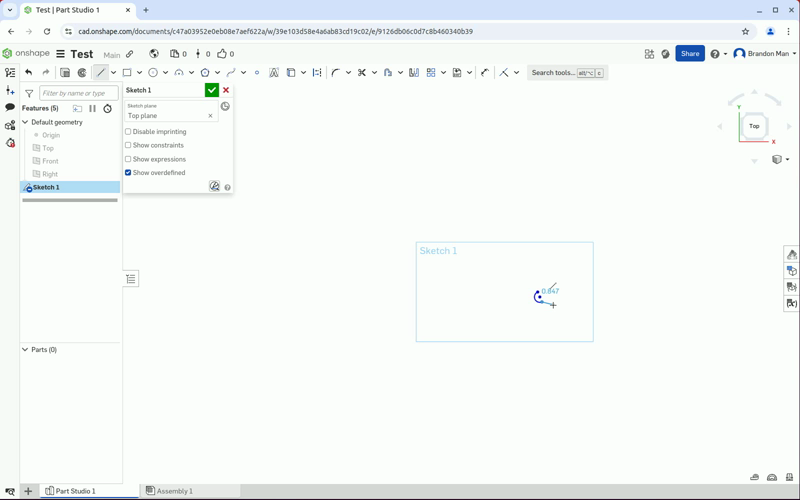
scroll(6)
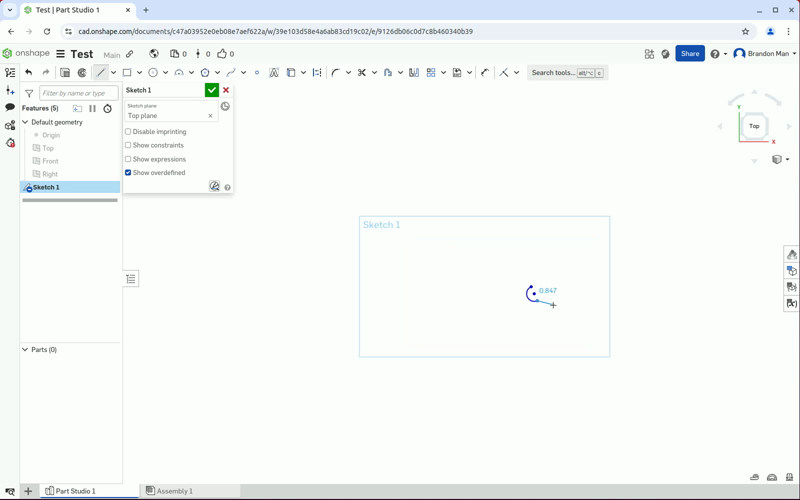
scroll(6)
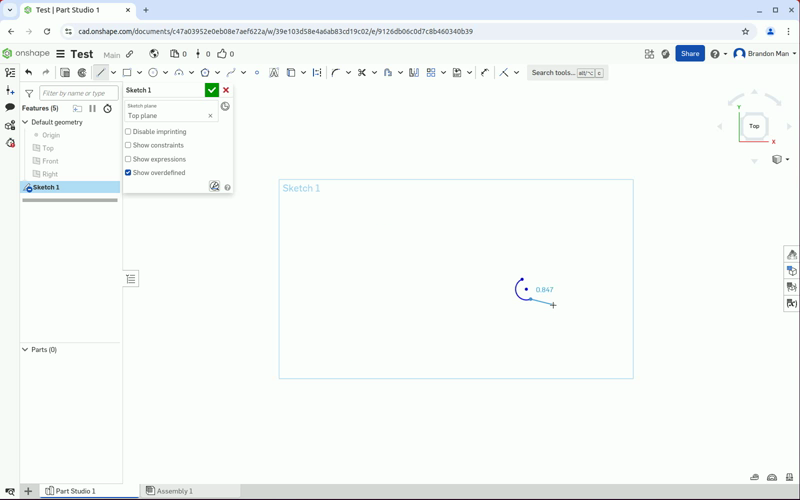
scroll(6)
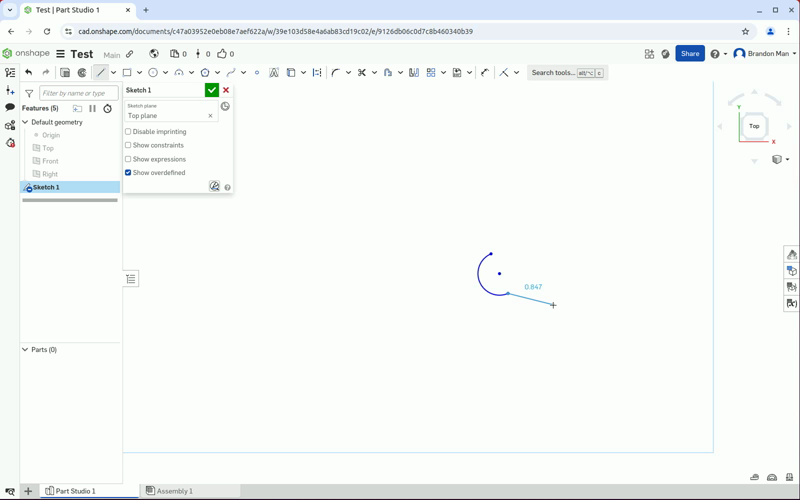
click(553, 304)
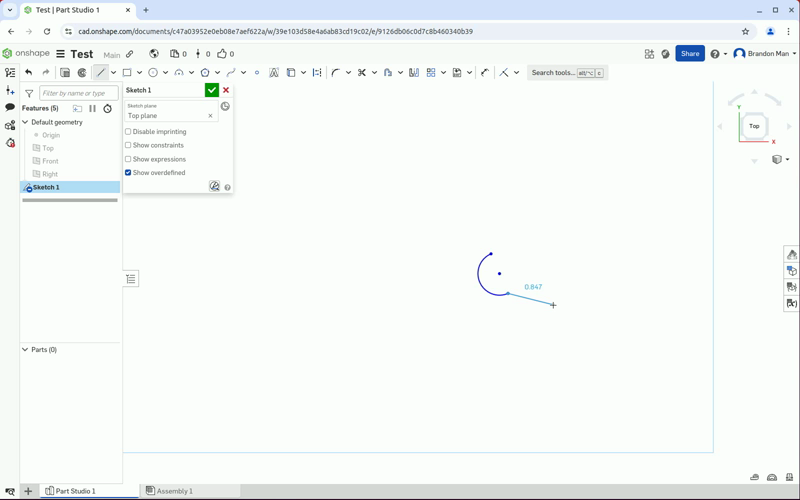
scroll(-6)
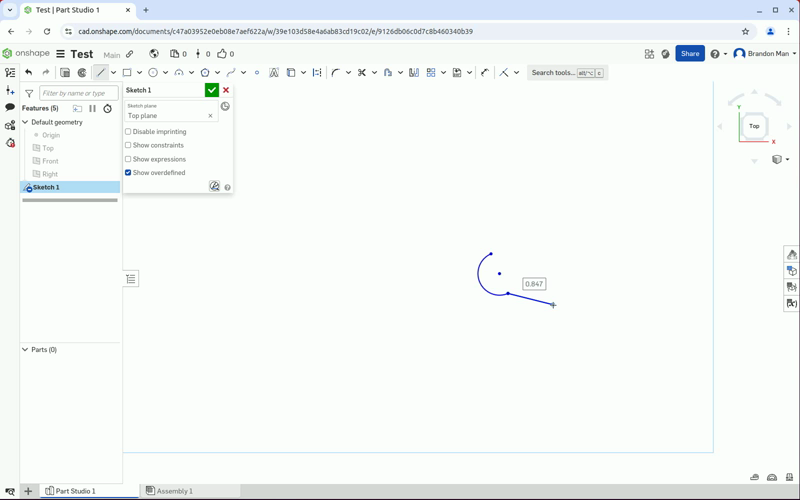
scroll(-6)
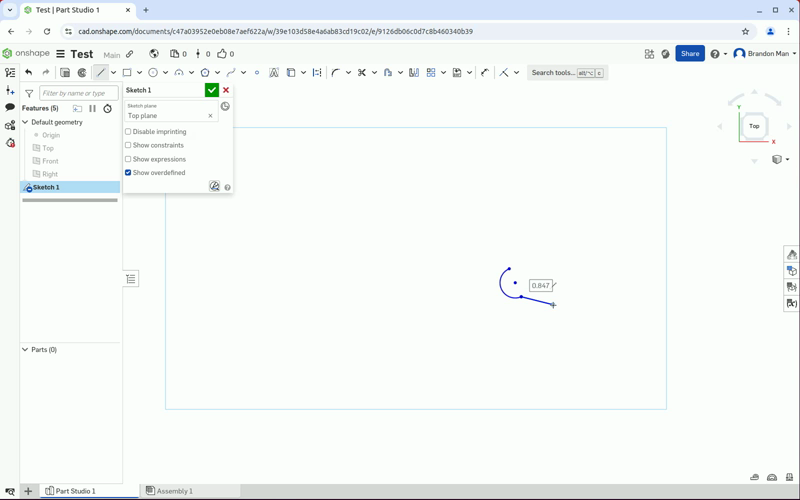
scroll(-6)
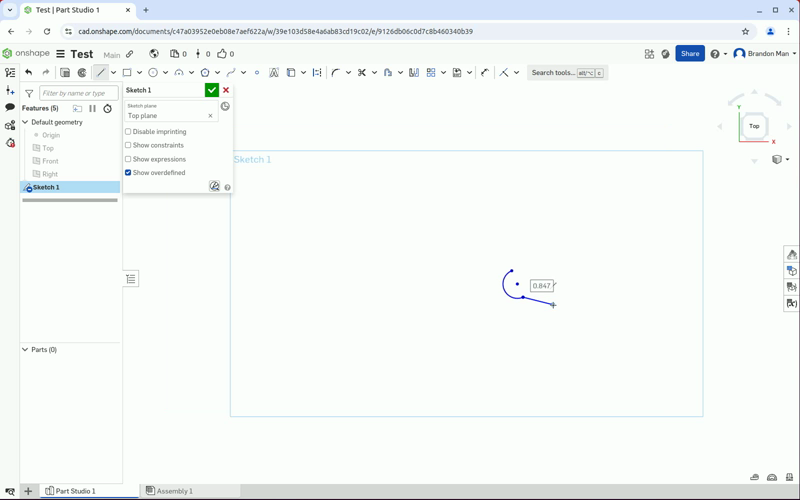
scroll(-6)
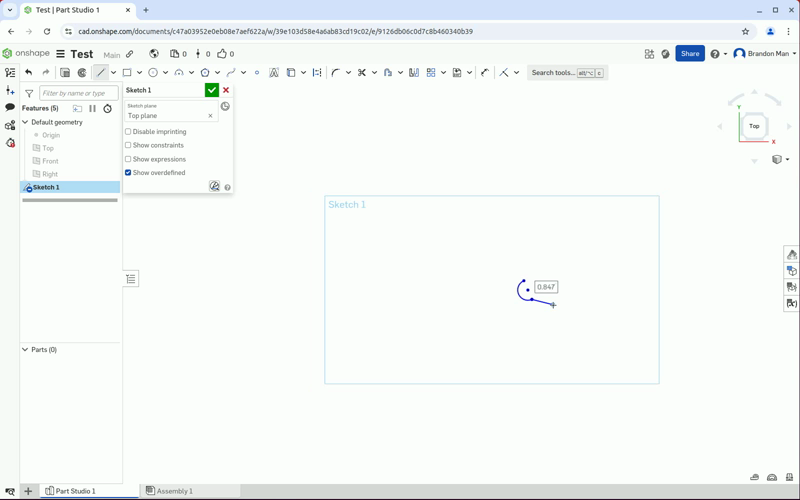
scroll(-6)
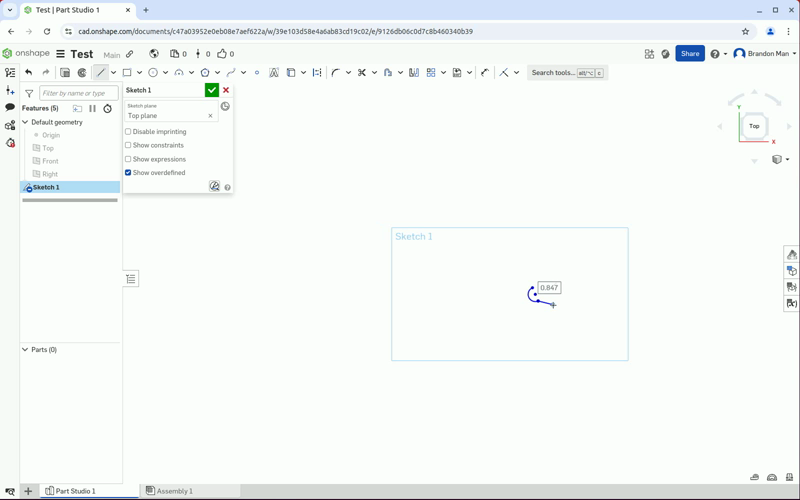
scroll(-6)
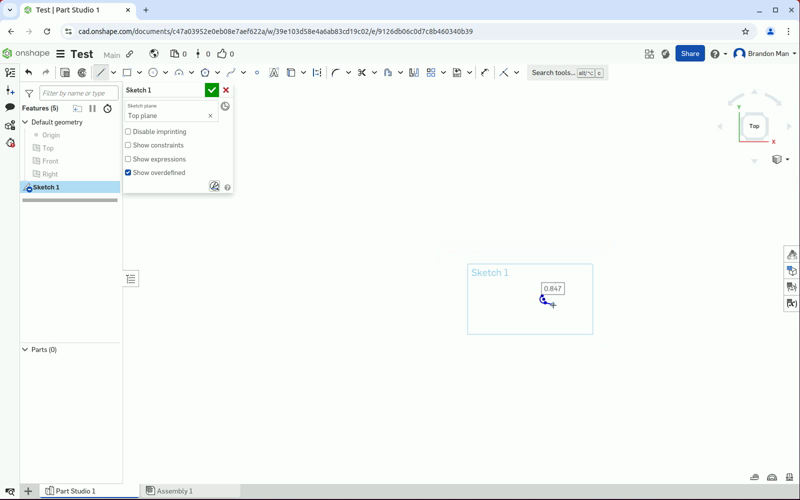
scroll(-6)
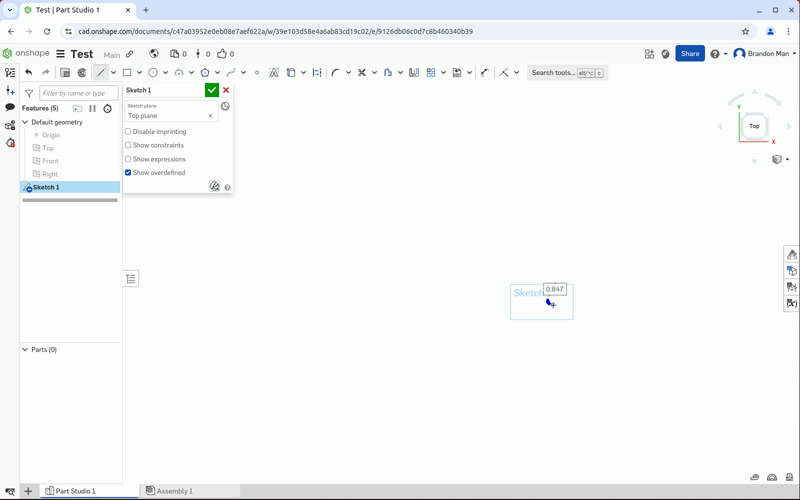
key_up(shift)
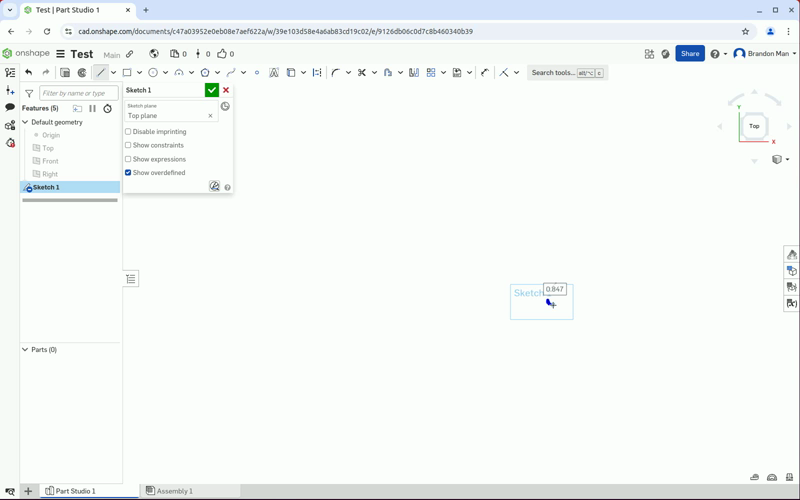
key(esc)
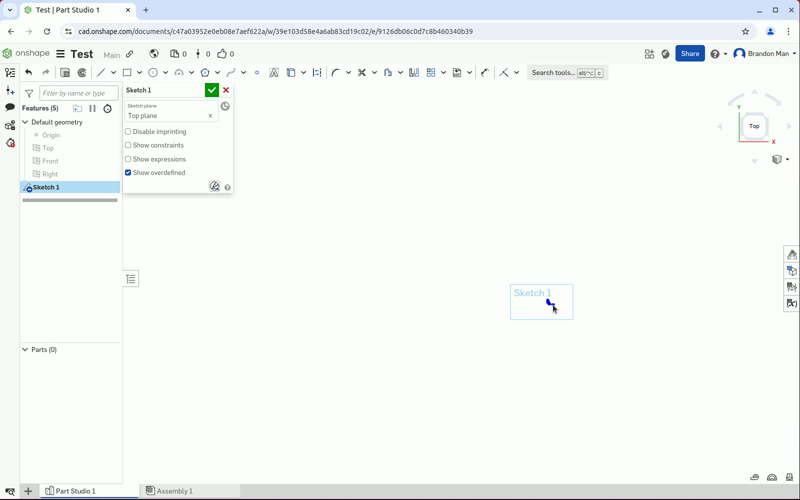
key(a)
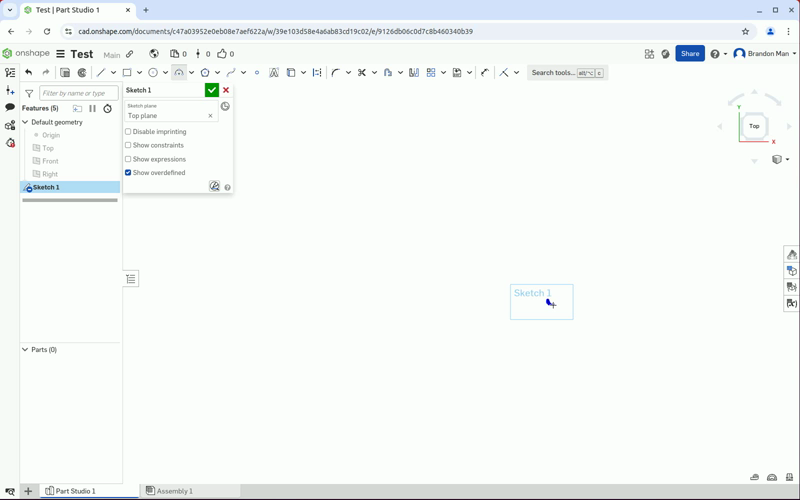
mouse_move(553, 304)
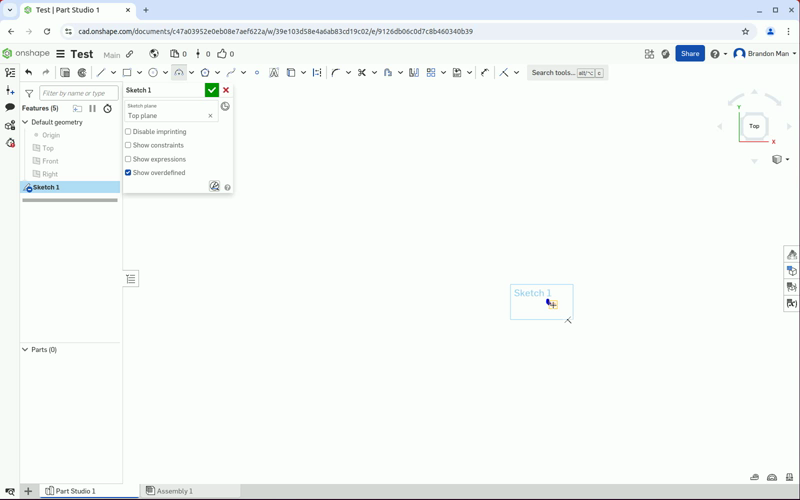
scroll(6)
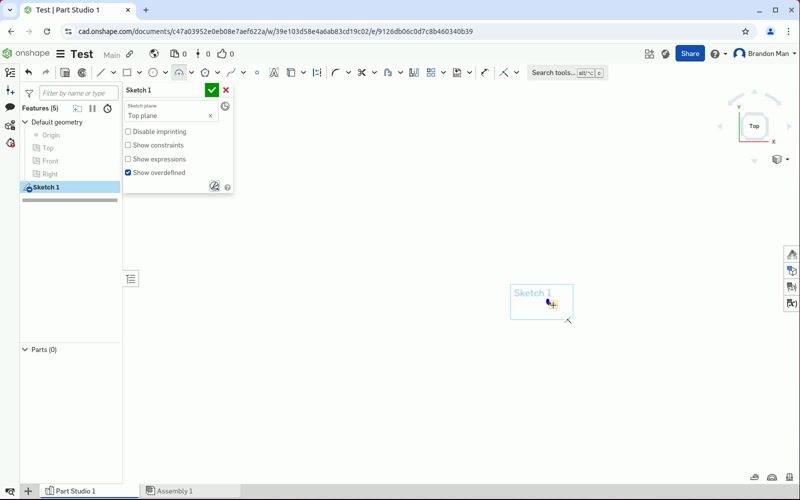
scroll(6)
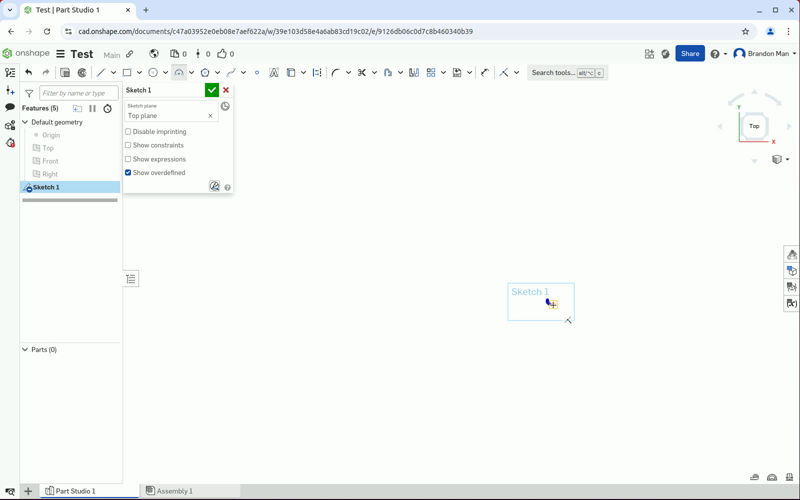
scroll(6)
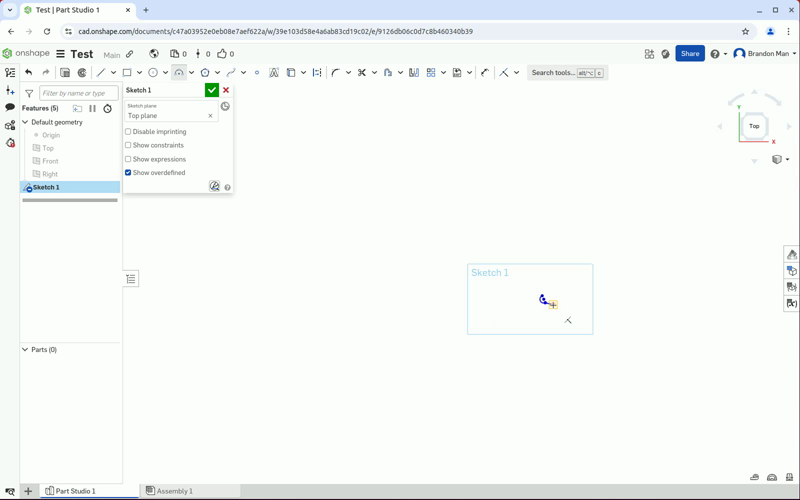
scroll(6)
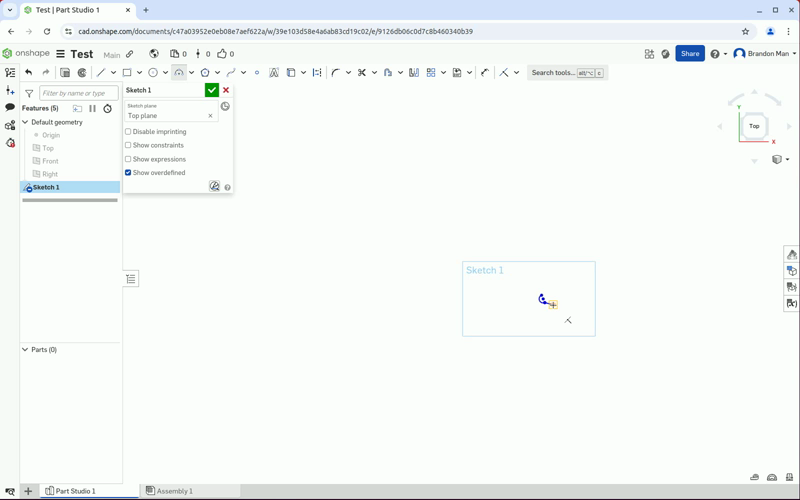
scroll(6)
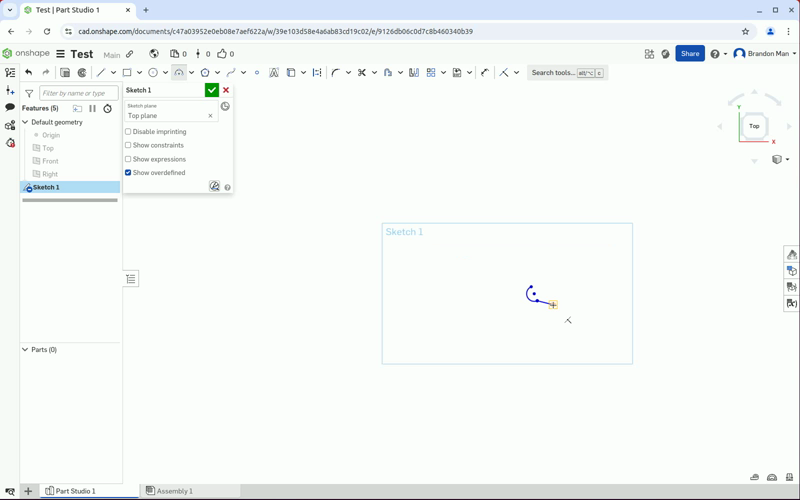
scroll(6)
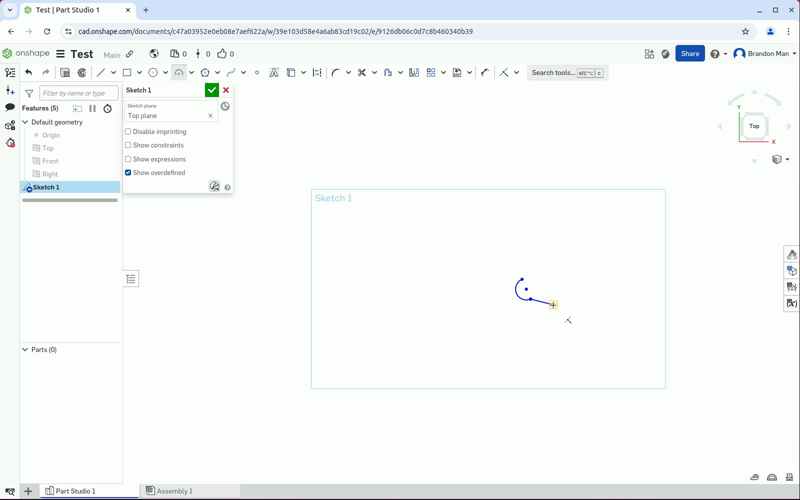
scroll(6)
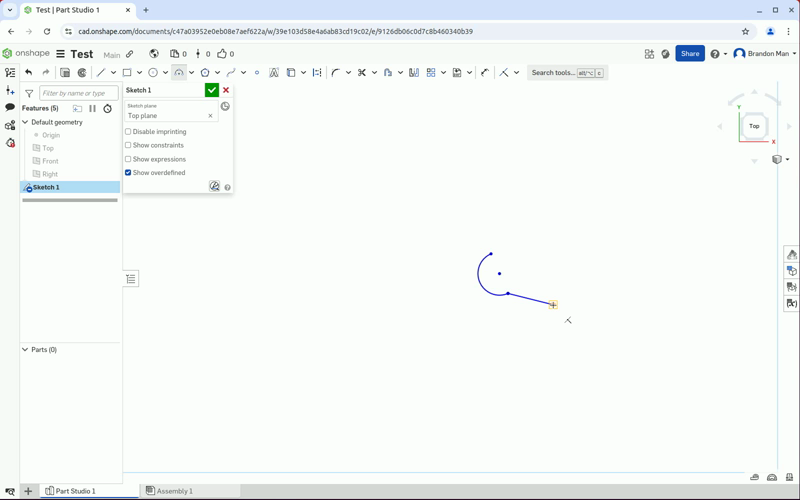
click(553, 304)
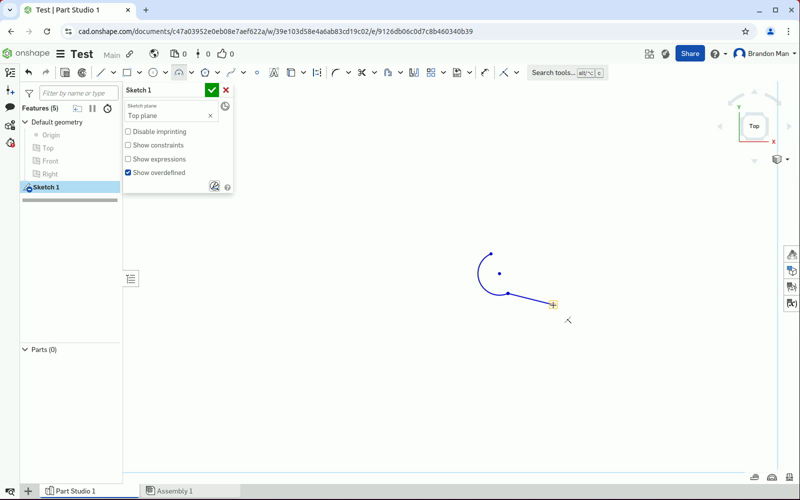
scroll(-6)
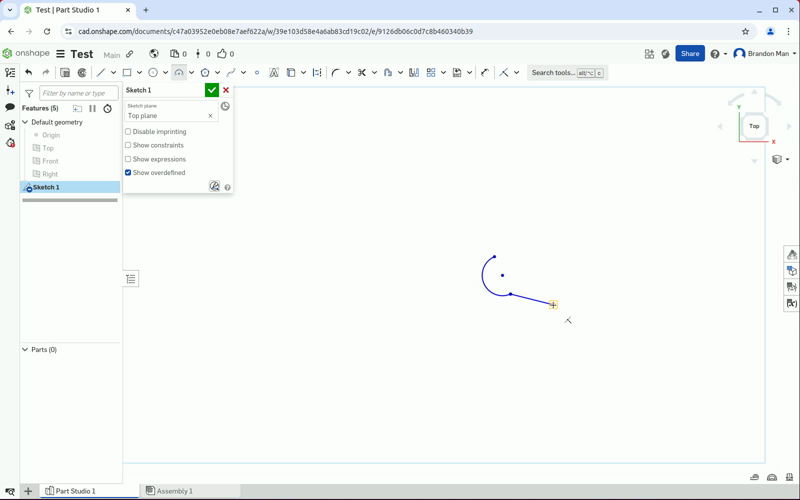
scroll(-6)
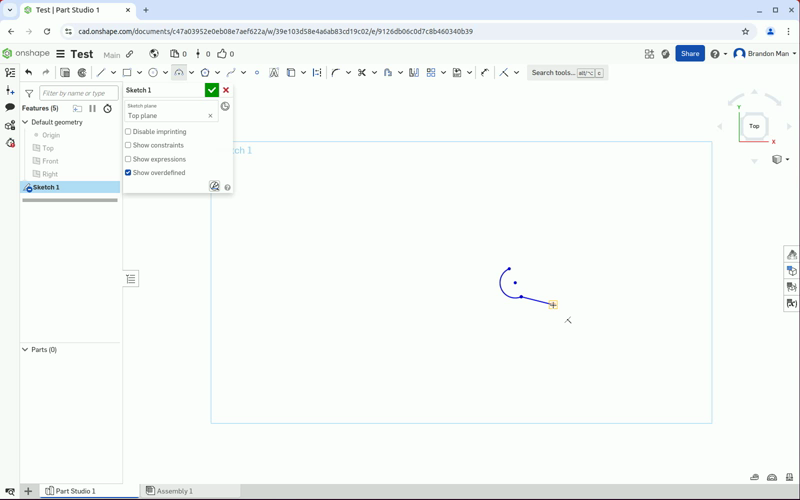
scroll(-6)
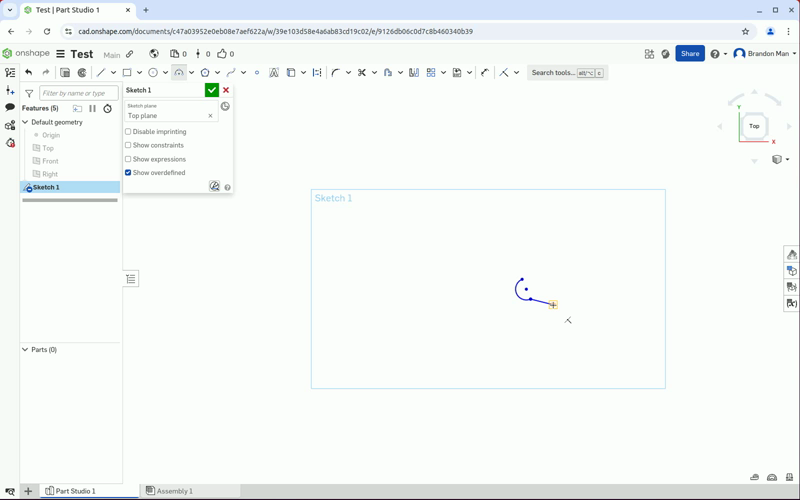
scroll(-6)
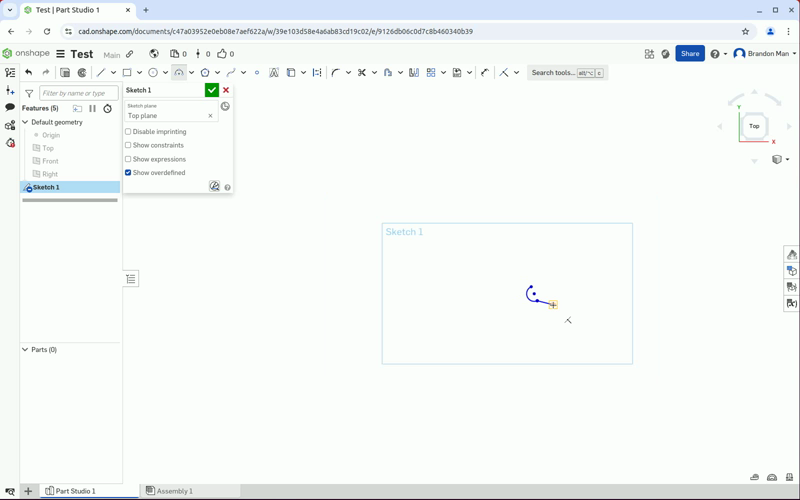
scroll(-6)
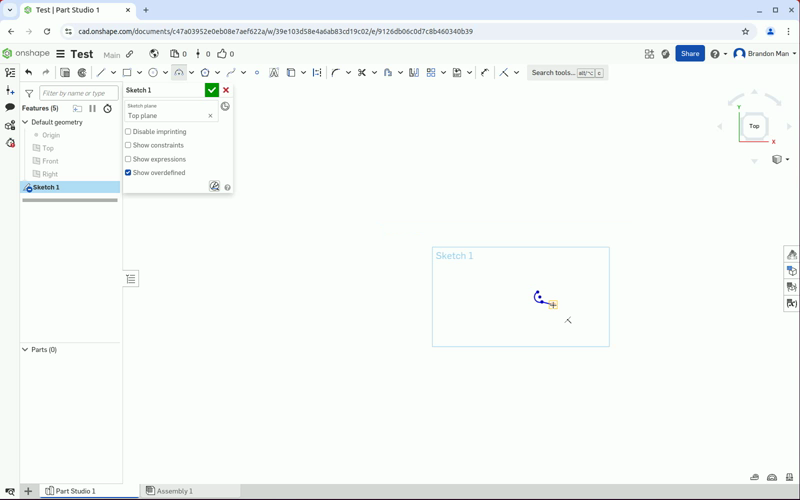
scroll(-6)
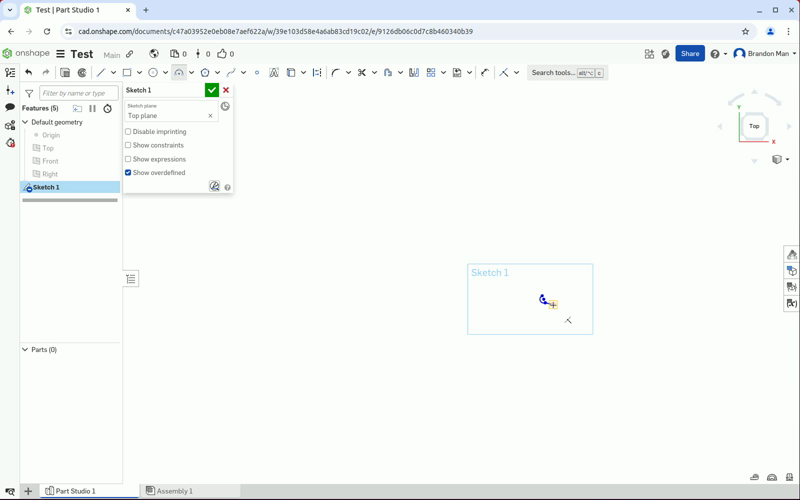
scroll(-6)
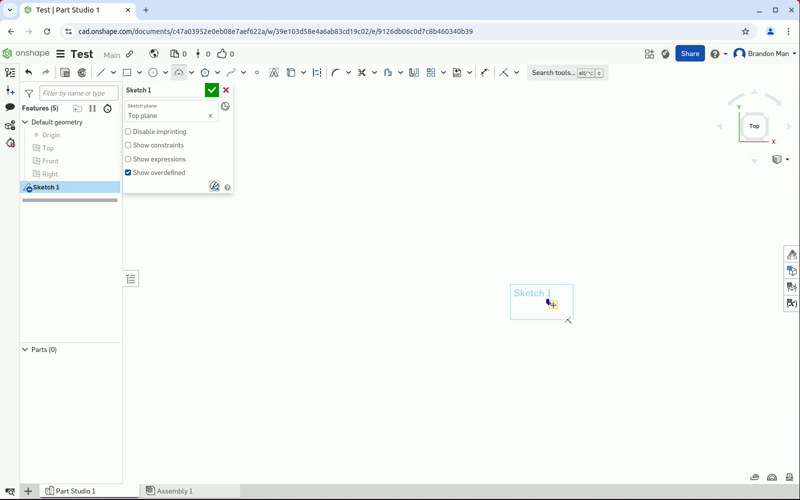
key_down(shift)
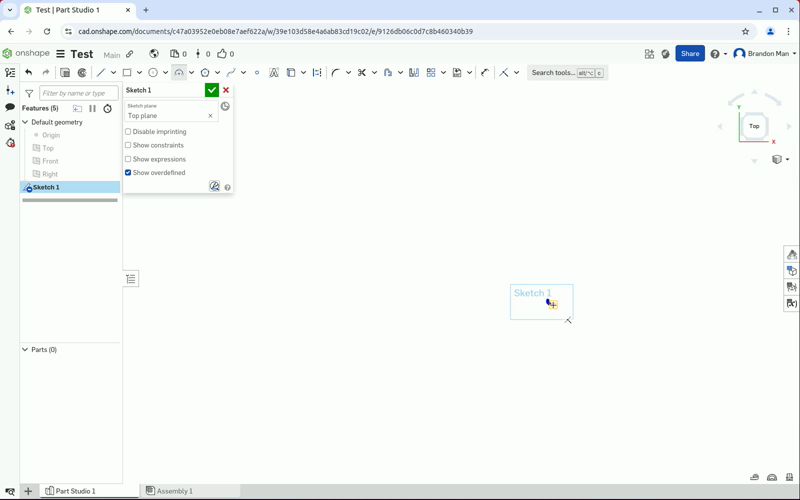
mouse_move(554, 305)
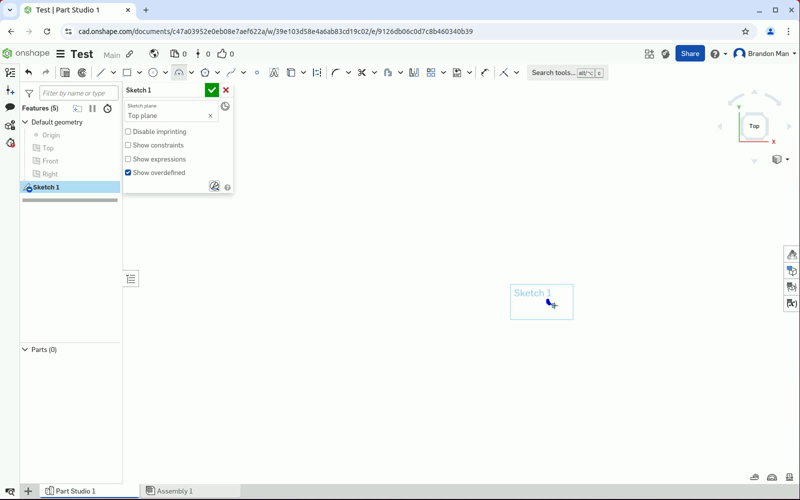
scroll(6)
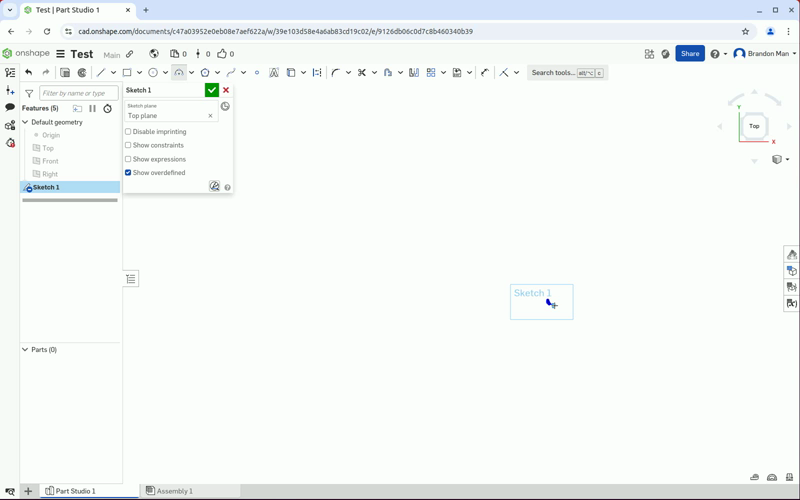
scroll(6)
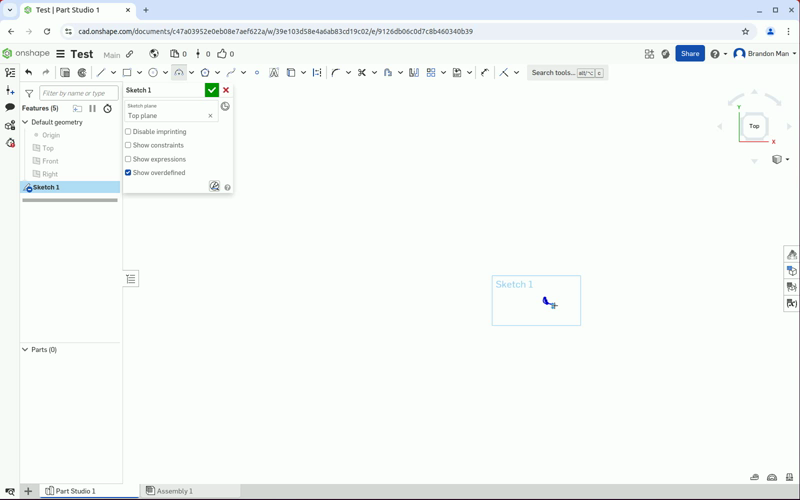
scroll(6)
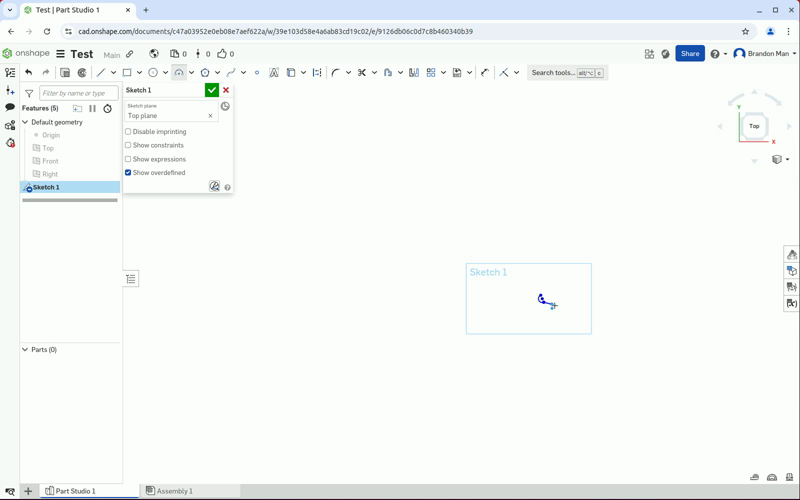
scroll(6)
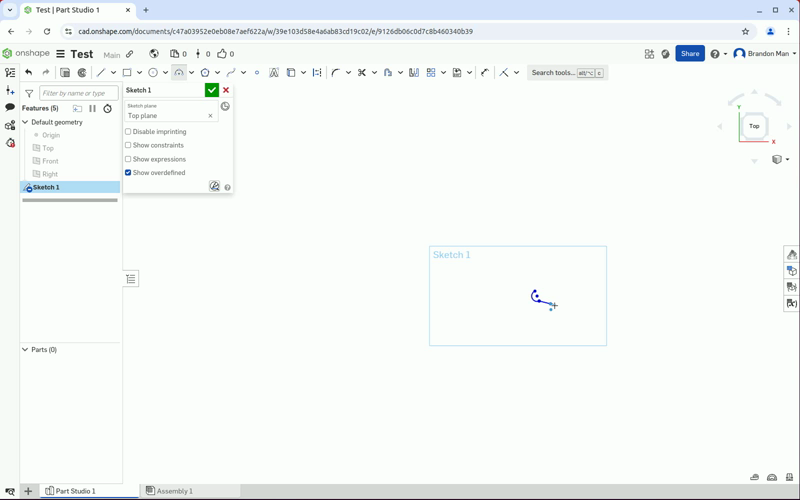
scroll(6)
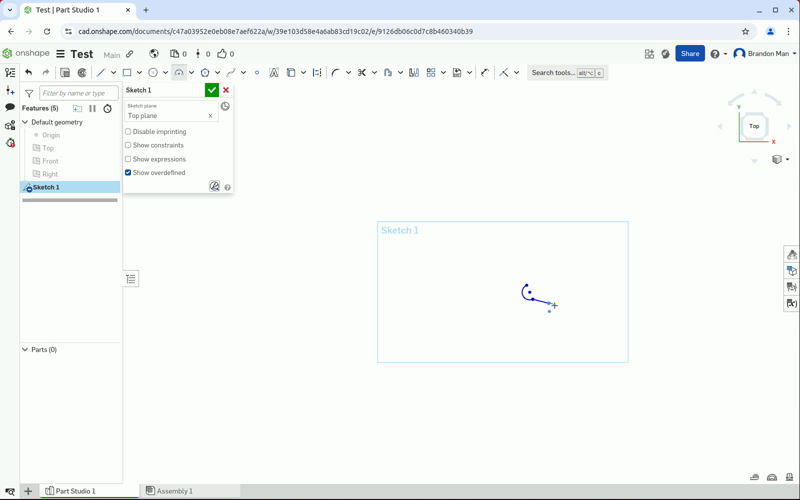
scroll(6)
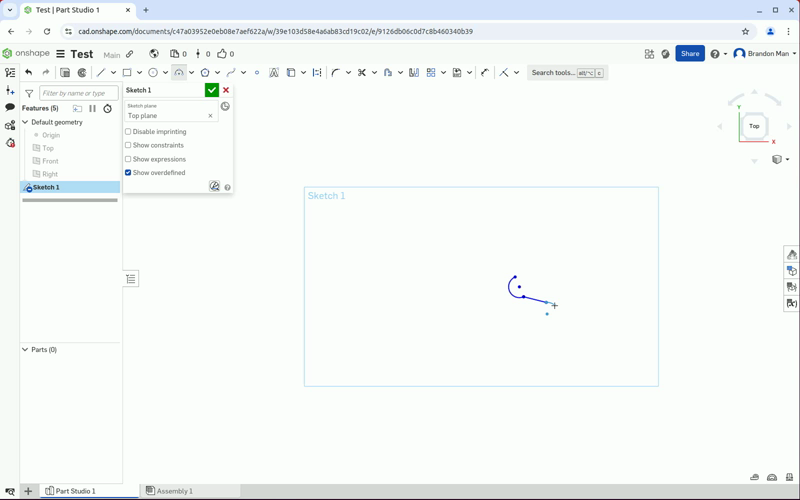
scroll(6)
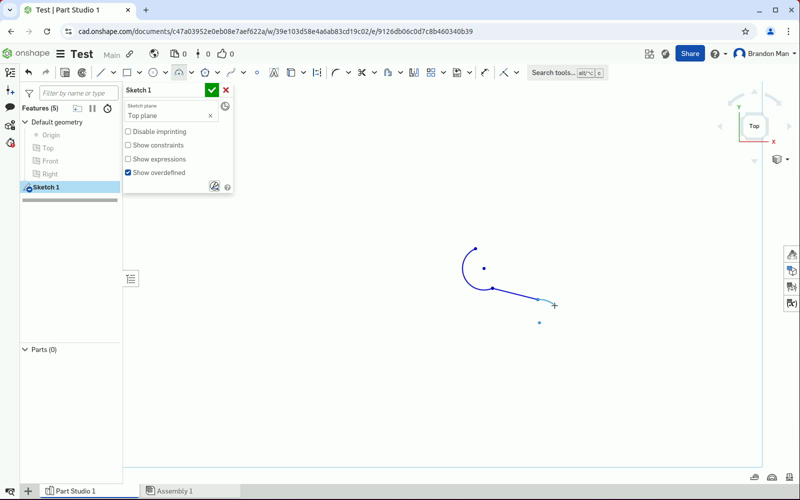
click(554, 305)
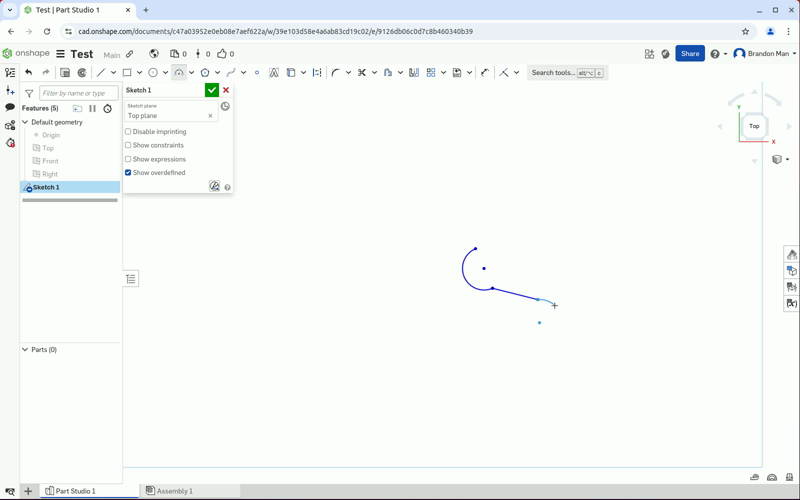
scroll(-6)
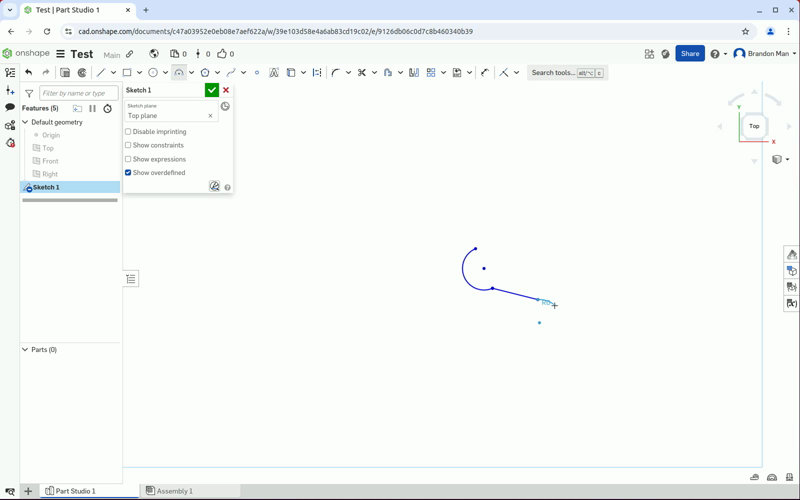
scroll(-6)
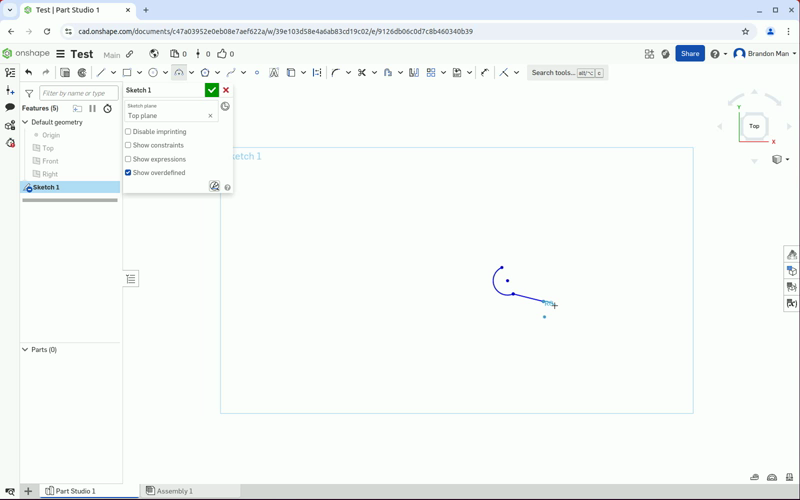
scroll(-6)
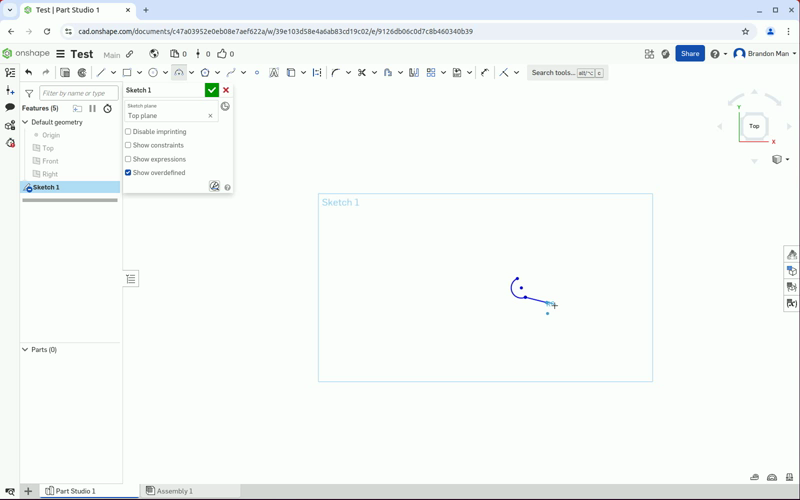
scroll(-6)
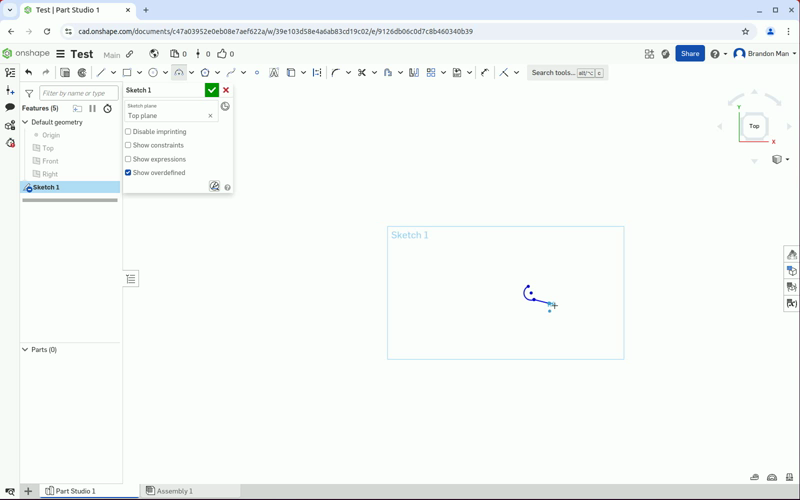
scroll(-6)
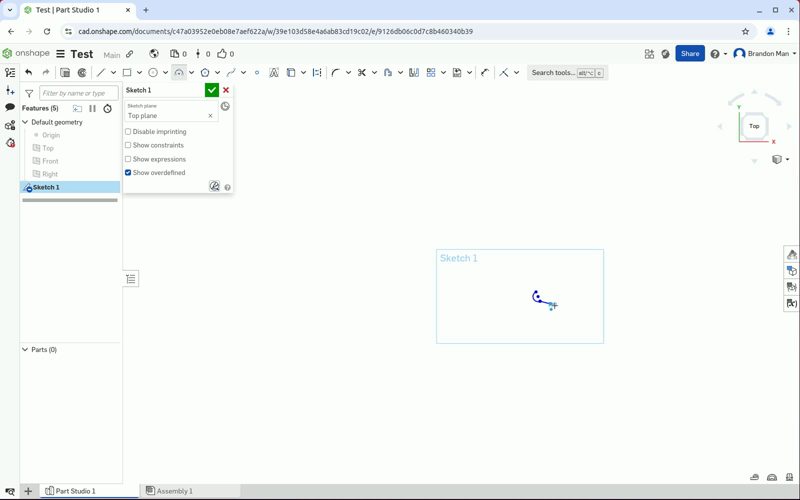
scroll(-6)
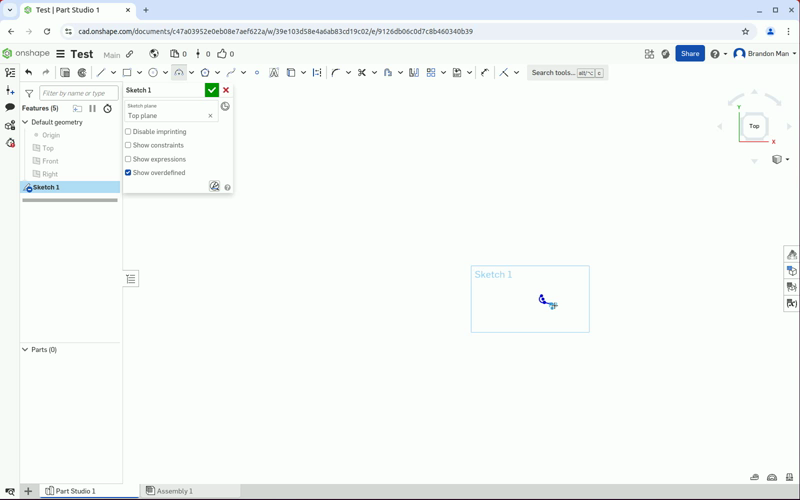
scroll(-6)
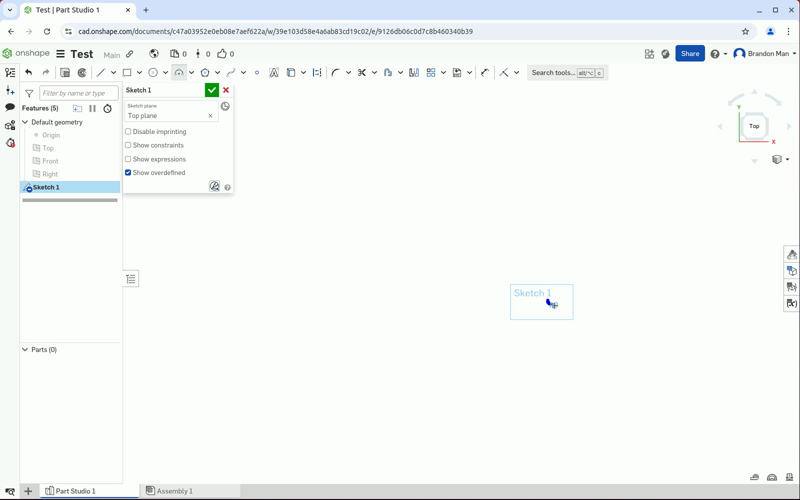
mouse_move(554, 304)
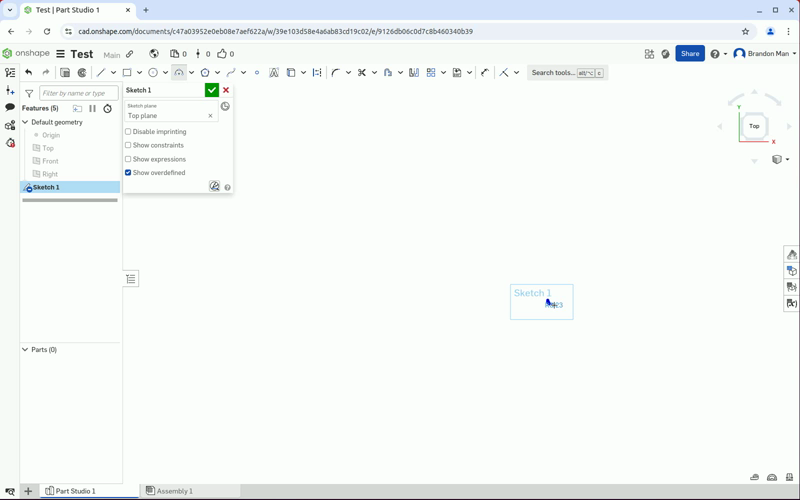
scroll(6)
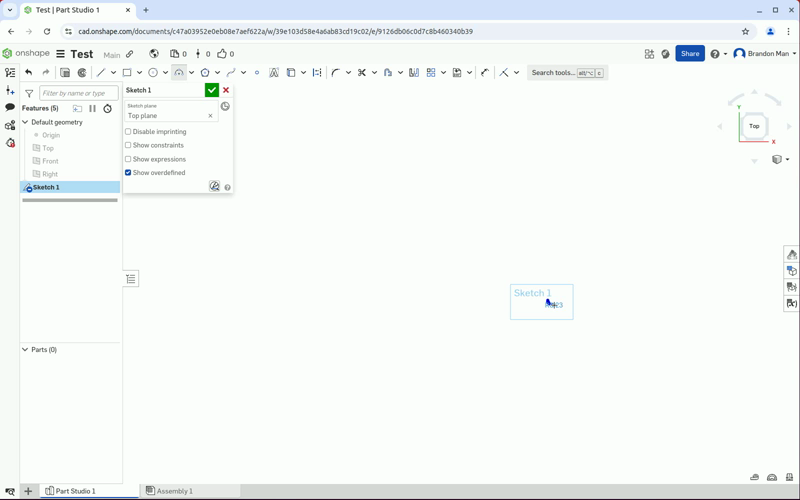
scroll(6)
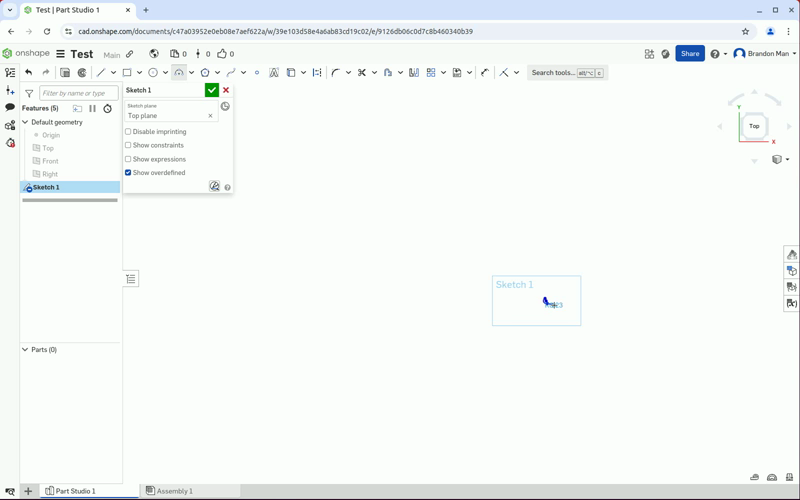
scroll(6)
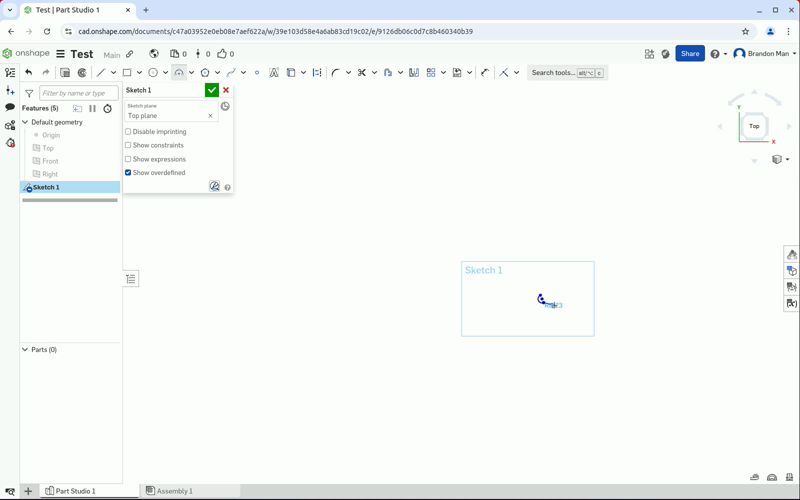
scroll(6)
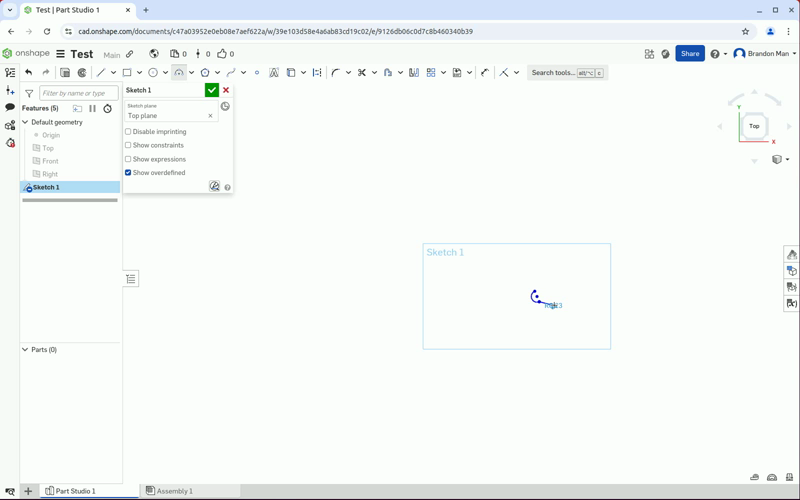
scroll(6)
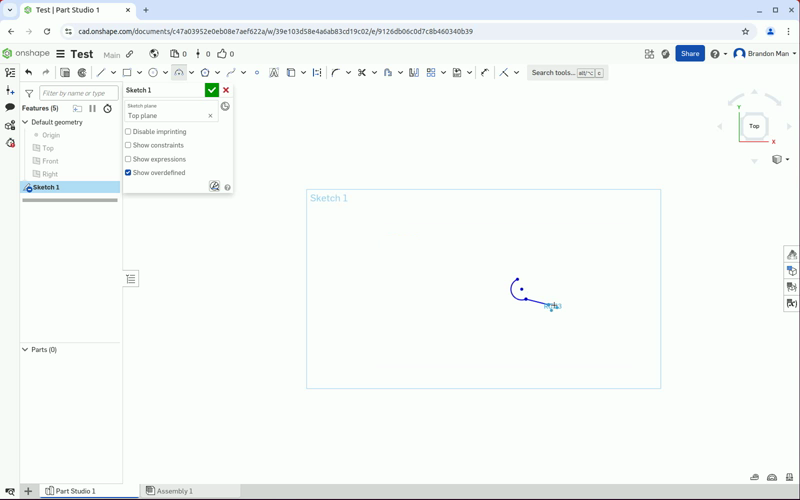
scroll(6)
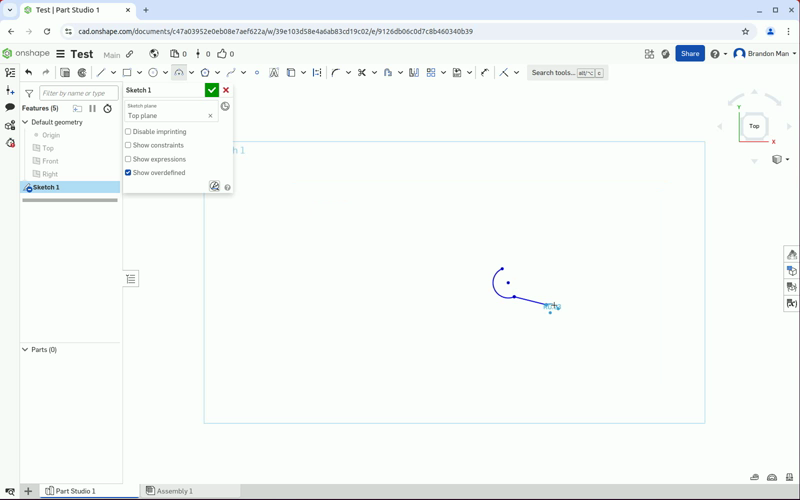
scroll(6)
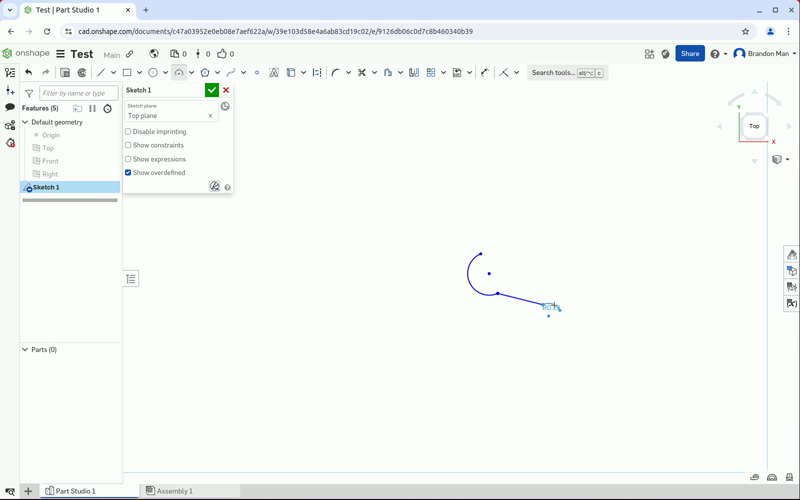
click(554, 304)
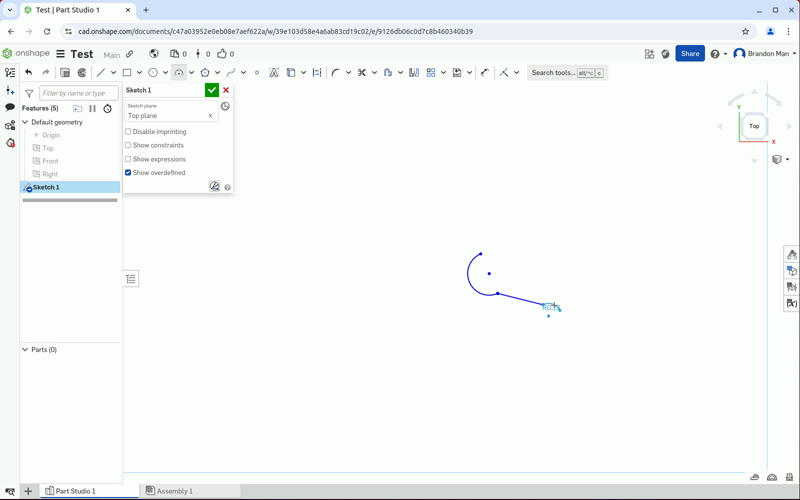
scroll(-6)
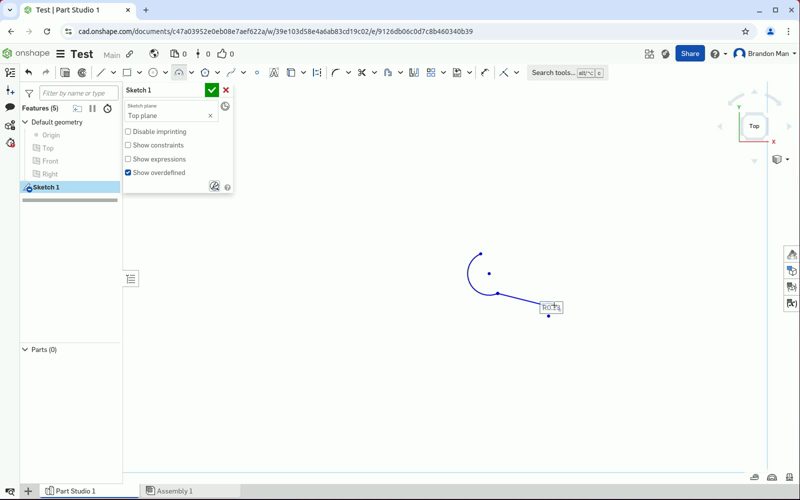
scroll(-6)
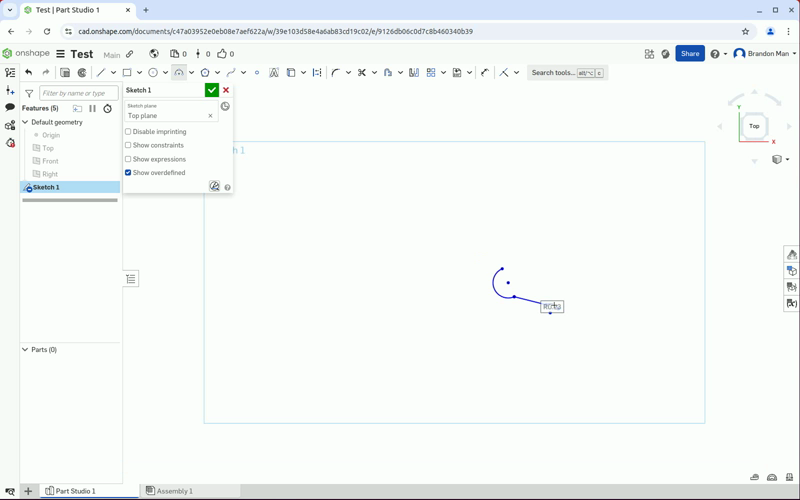
scroll(-6)
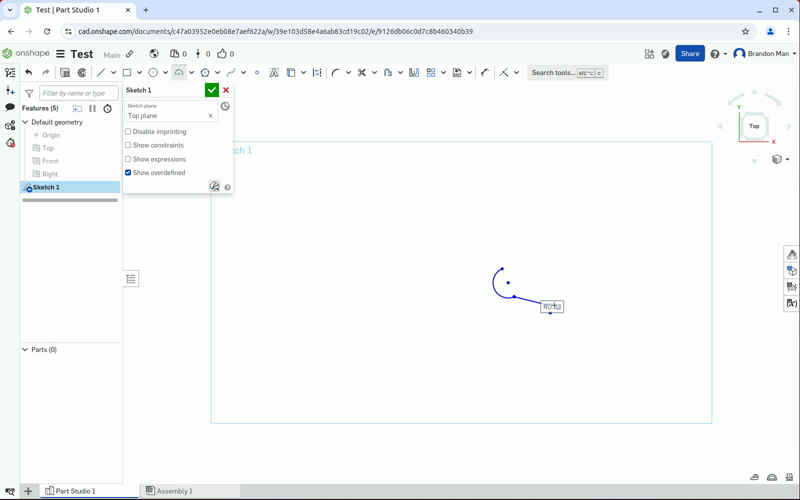
scroll(-6)
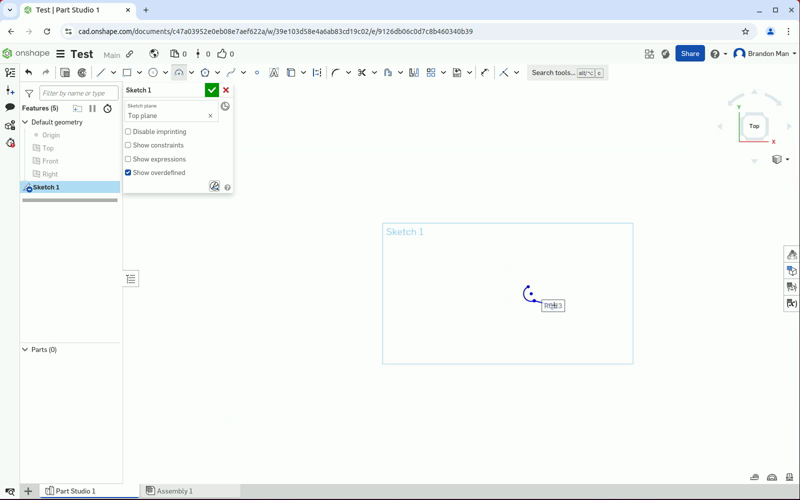
scroll(-6)
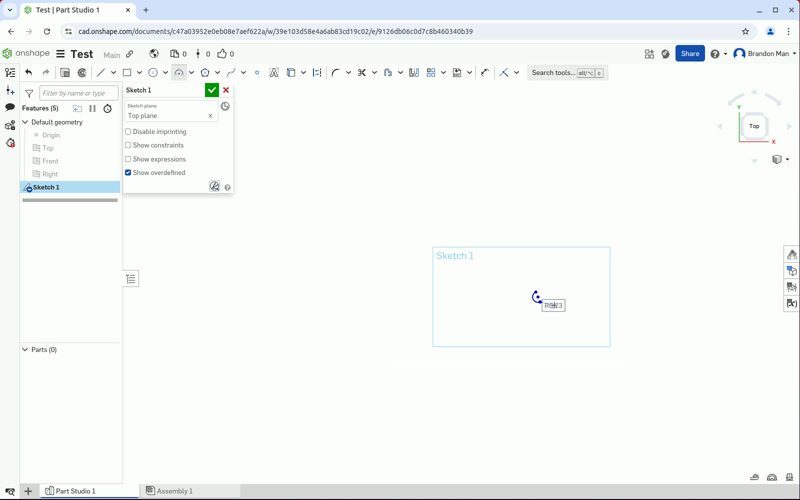
scroll(-6)
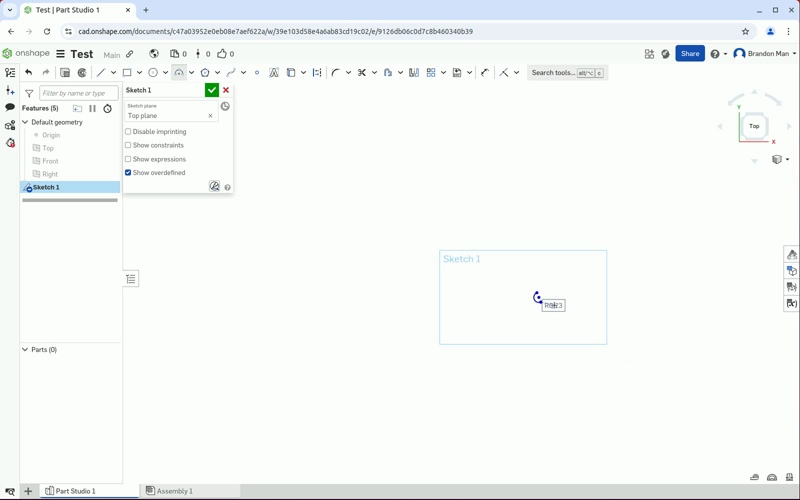
scroll(-6)
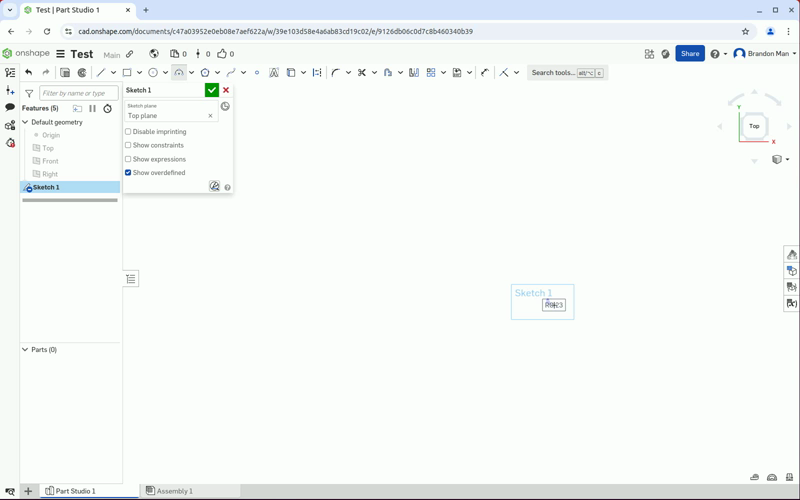
key_up(shift)
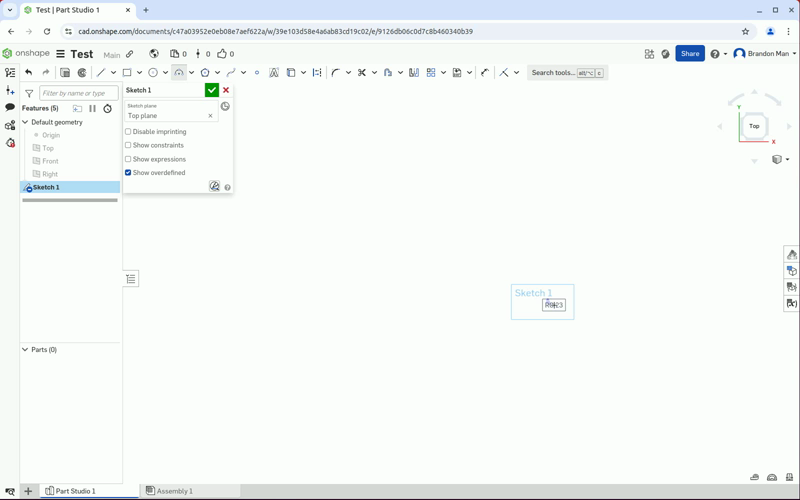
key(esc)
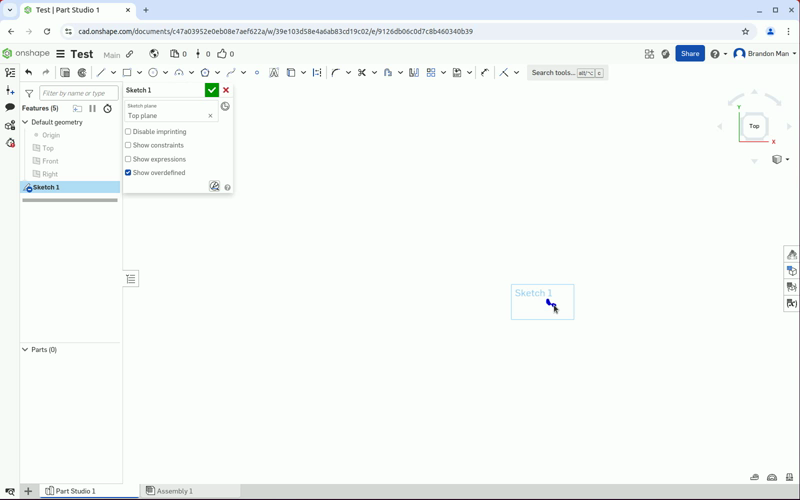
key(l)
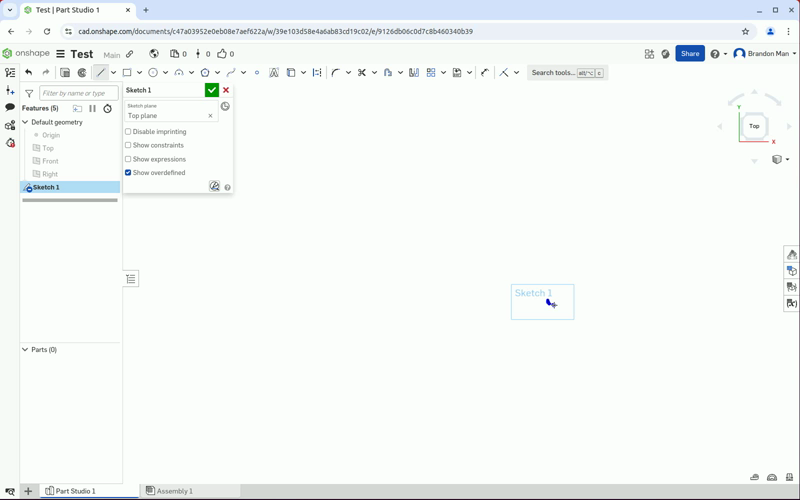
mouse_move(554, 305)
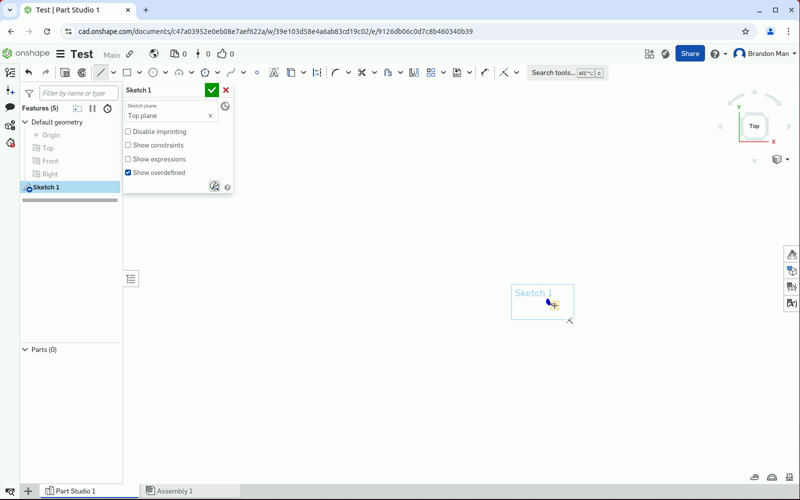
scroll(6)
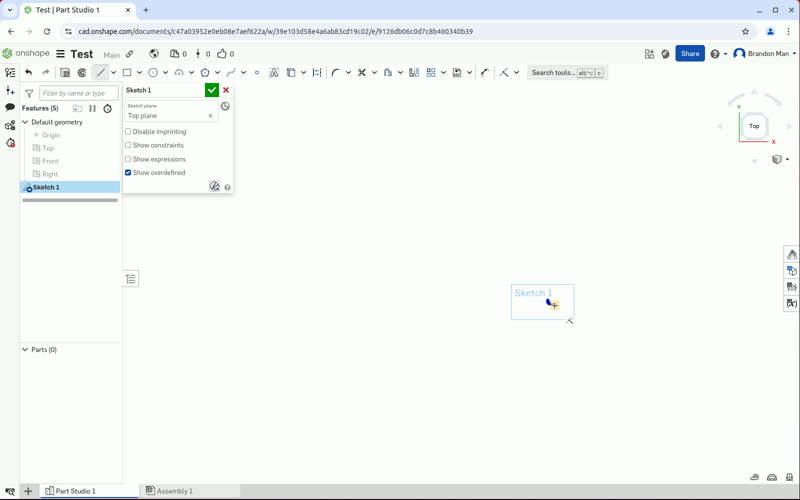
scroll(6)
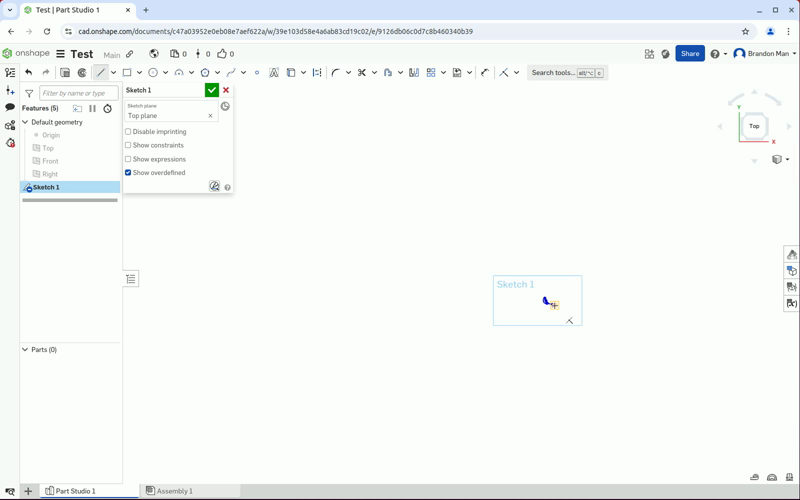
scroll(6)
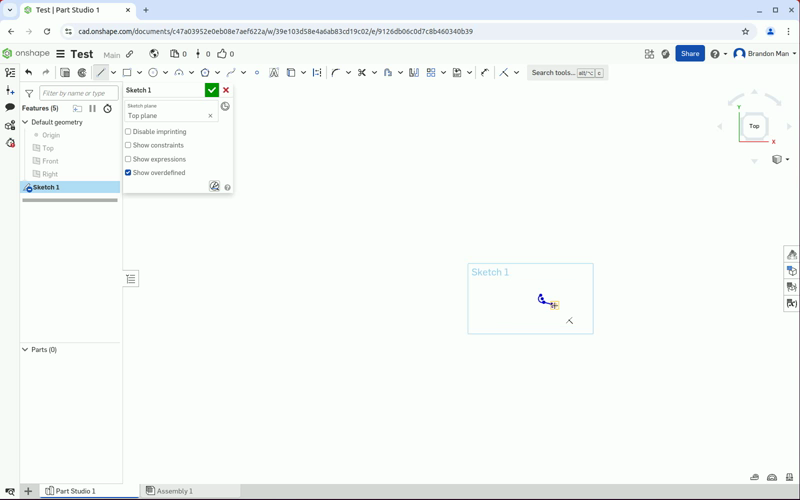
scroll(6)
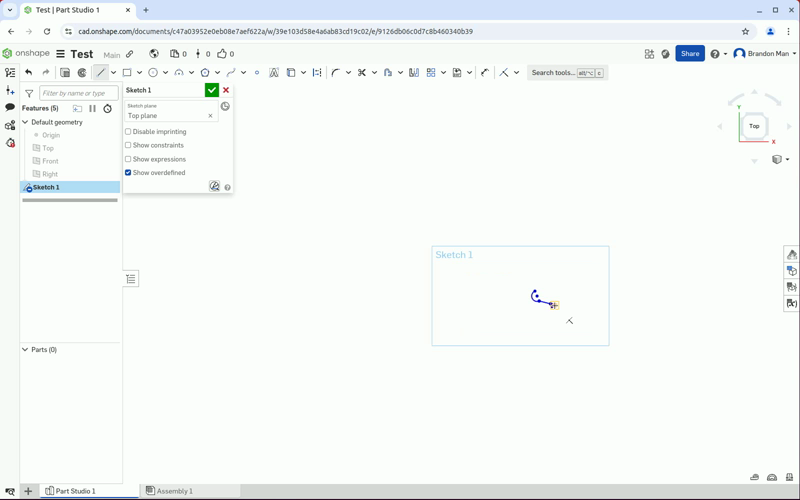
scroll(6)
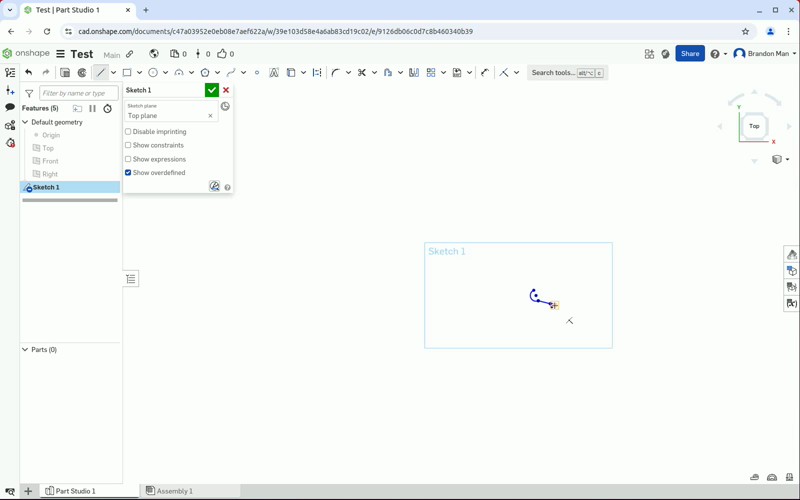
scroll(6)
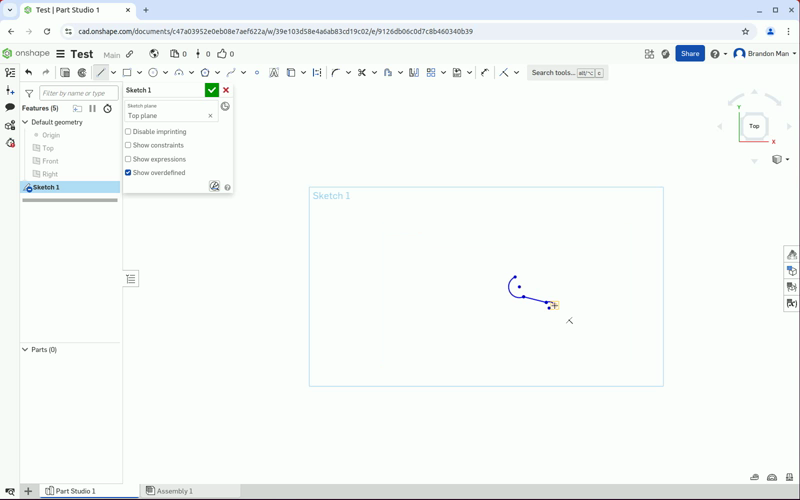
scroll(6)
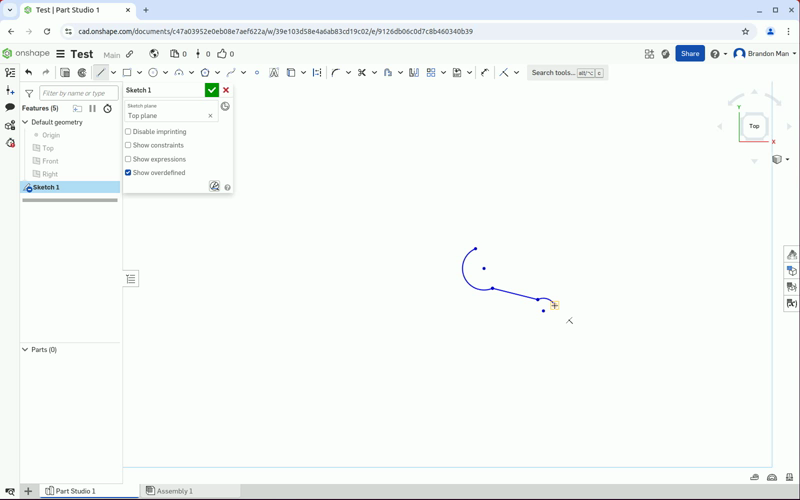
click(554, 305)
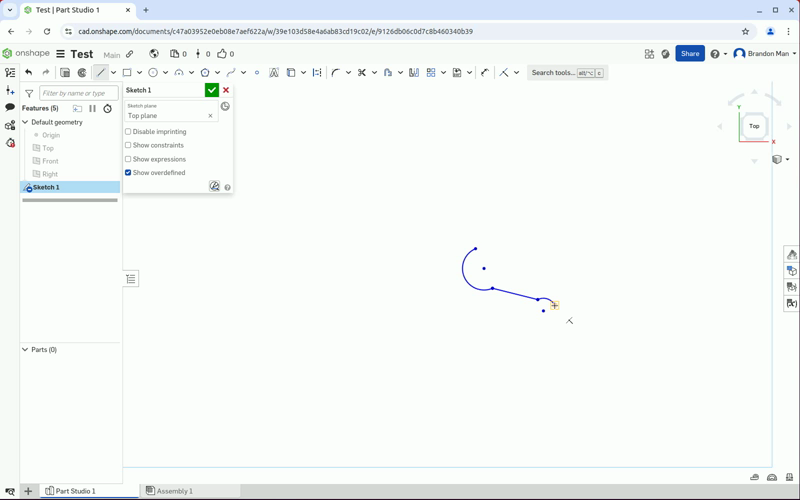
scroll(-6)
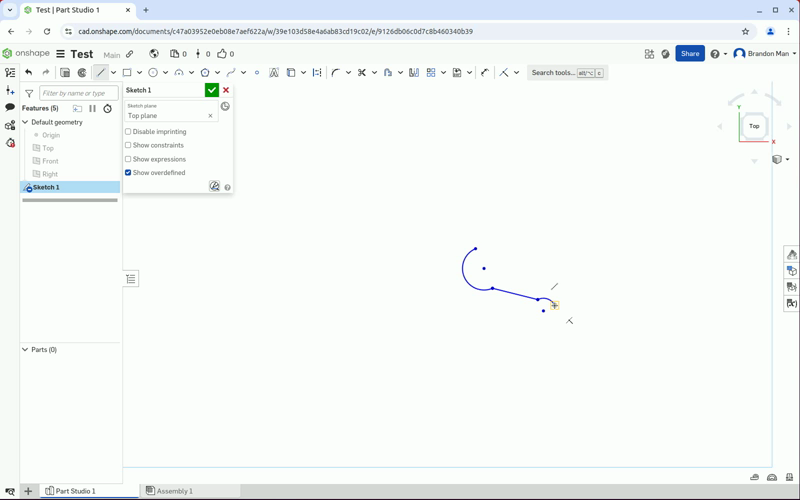
scroll(-6)
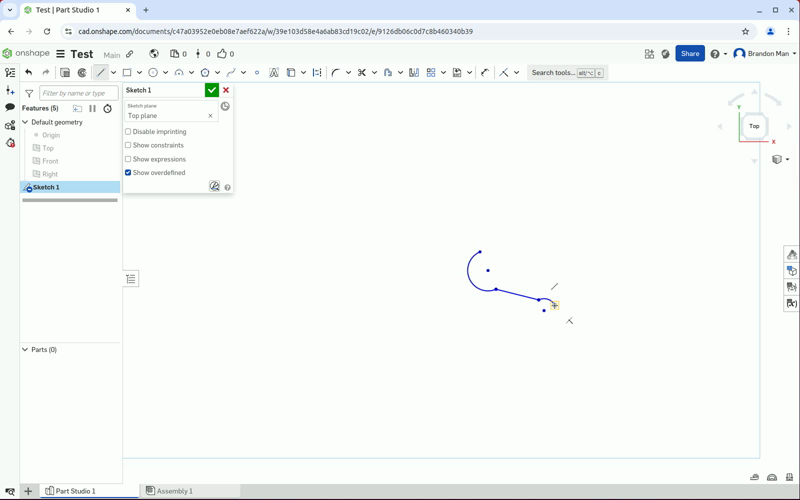
scroll(-6)
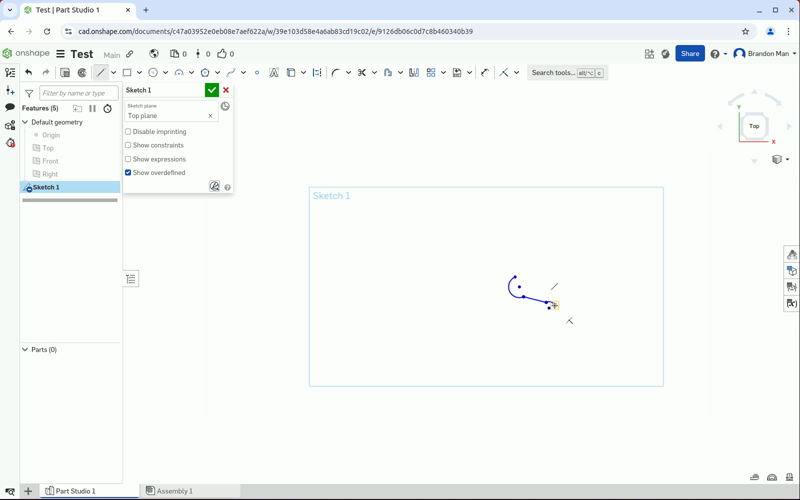
scroll(-6)
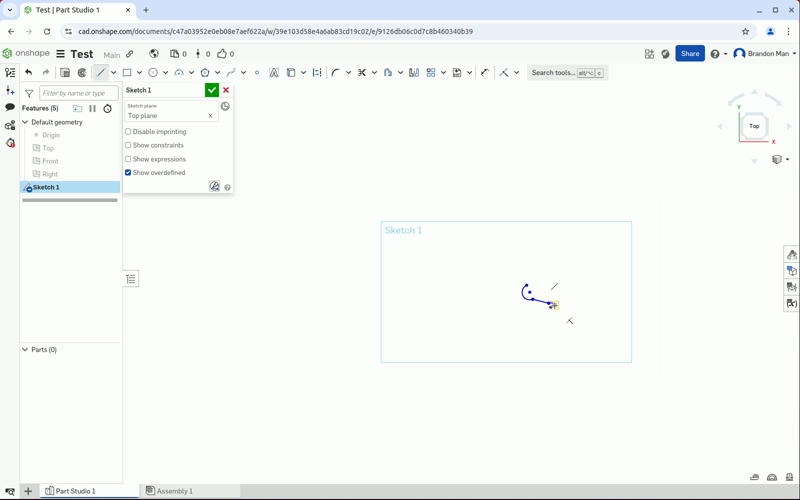
scroll(-6)
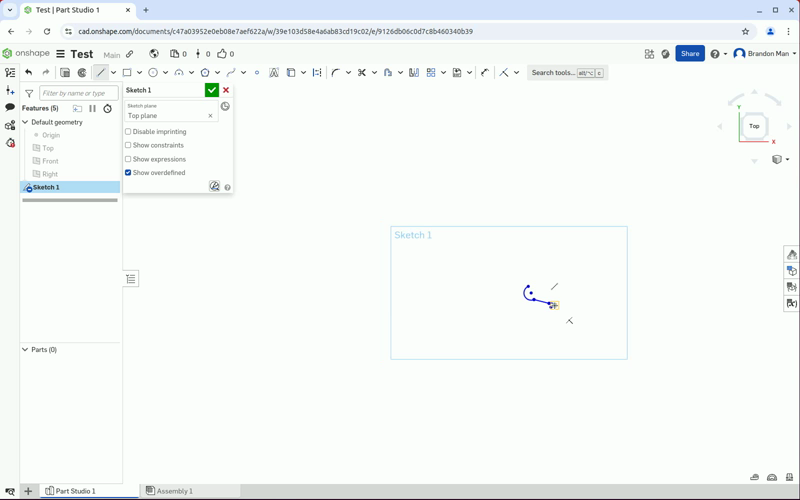
scroll(-6)
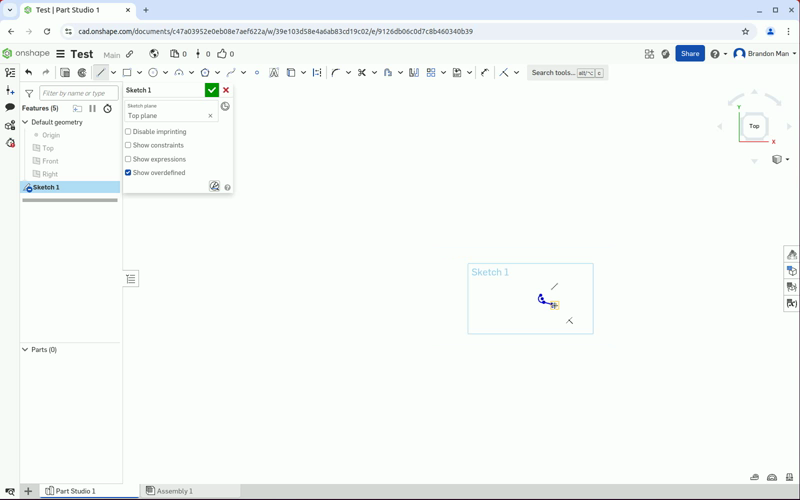
scroll(-6)
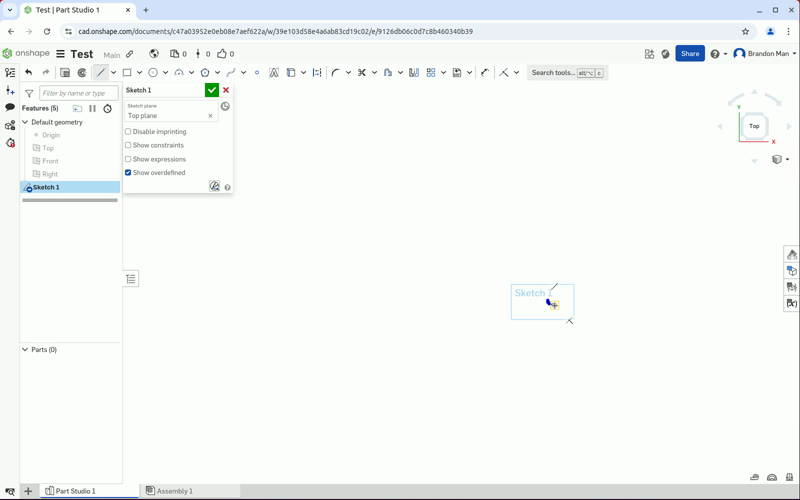
key_down(shift)
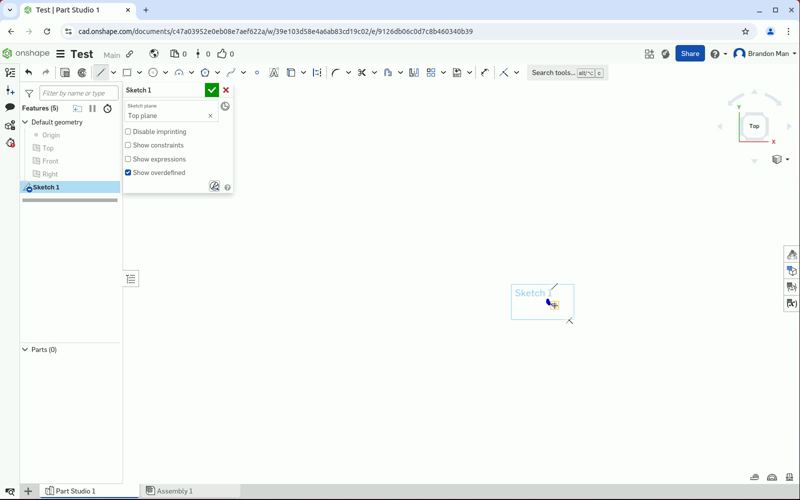
mouse_move(584, 305)
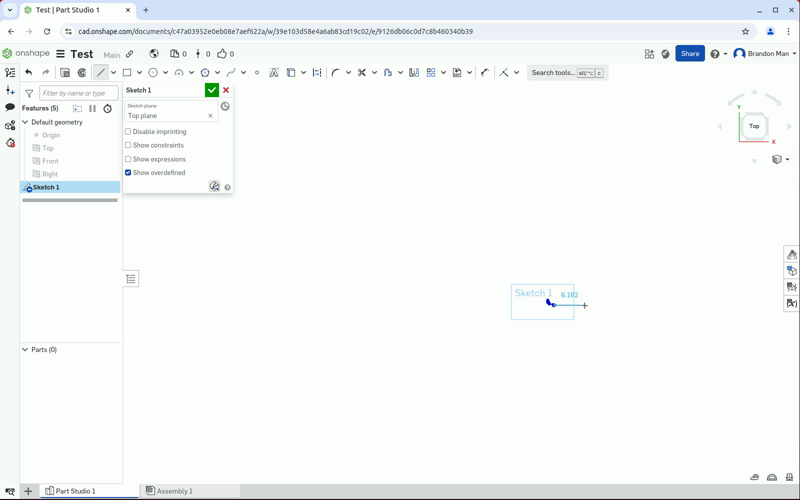
mouse_move(558, 310)
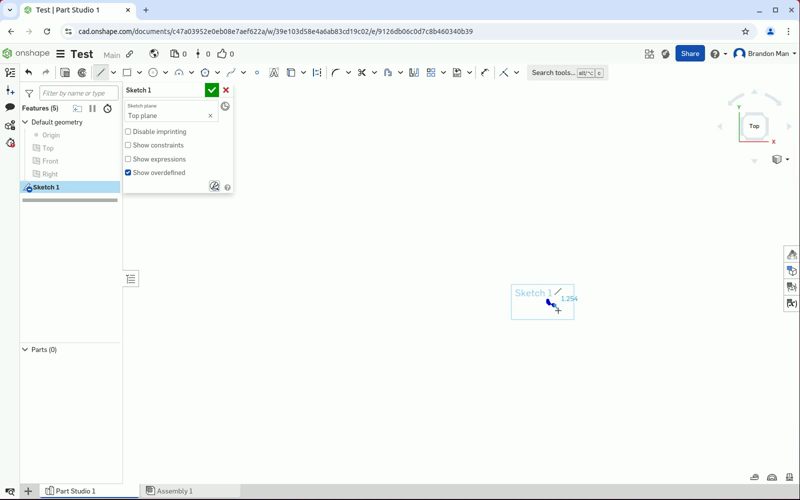
scroll(6)
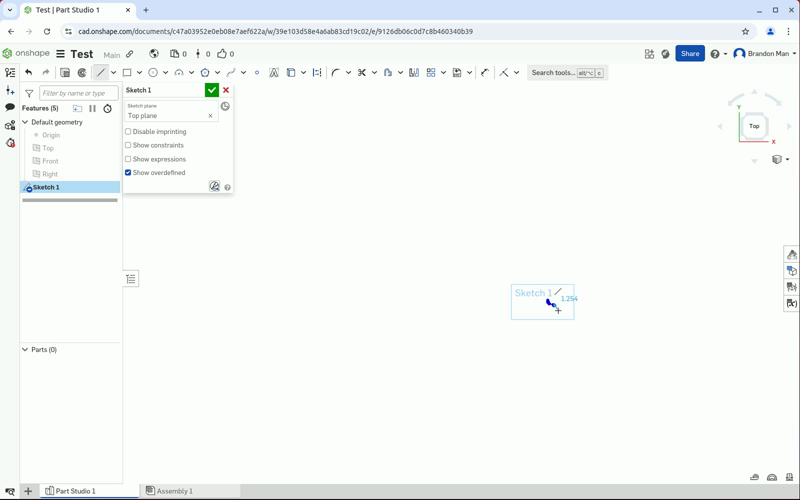
scroll(6)
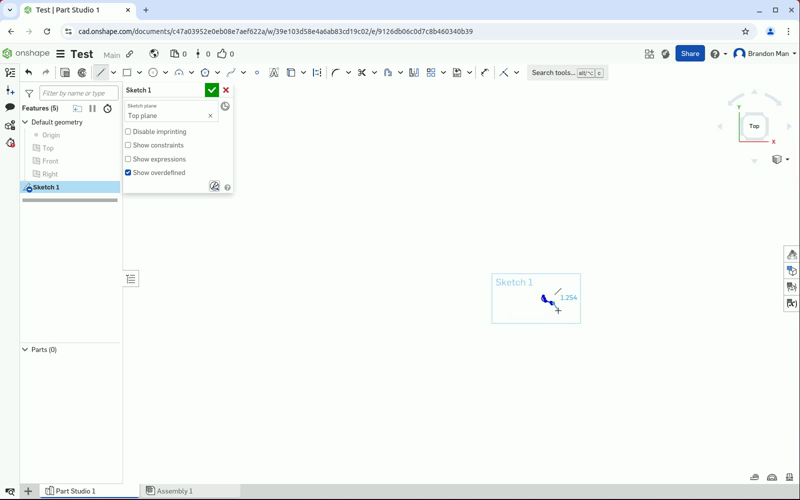
scroll(6)
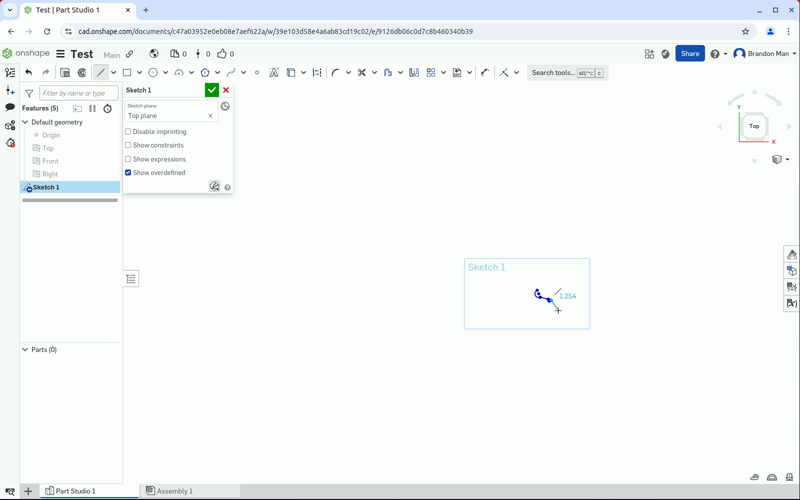
scroll(6)
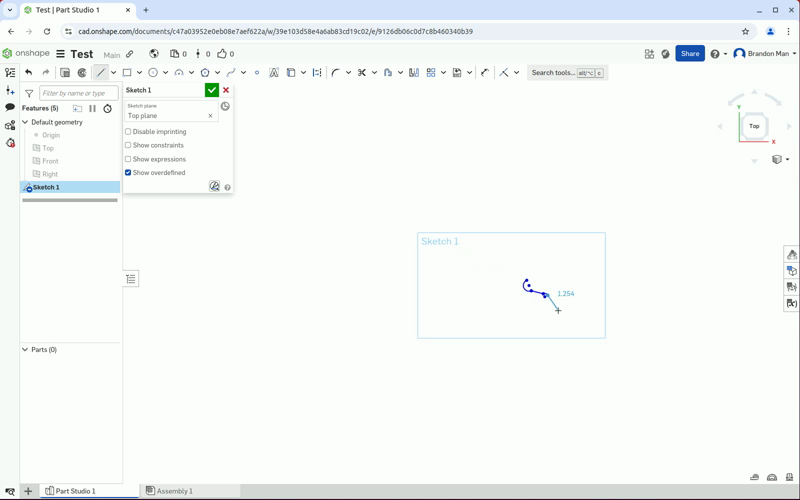
scroll(6)
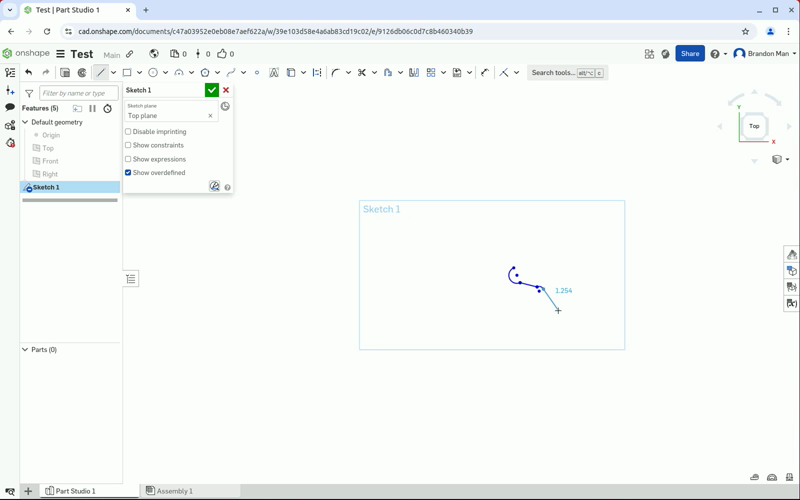
scroll(6)
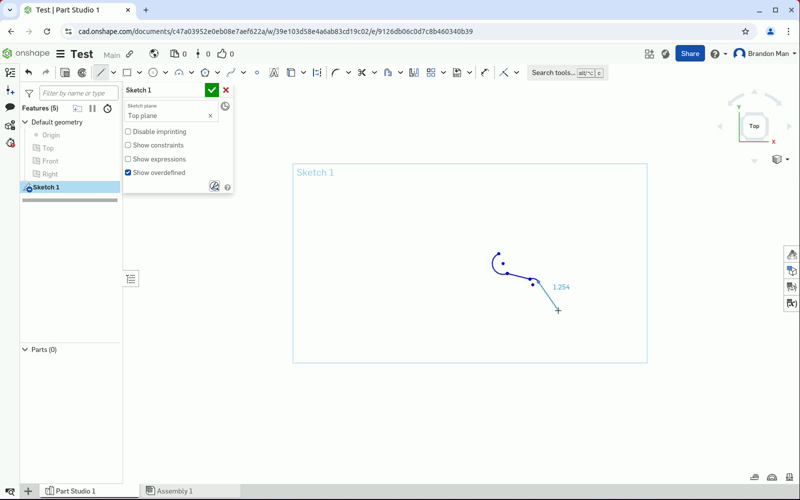
scroll(6)
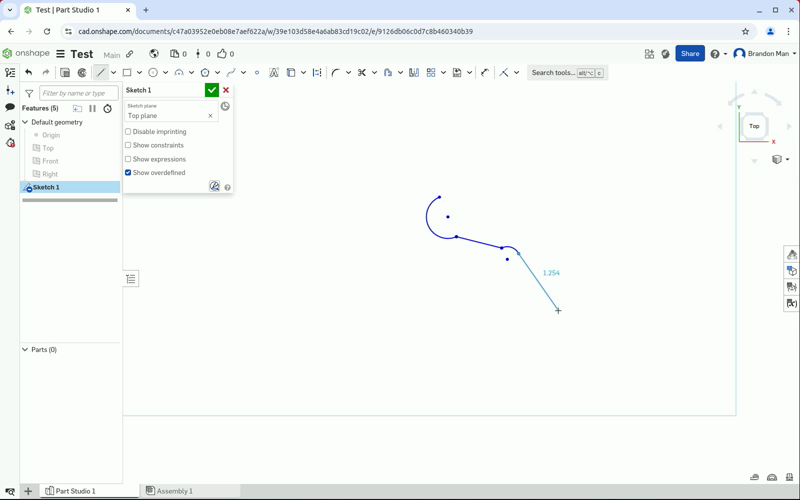
click(558, 310)
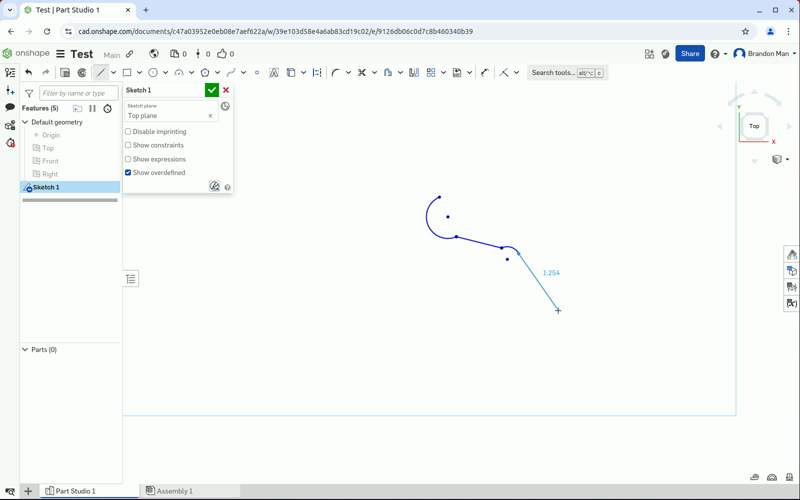
scroll(-6)
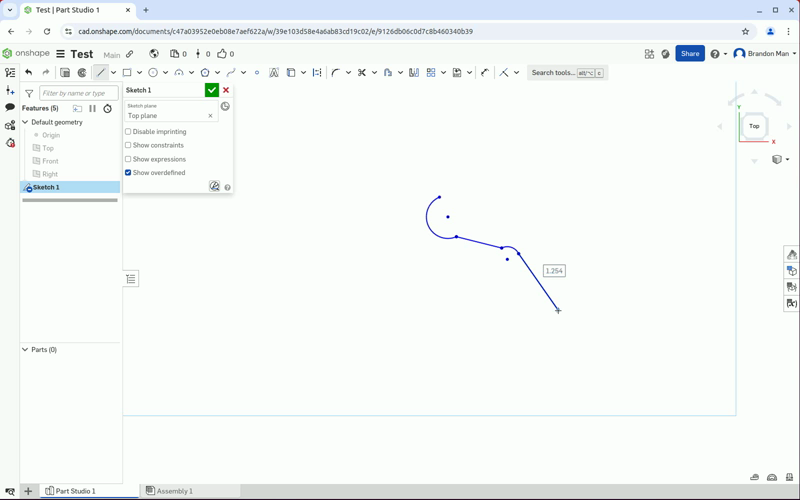
scroll(-6)
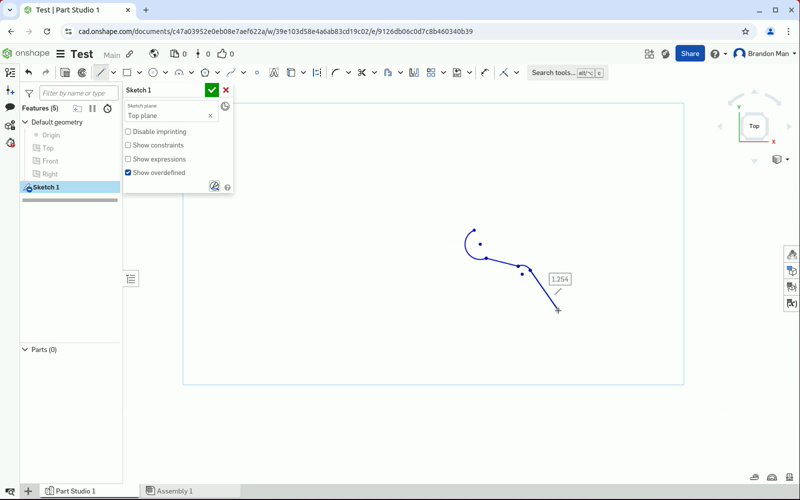
scroll(-6)
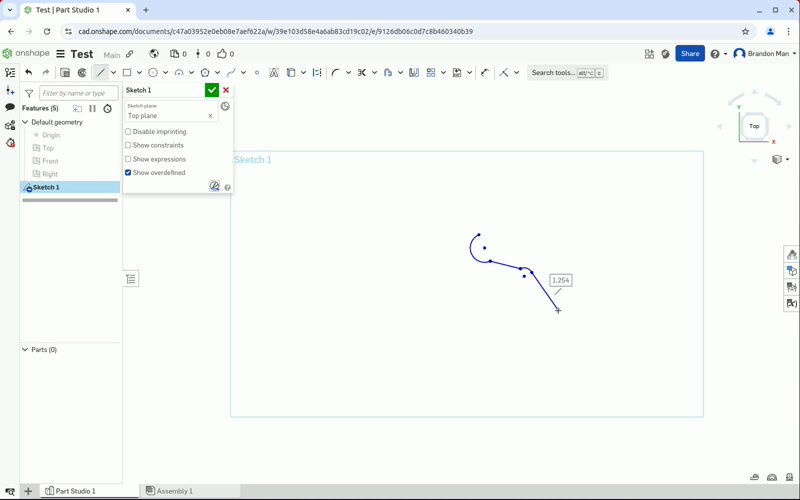
scroll(-6)
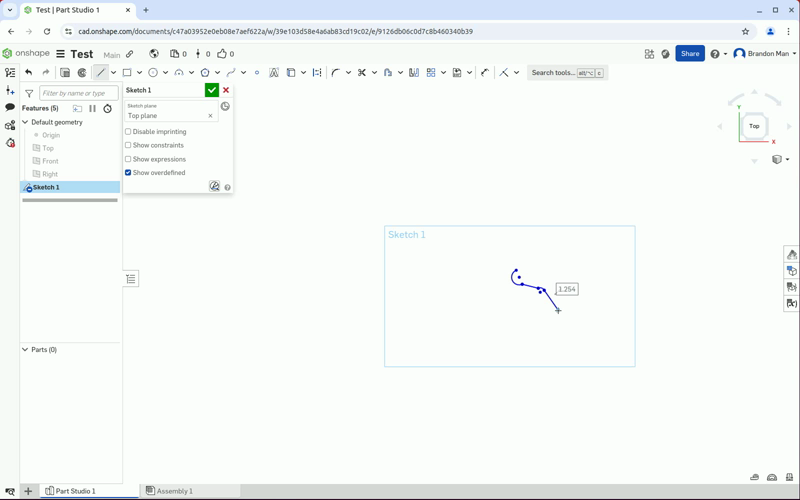
scroll(-6)
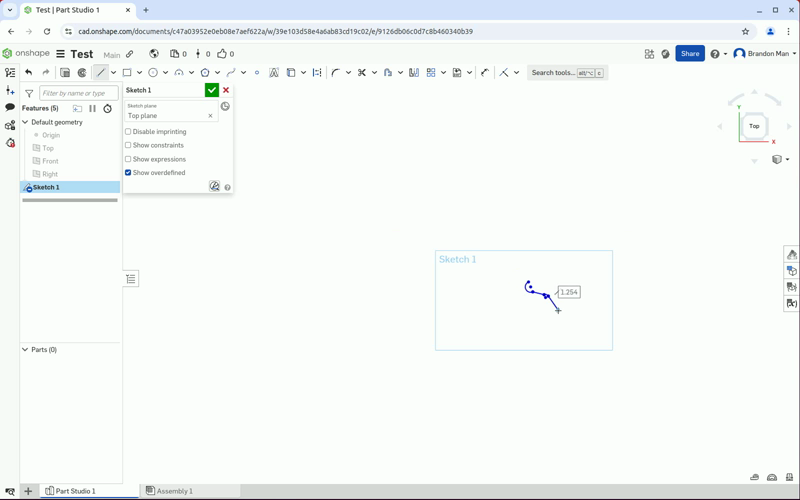
scroll(-6)
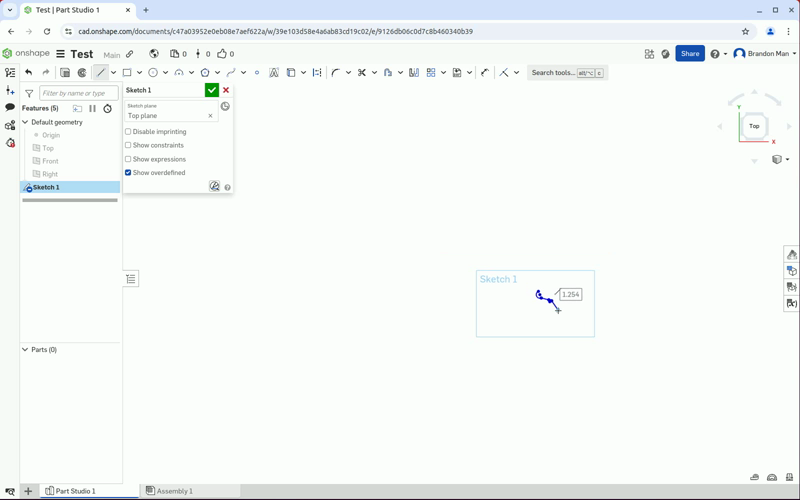
scroll(-6)
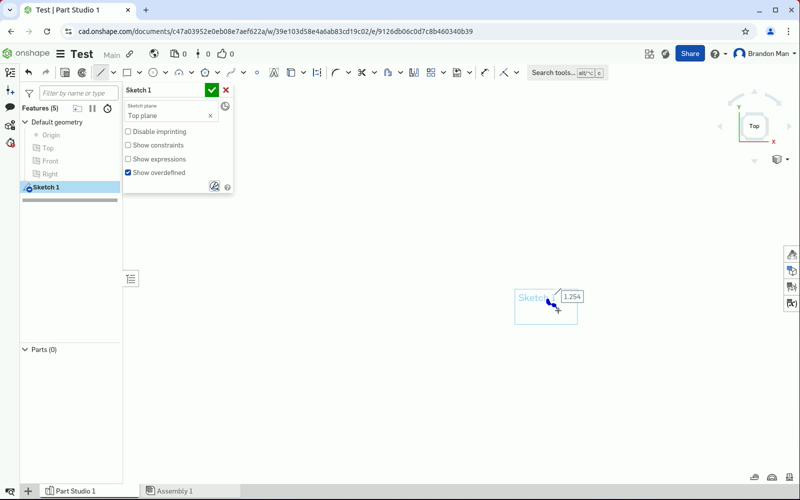
key_up(shift)
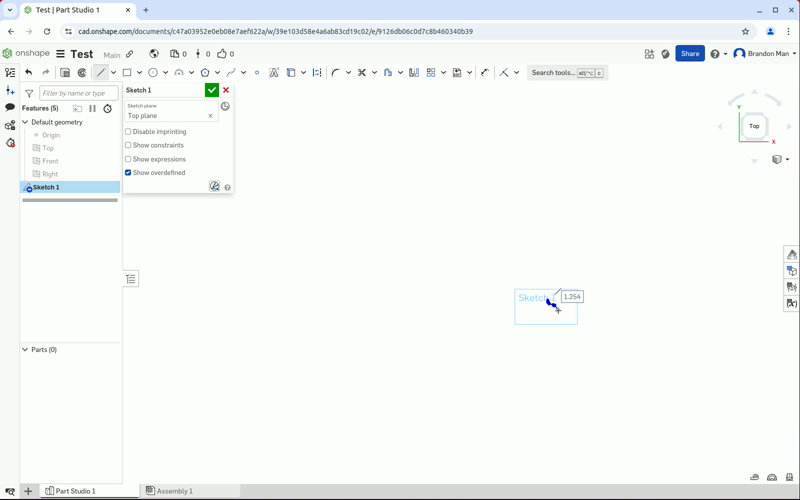
key(esc)
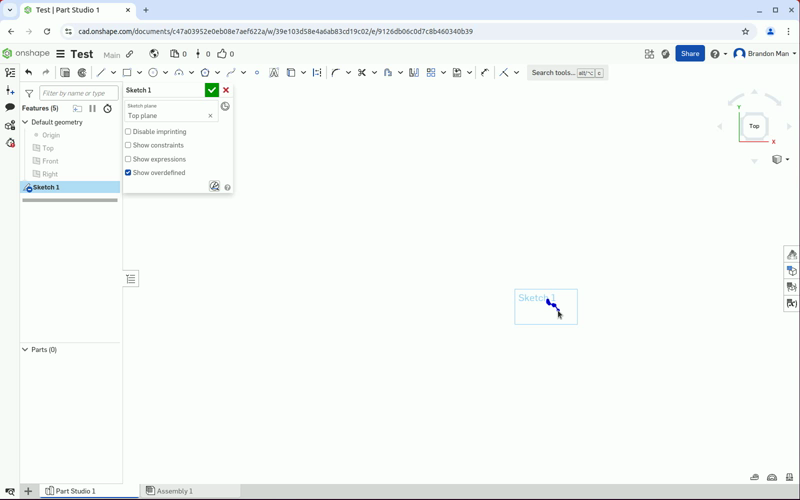
key(a)
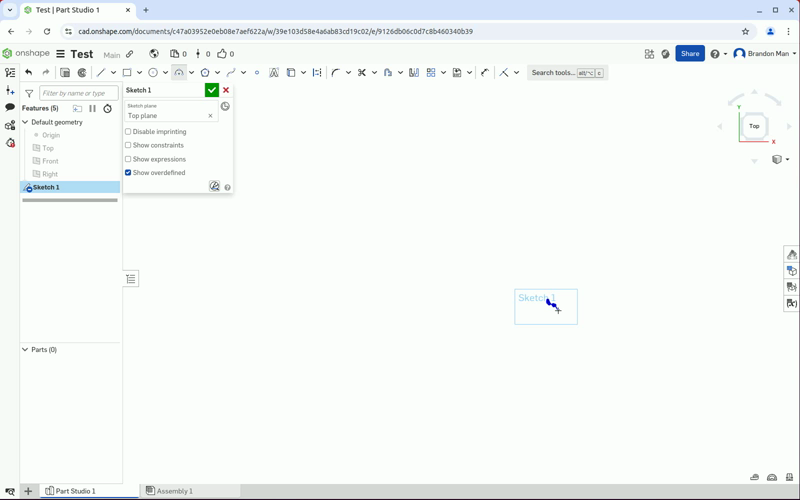
mouse_move(558, 310)
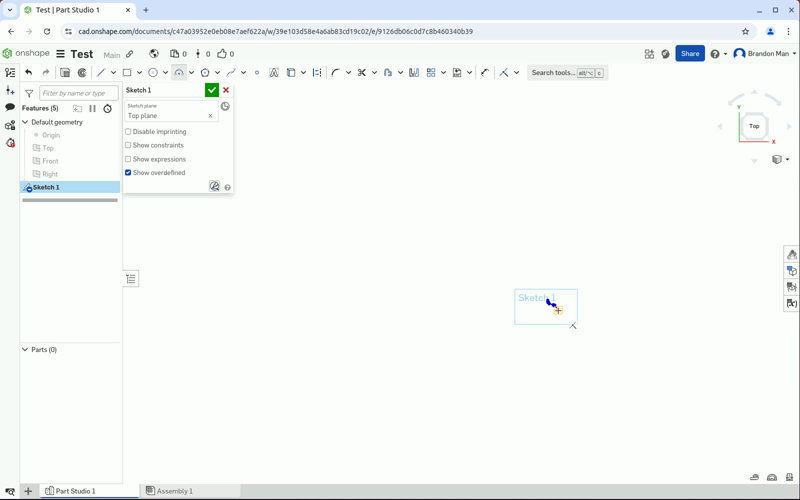
click(558, 310)
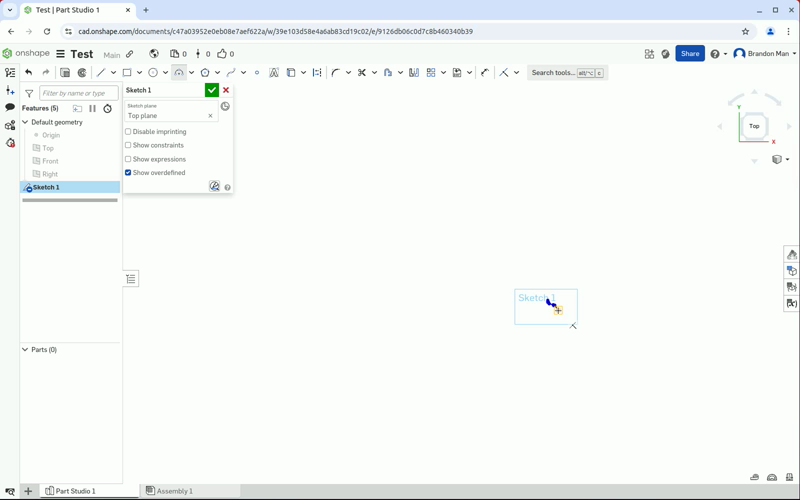
key_down(shift)
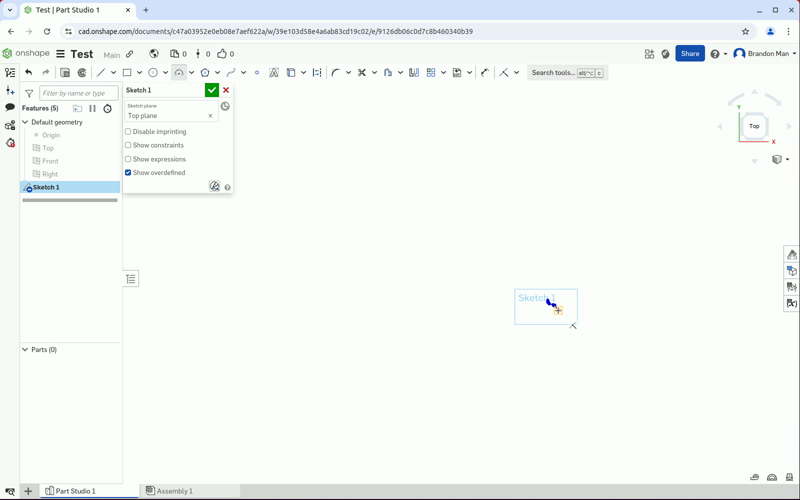
mouse_move(566, 311)
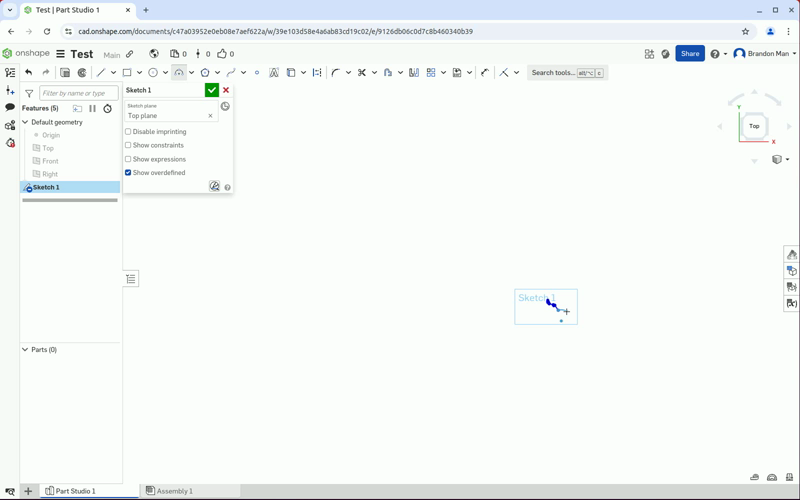
click(566, 311)
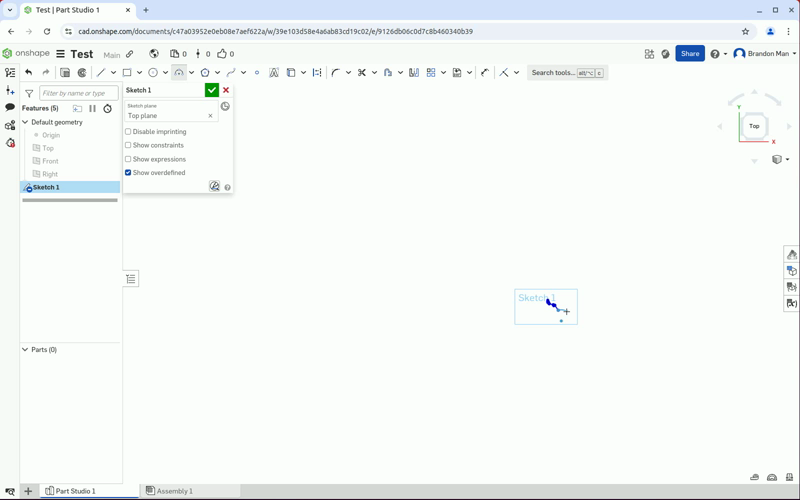
mouse_move(561, 312)
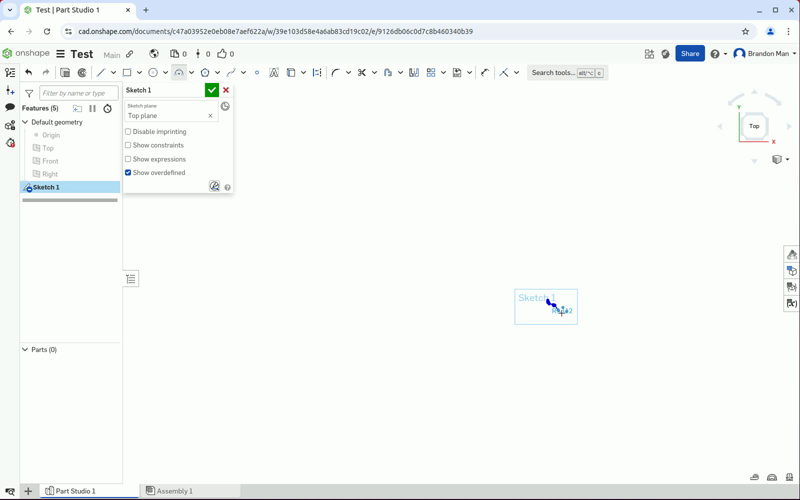
click(561, 312)
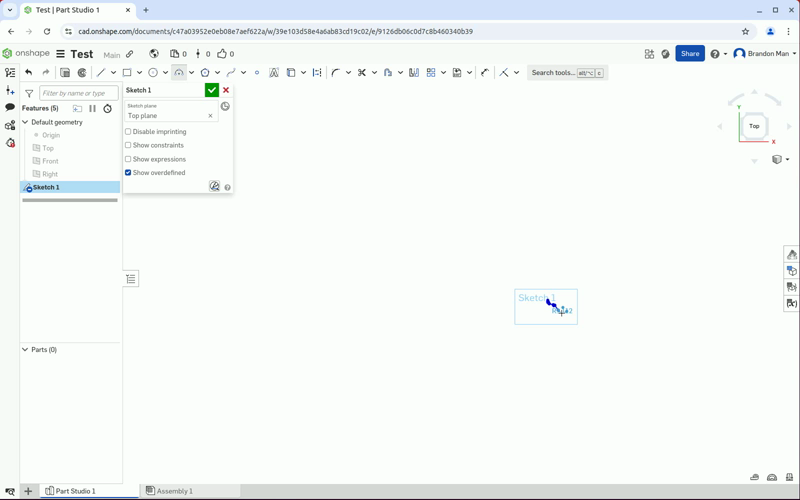
key_up(shift)
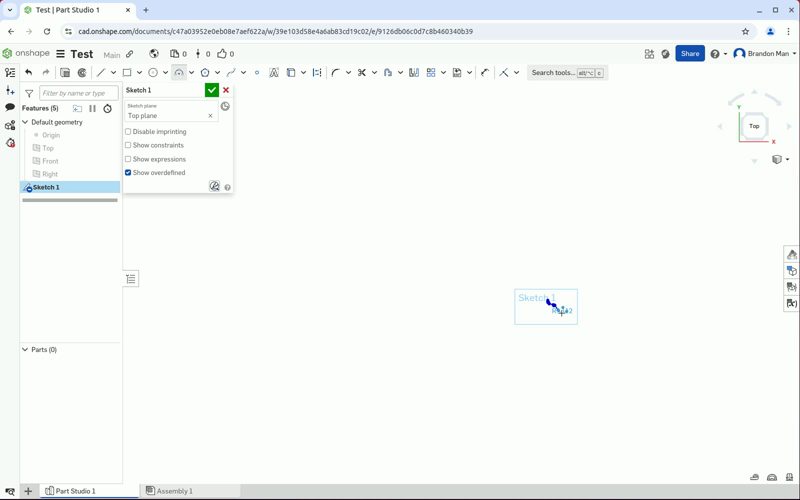
key(esc)
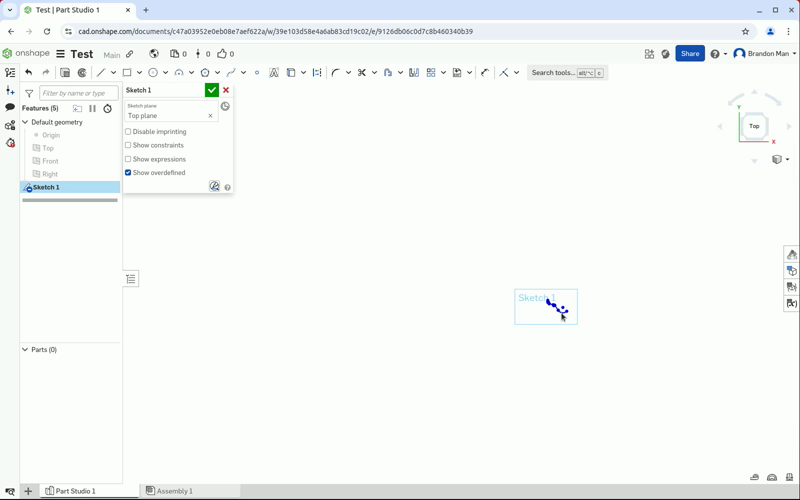
key(l)
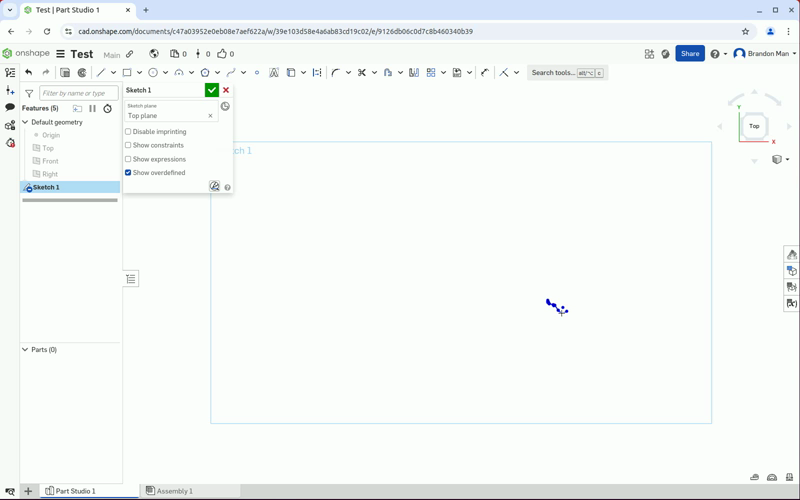
mouse_move(566, 311)
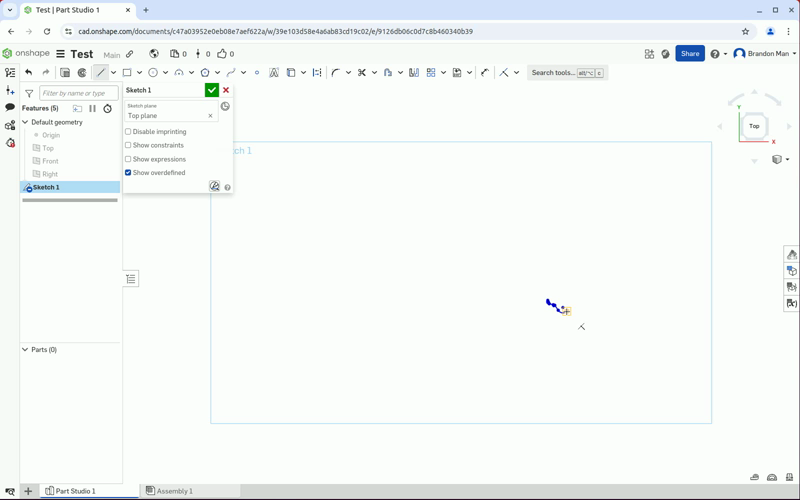
click(566, 311)
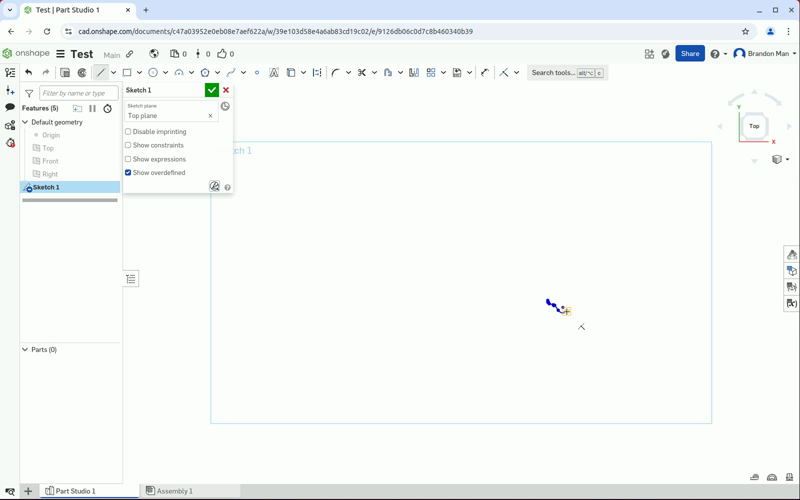
key_down(shift)
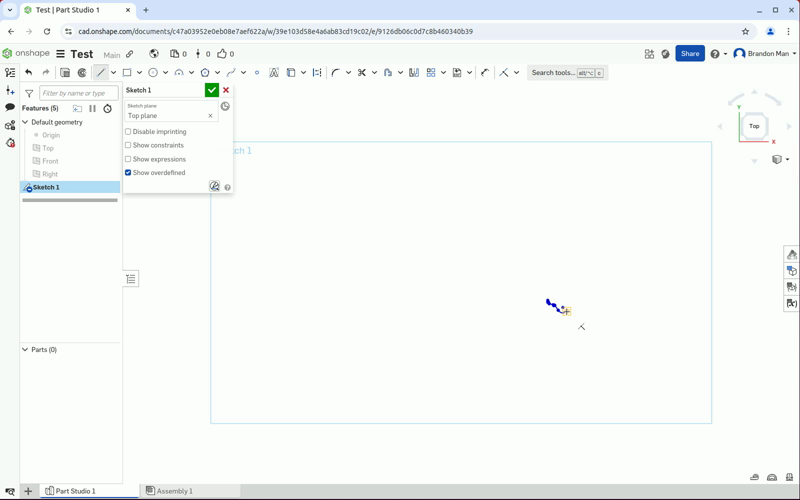
mouse_move(589, 311)
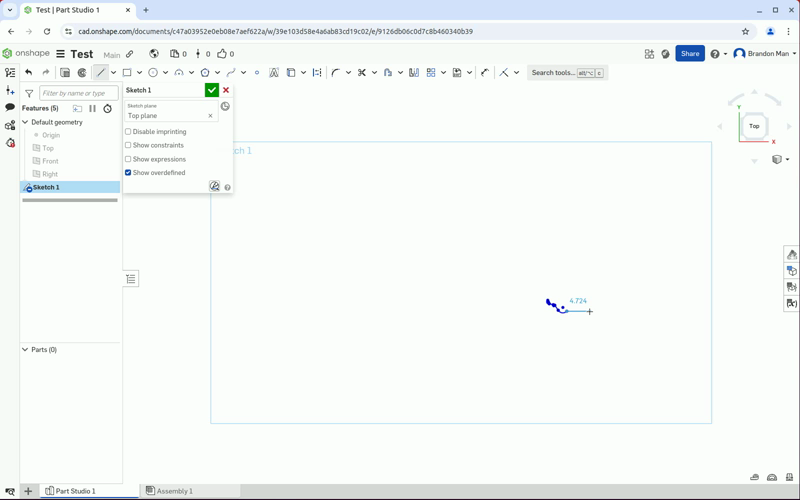
mouse_move(573, 305)
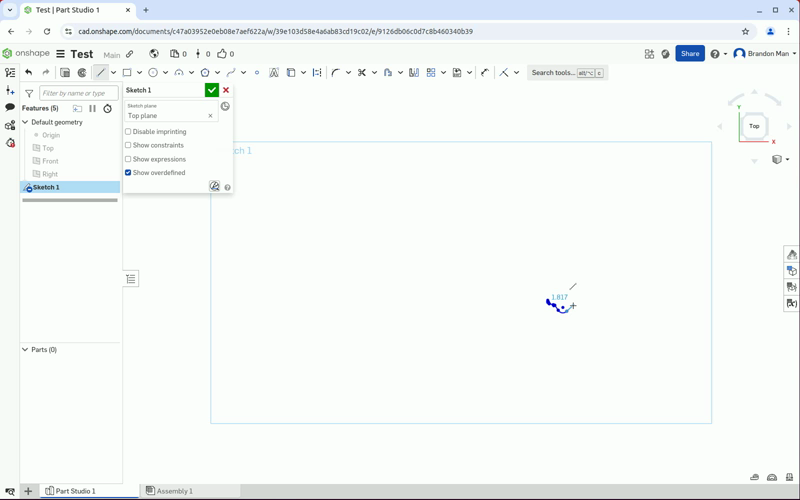
click(573, 305)
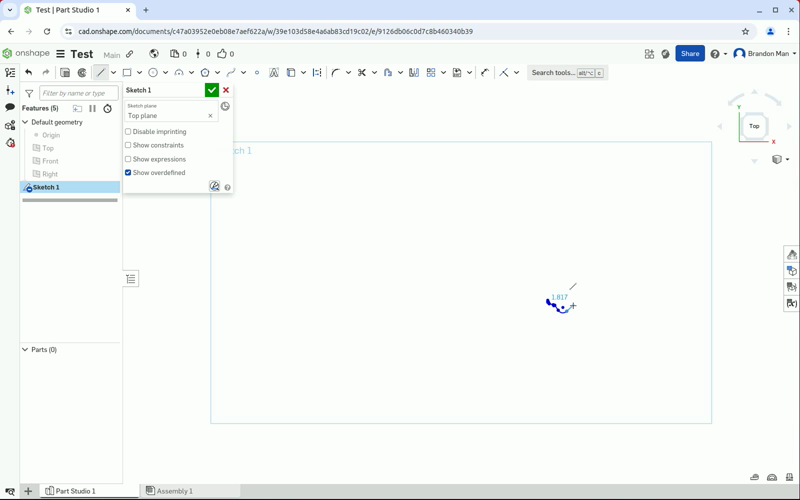
key_up(shift)
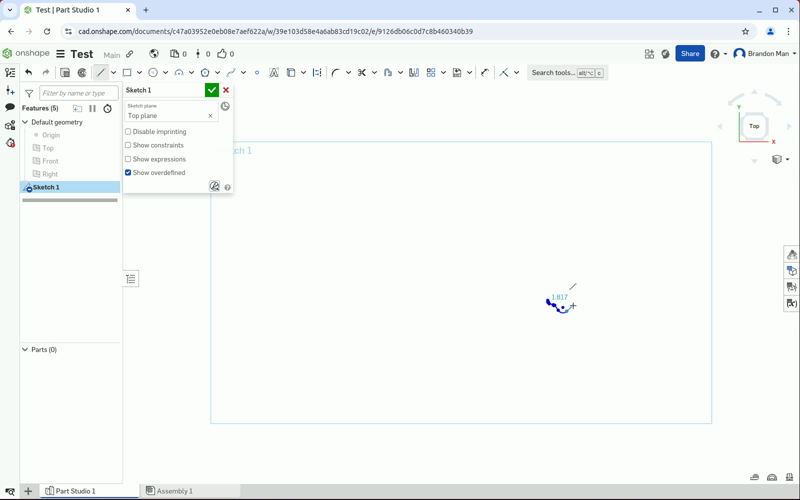
key(esc)
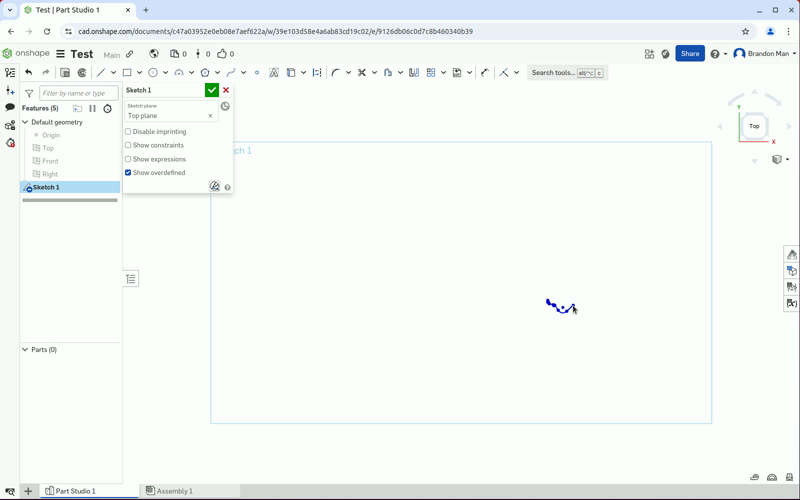
key(a)
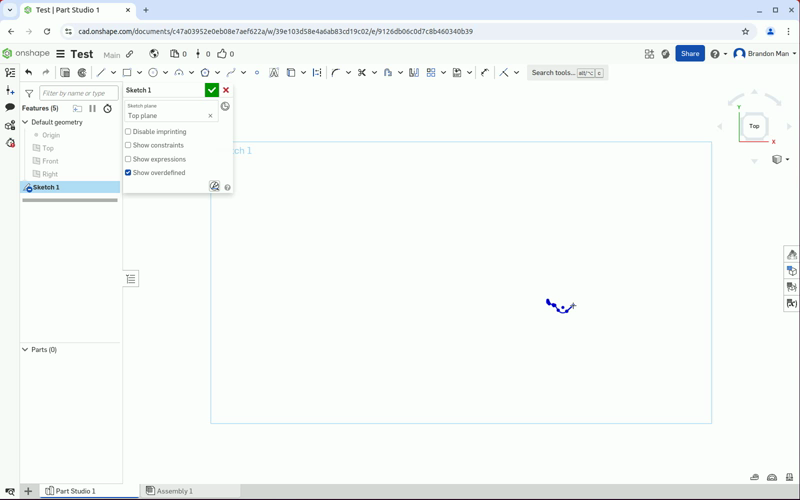
mouse_move(573, 305)
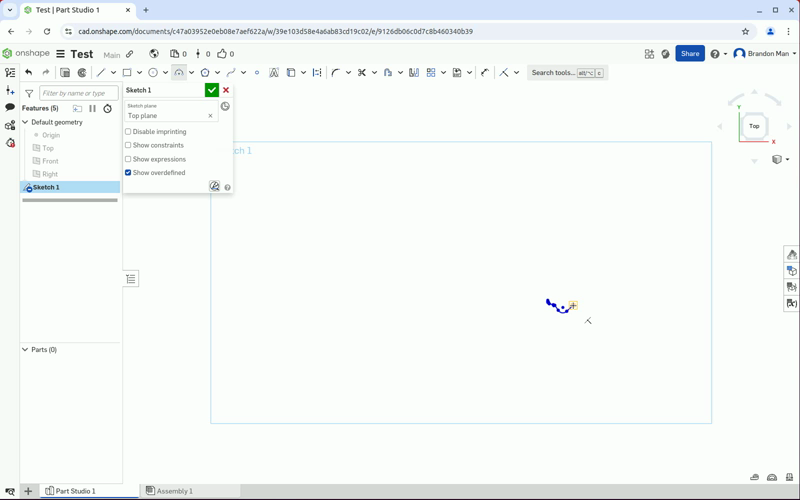
click(573, 305)
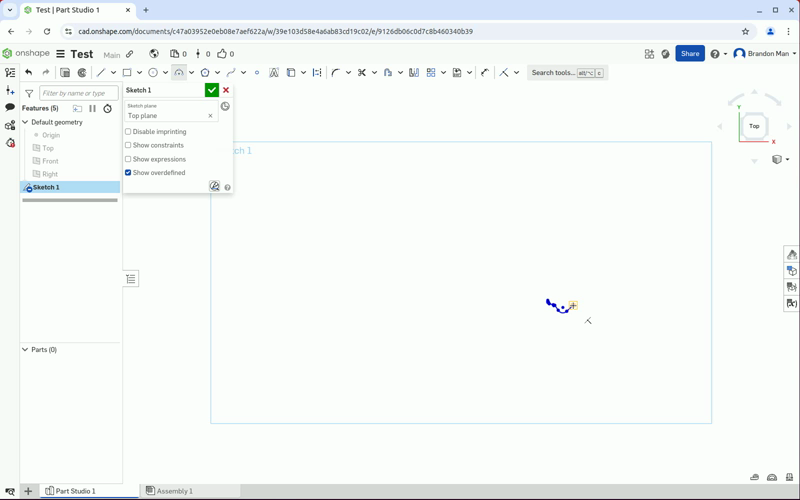
key_down(shift)
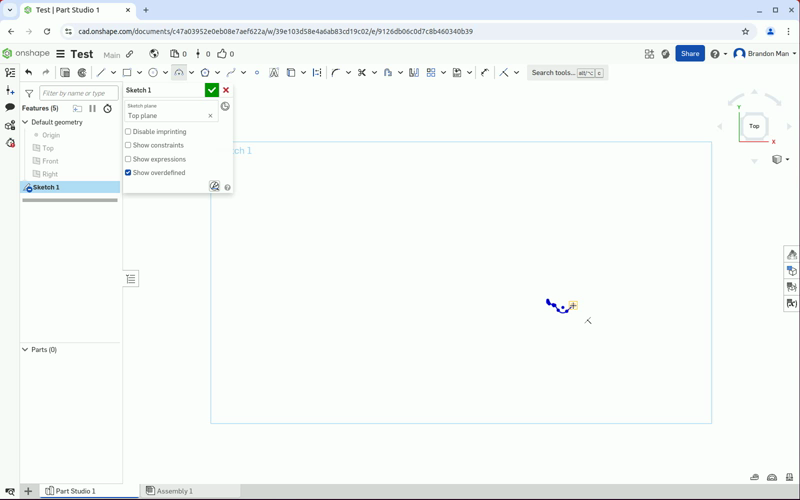
mouse_move(573, 302)
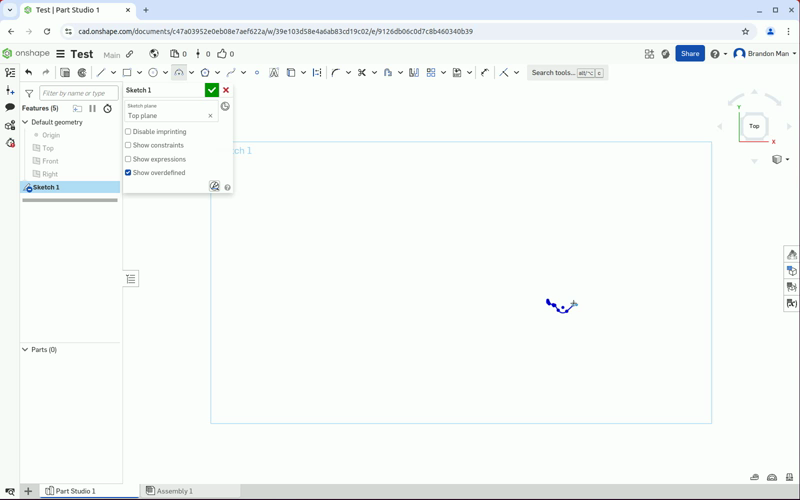
scroll(6)
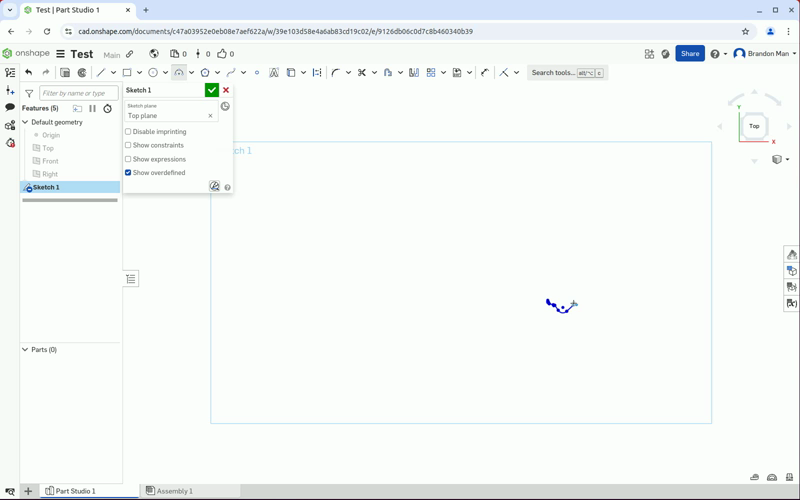
scroll(6)
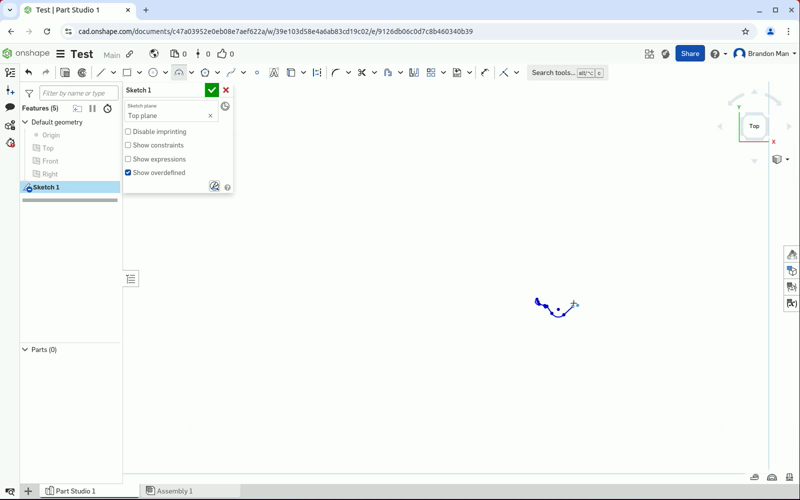
scroll(6)
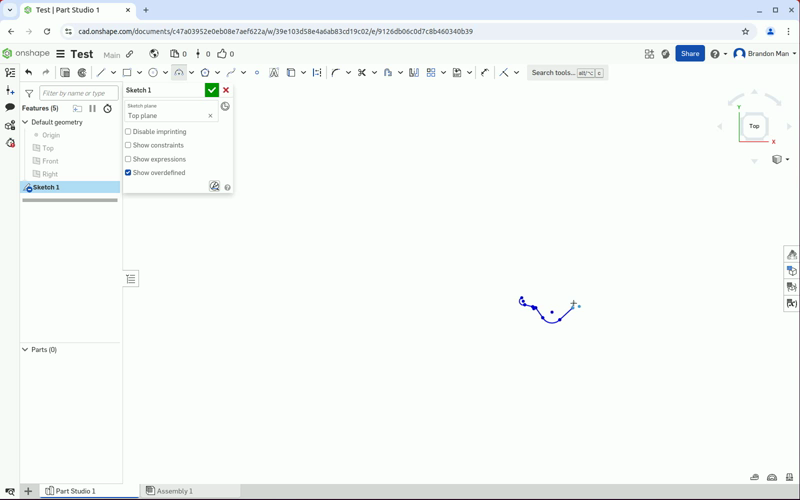
scroll(6)
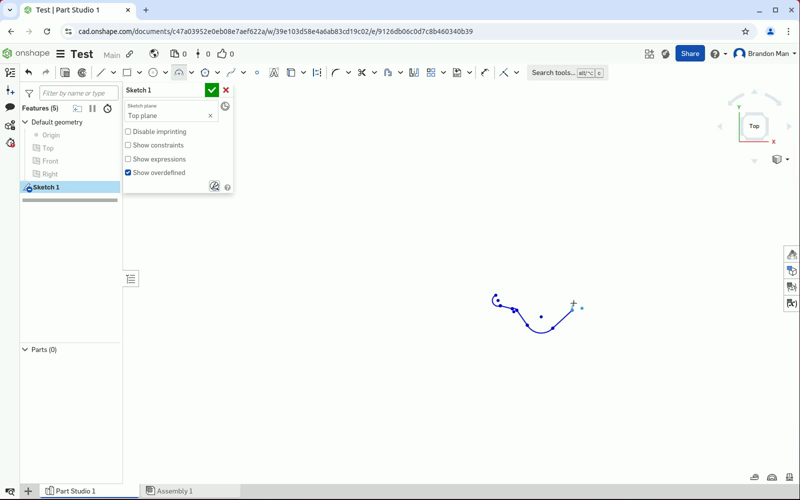
scroll(6)
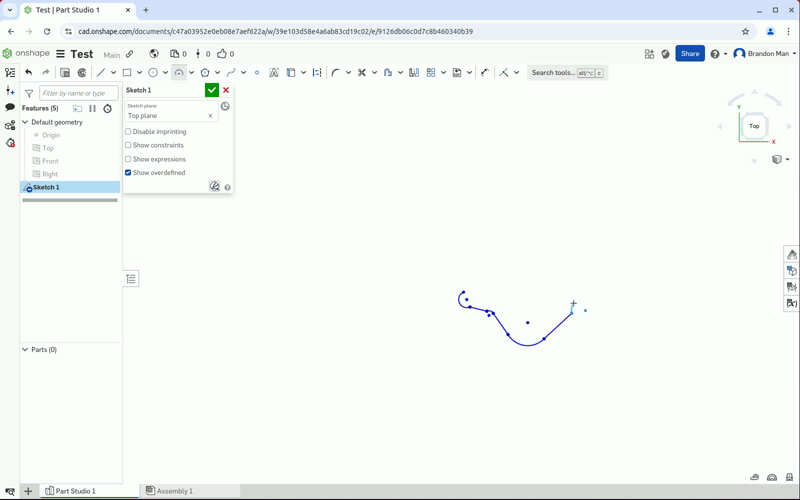
scroll(6)
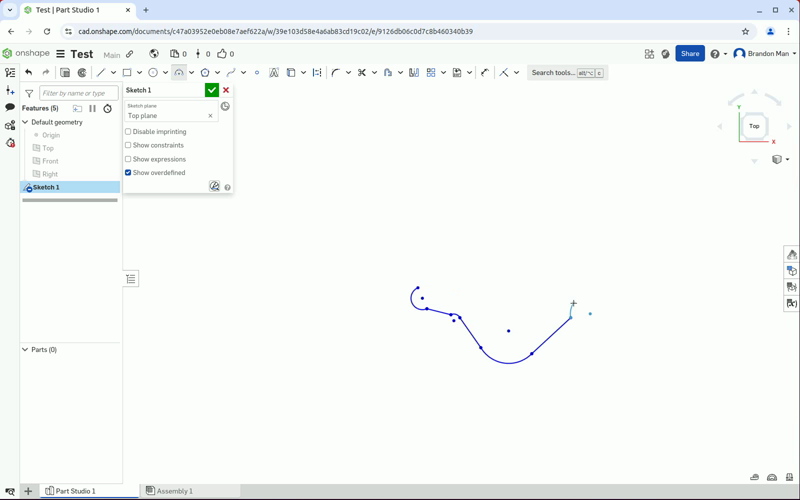
scroll(6)
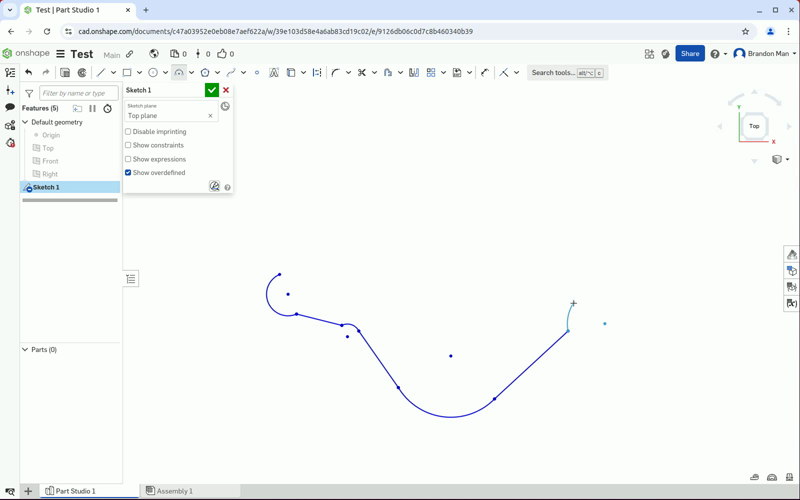
click(573, 302)
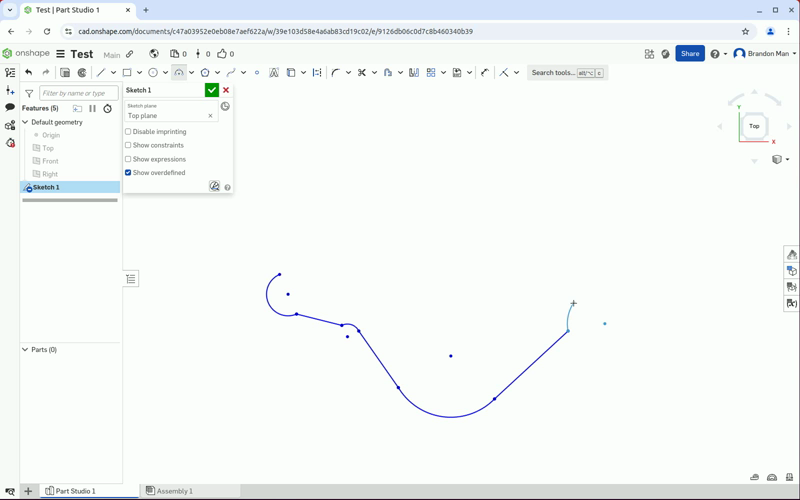
scroll(-6)
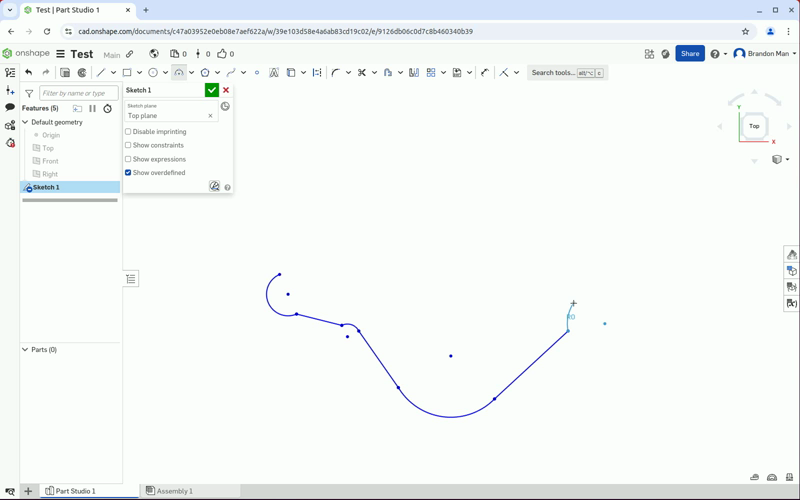
scroll(-6)
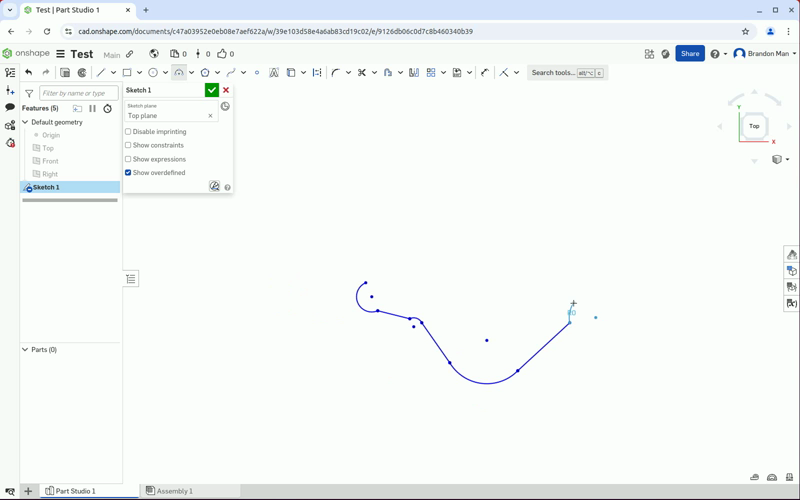
scroll(-6)
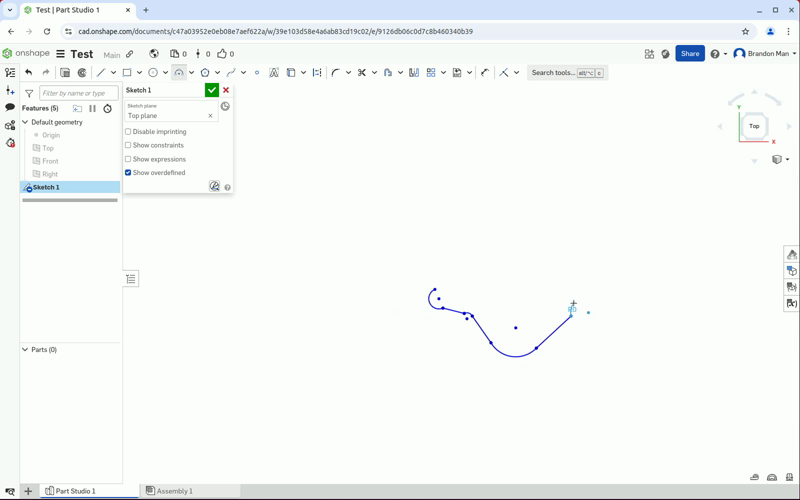
scroll(-6)
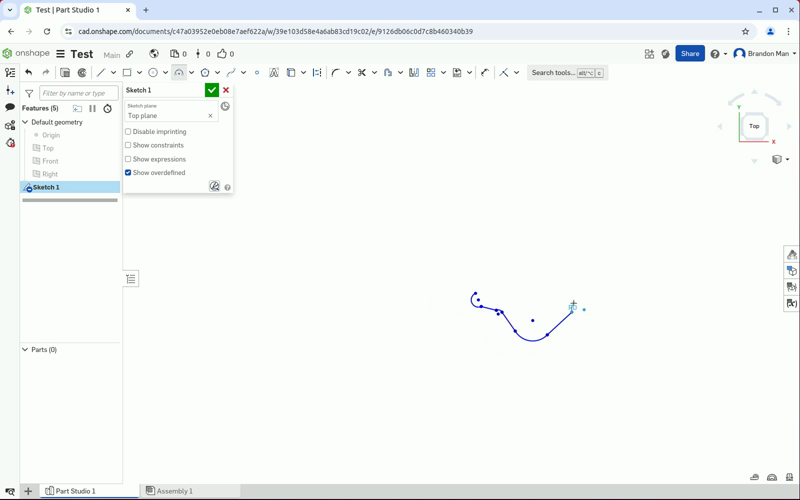
scroll(-6)
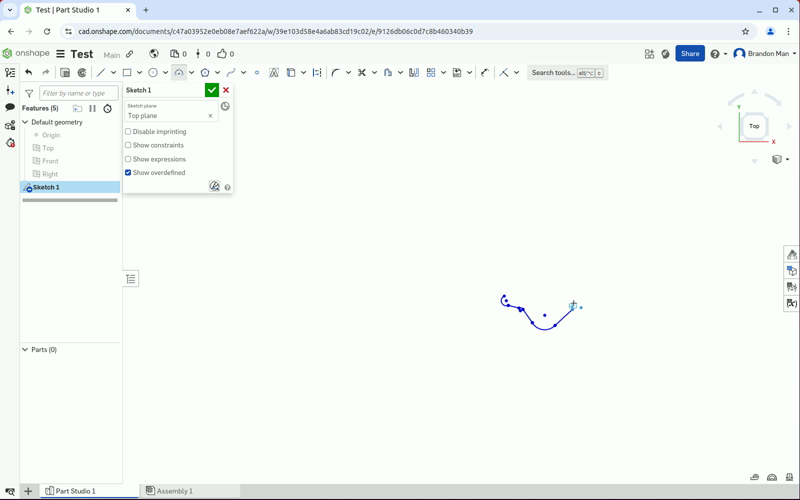
scroll(-6)
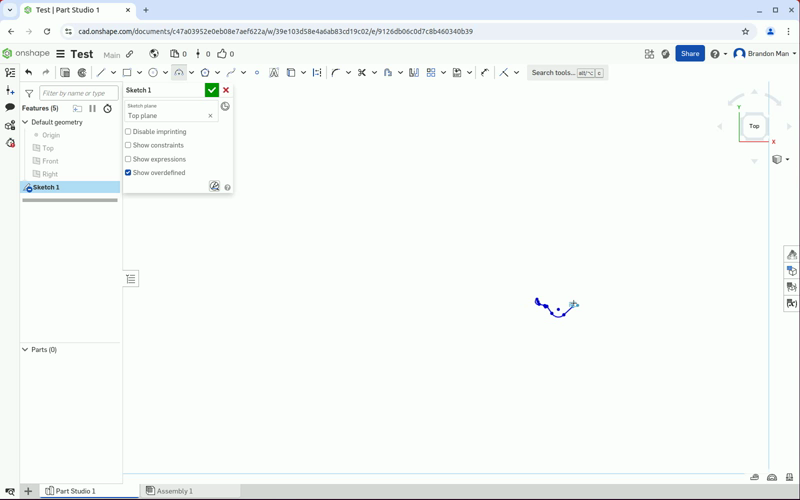
scroll(-6)
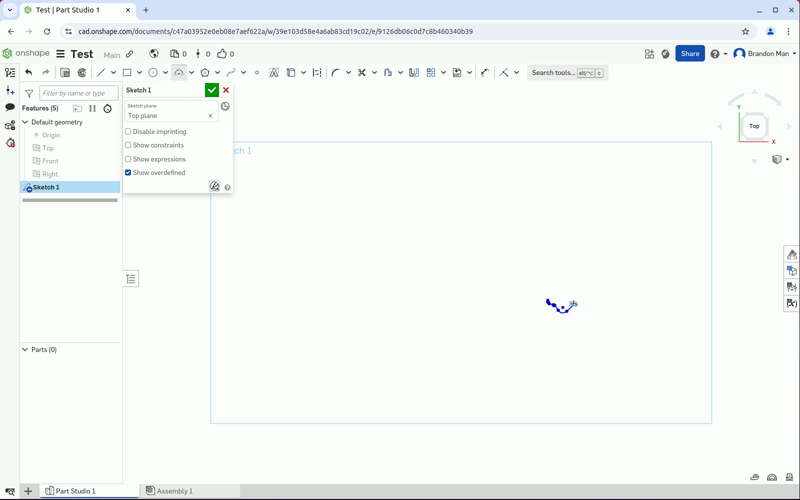
mouse_move(574, 304)
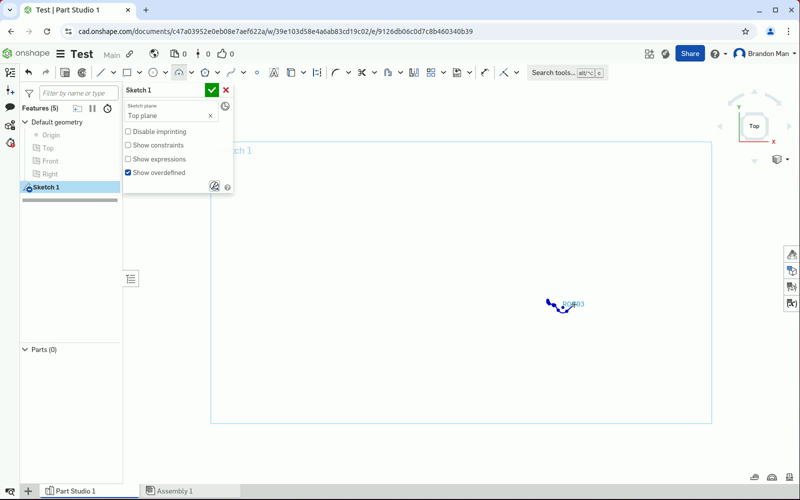
scroll(6)
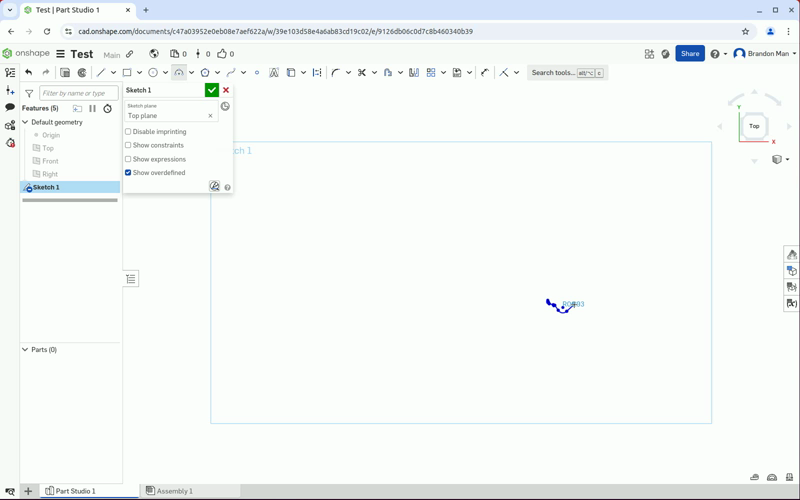
scroll(6)
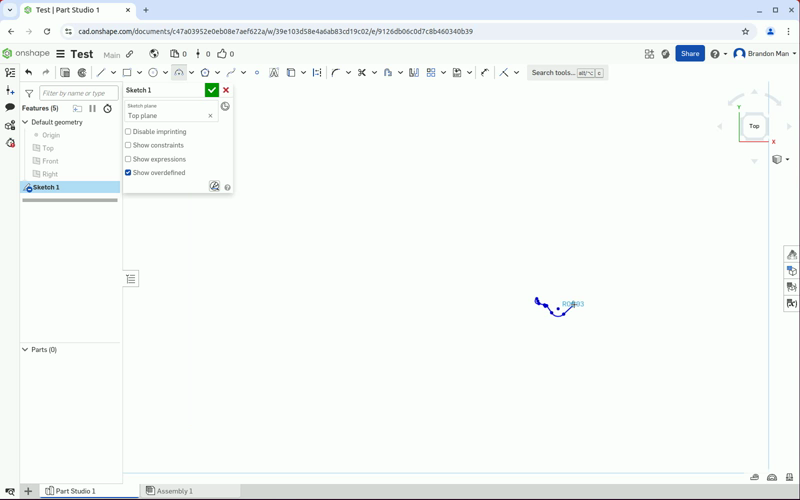
scroll(6)
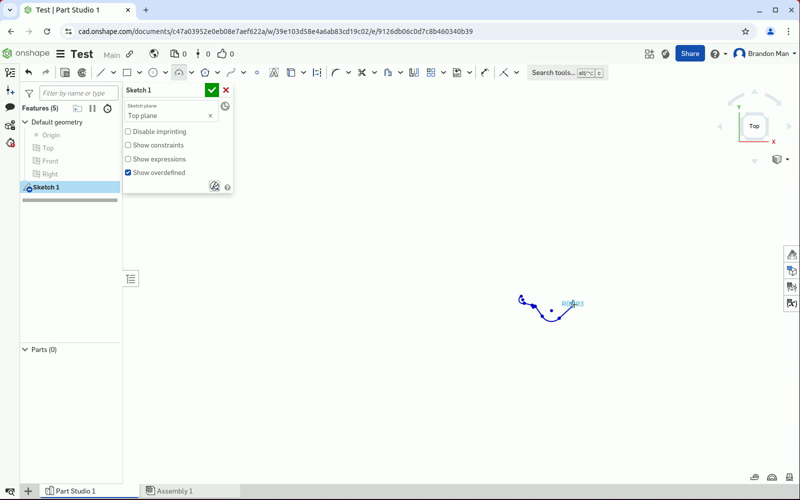
scroll(6)
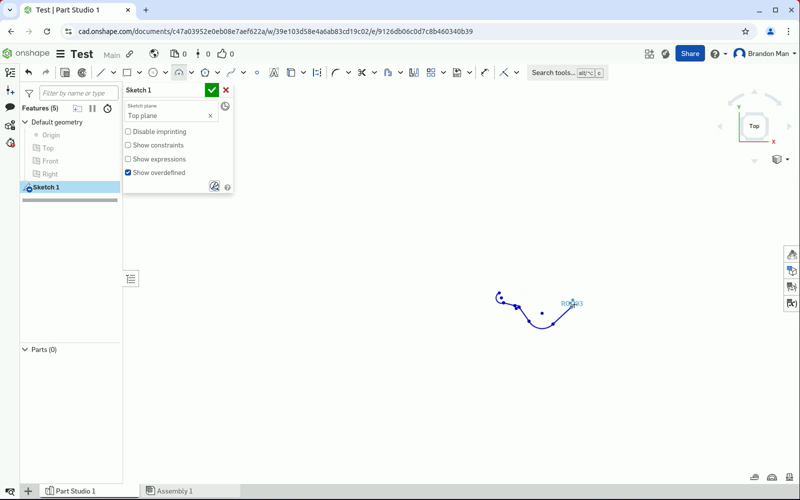
scroll(6)
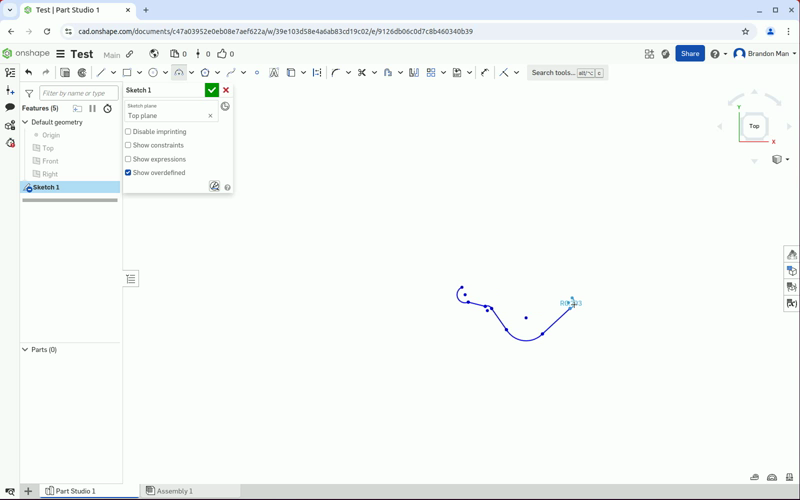
scroll(6)
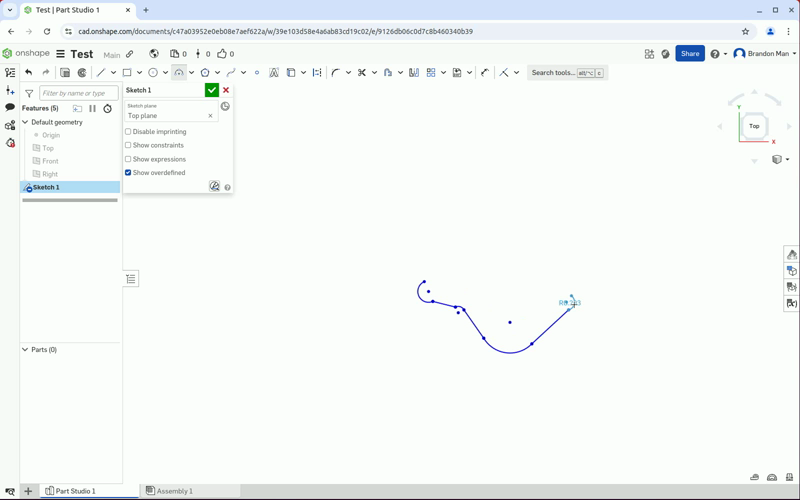
scroll(6)
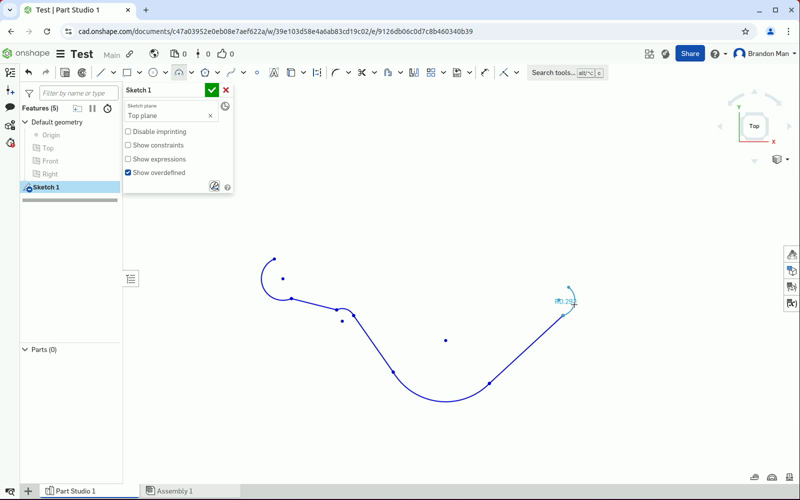
click(574, 304)
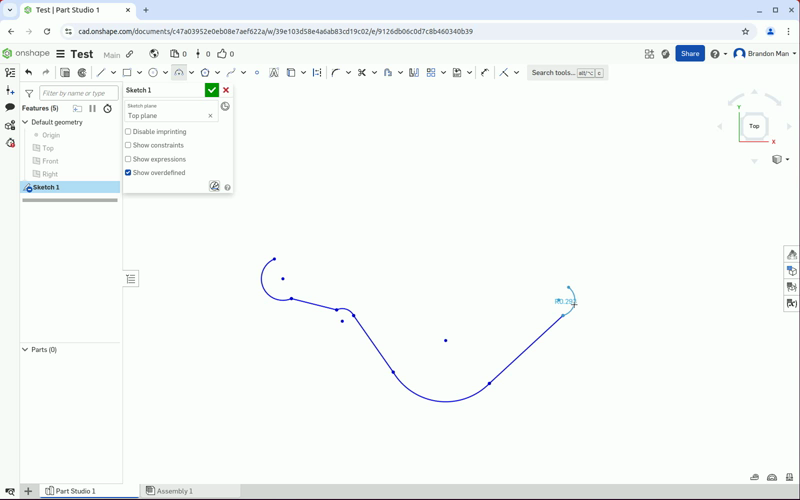
scroll(-6)
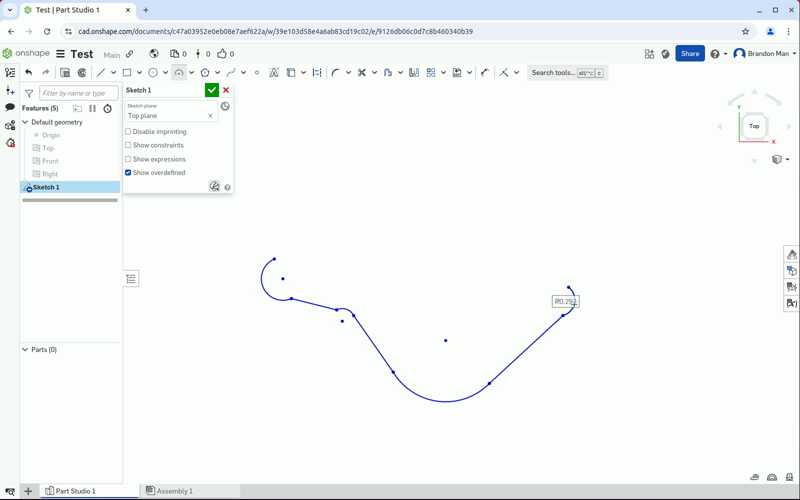
scroll(-6)
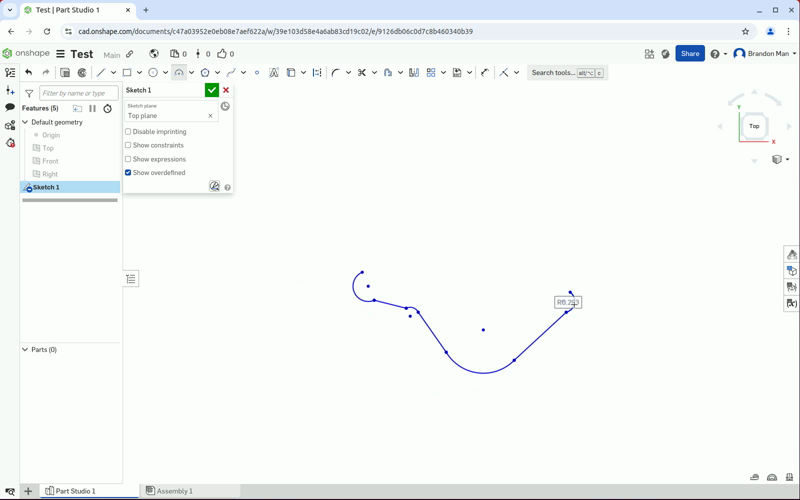
scroll(-6)
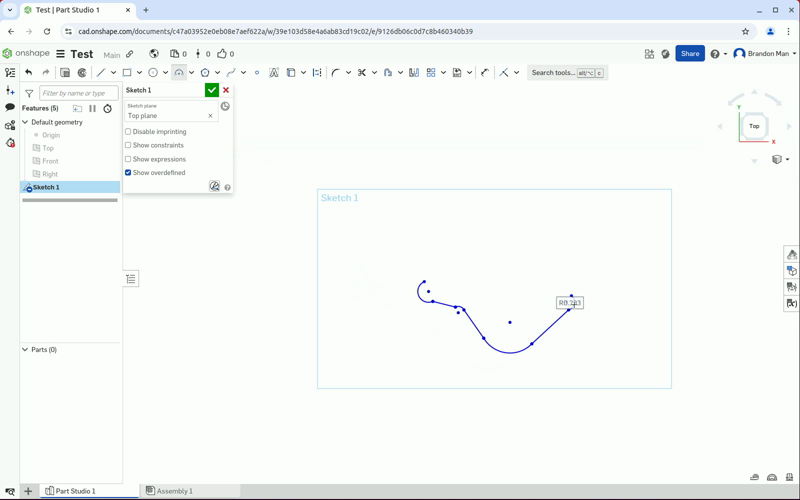
scroll(-6)
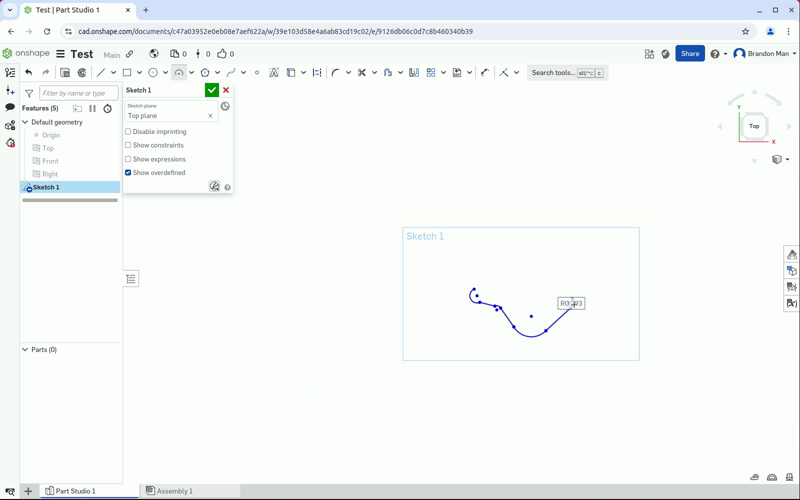
scroll(-6)
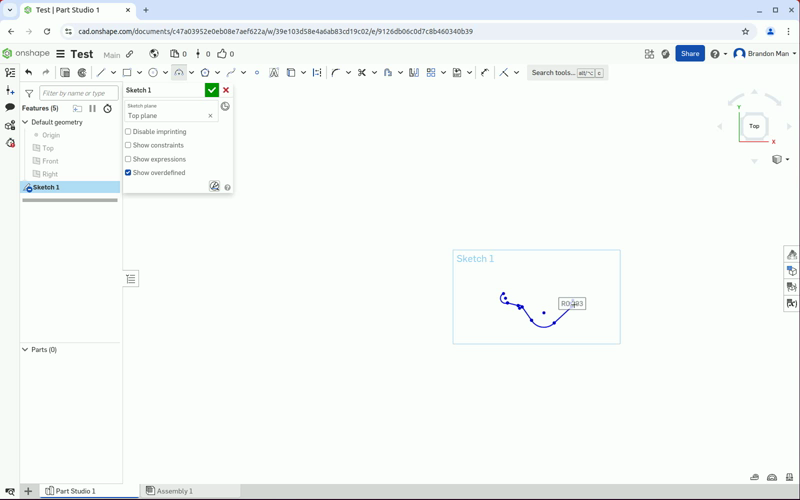
scroll(-6)
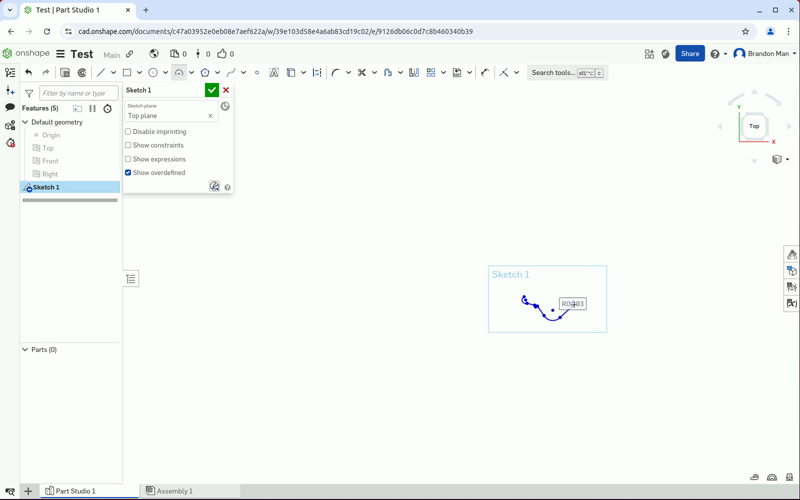
scroll(-6)
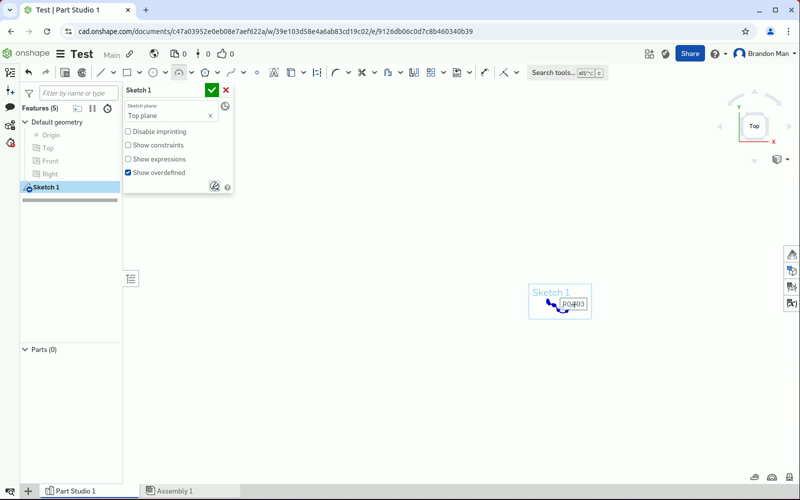
key_up(shift)
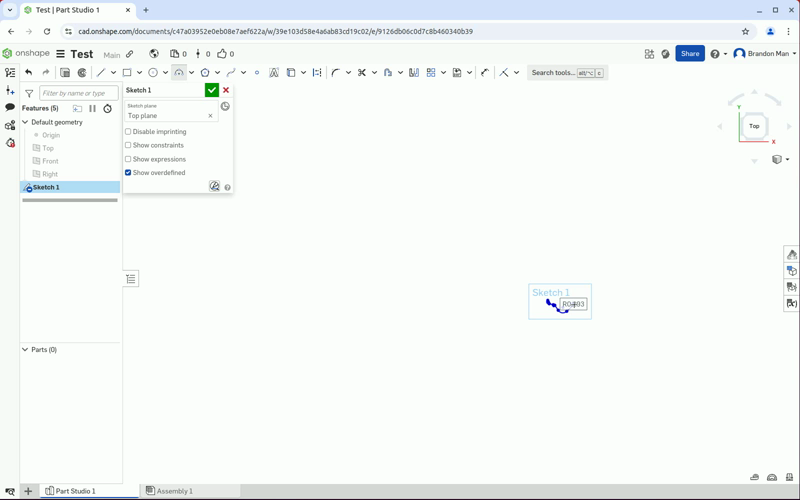
key(esc)
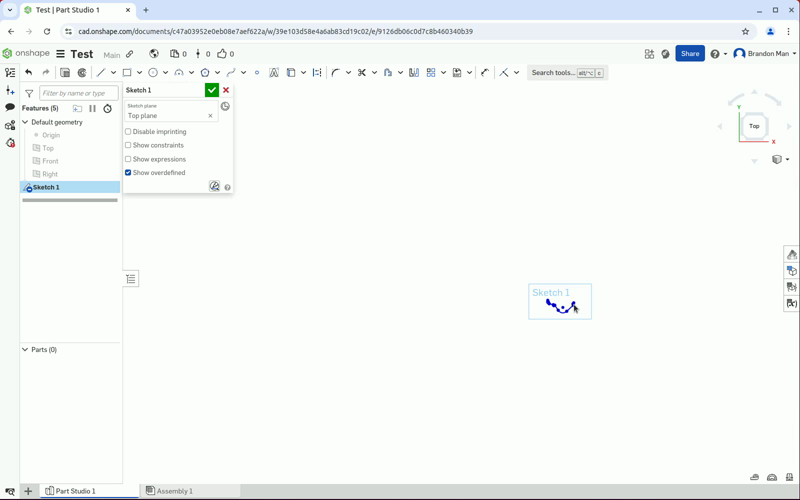
key(l)
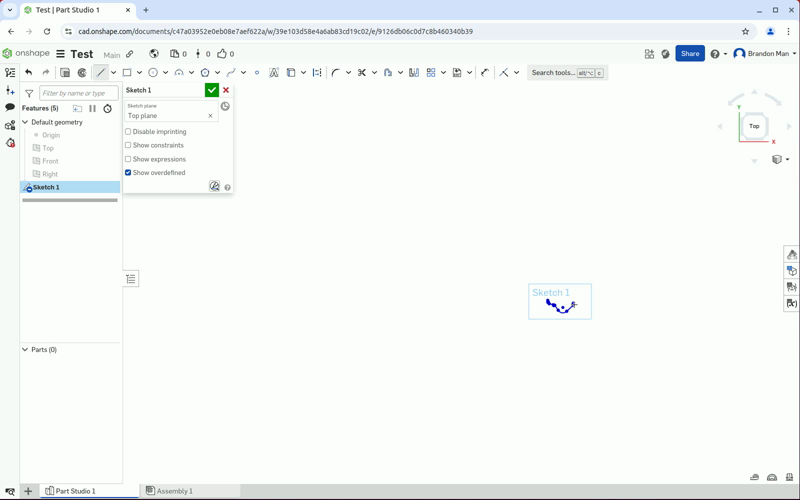
mouse_move(573, 302)
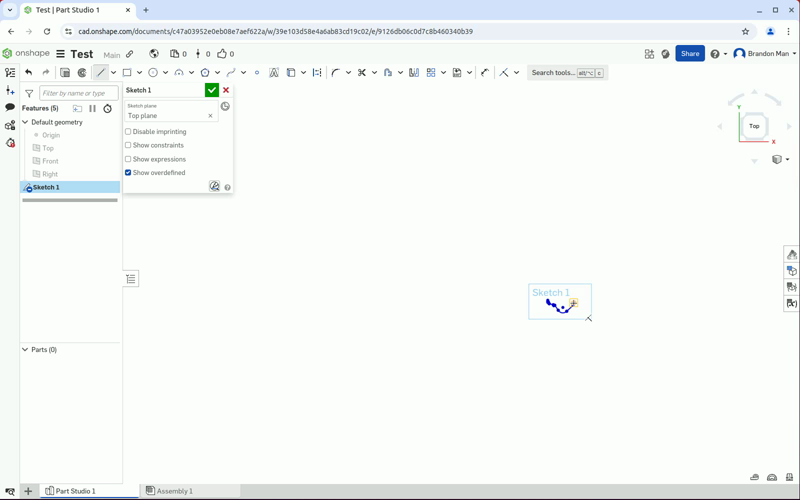
scroll(6)
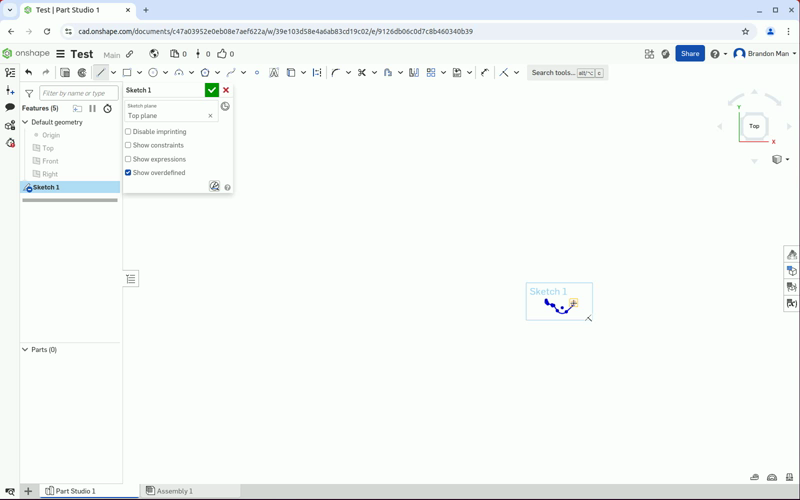
scroll(6)
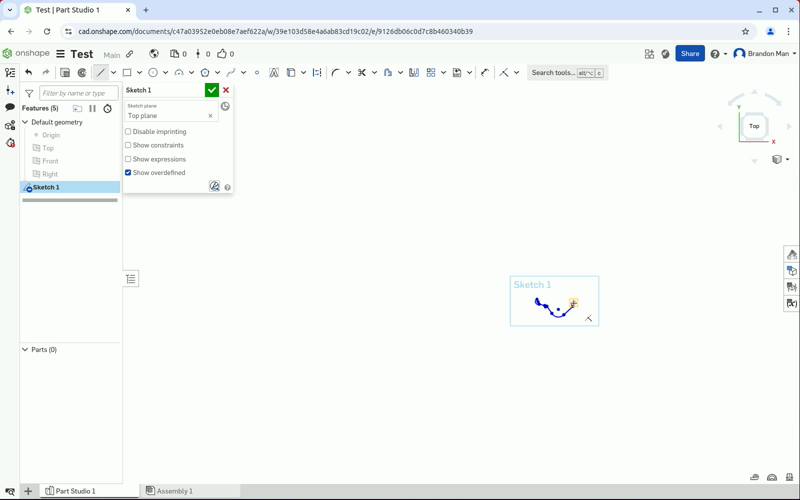
scroll(6)
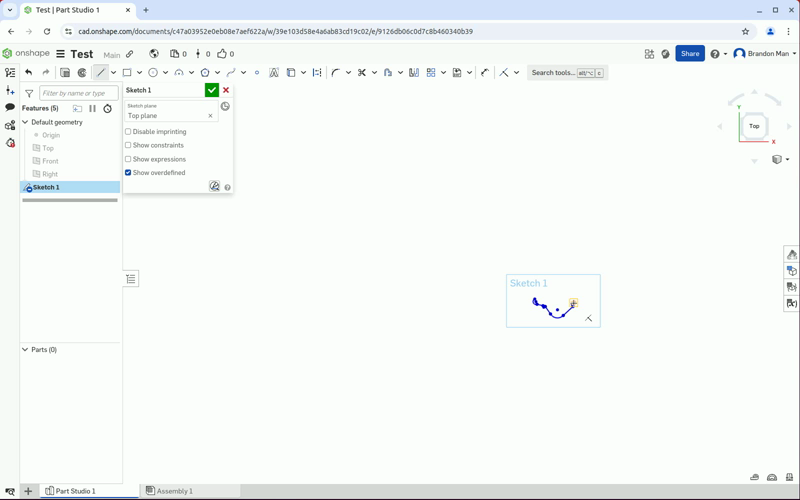
scroll(6)
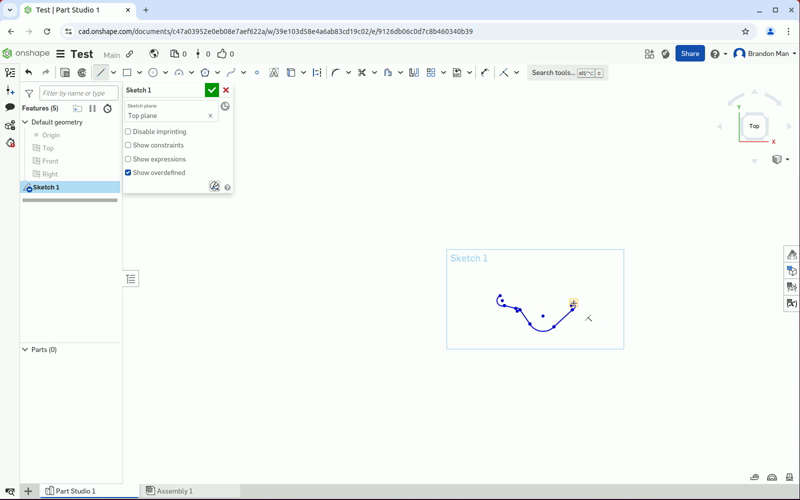
scroll(6)
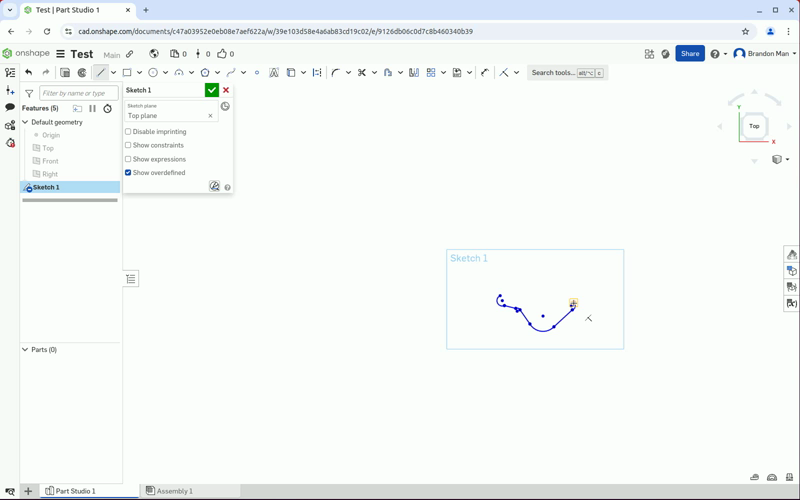
scroll(6)
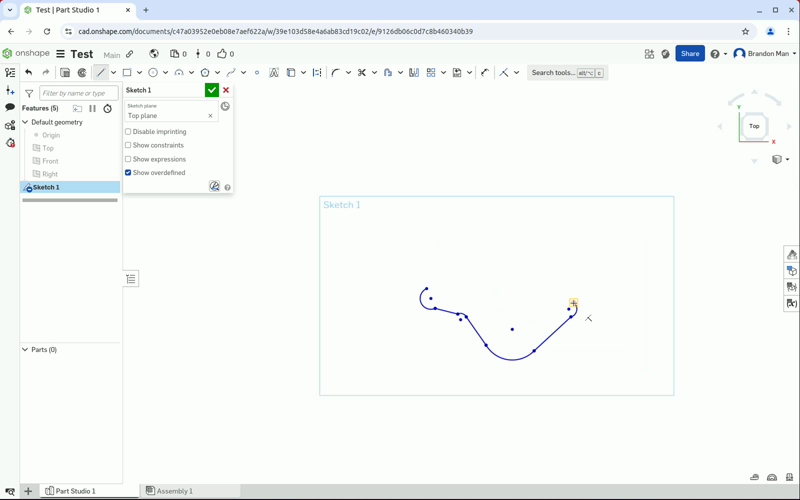
scroll(6)
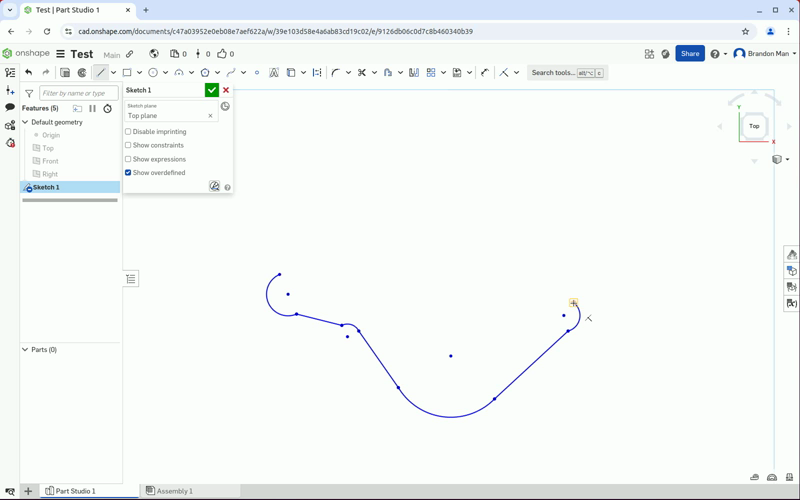
click(573, 302)
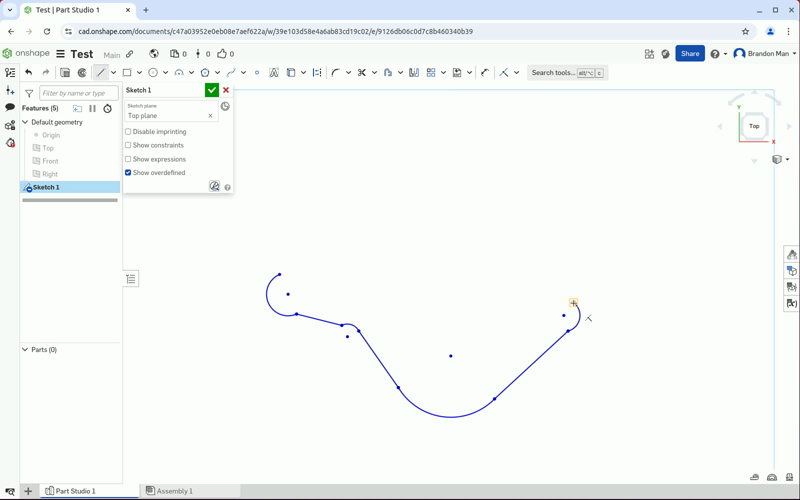
scroll(-6)
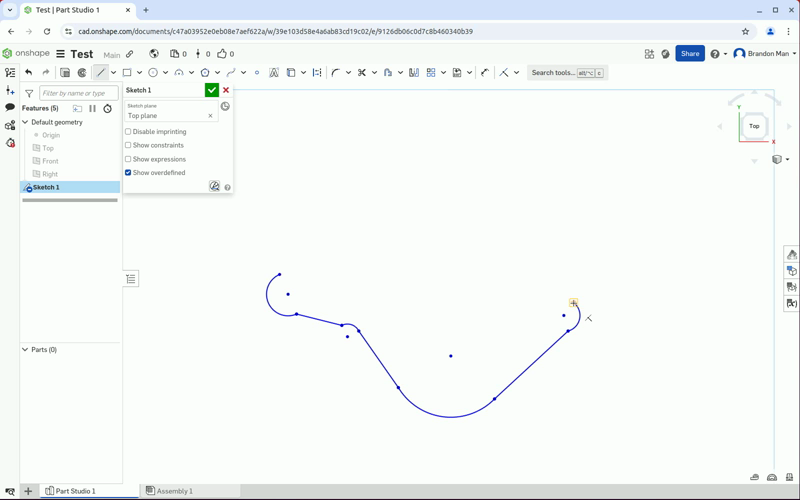
scroll(-6)
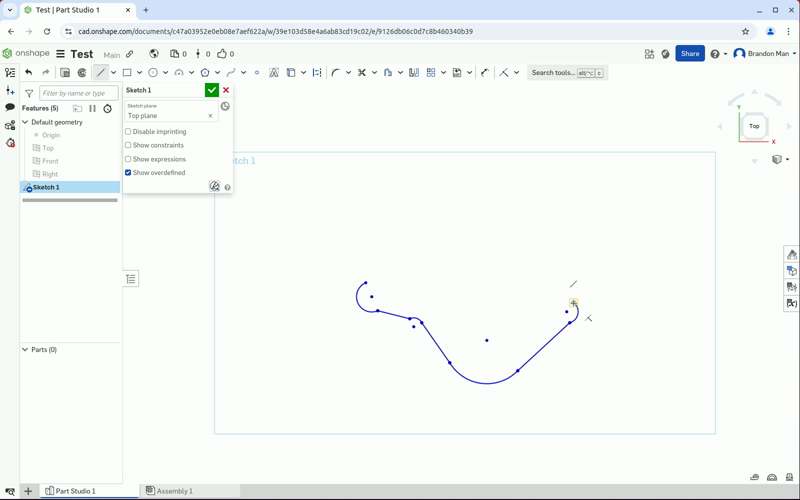
scroll(-6)
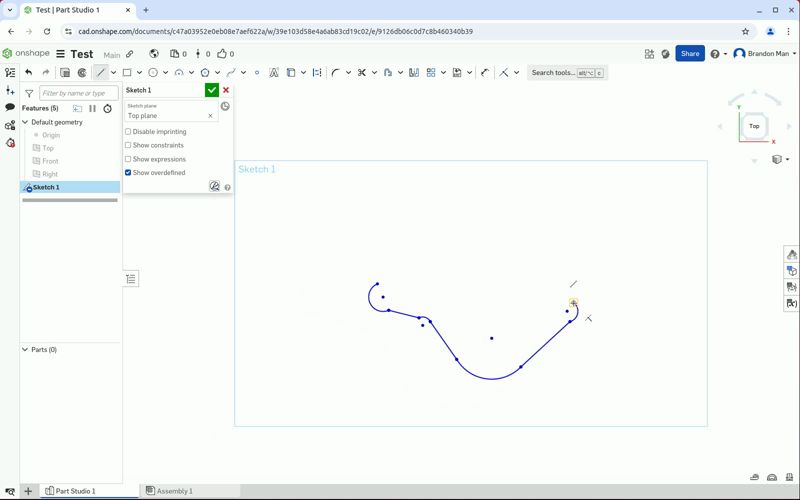
scroll(-6)
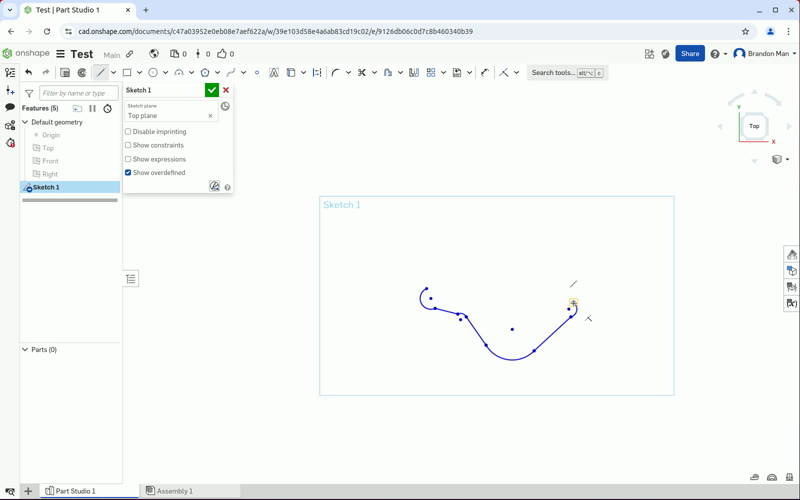
scroll(-6)
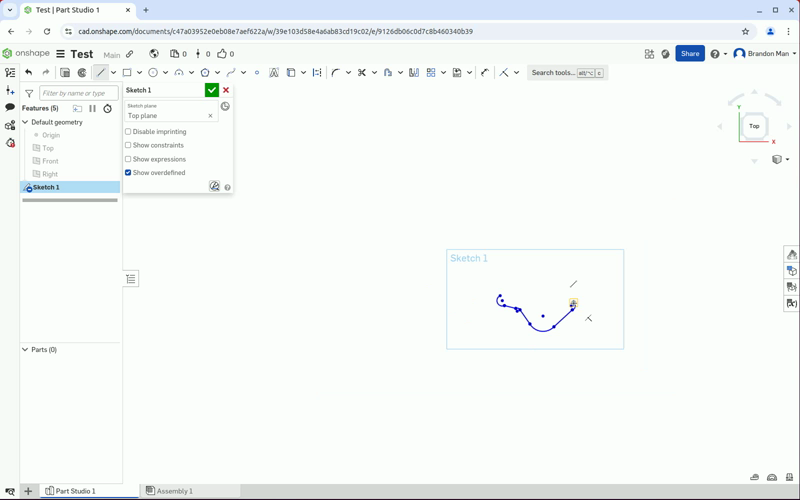
scroll(-6)
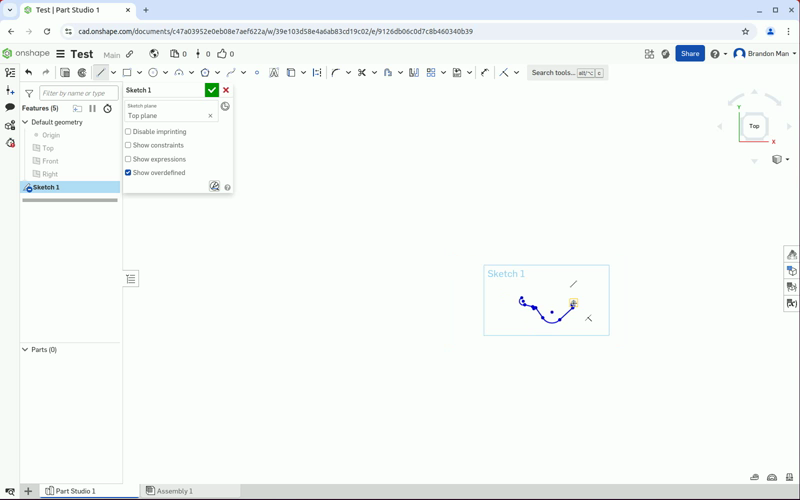
scroll(-6)
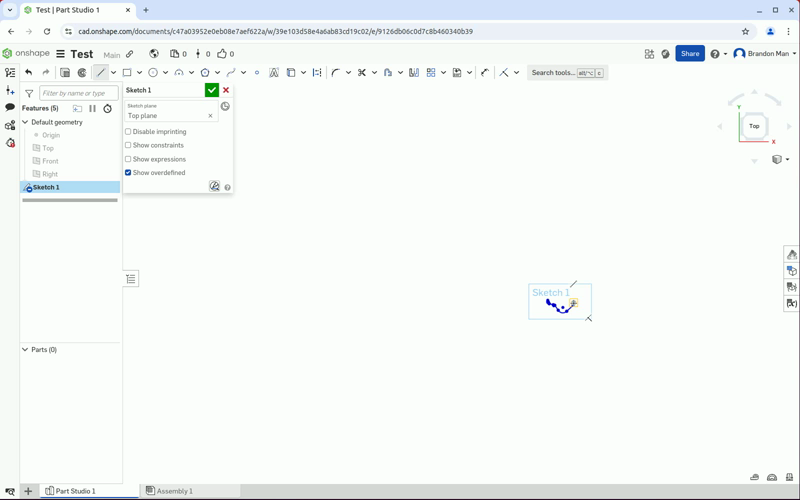
key_down(shift)
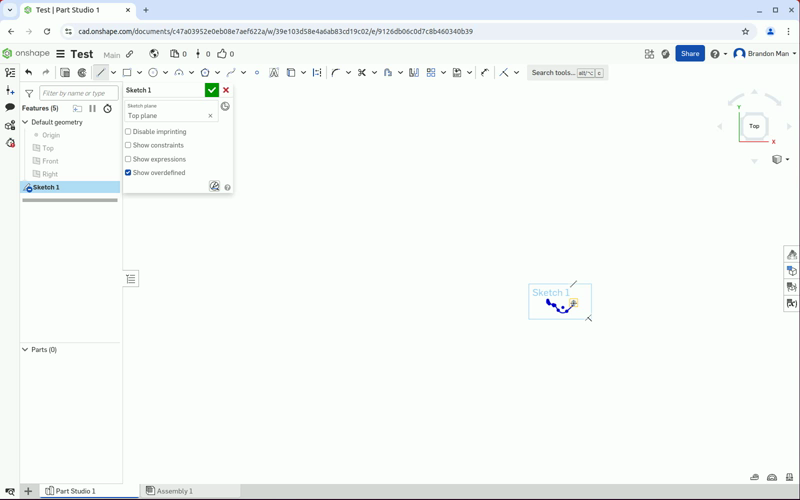
mouse_move(589, 302)
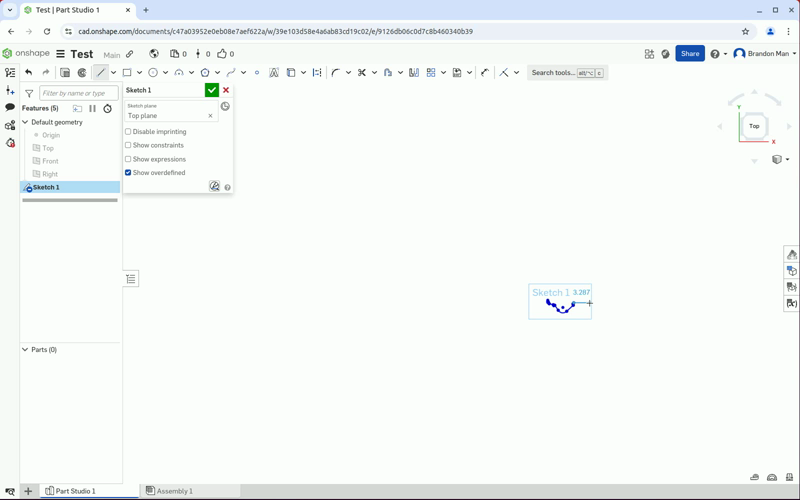
mouse_move(568, 293)
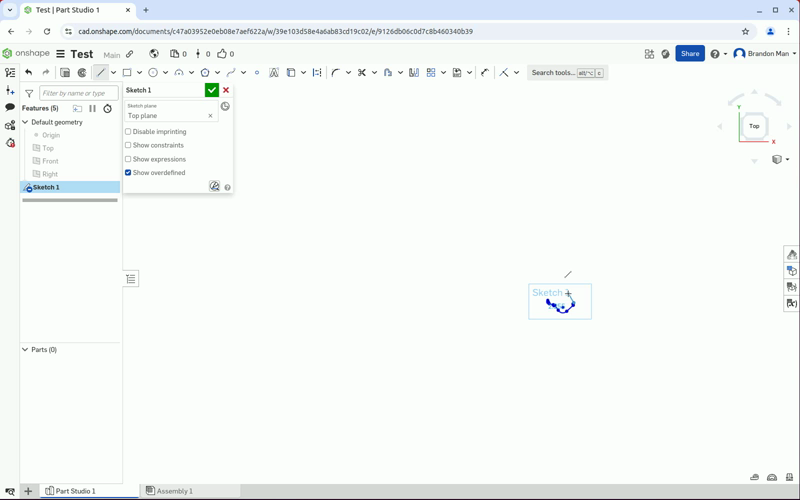
click(568, 293)
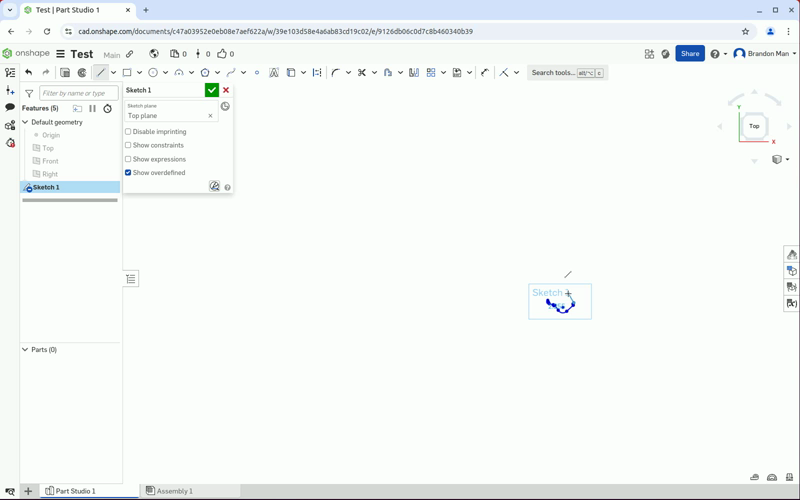
key_up(shift)
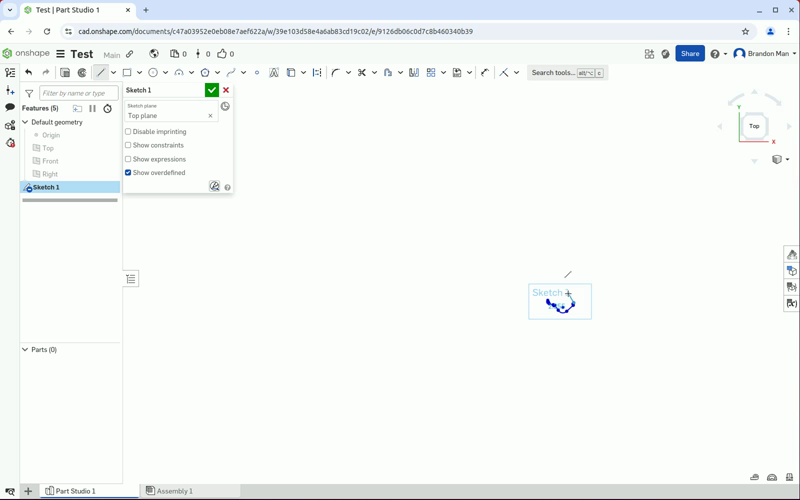
key_down(shift)
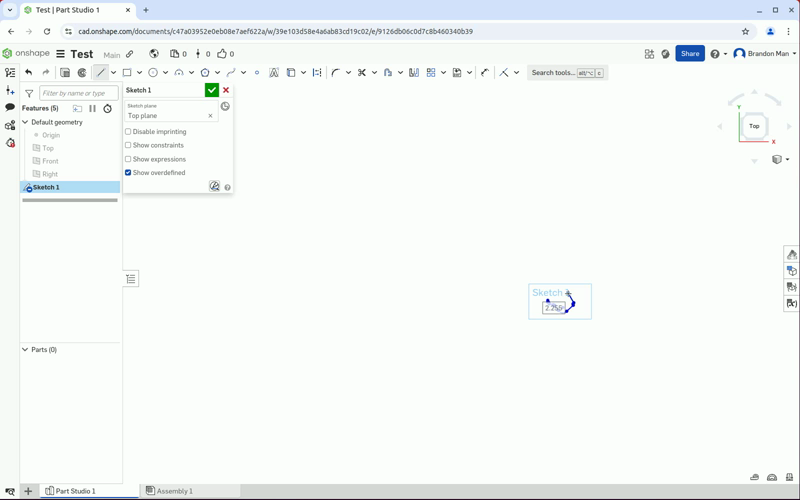
mouse_move(589, 293)
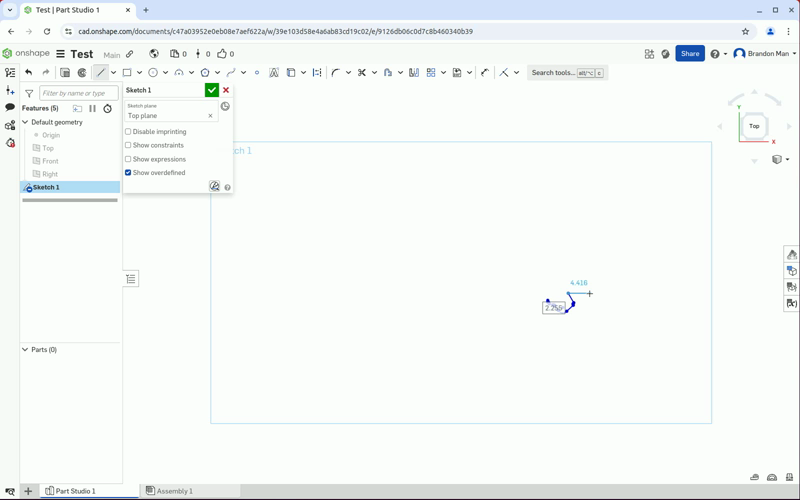
mouse_move(551, 293)
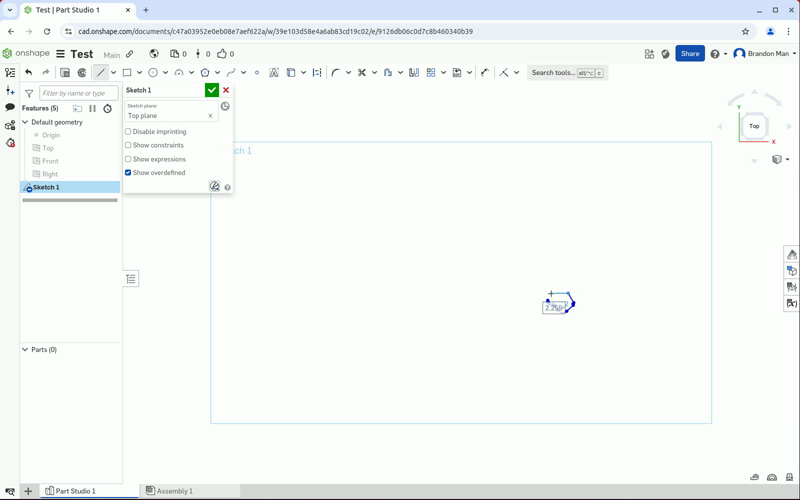
click(551, 293)
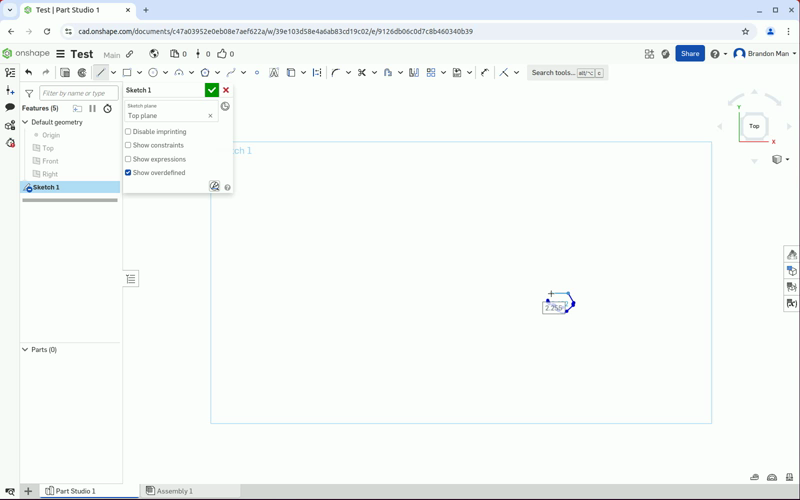
key_up(shift)
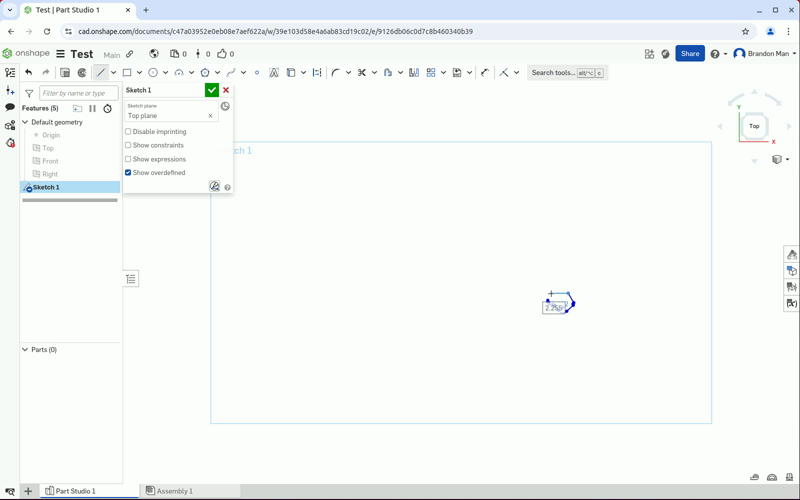
mouse_move(581, 293)
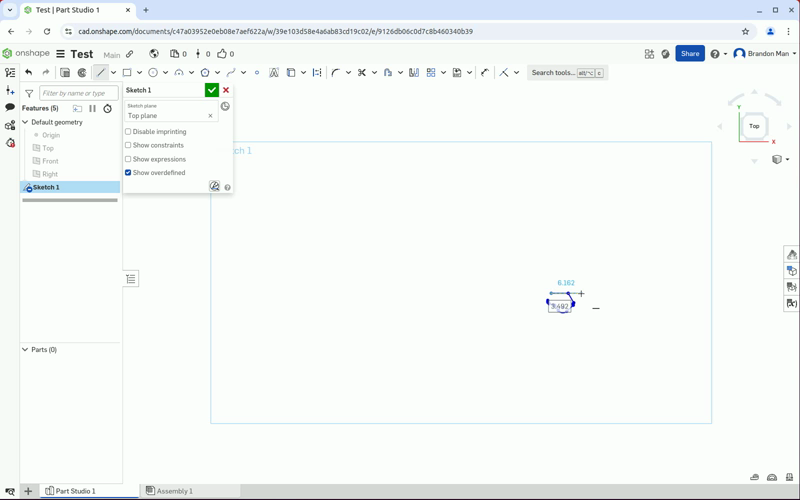
key_down(shift)
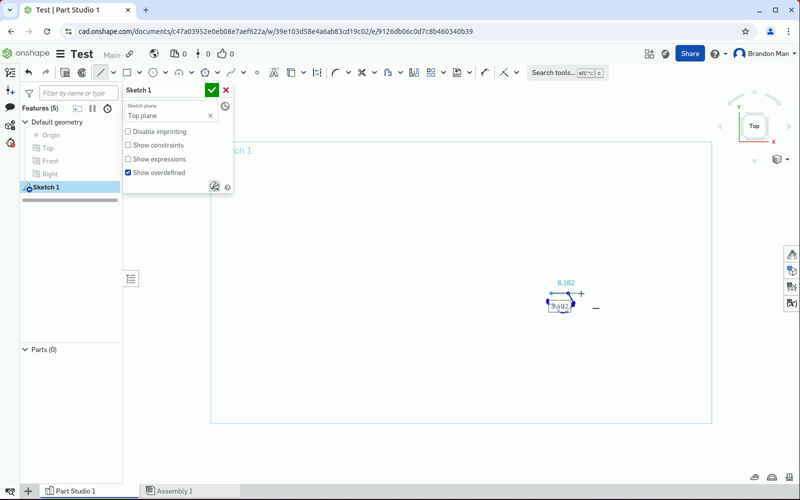
mouse_move(547, 300)
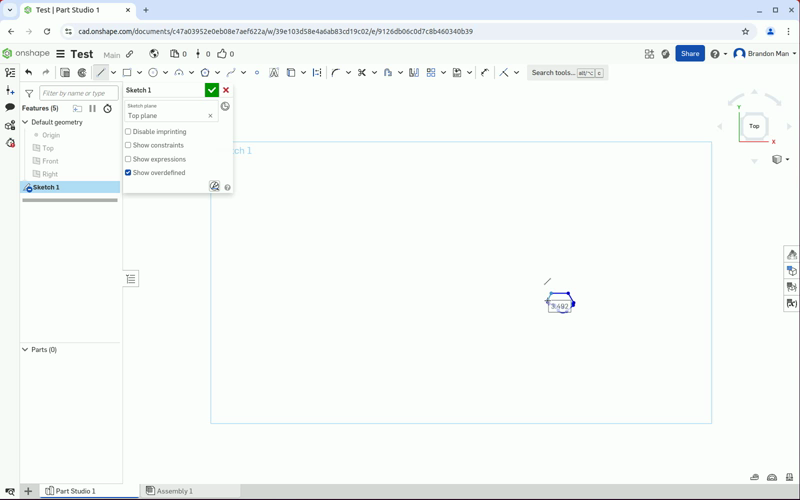
scroll(6)
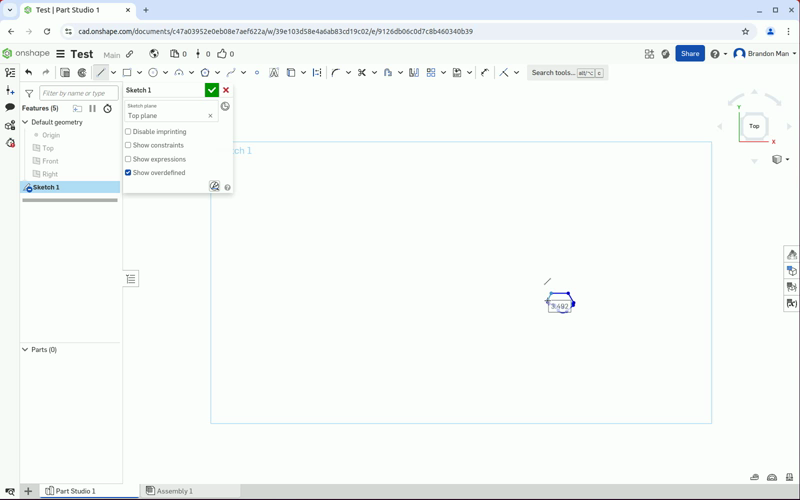
scroll(6)
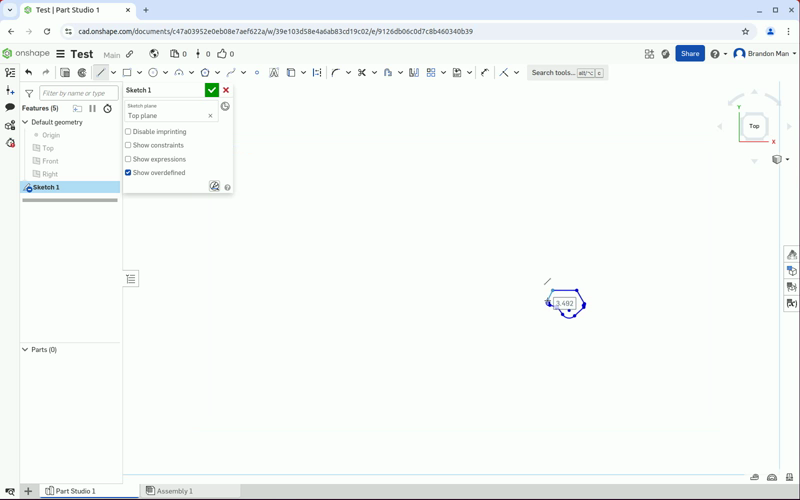
scroll(6)
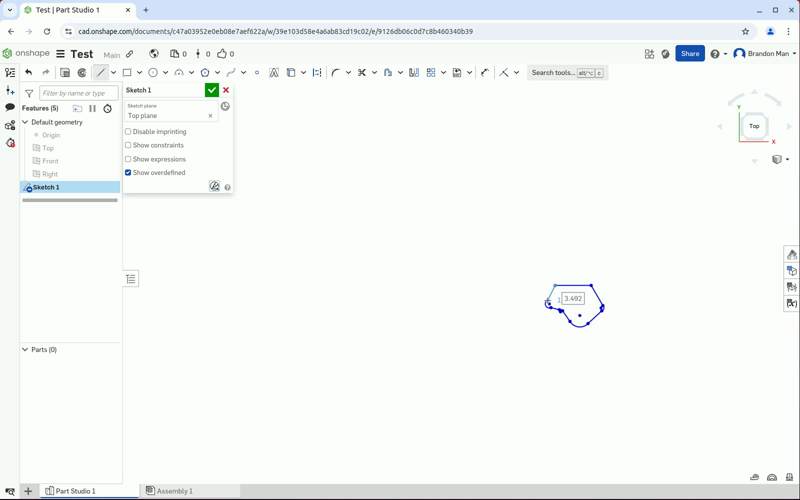
scroll(6)
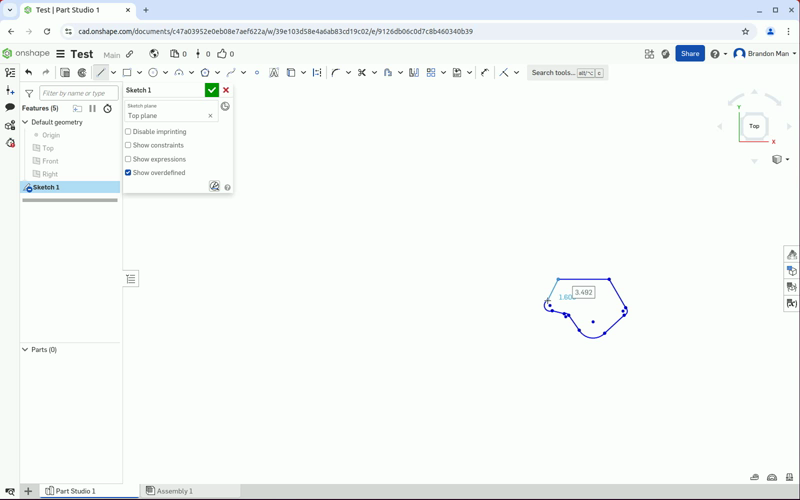
scroll(6)
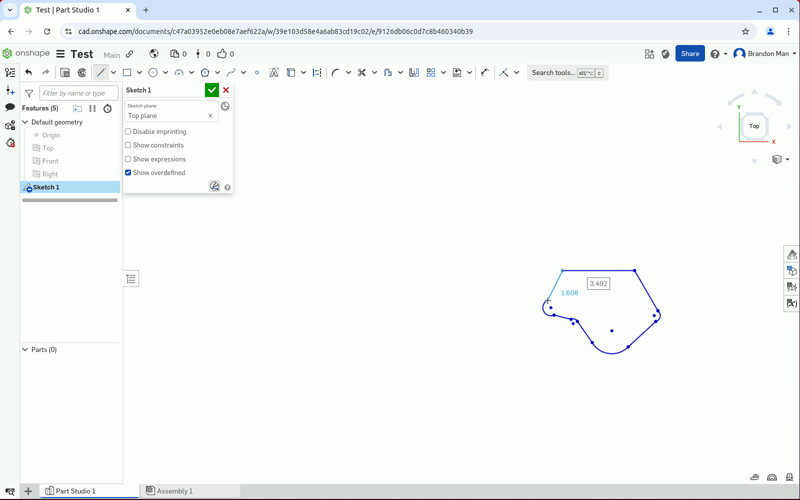
scroll(6)
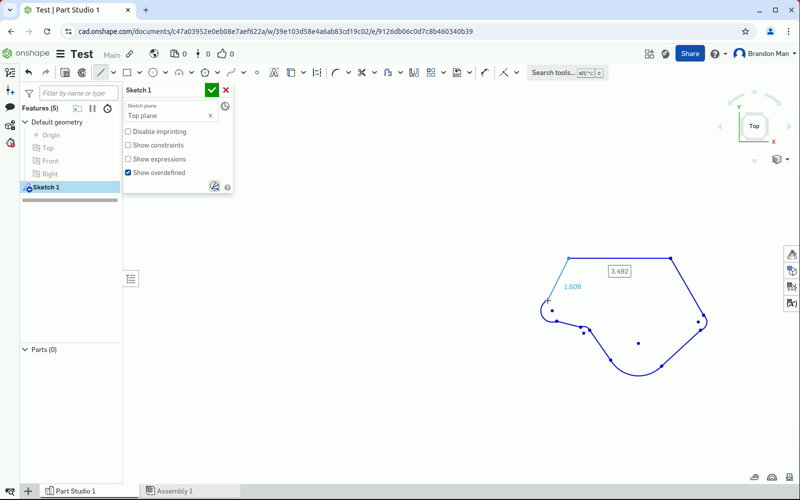
scroll(6)
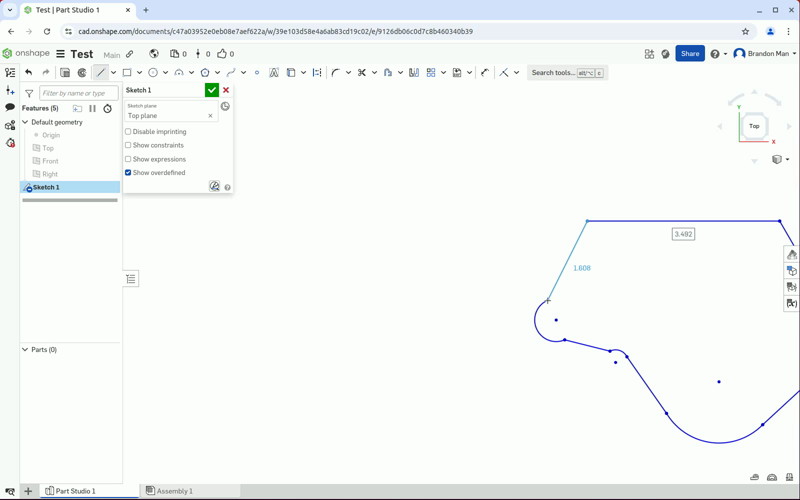
key_up(shift)
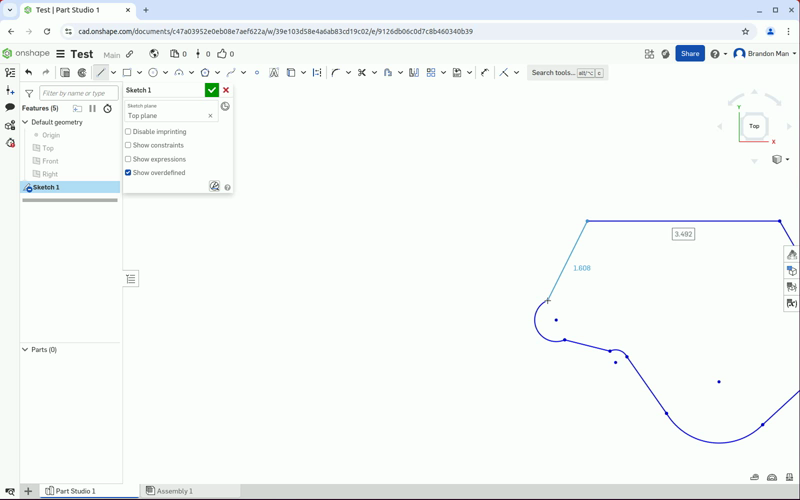
click(547, 300)
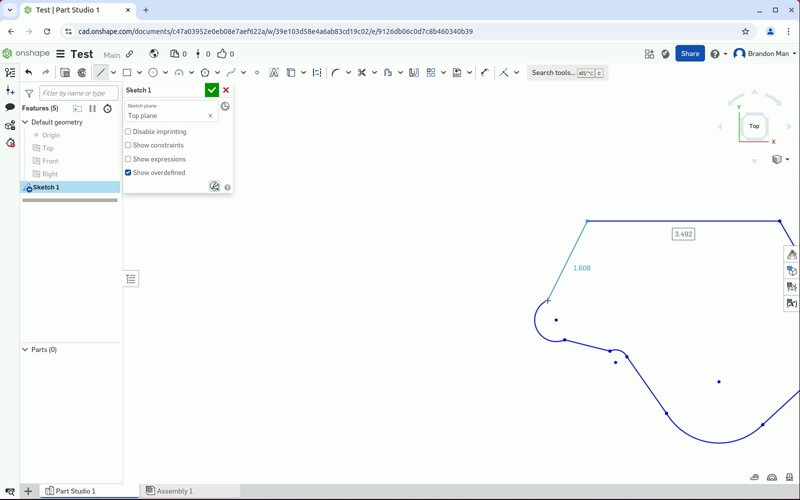
scroll(-6)
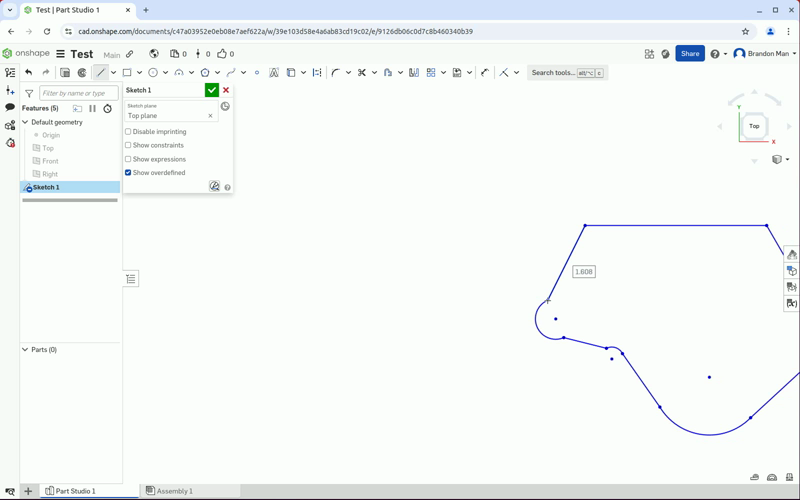
scroll(-6)
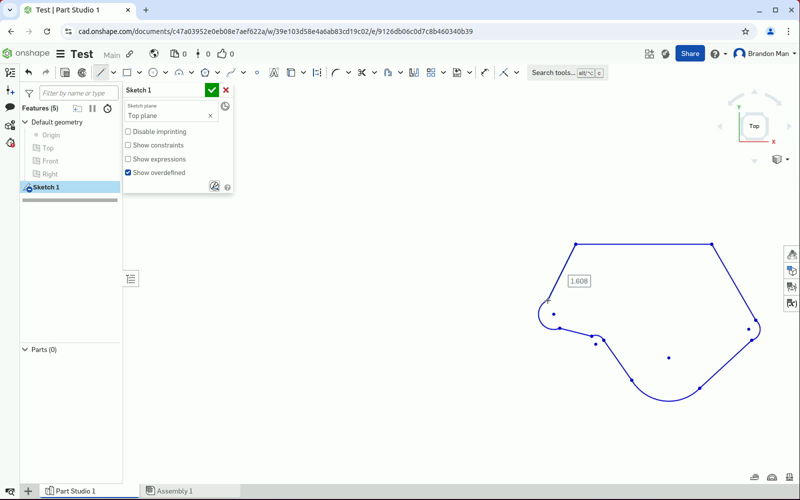
scroll(-6)
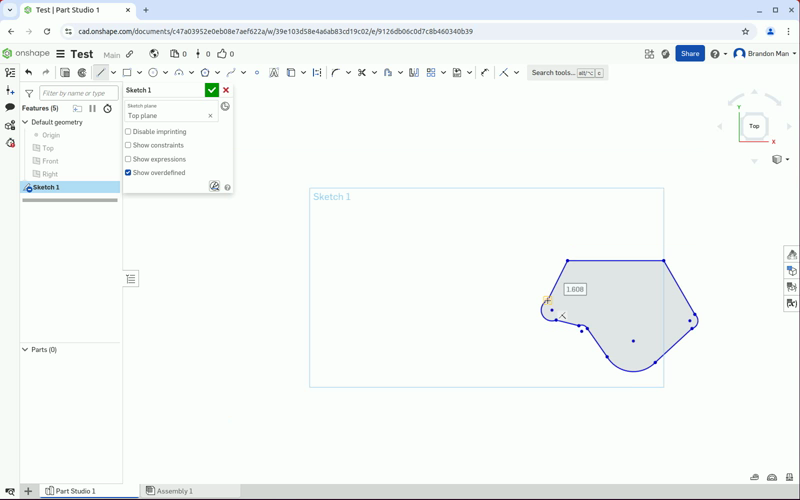
scroll(-6)
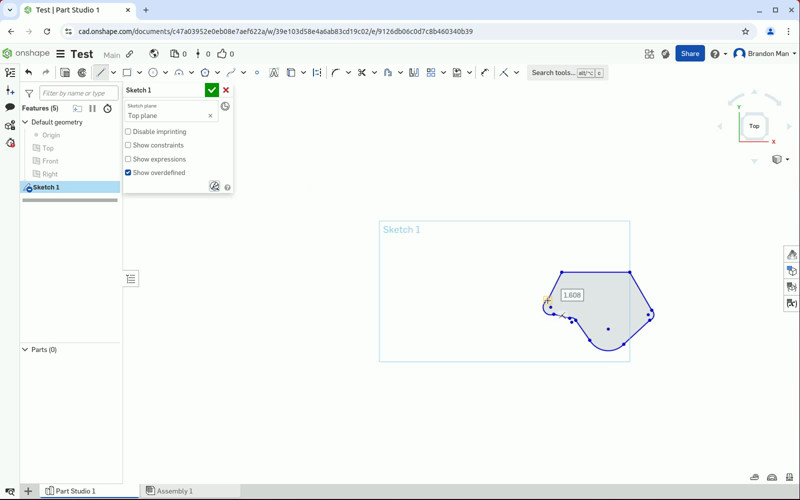
scroll(-6)
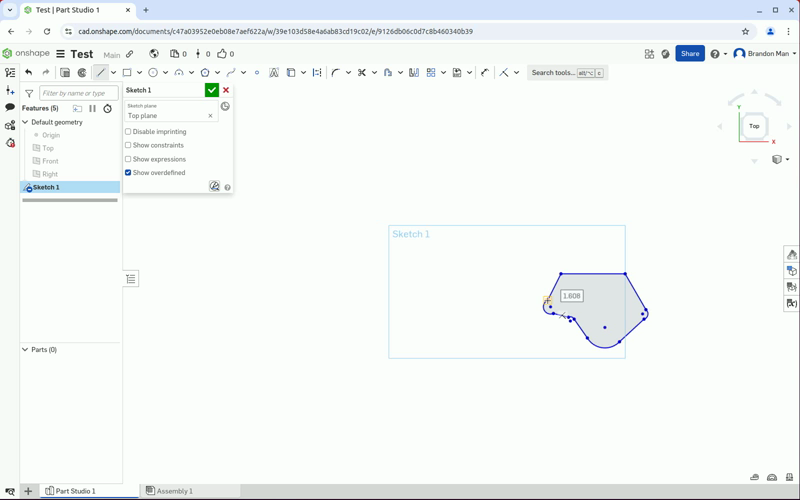
scroll(-6)
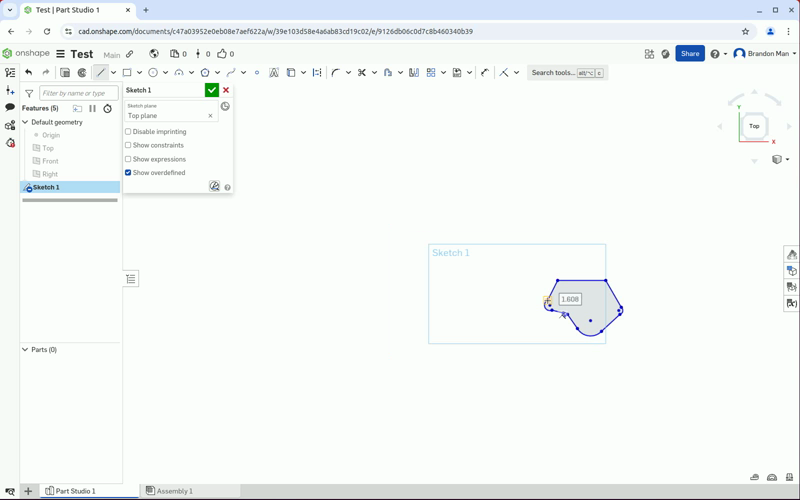
scroll(-6)
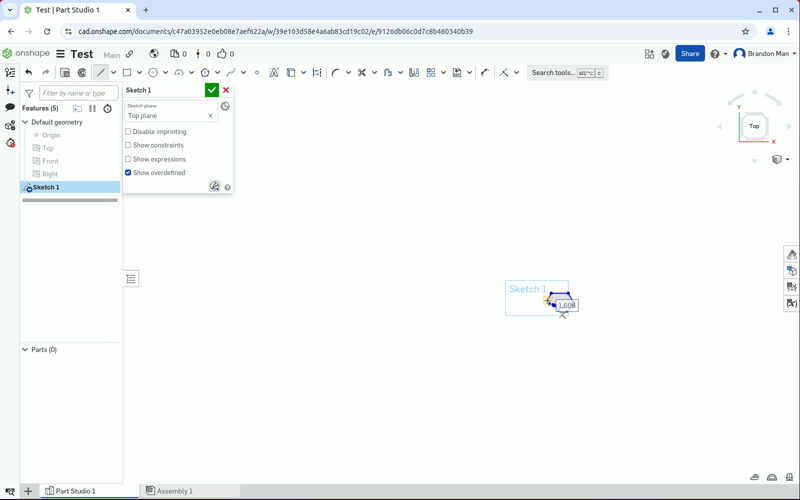
key(esc)
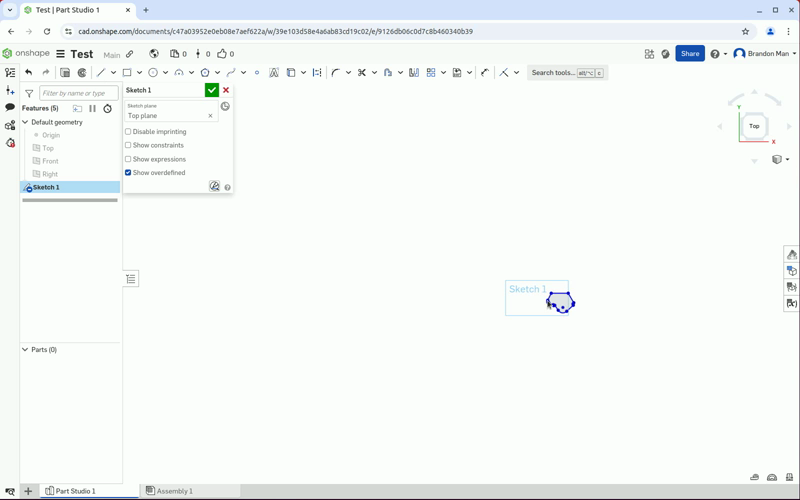
mouse_move(552, 294)
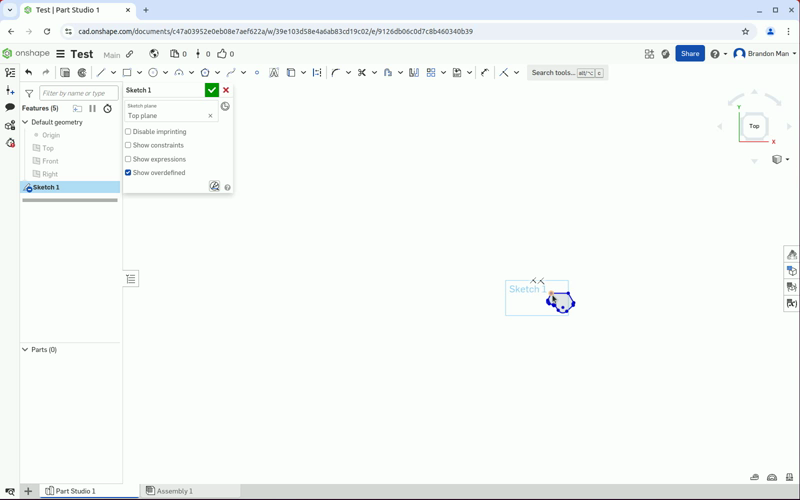
scroll(6)
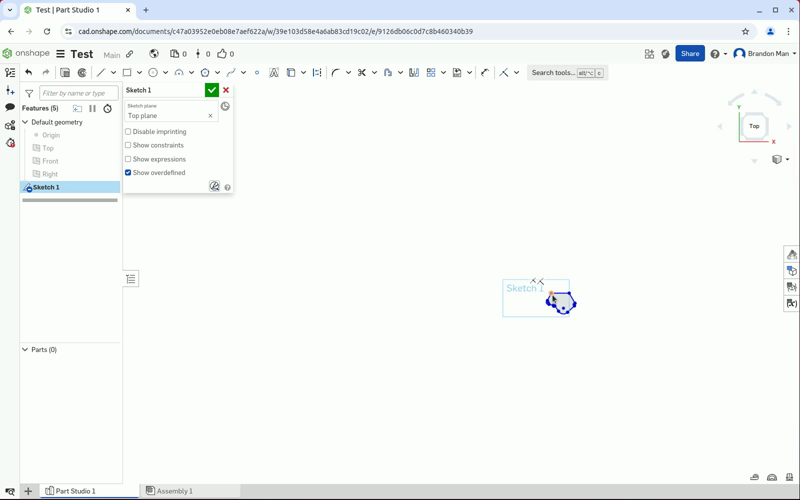
scroll(6)
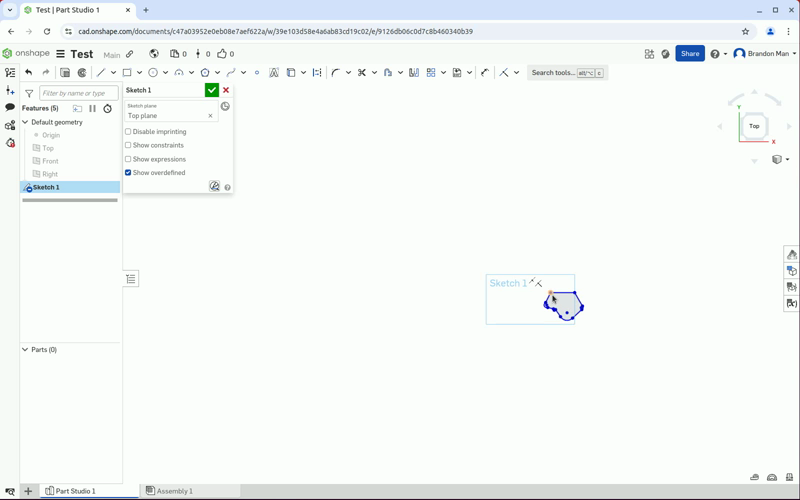
scroll(6)
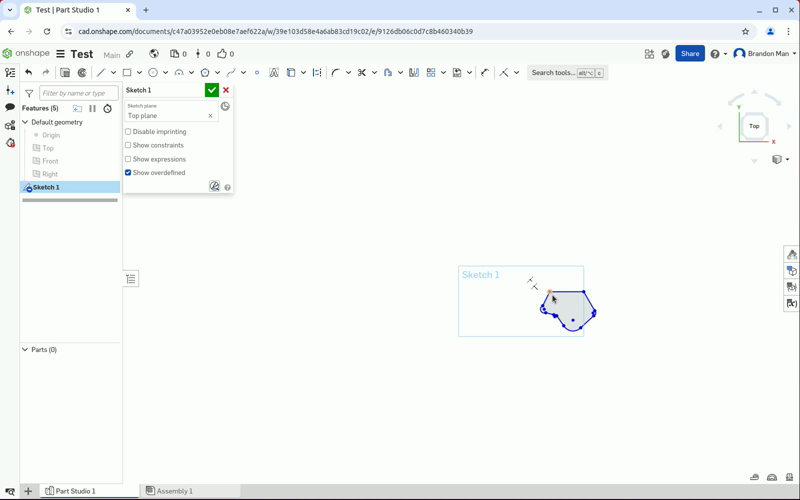
scroll(6)
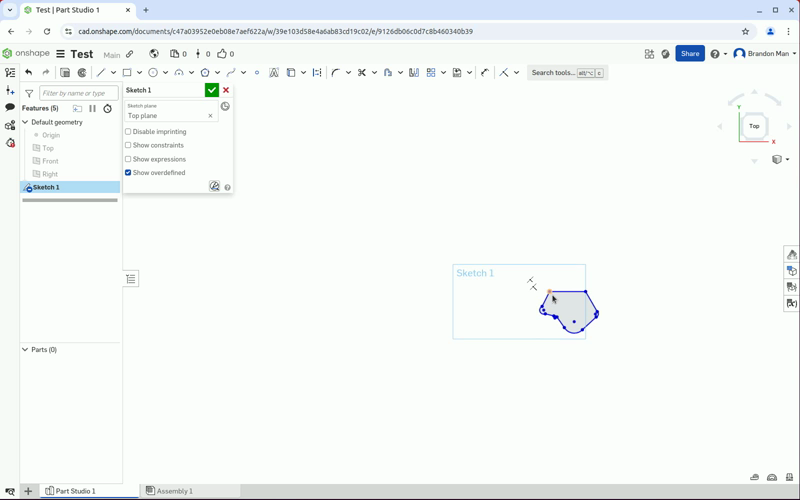
scroll(6)
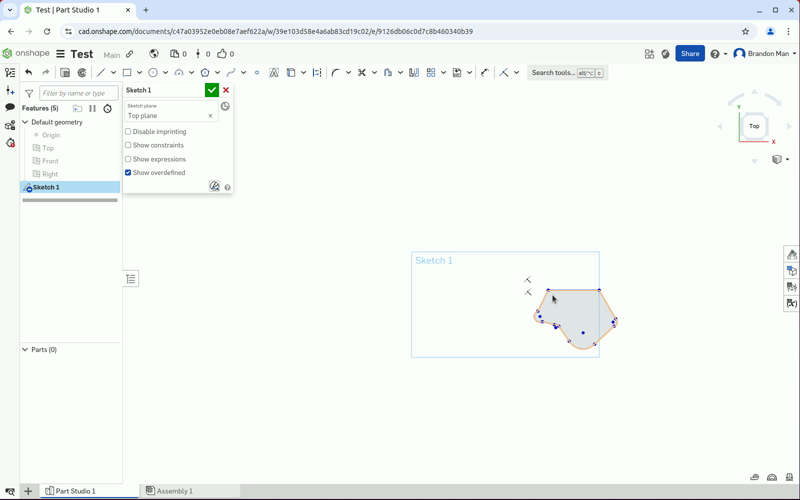
scroll(6)
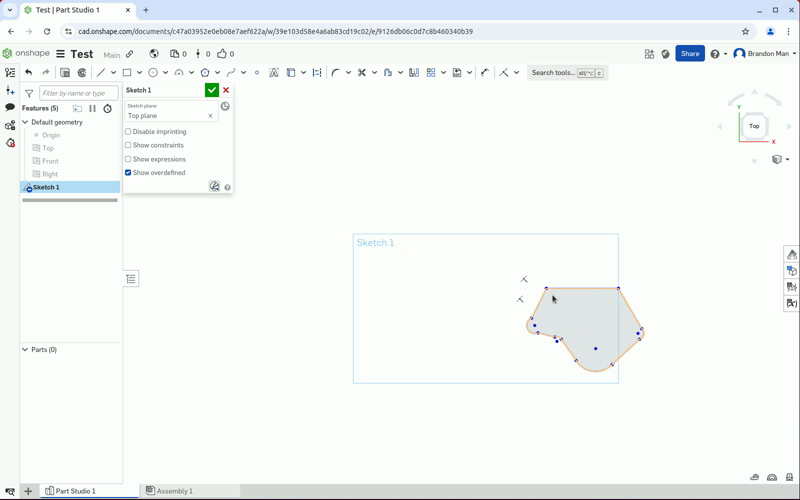
scroll(6)
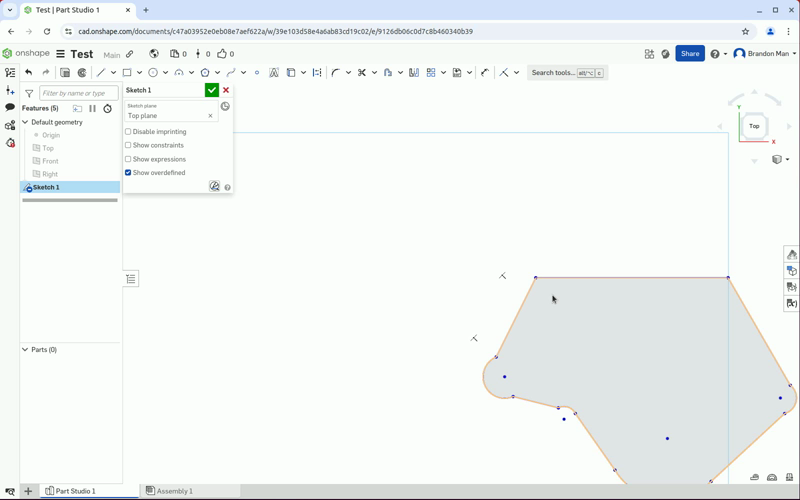
click(552, 294)
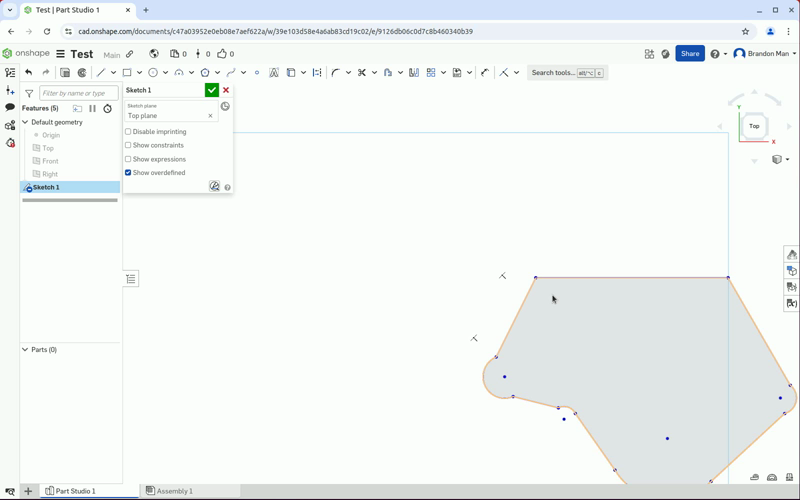
scroll(-6)
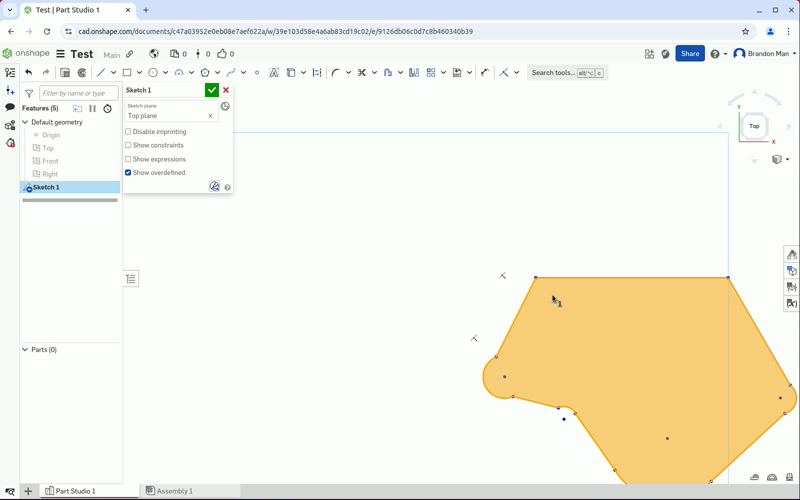
scroll(-6)
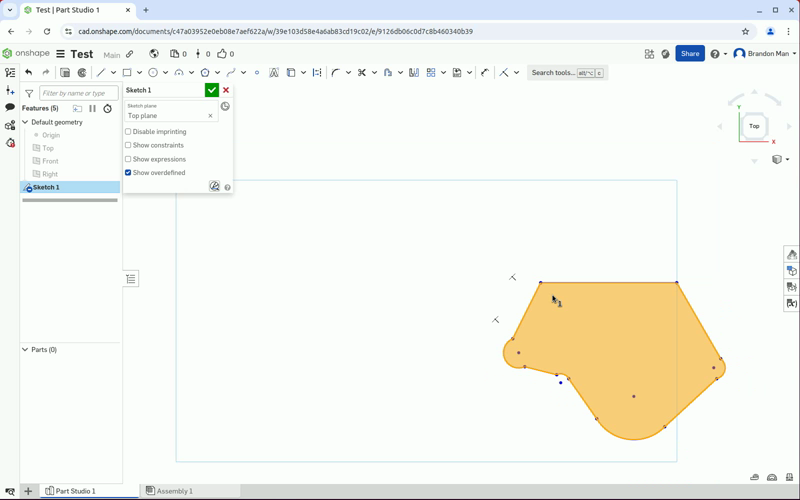
scroll(-6)
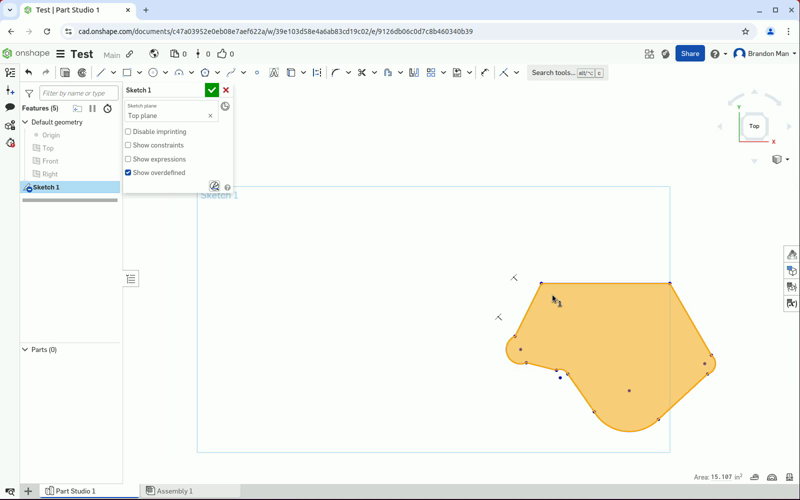
scroll(-6)
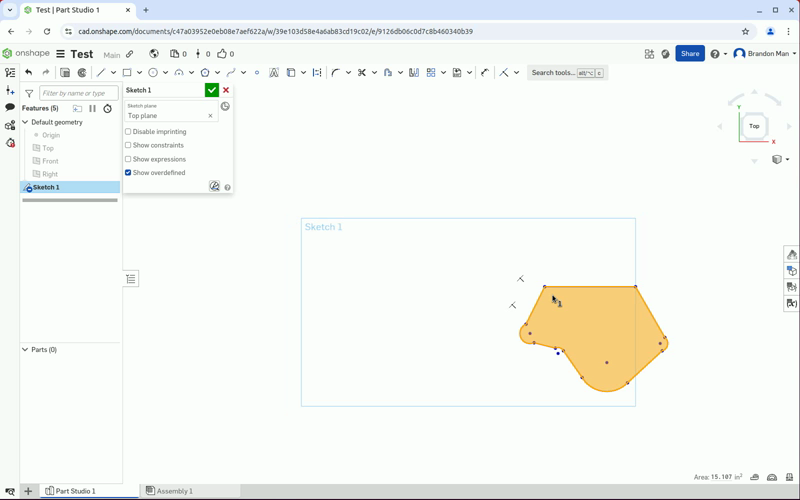
scroll(-6)
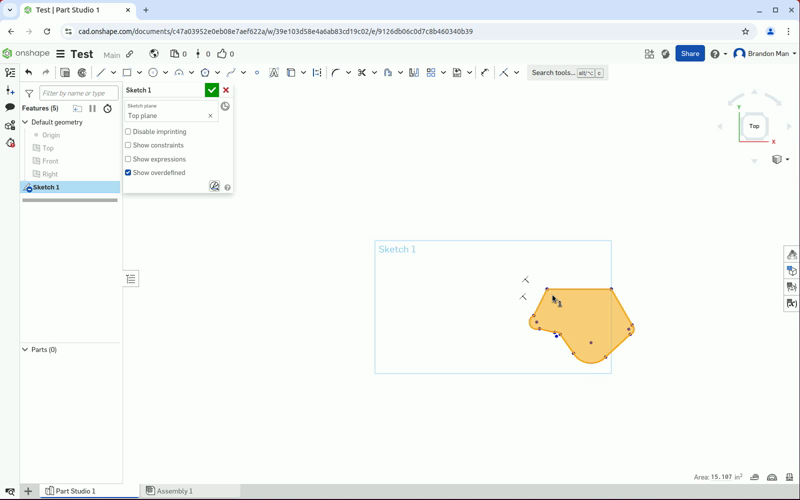
scroll(-6)
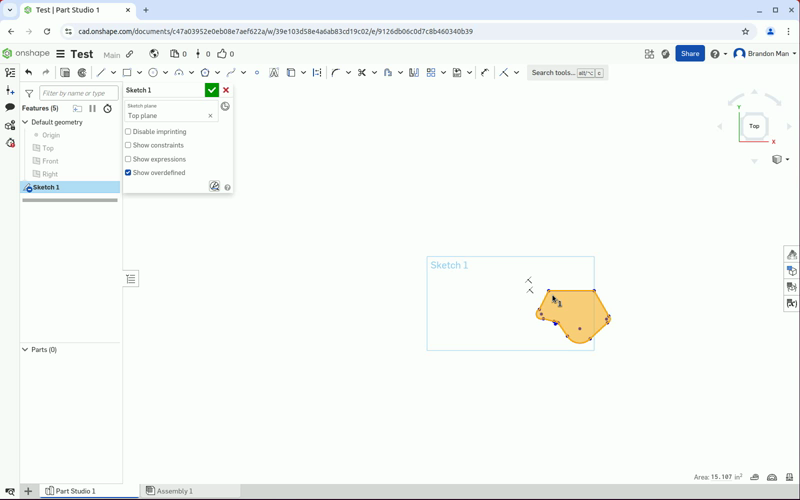
scroll(-6)
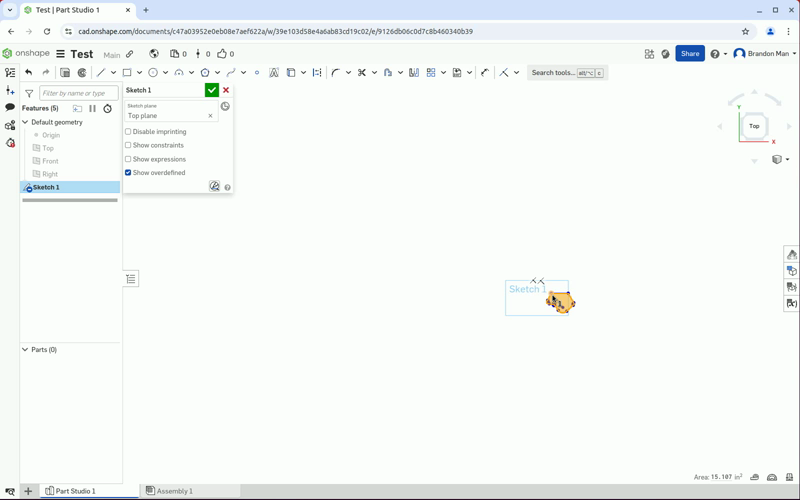
mouse_move(73, 352)
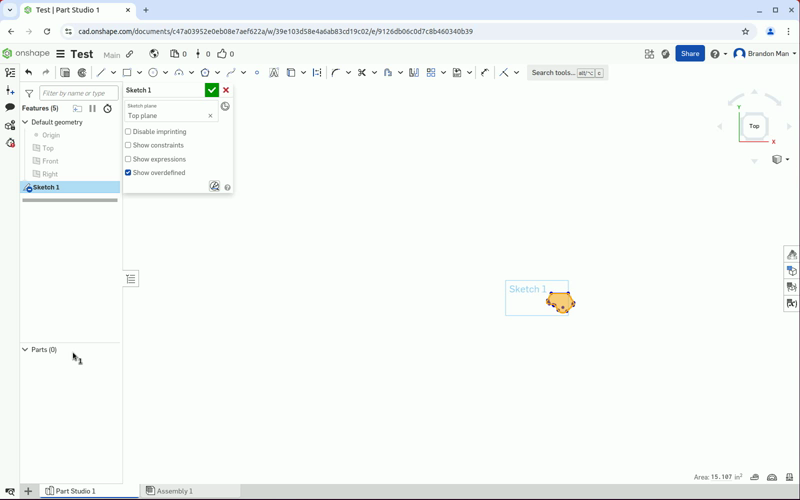
key(shift+y)
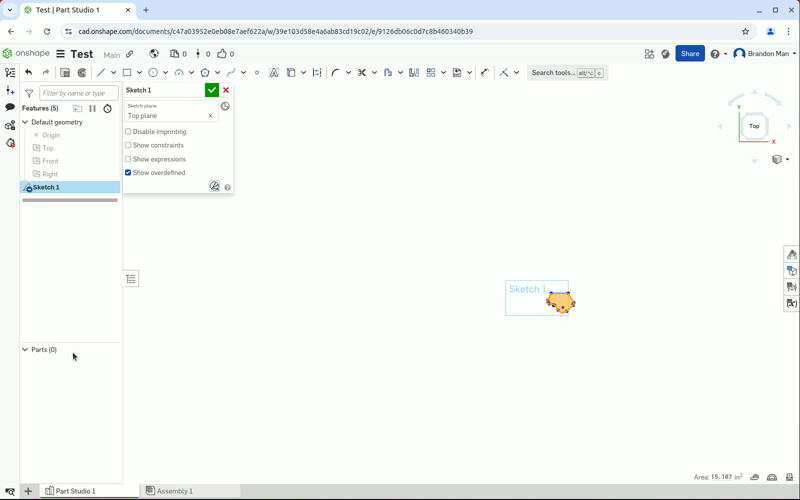
key(shift+e)
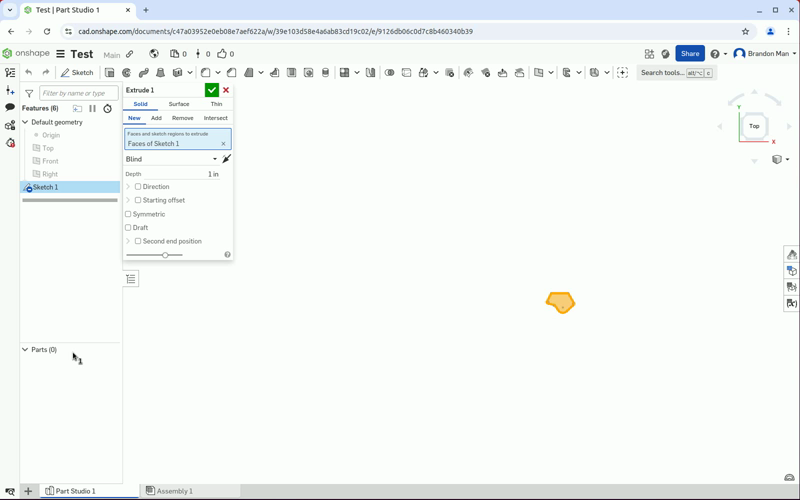
mouse_move(143, 106)
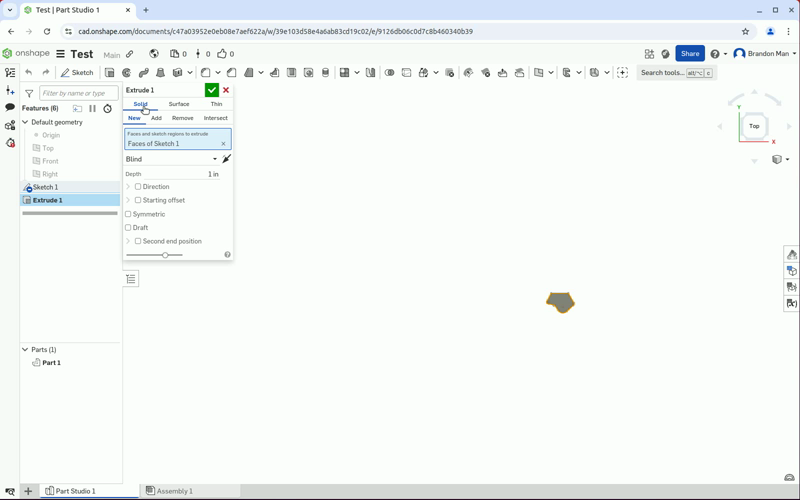
click(143, 106)
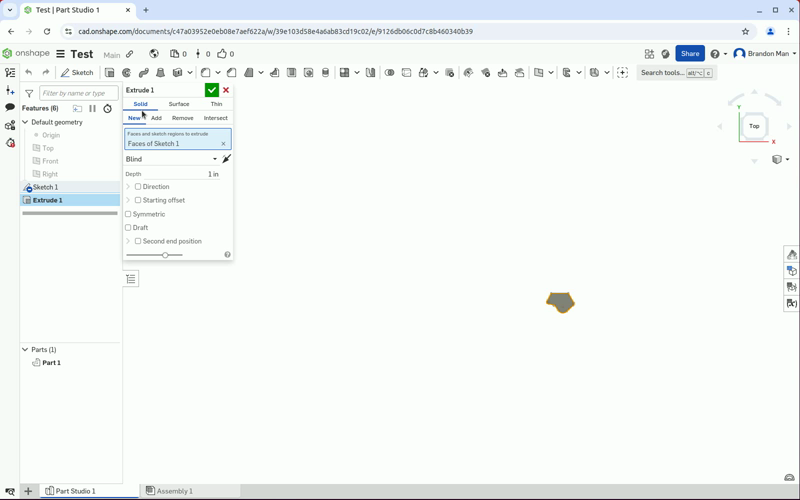
mouse_move(137, 120)
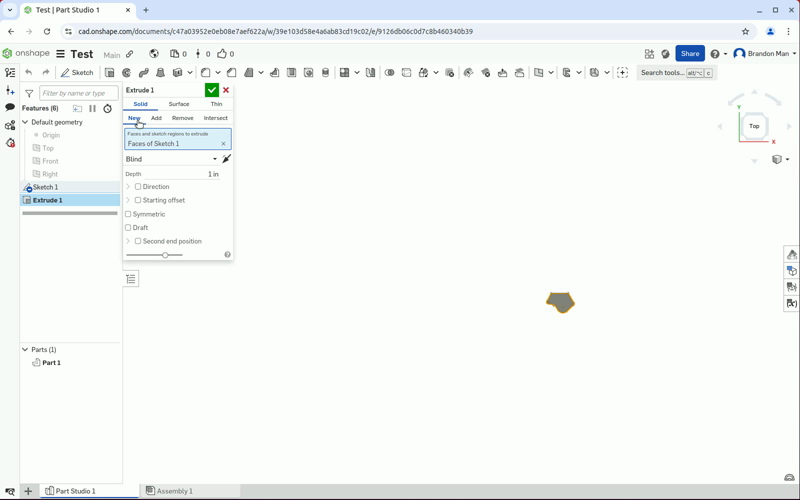
click(137, 120)
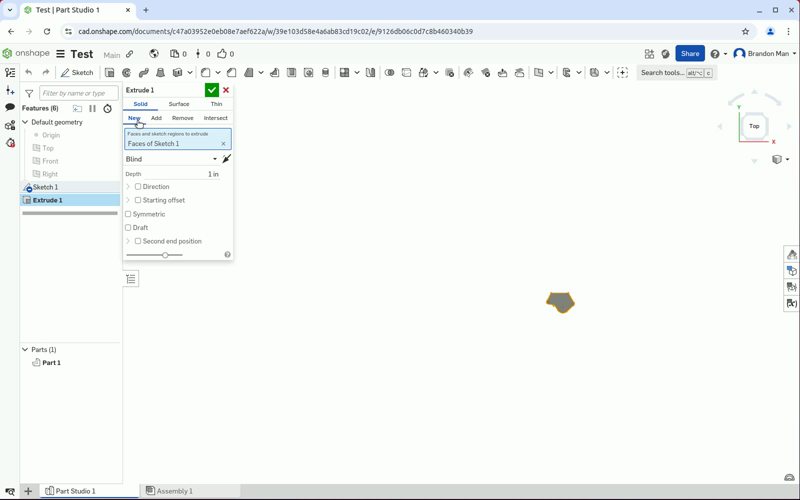
key(tab, 4)
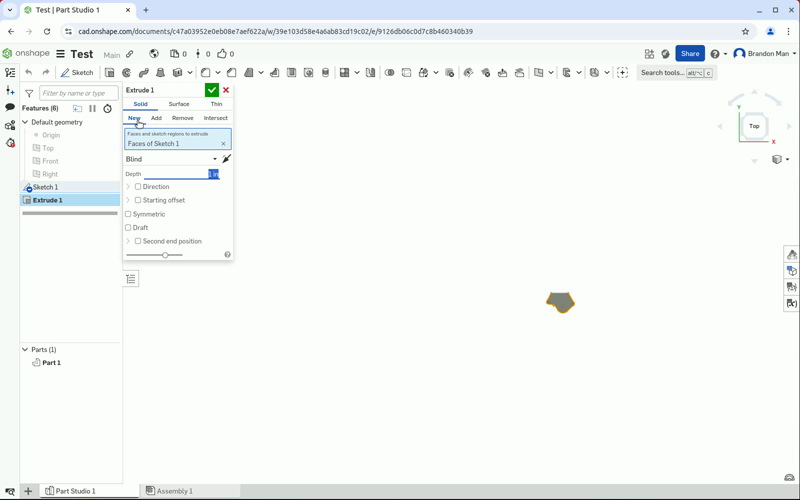
text(-0.241)
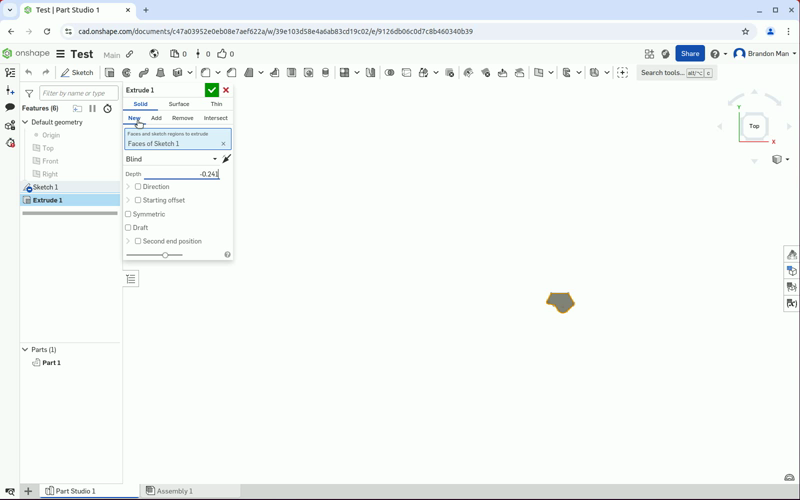
key(enter)
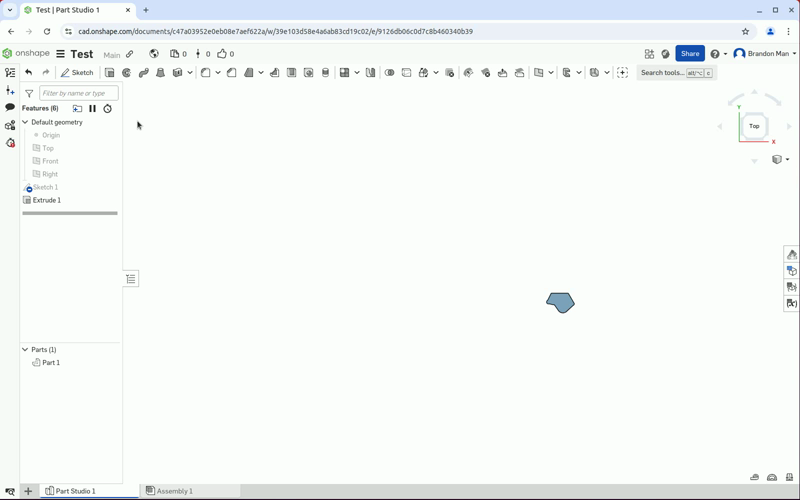
key(shift+h)
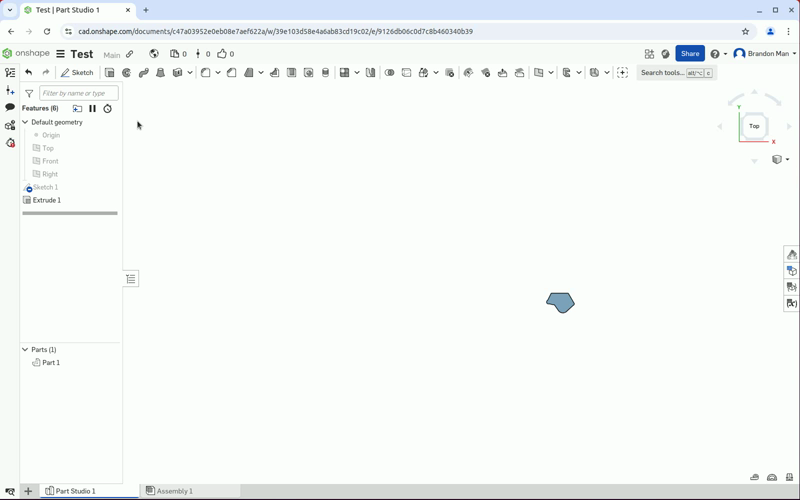
key(shift+h)
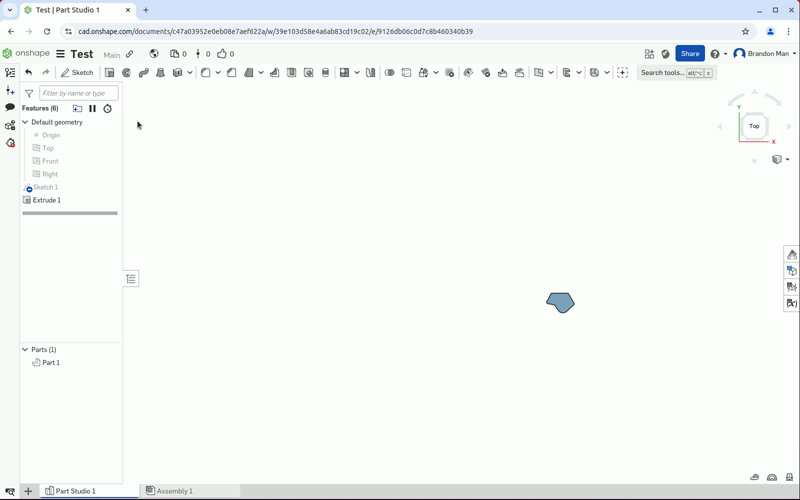
mouse_move(73, 189)
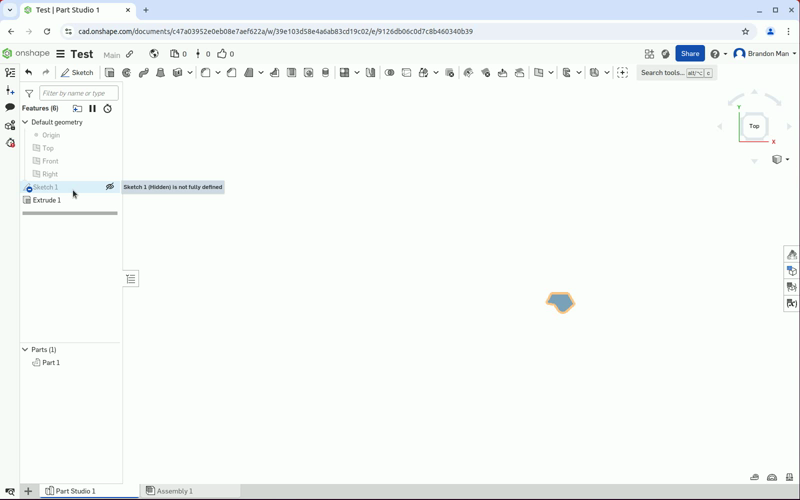
click(73, 189)
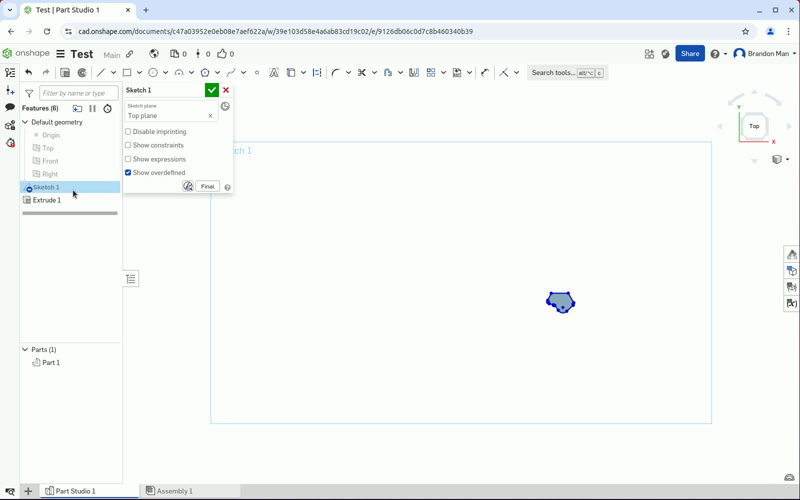
mouse_move(229, 92)
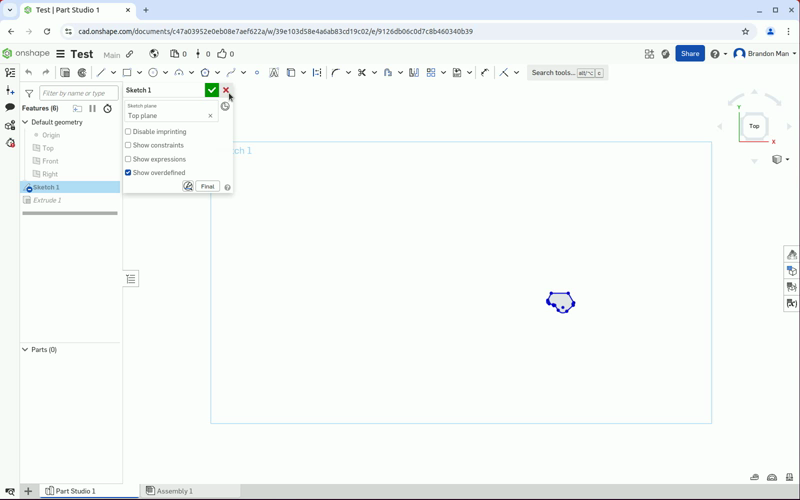
click(229, 92)
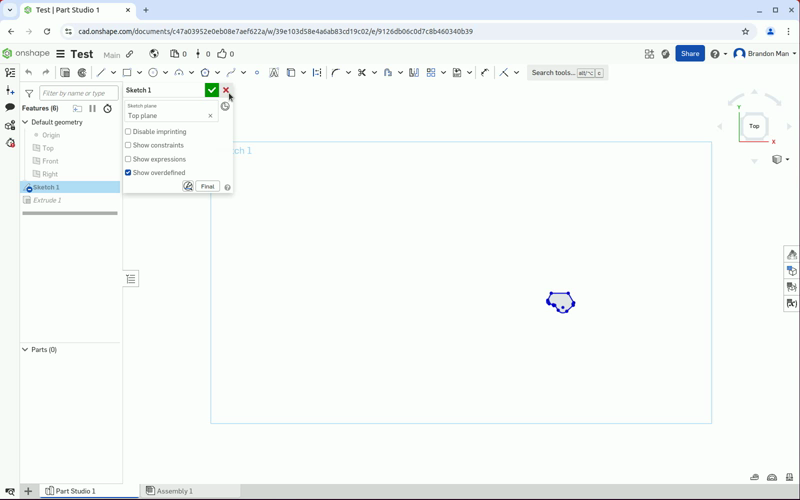
key(shift+s)
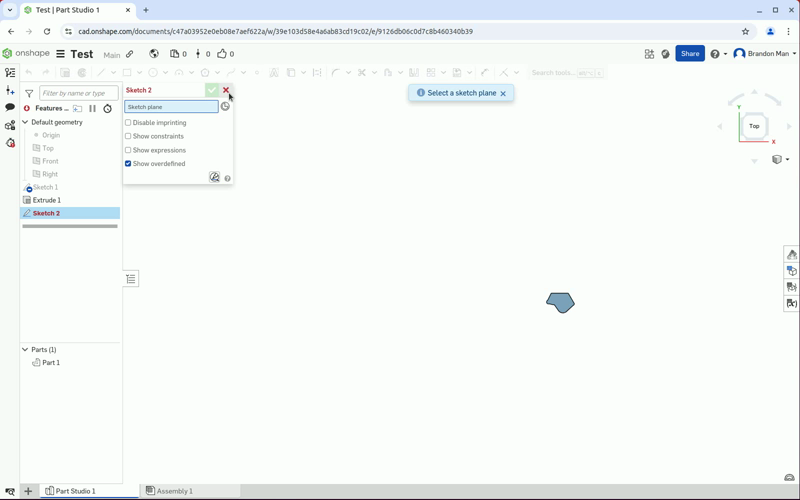
mouse_move(73, 150)
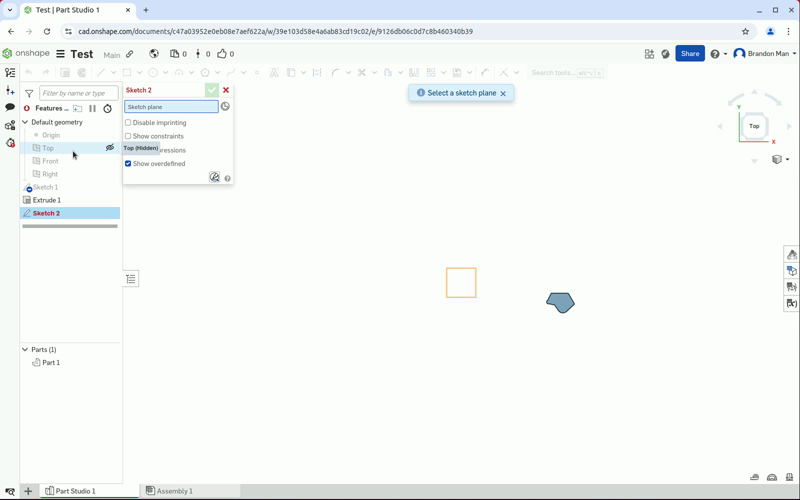
click(73, 150)
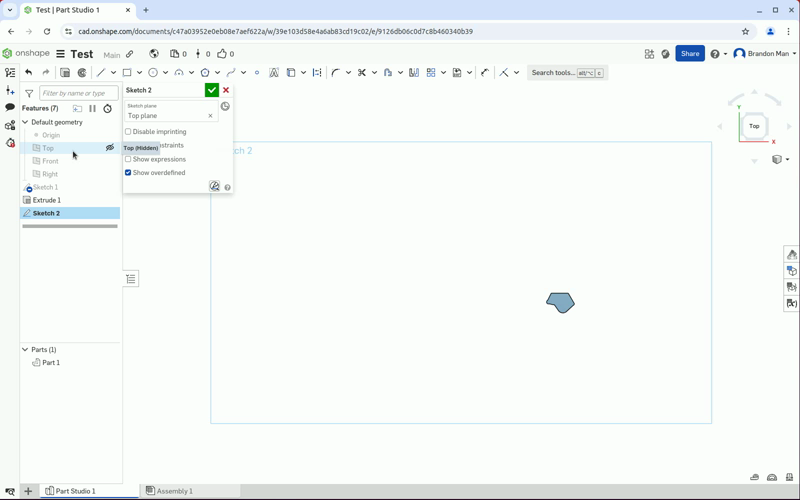
mouse_move(73, 352)
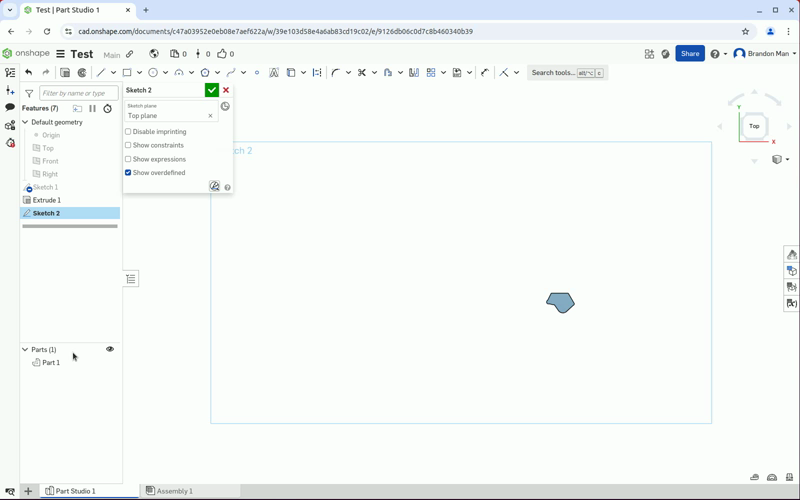
key(y)
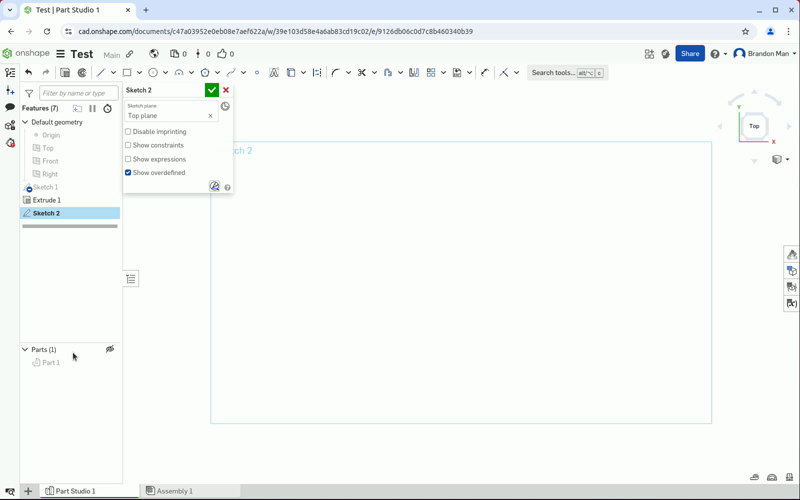
key(a)
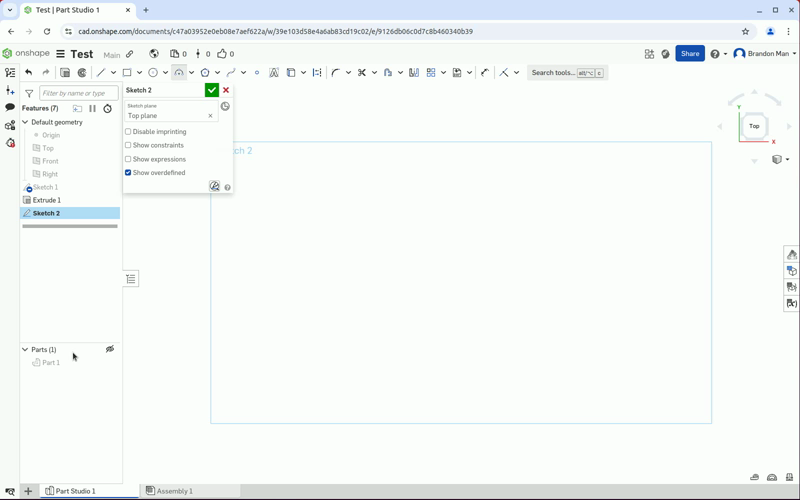
key_down(shift)
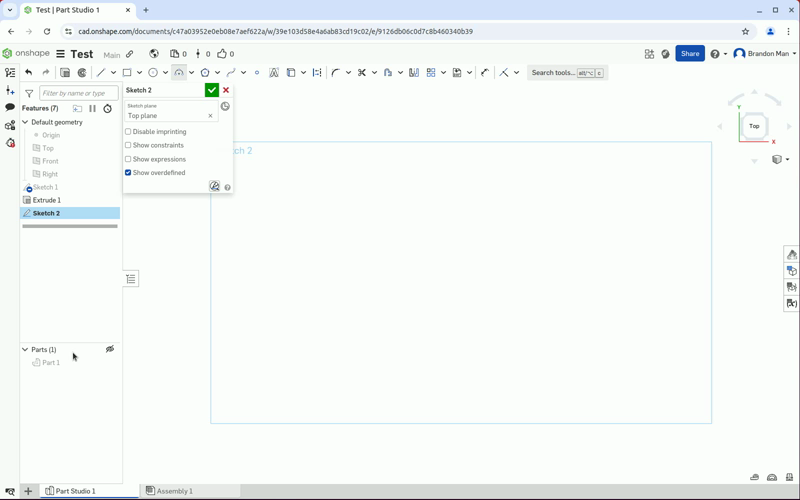
mouse_move(547, 300)
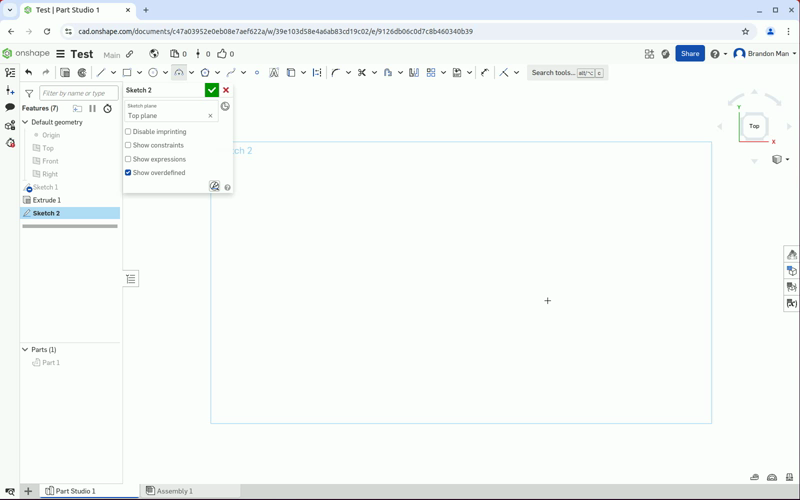
click(547, 300)
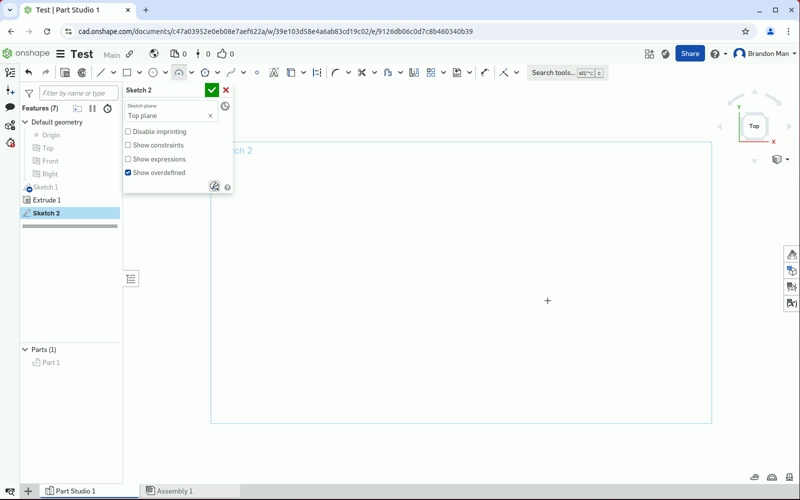
key_up(shift)
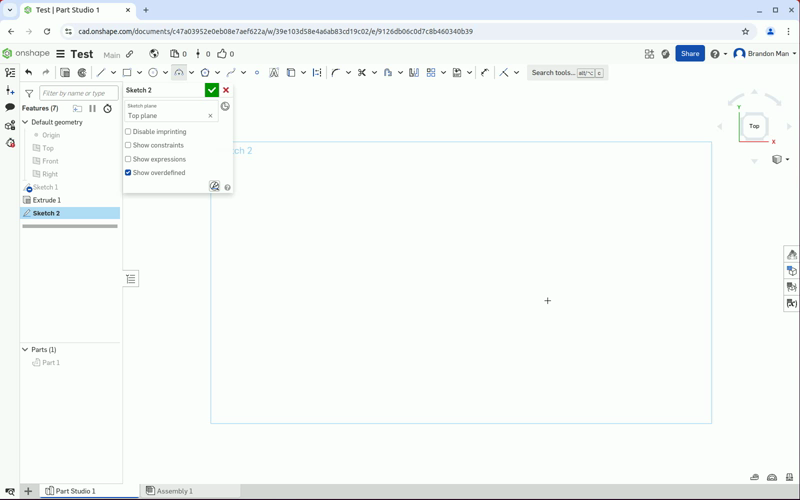
key_down(shift)
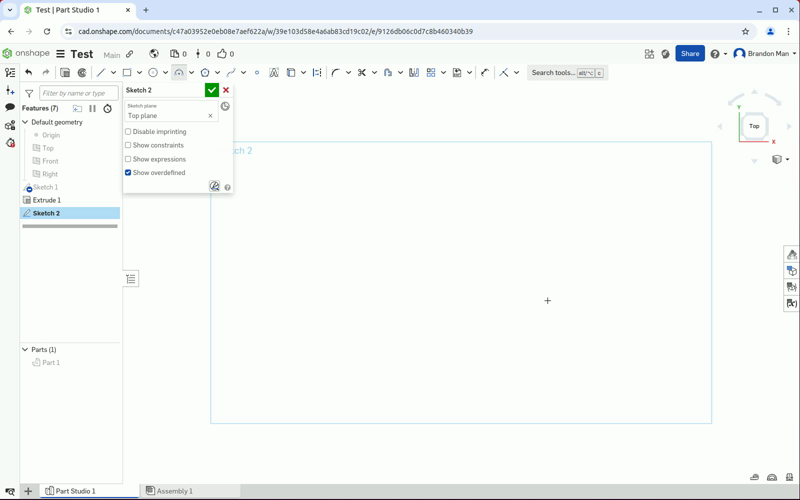
mouse_move(549, 303)
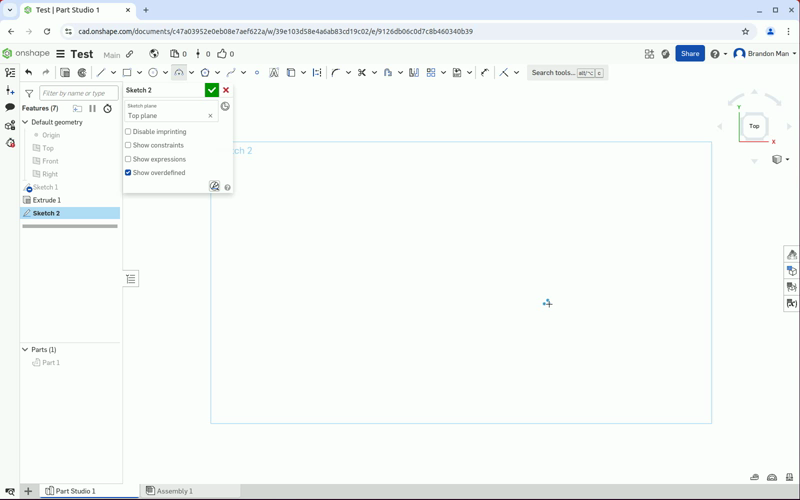
scroll(6)
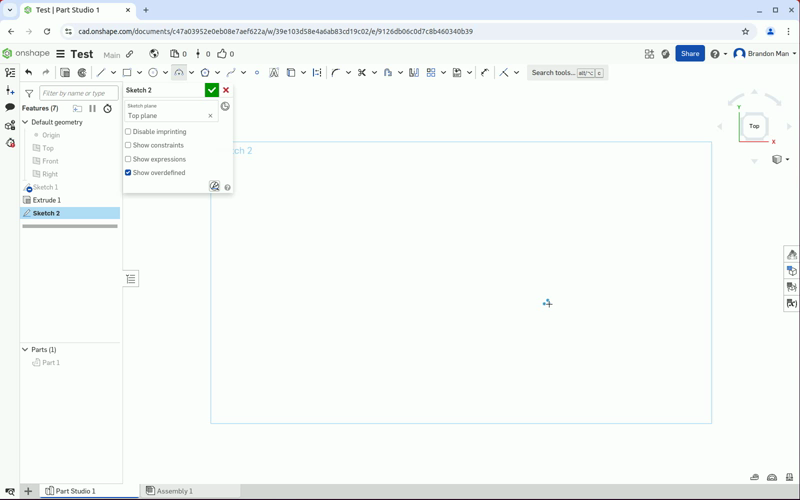
scroll(6)
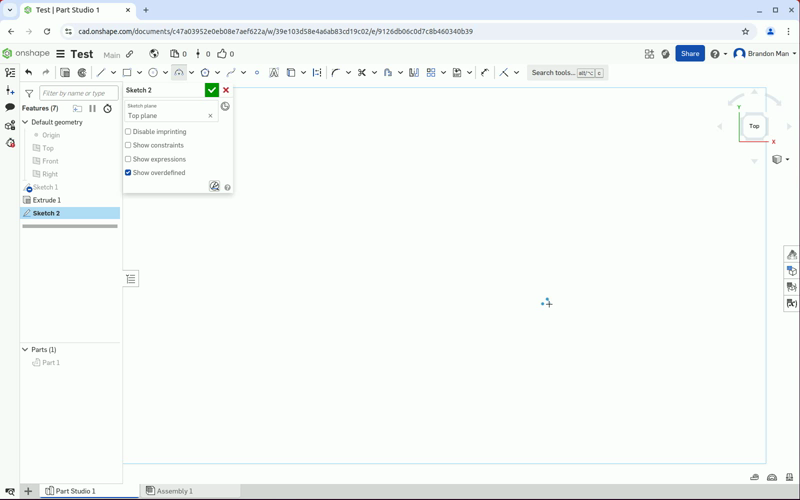
scroll(6)
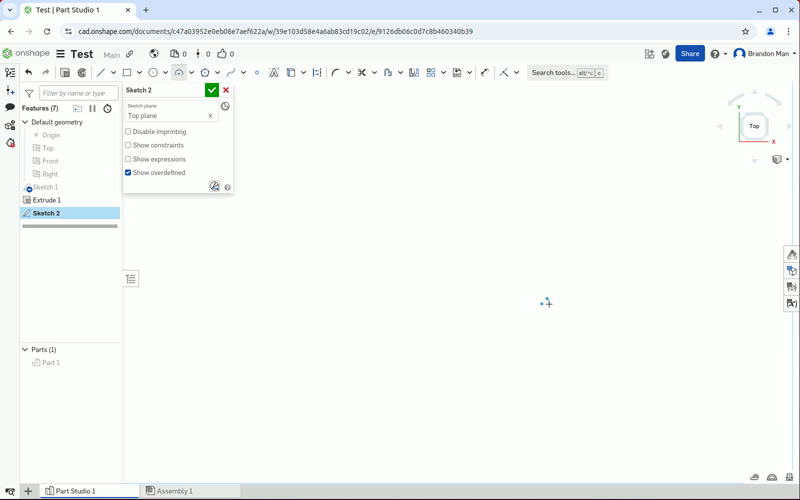
scroll(6)
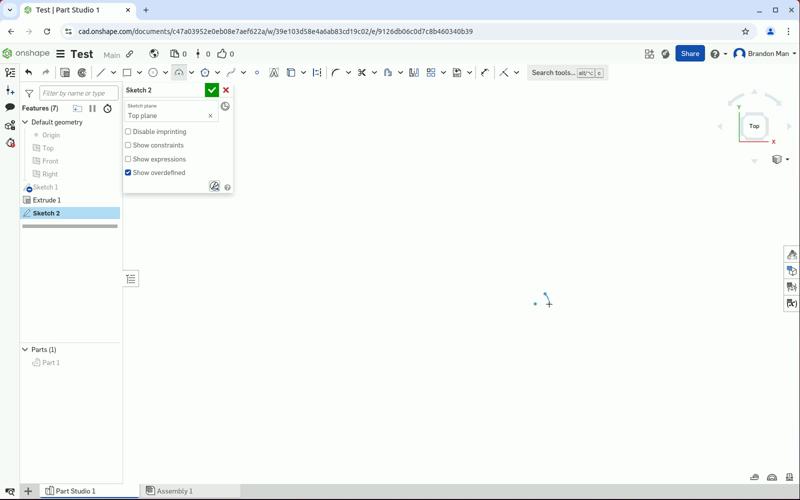
scroll(6)
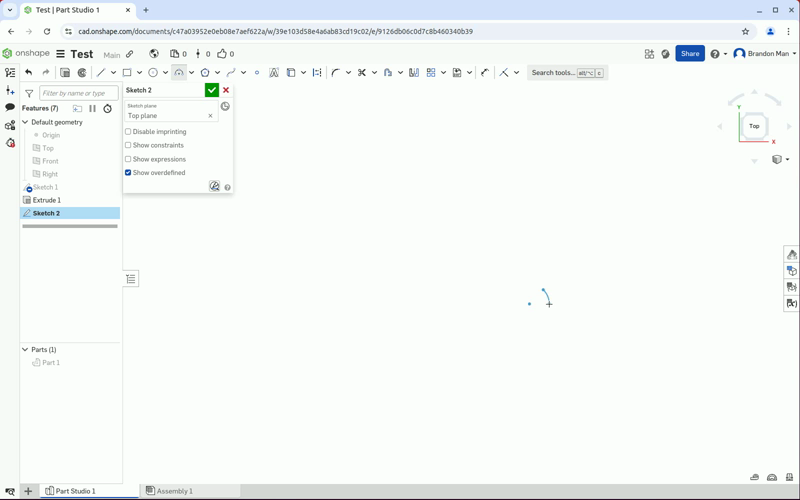
scroll(6)
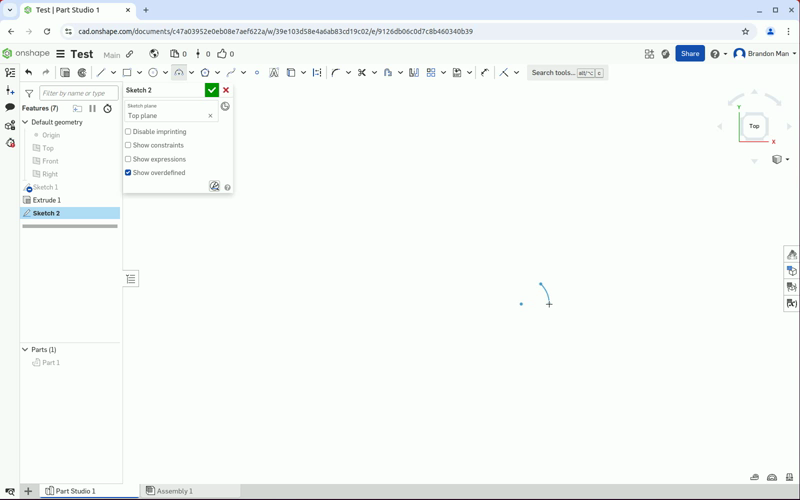
scroll(6)
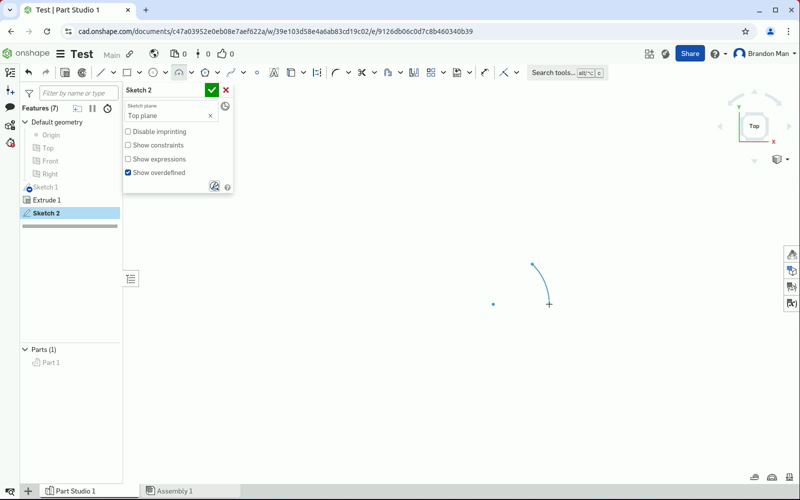
click(549, 303)
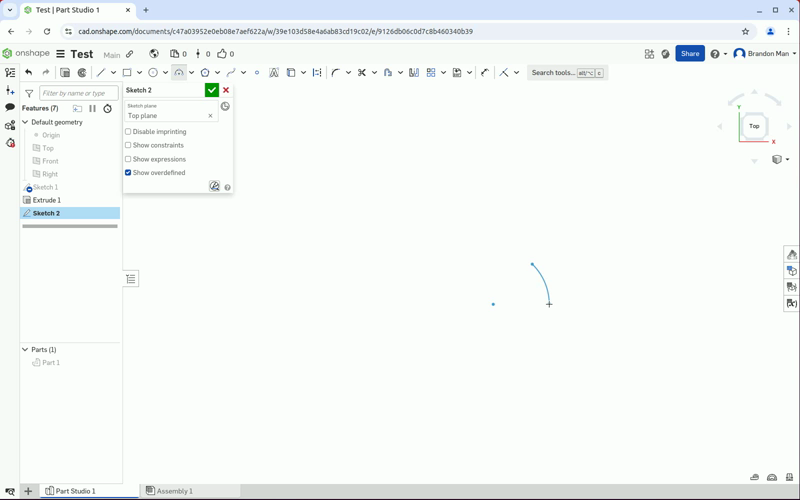
scroll(-6)
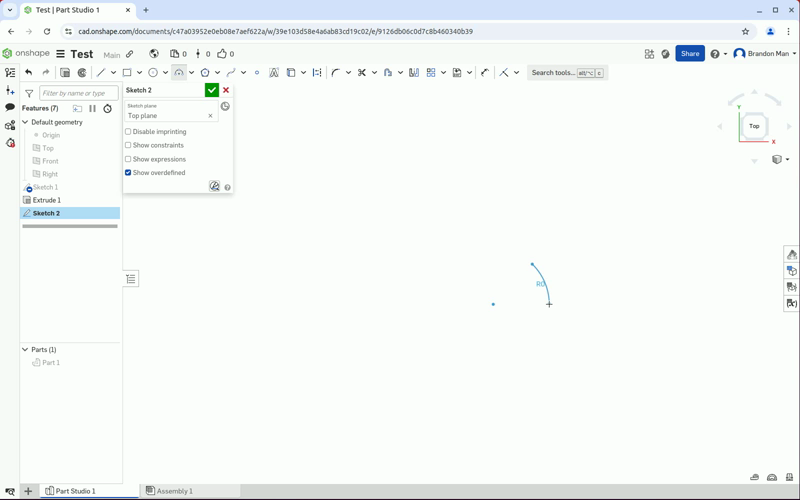
scroll(-6)
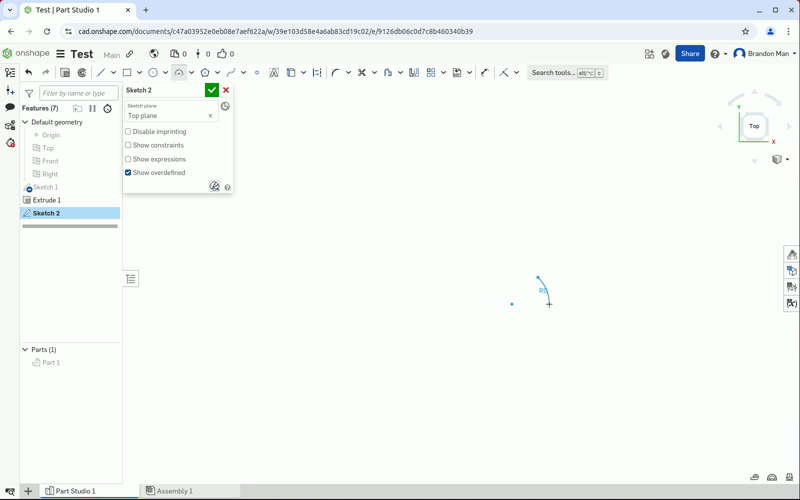
scroll(-6)
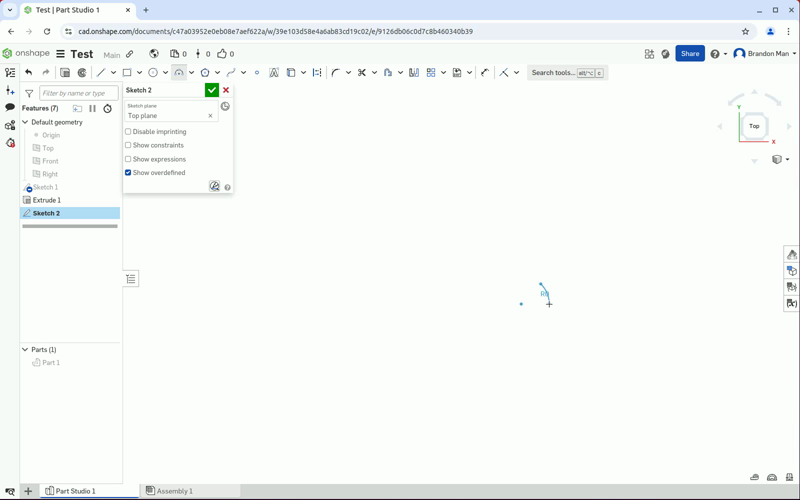
scroll(-6)
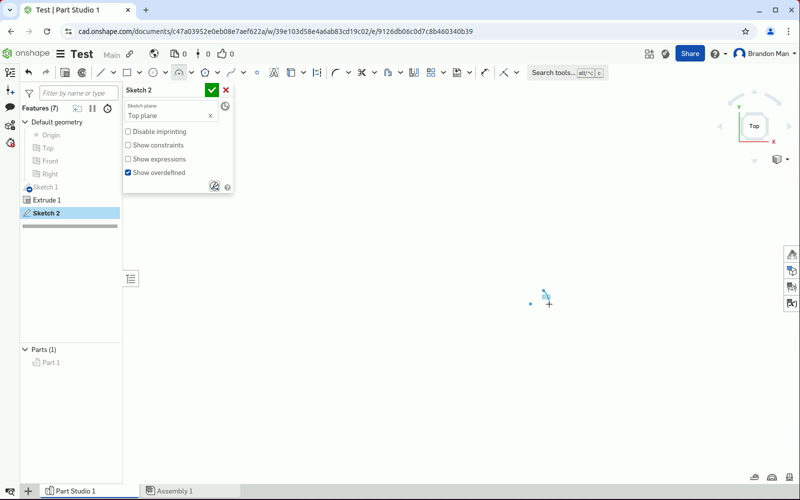
scroll(-6)
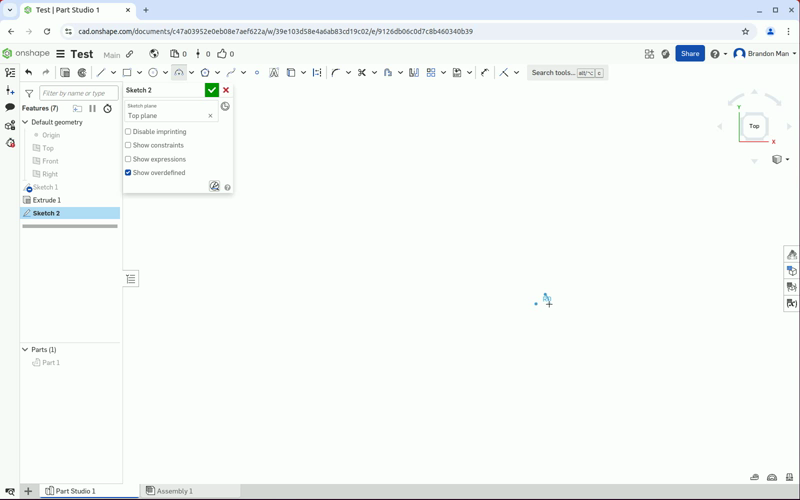
scroll(-6)
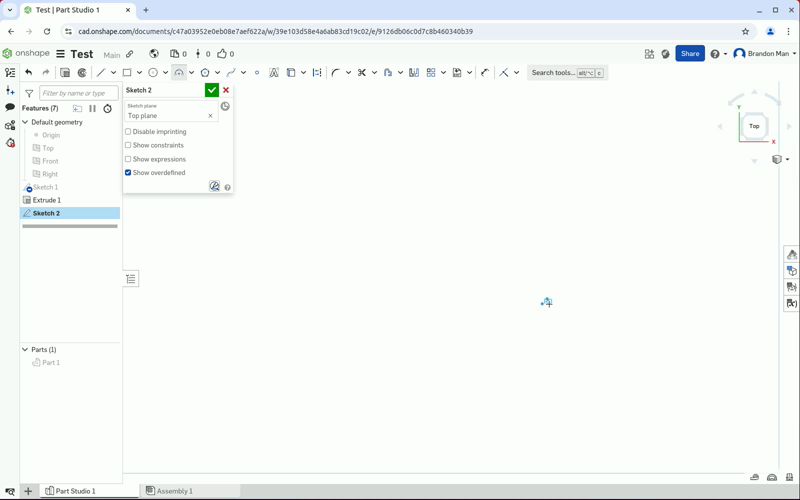
scroll(-6)
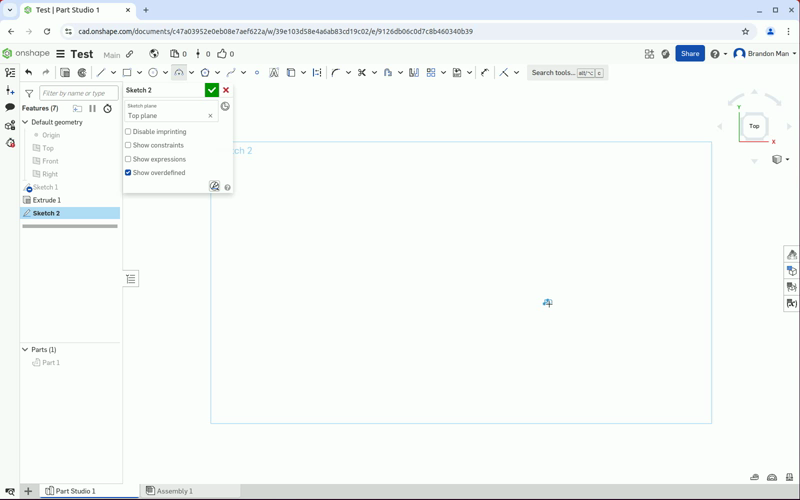
mouse_move(546, 302)
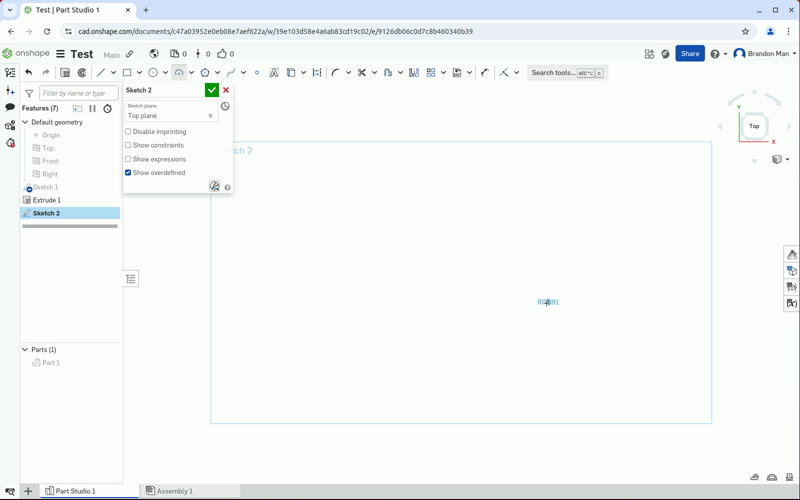
scroll(6)
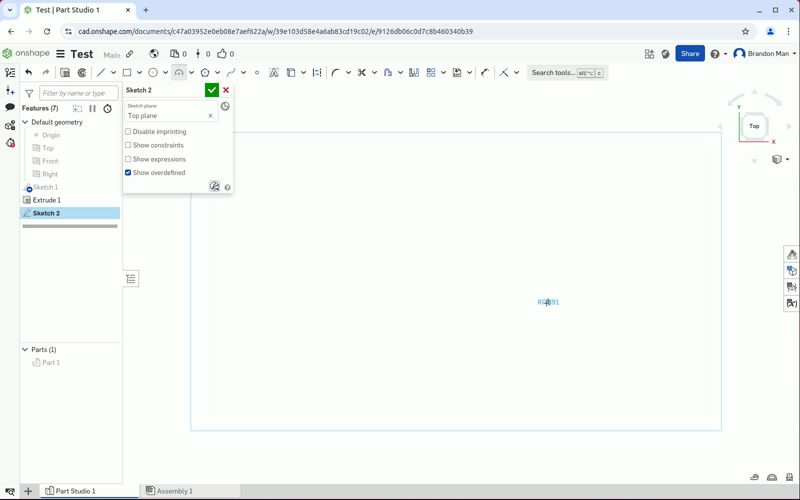
scroll(6)
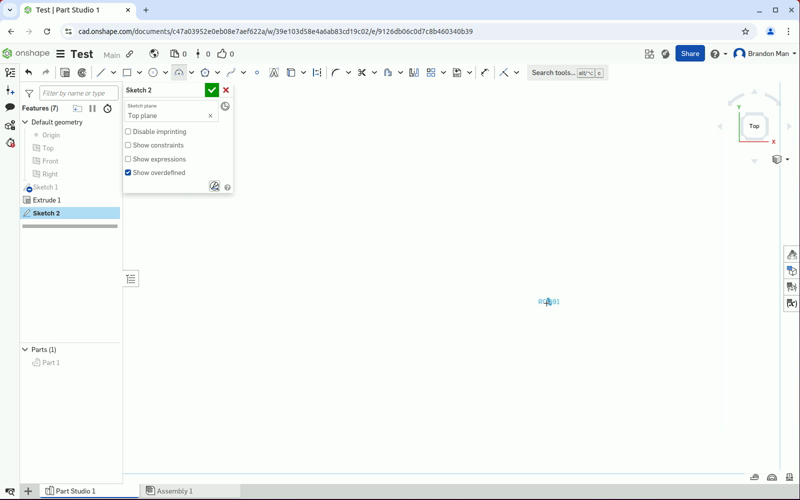
scroll(6)
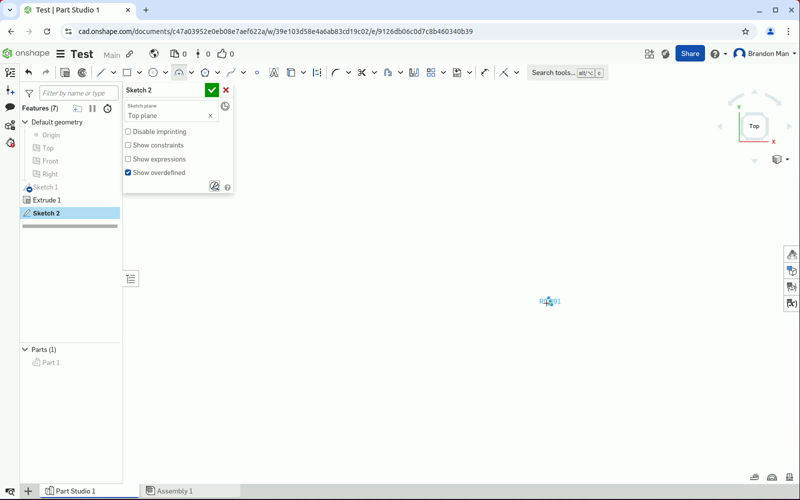
scroll(6)
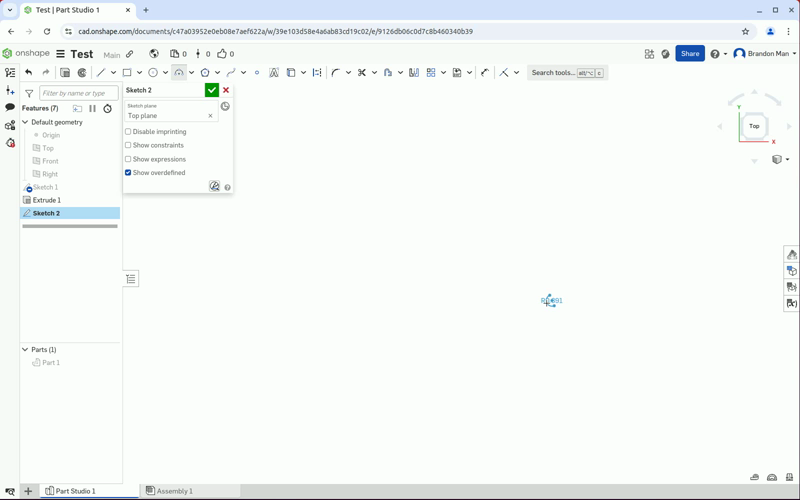
scroll(6)
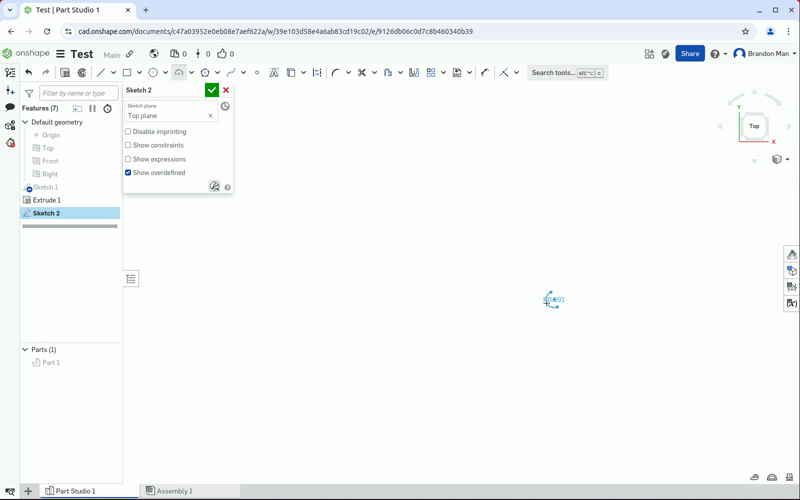
scroll(6)
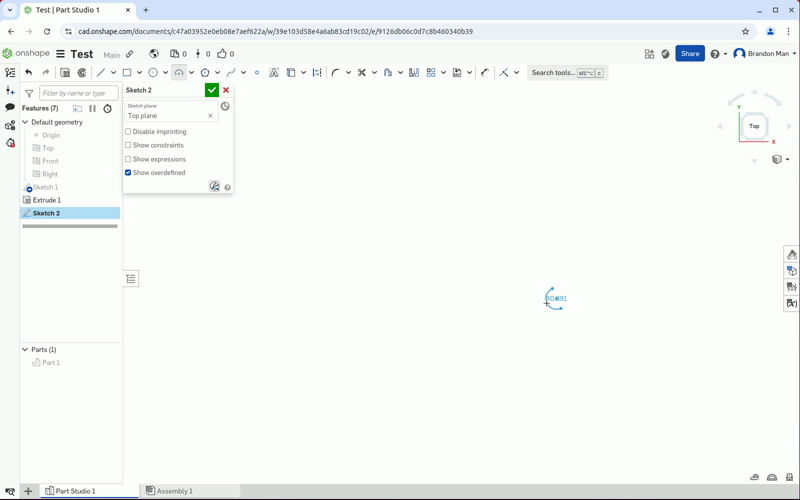
scroll(6)
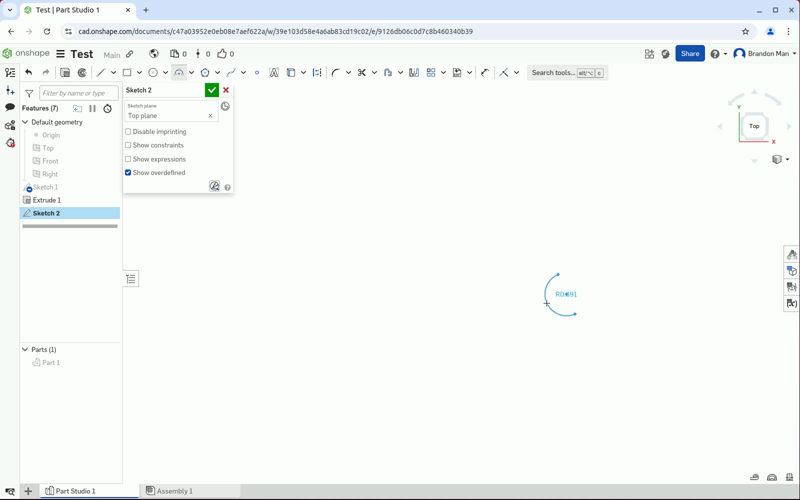
click(546, 302)
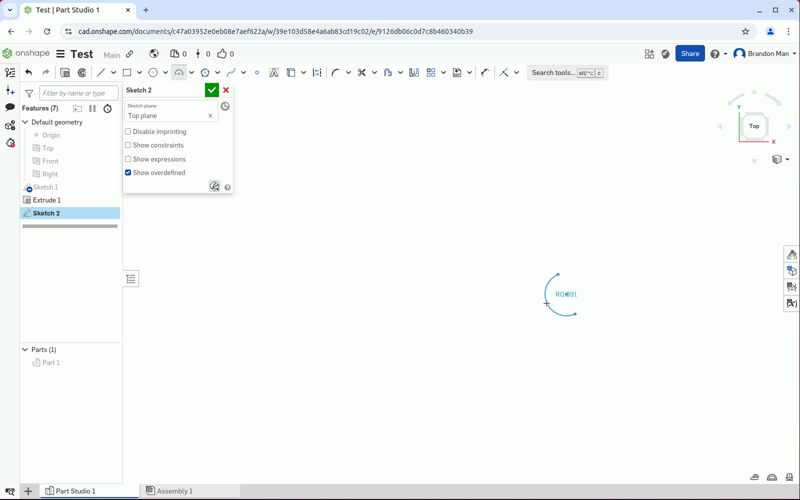
scroll(-6)
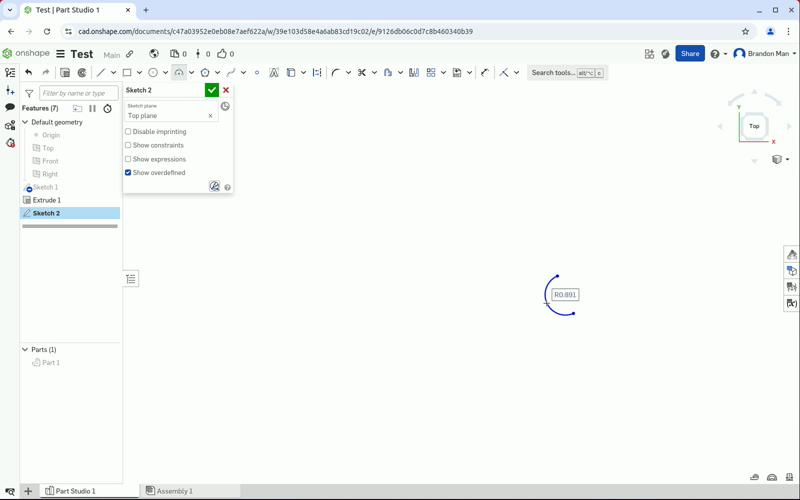
scroll(-6)
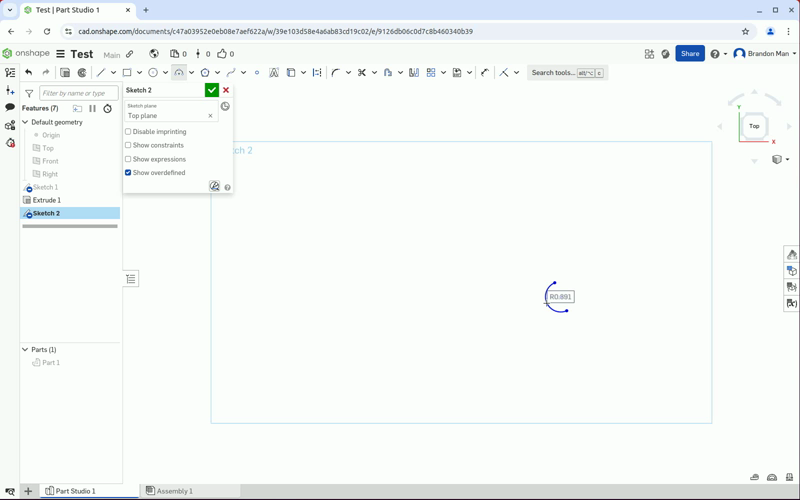
scroll(-6)
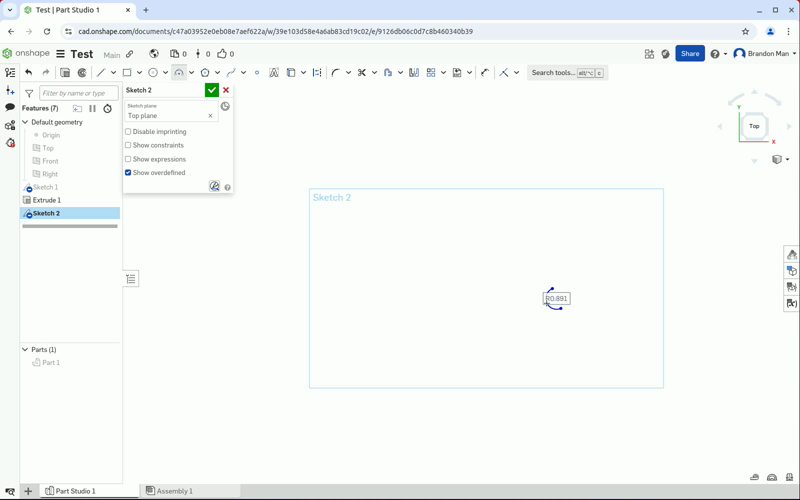
scroll(-6)
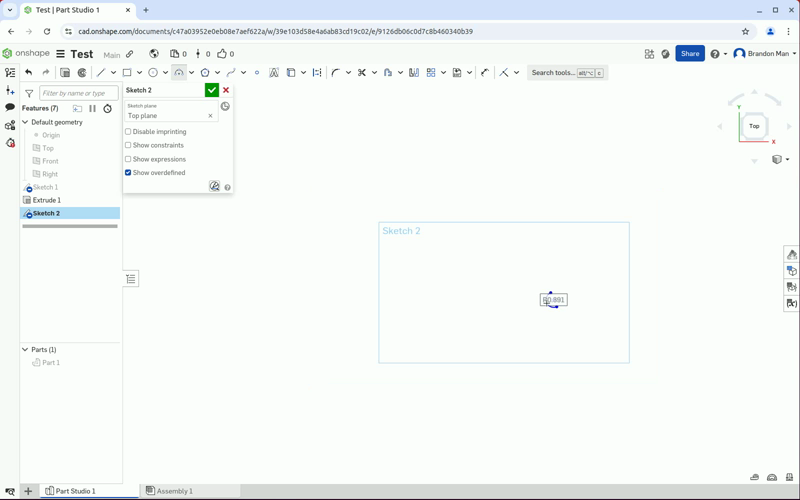
scroll(-6)
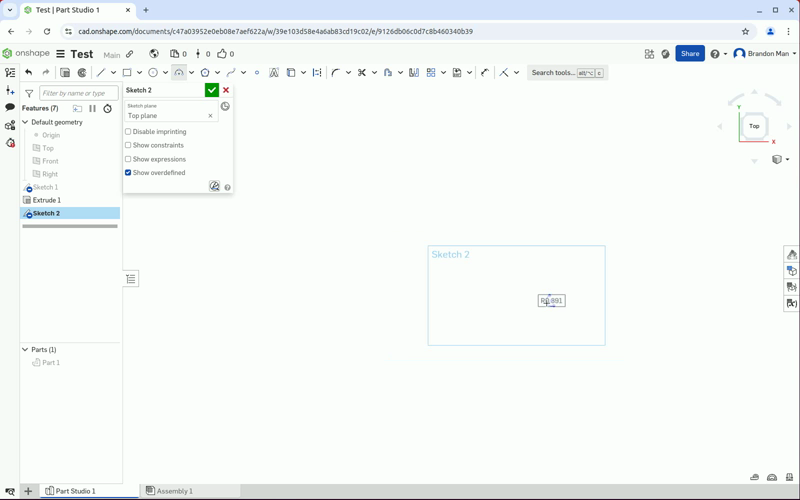
scroll(-6)
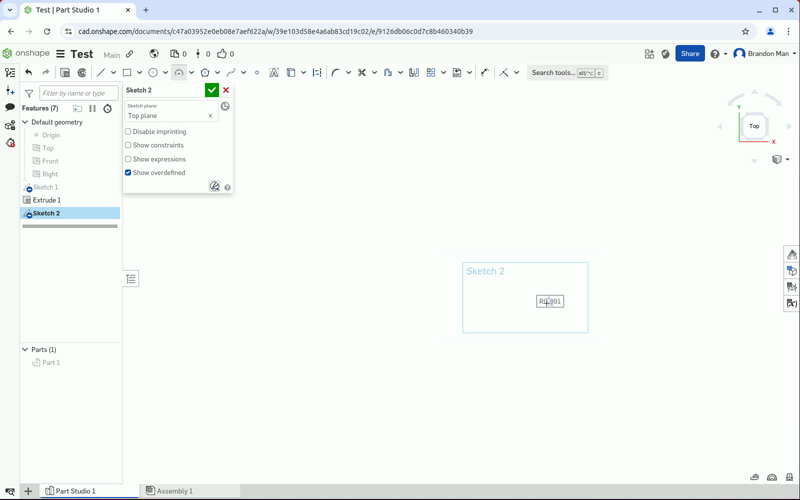
scroll(-6)
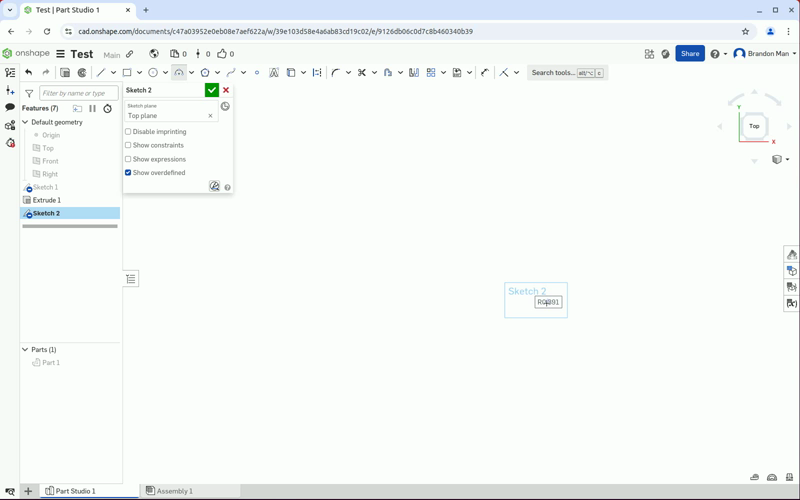
key_up(shift)
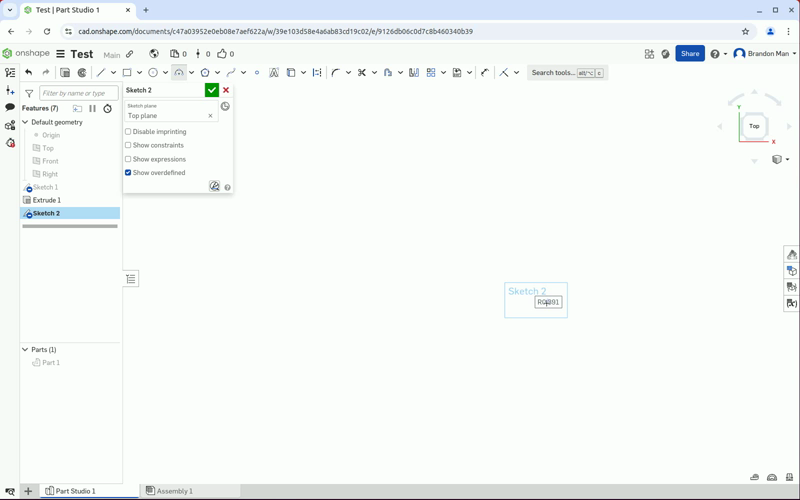
key(esc)
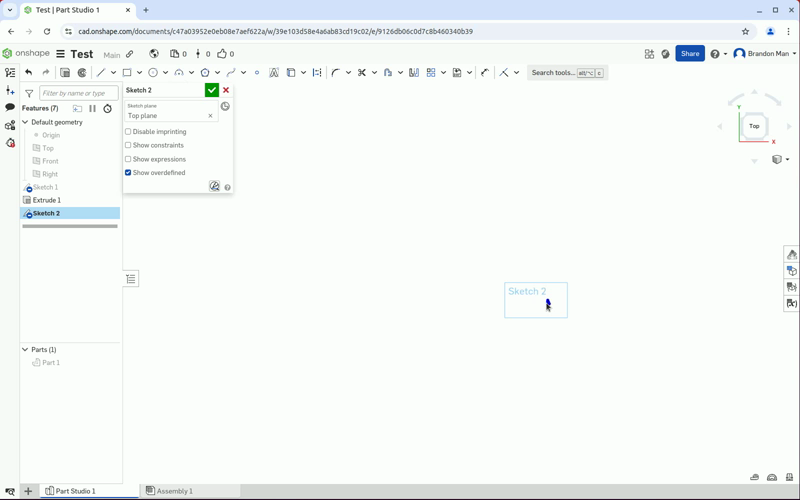
key(l)
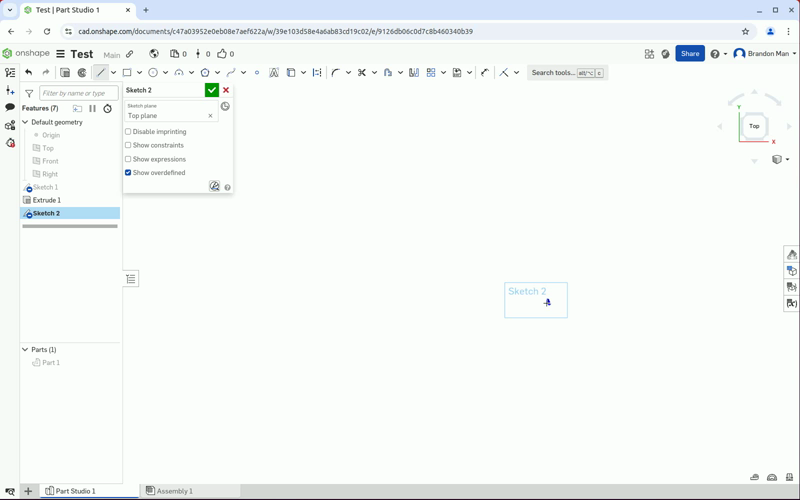
mouse_move(549, 303)
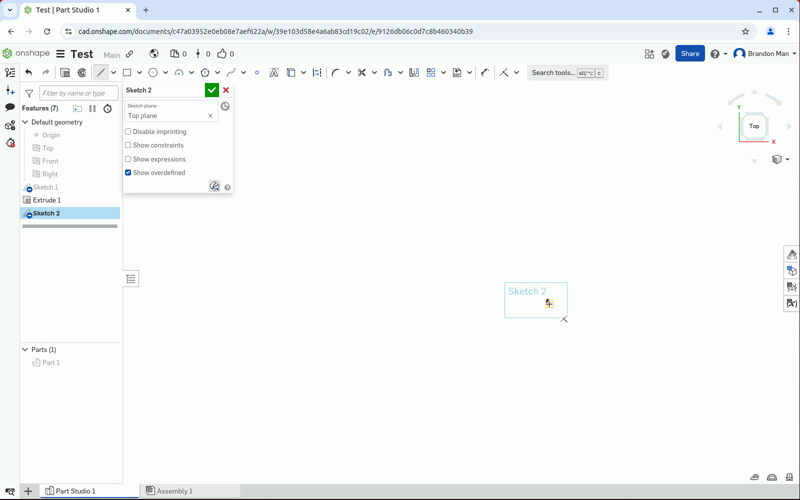
scroll(6)
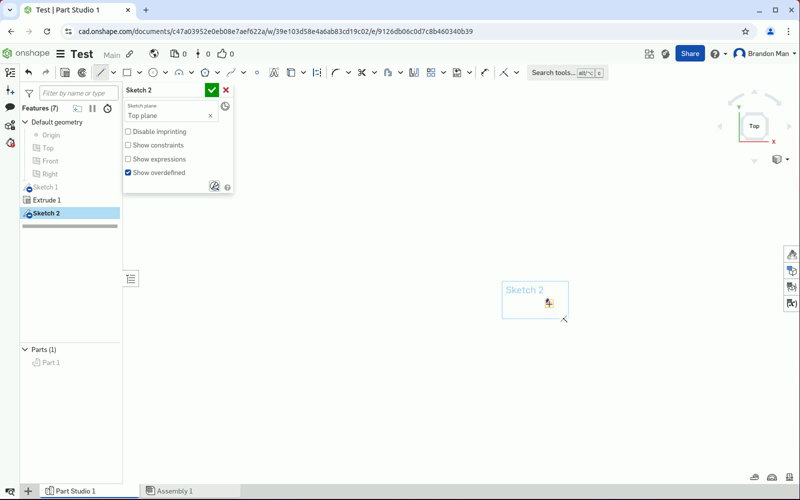
scroll(6)
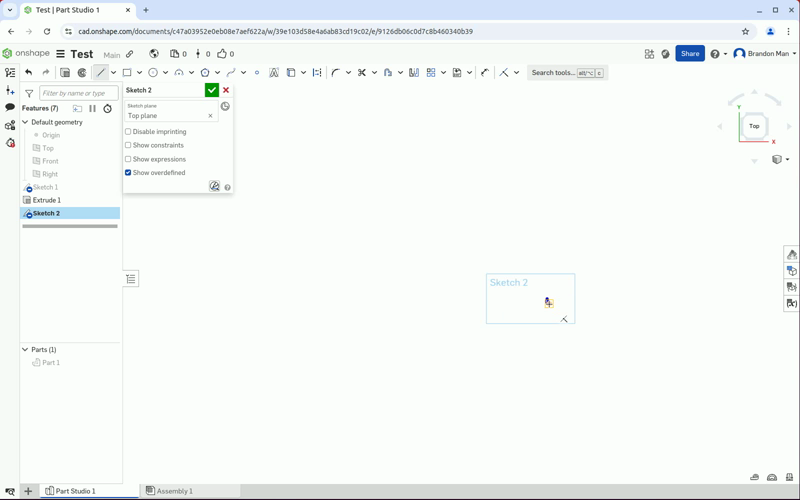
scroll(6)
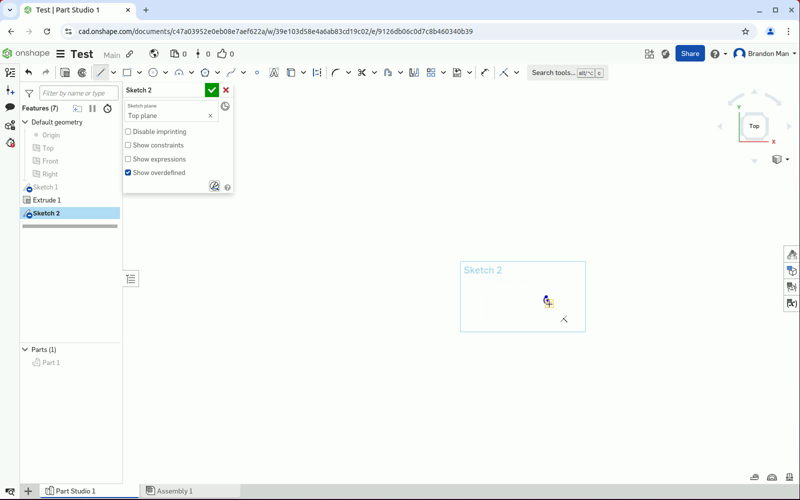
scroll(6)
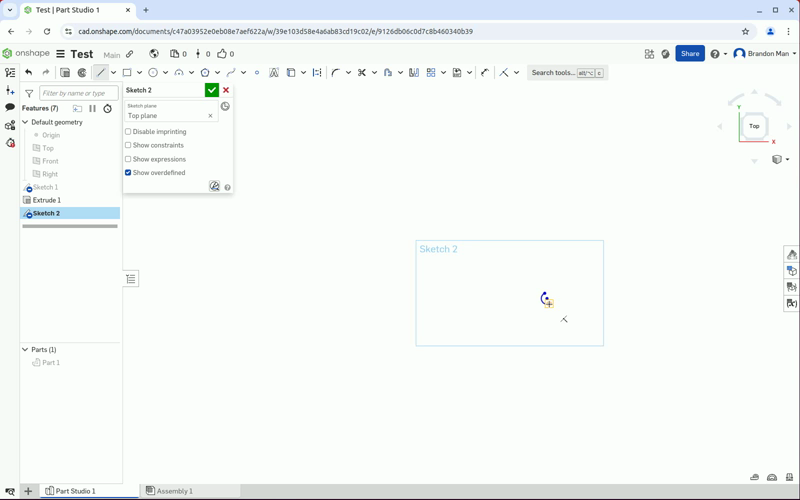
scroll(6)
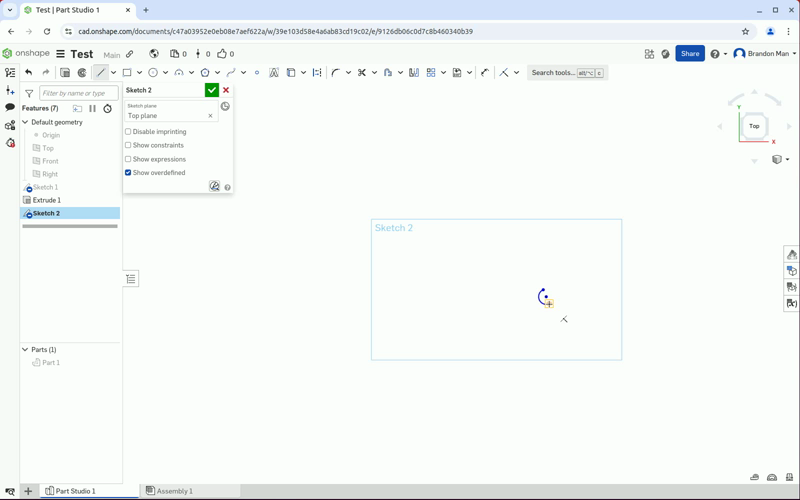
scroll(6)
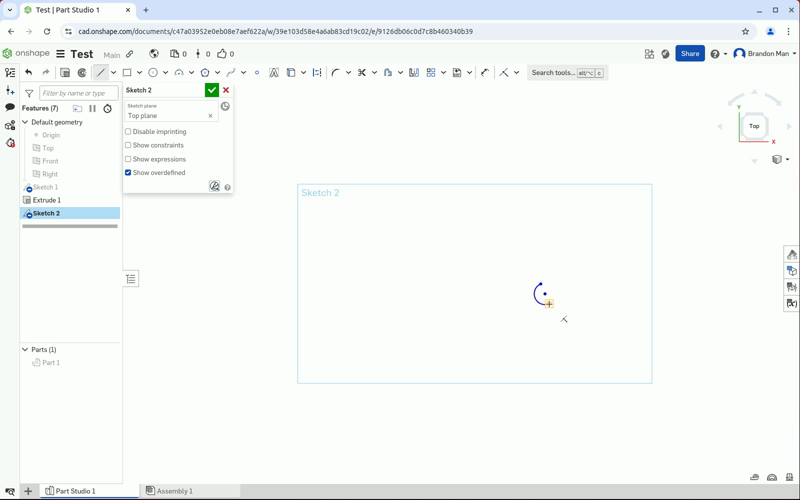
scroll(6)
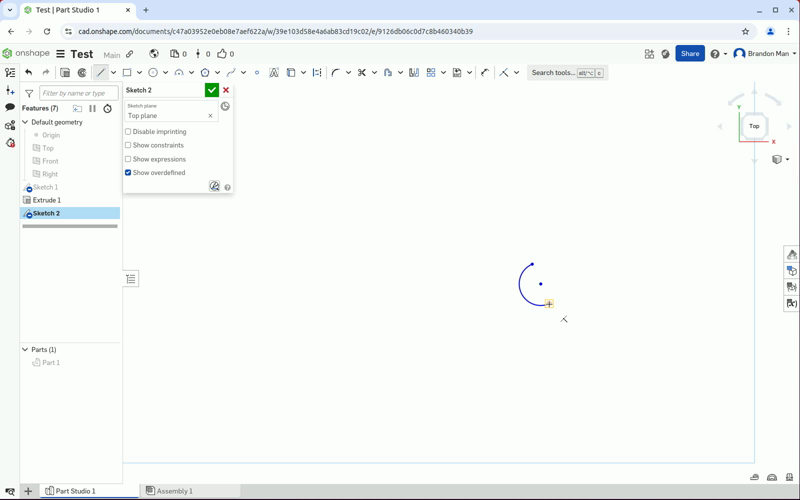
click(549, 303)
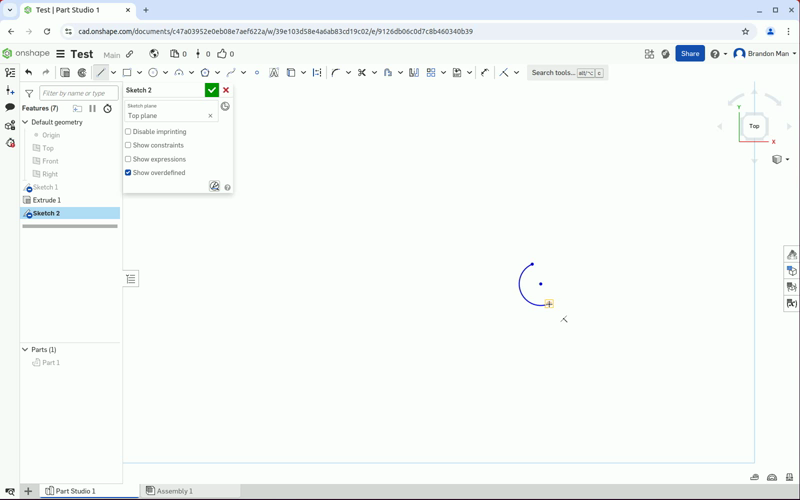
scroll(-6)
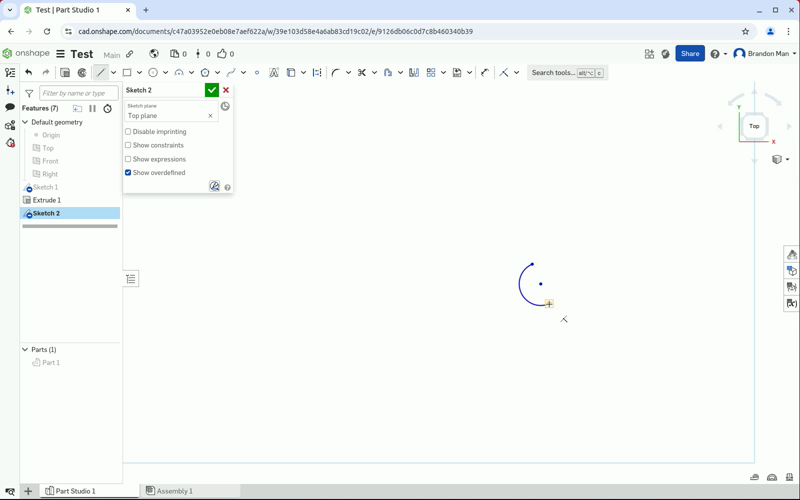
scroll(-6)
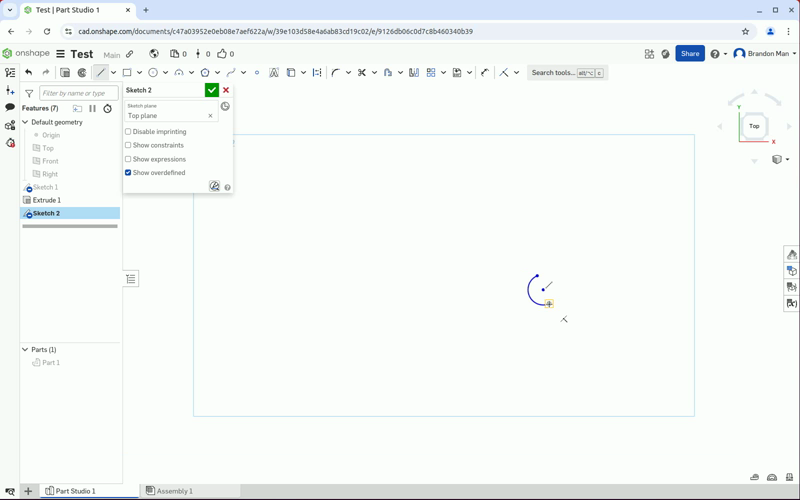
scroll(-6)
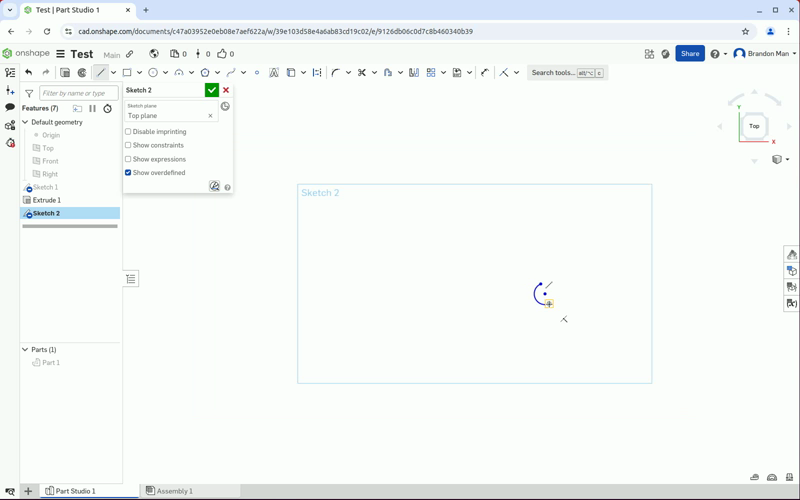
scroll(-6)
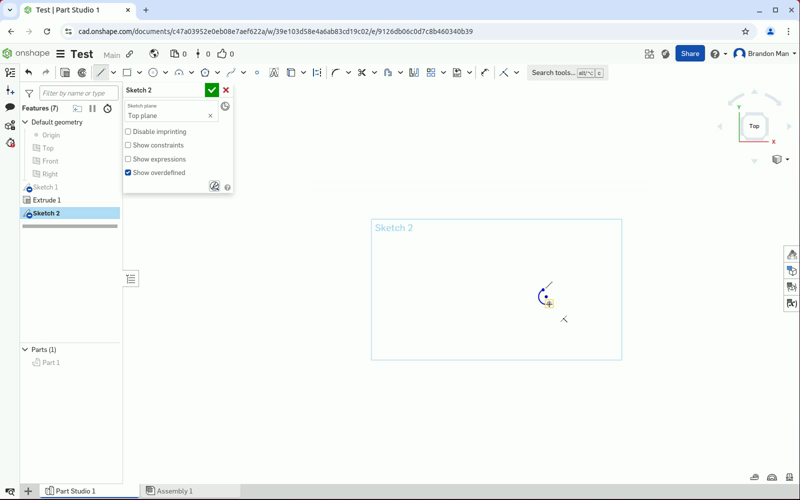
scroll(-6)
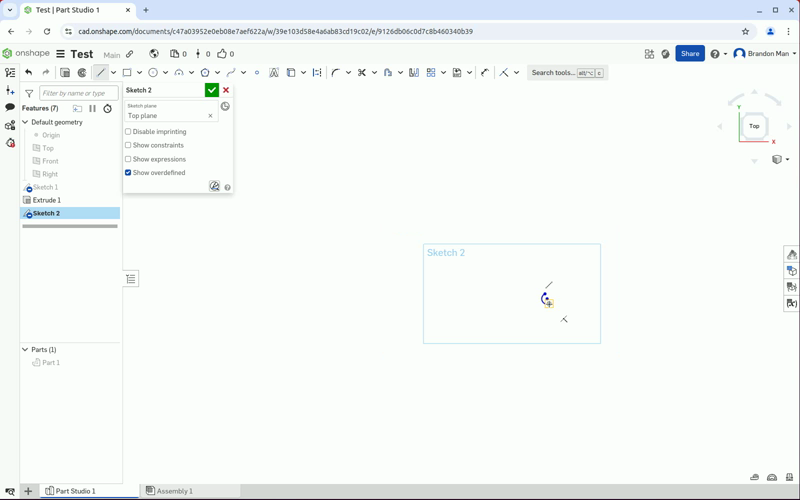
scroll(-6)
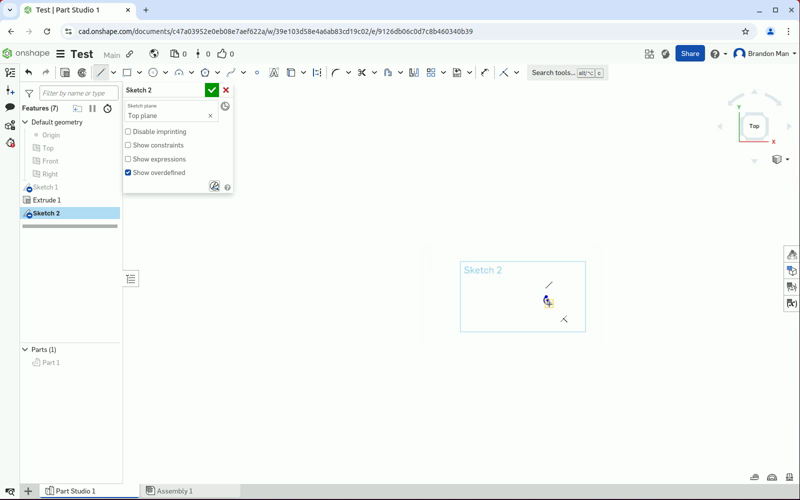
scroll(-6)
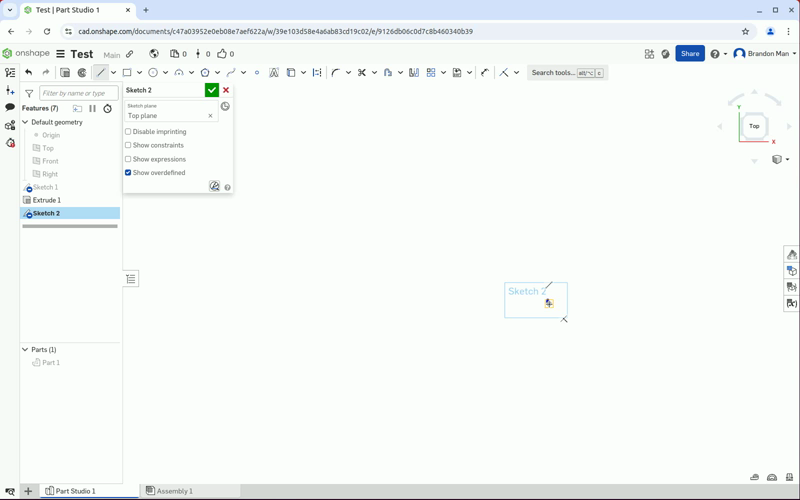
key_down(shift)
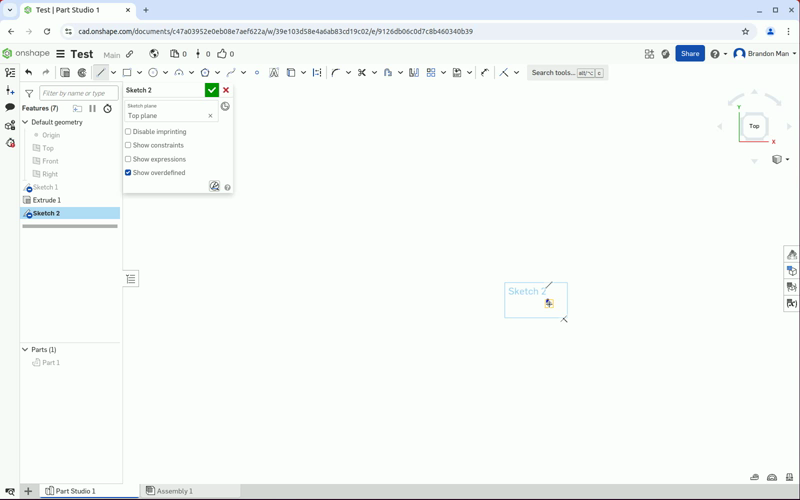
mouse_move(579, 303)
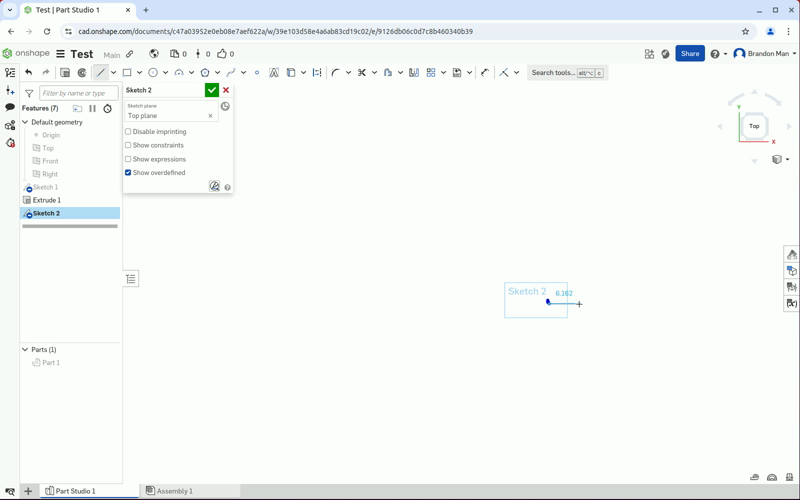
mouse_move(553, 304)
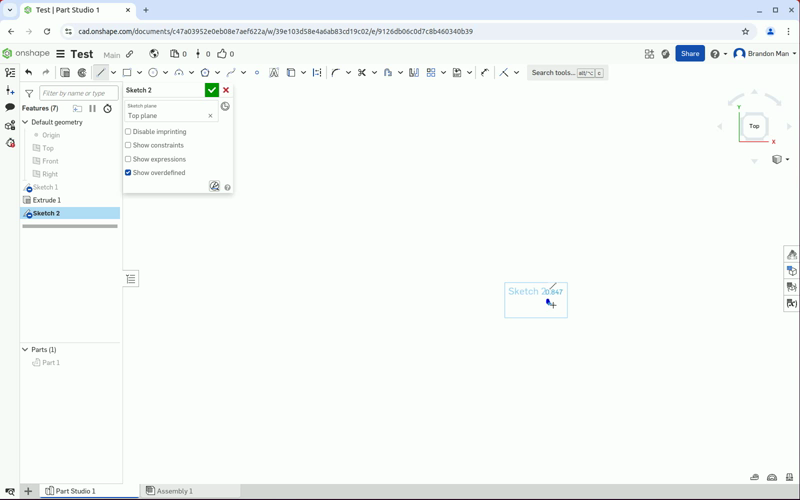
scroll(6)
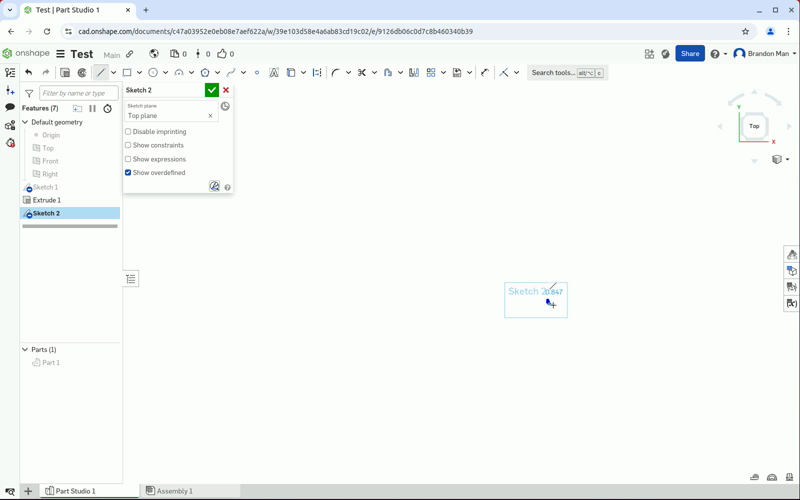
scroll(6)
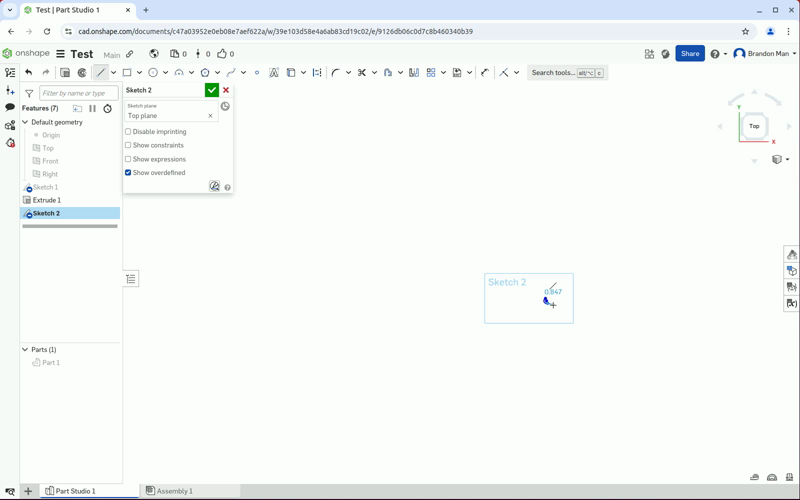
scroll(6)
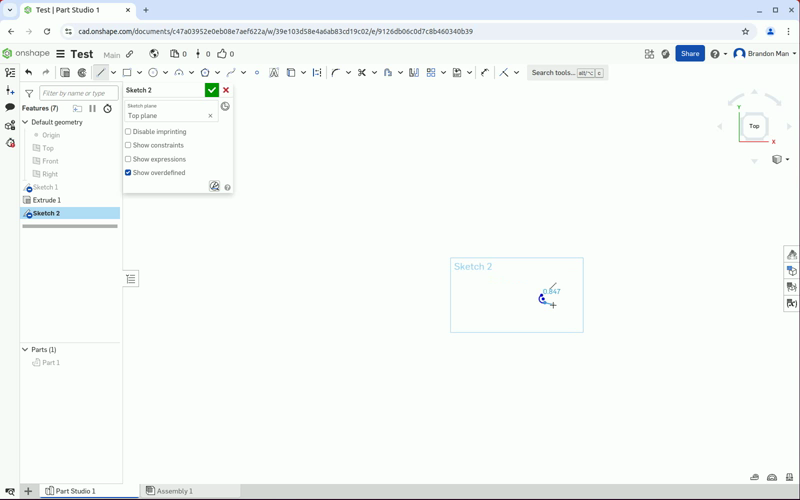
scroll(6)
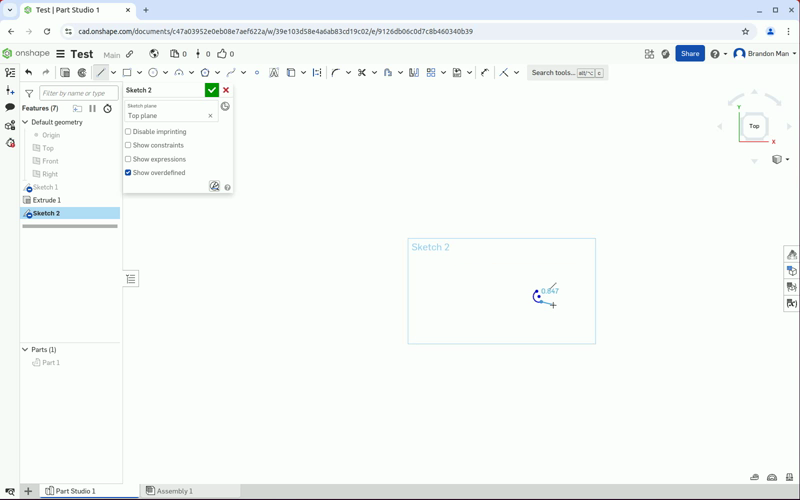
scroll(6)
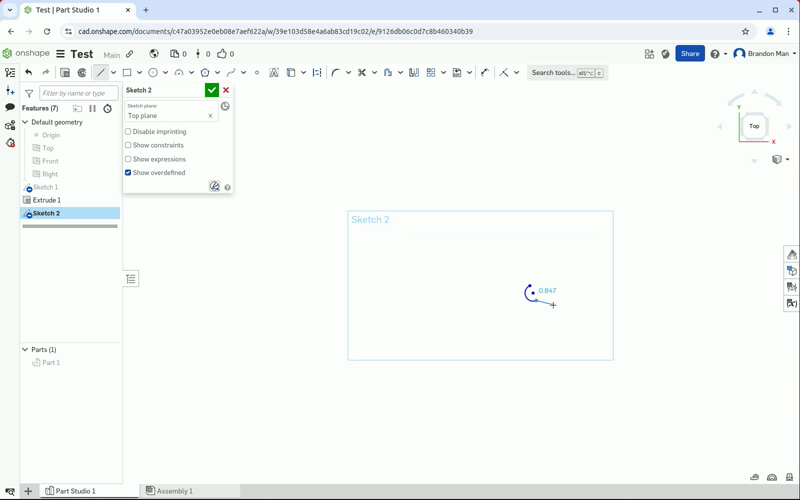
scroll(6)
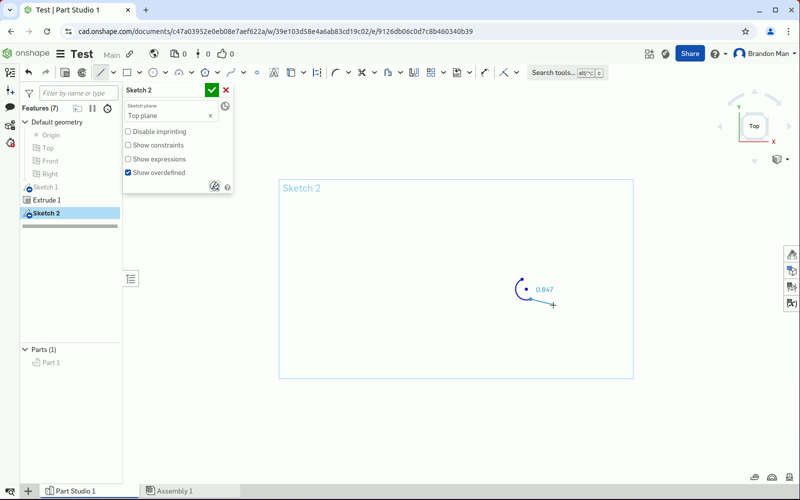
scroll(6)
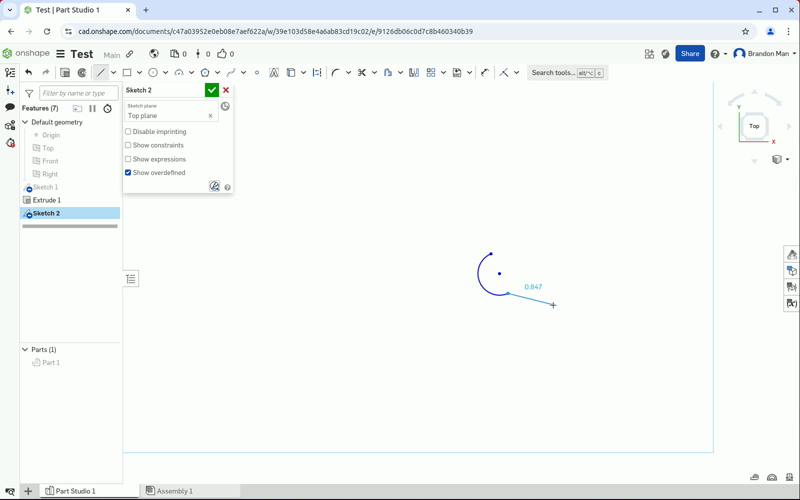
click(553, 304)
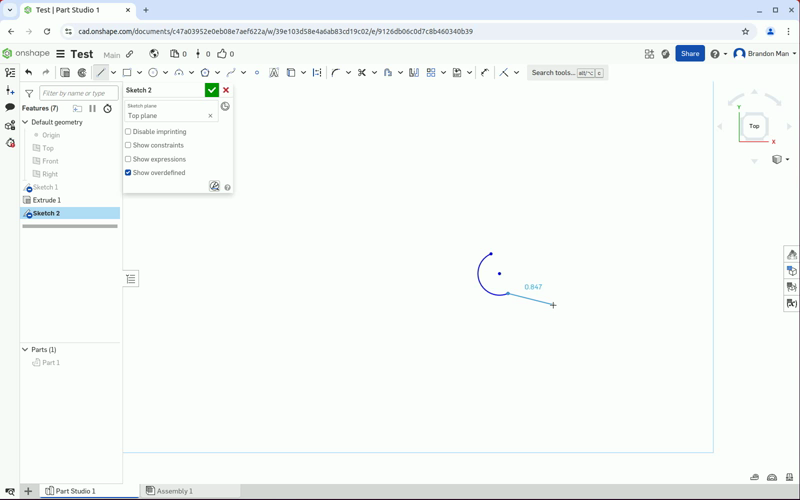
scroll(-6)
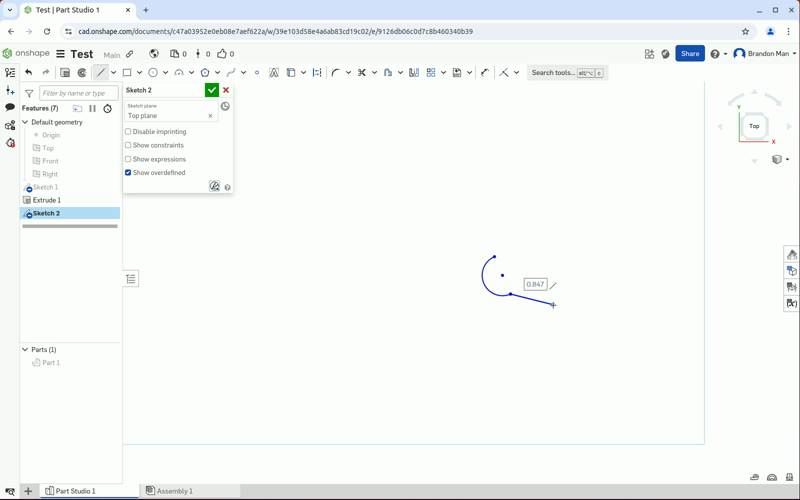
scroll(-6)
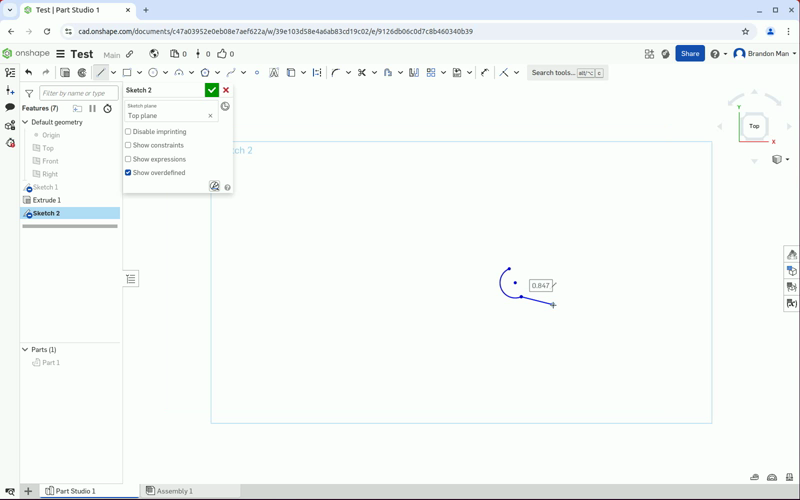
scroll(-6)
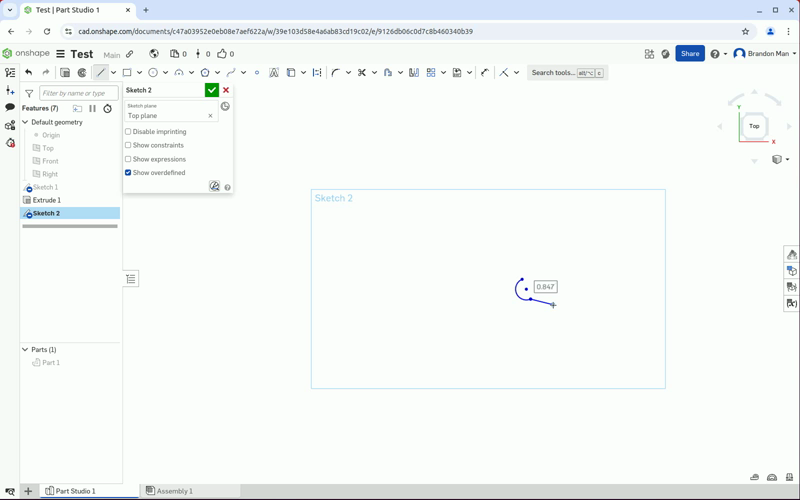
scroll(-6)
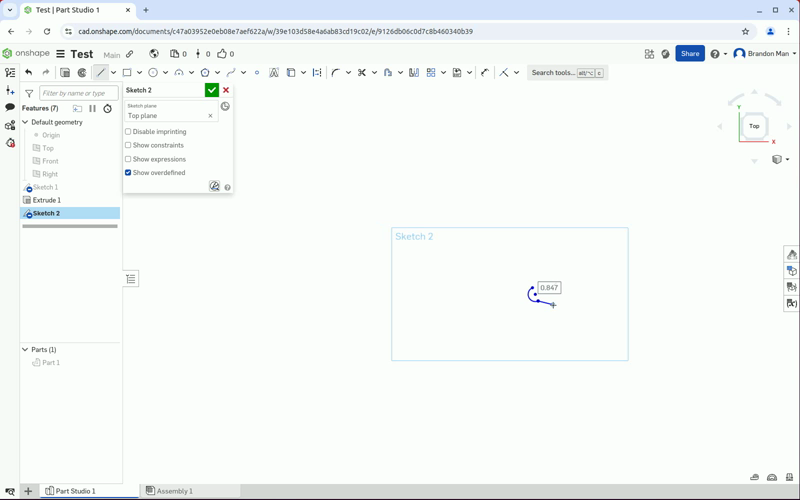
scroll(-6)
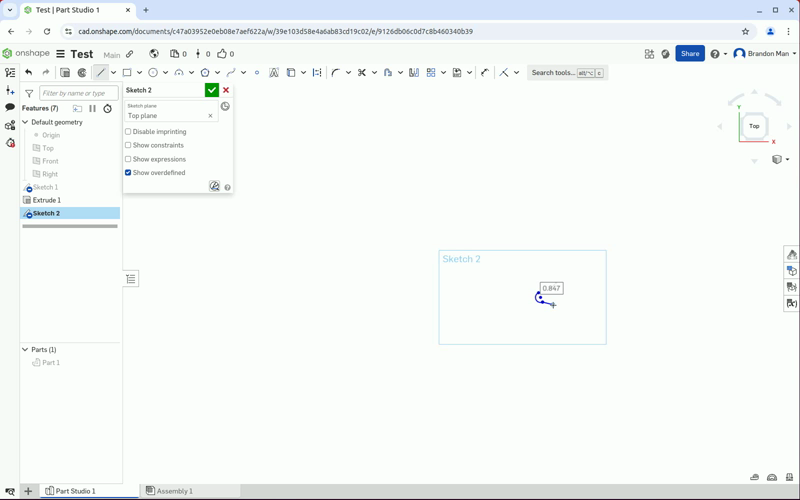
scroll(-6)
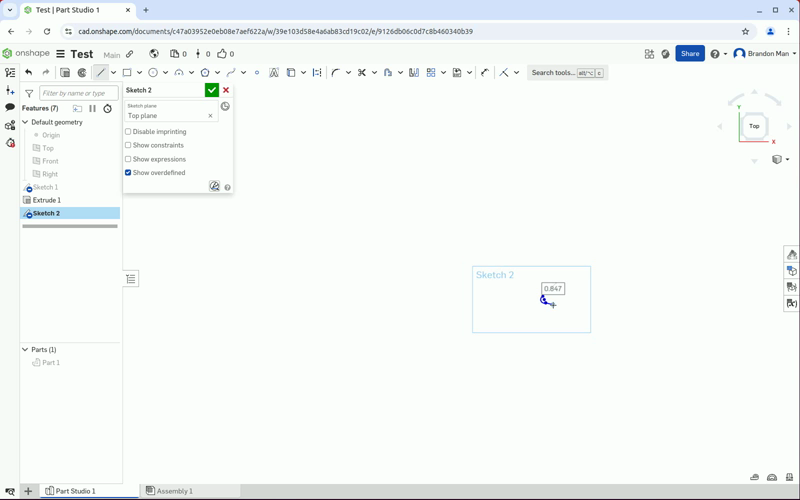
scroll(-6)
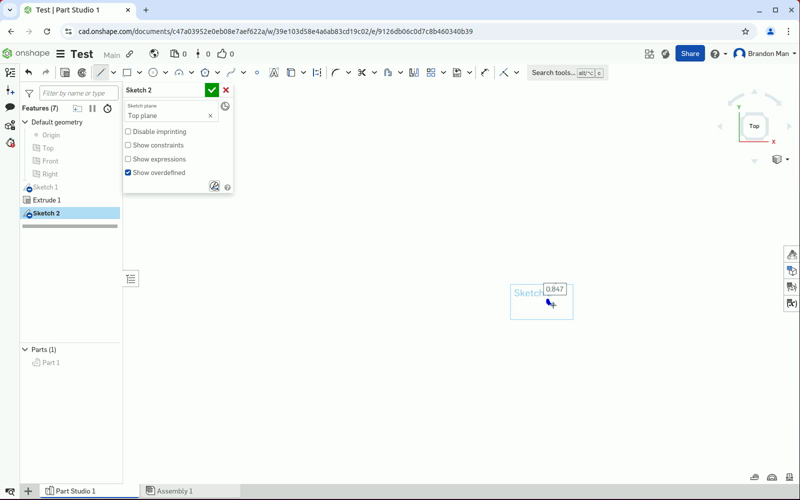
key_up(shift)
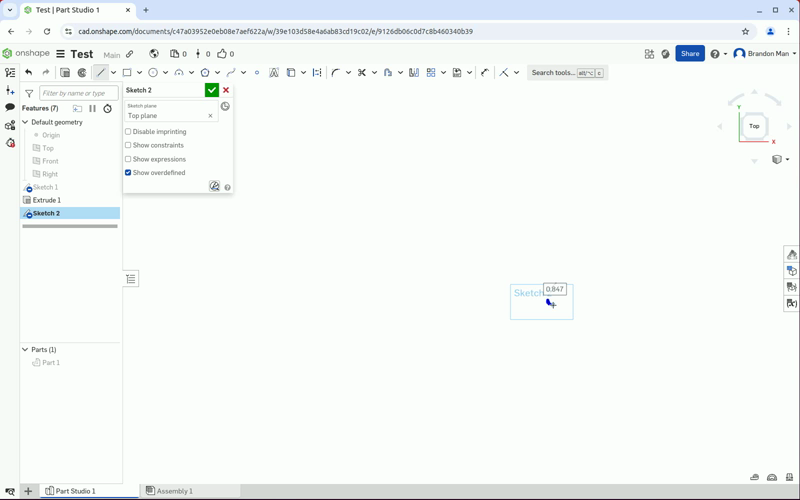
key(esc)
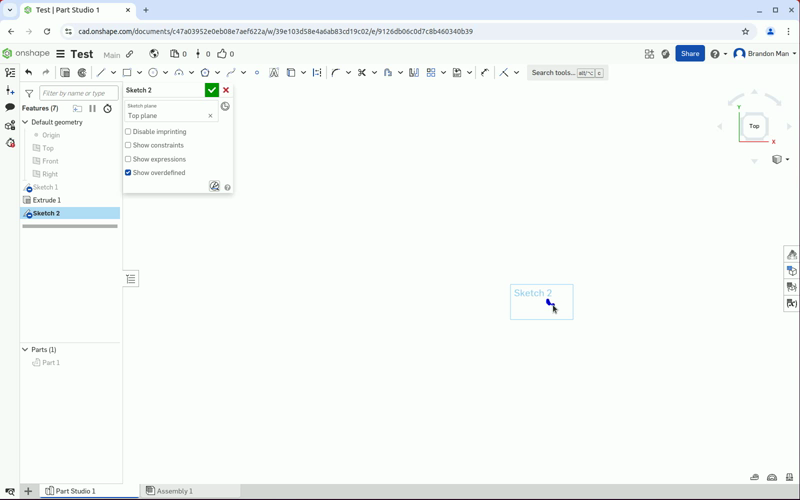
key(a)
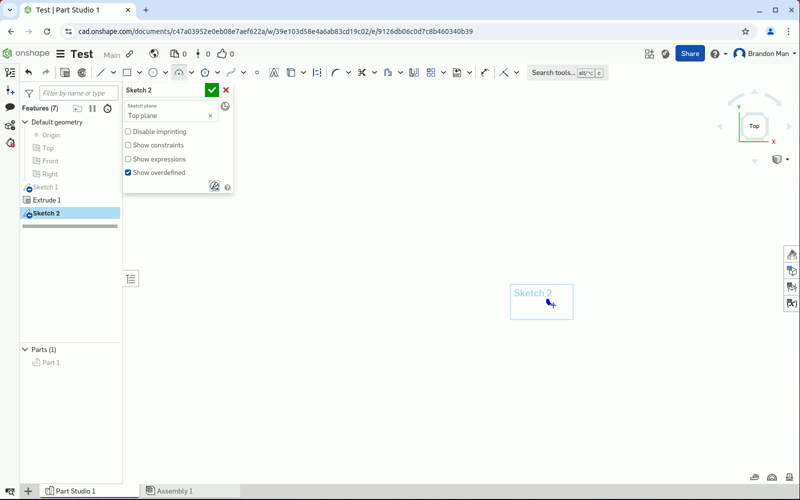
mouse_move(553, 304)
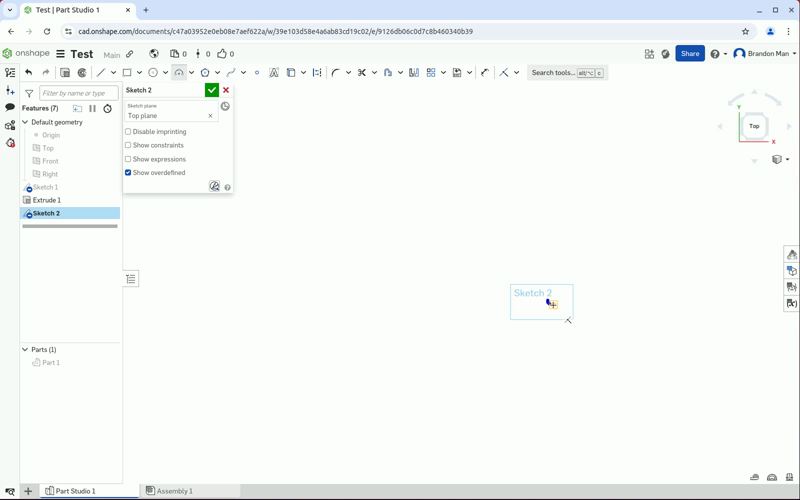
scroll(6)
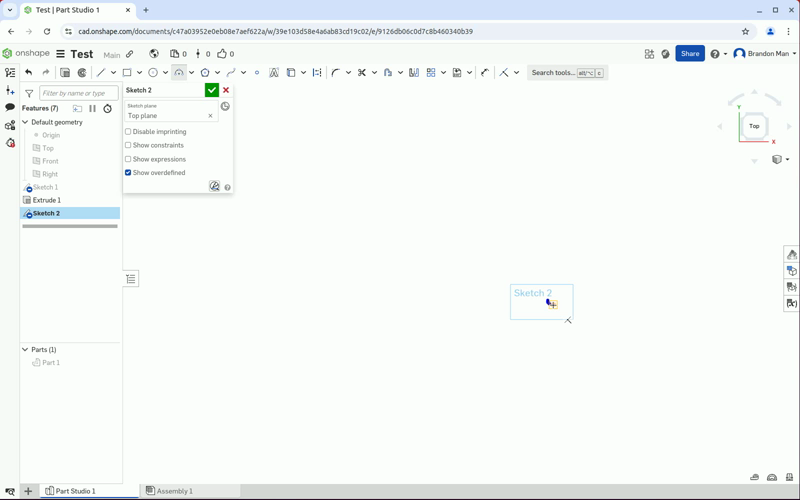
scroll(6)
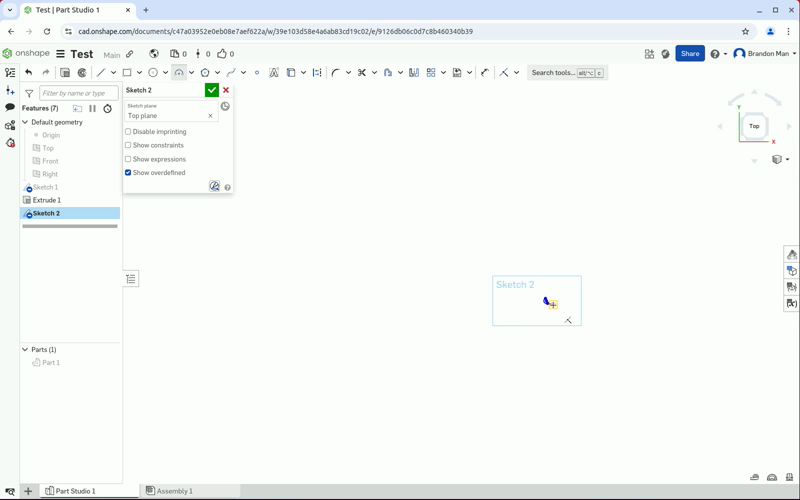
scroll(6)
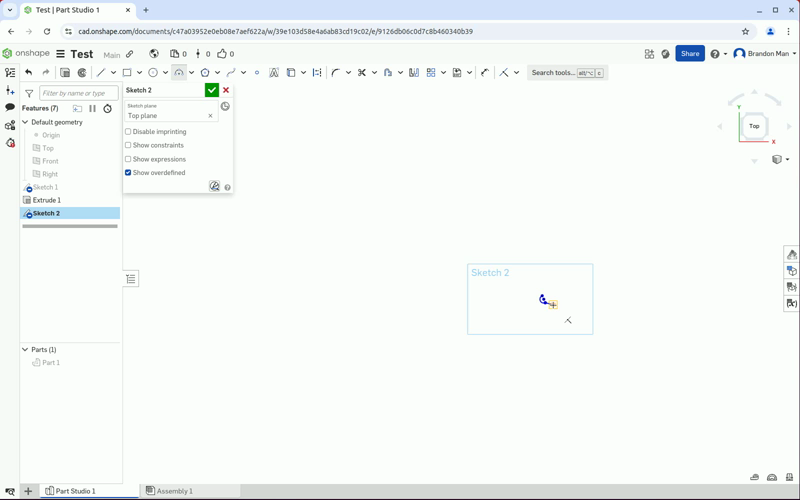
scroll(6)
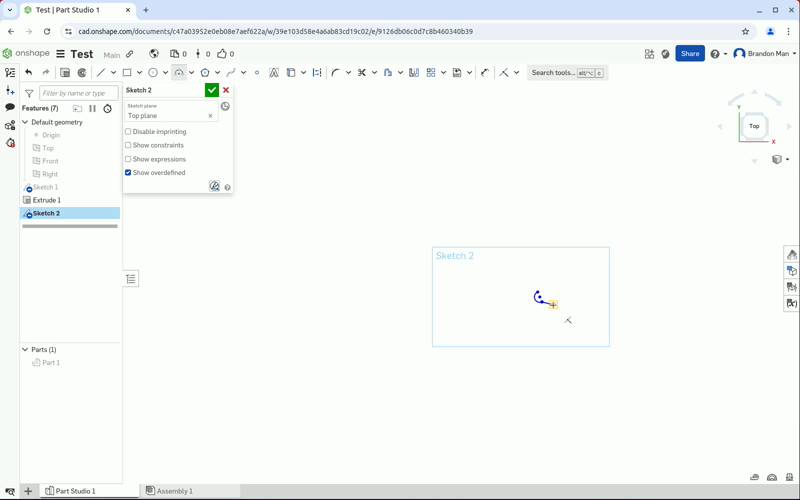
scroll(6)
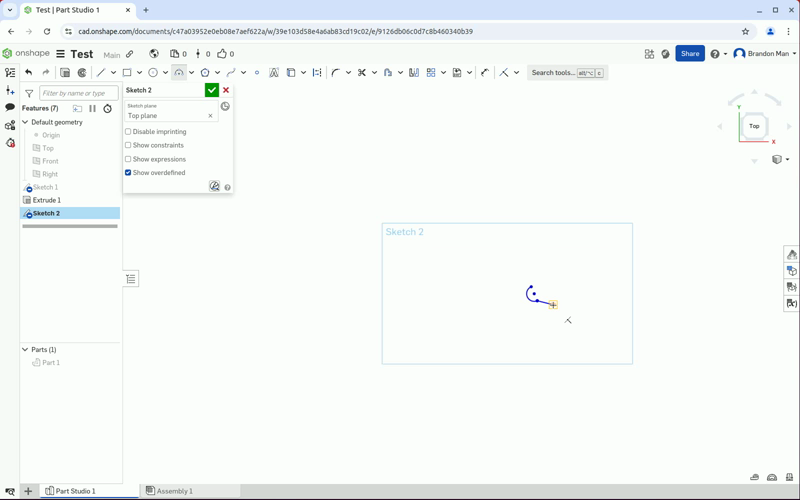
scroll(6)
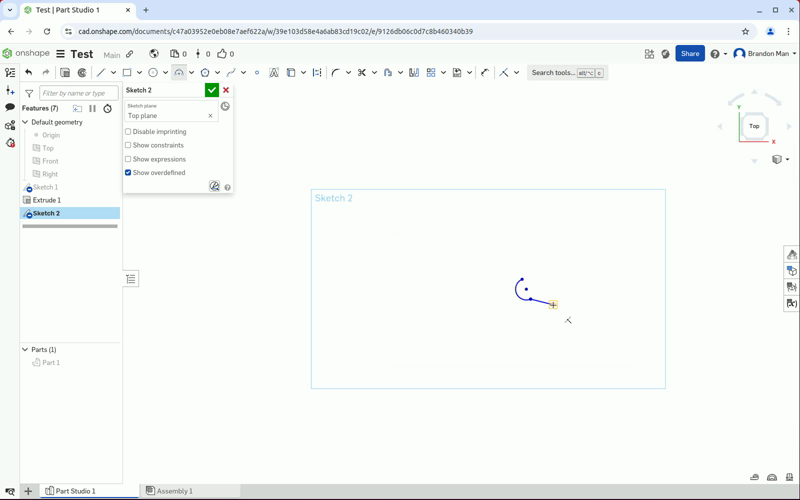
scroll(6)
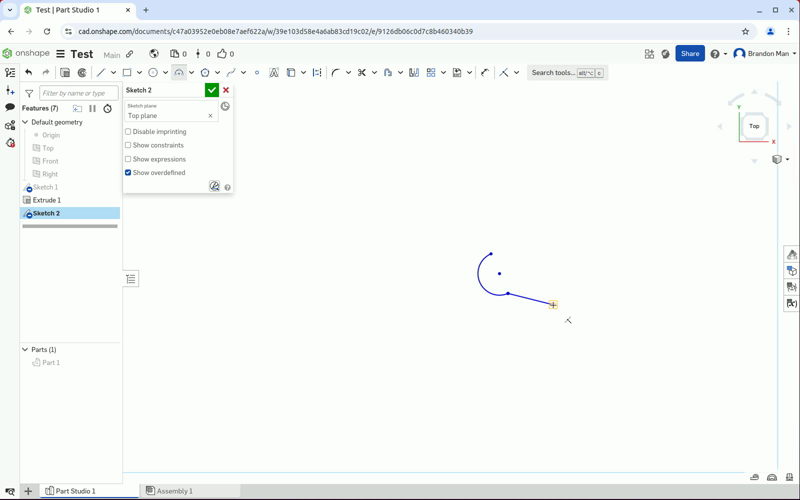
click(553, 304)
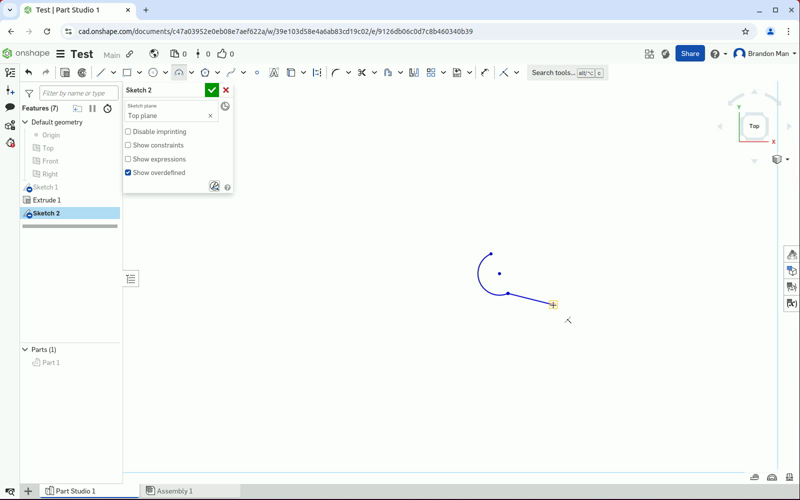
scroll(-6)
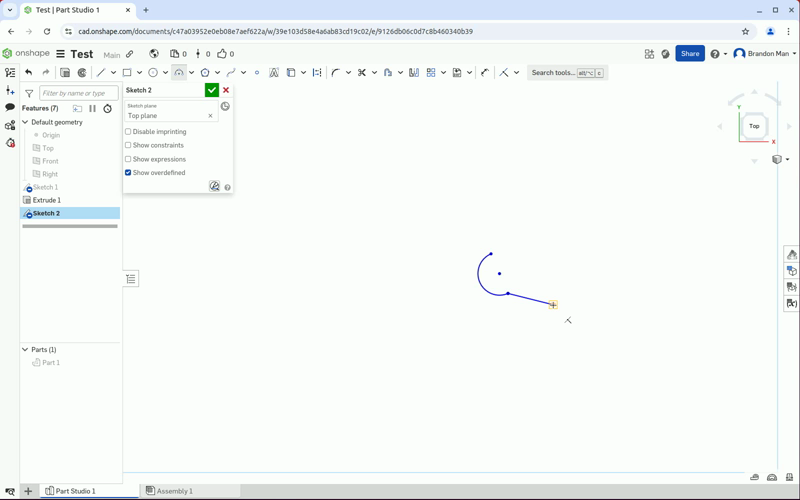
scroll(-6)
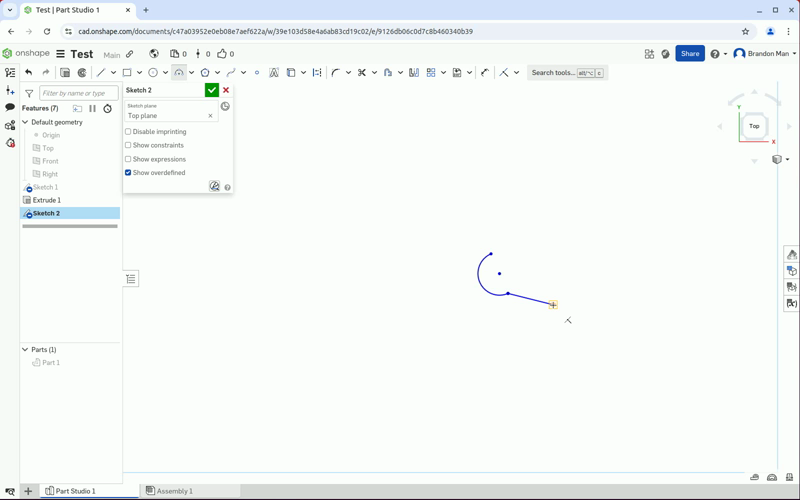
scroll(-6)
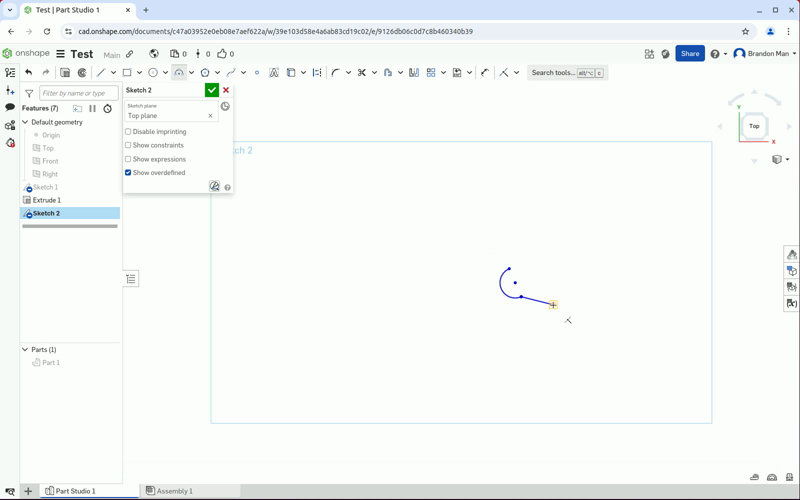
scroll(-6)
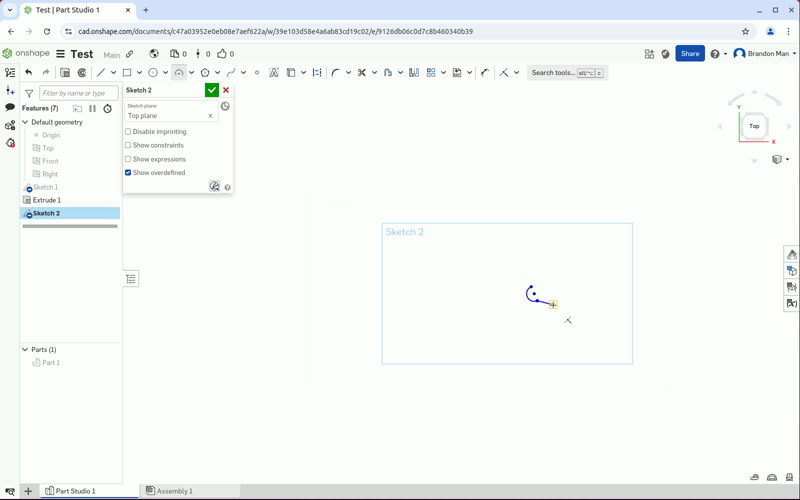
scroll(-6)
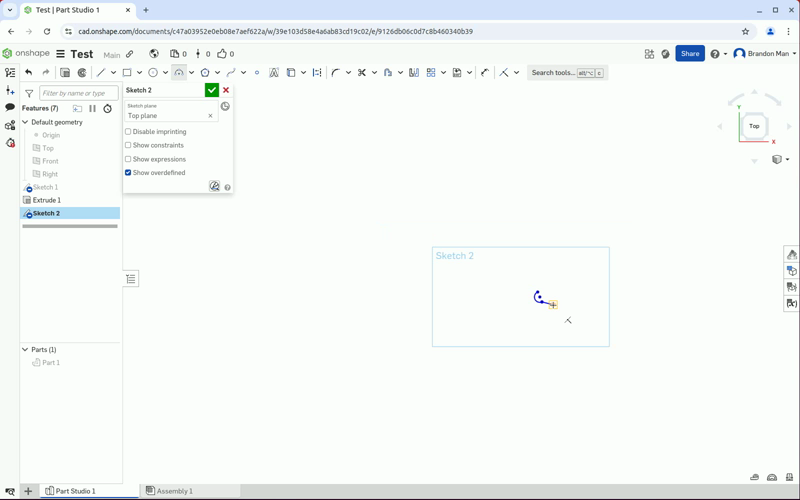
scroll(-6)
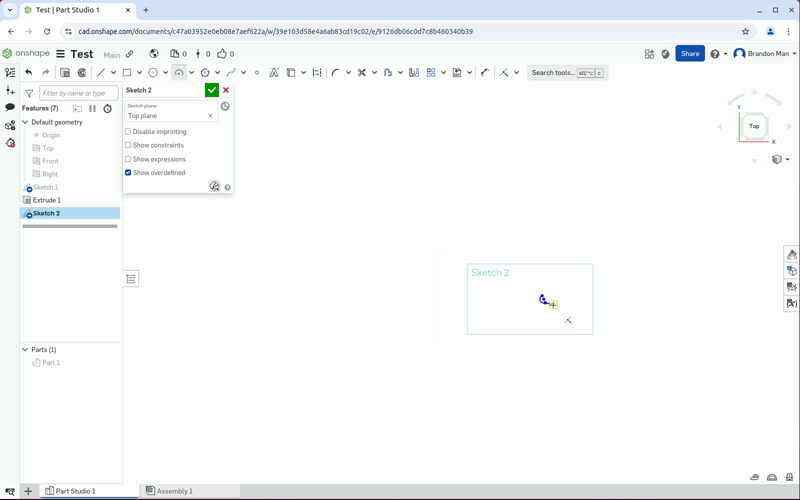
scroll(-6)
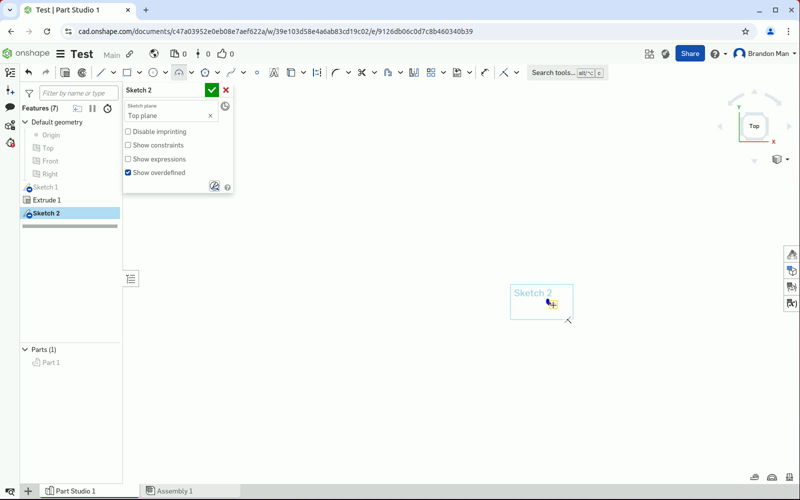
key_down(shift)
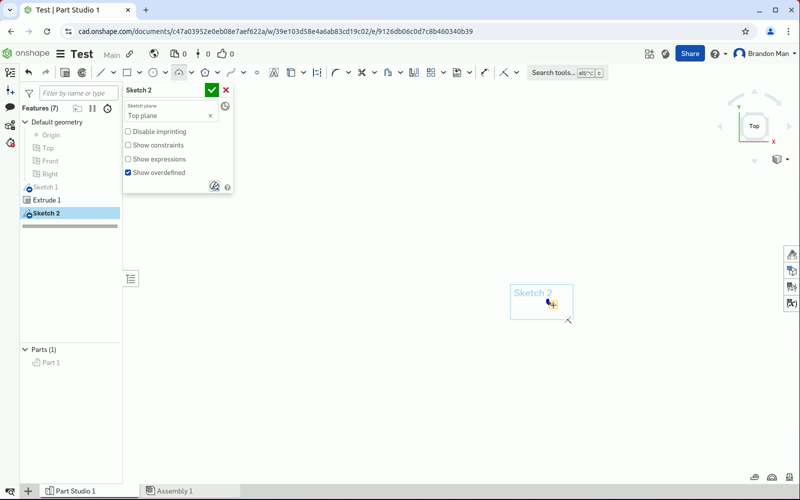
mouse_move(554, 305)
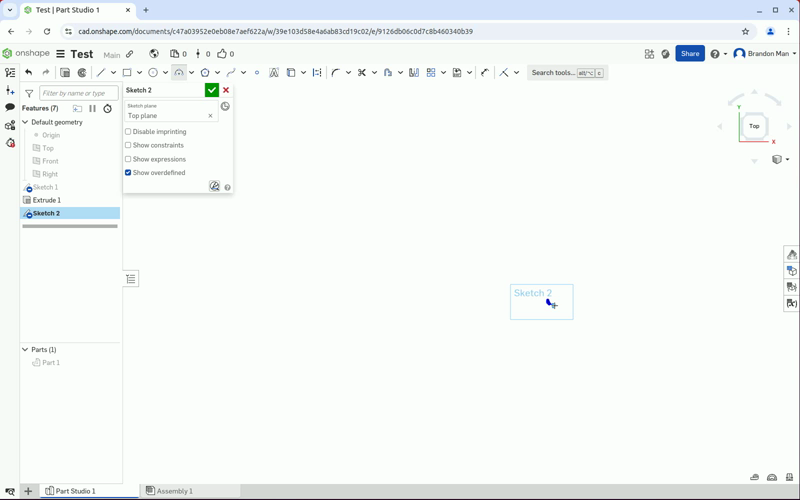
scroll(6)
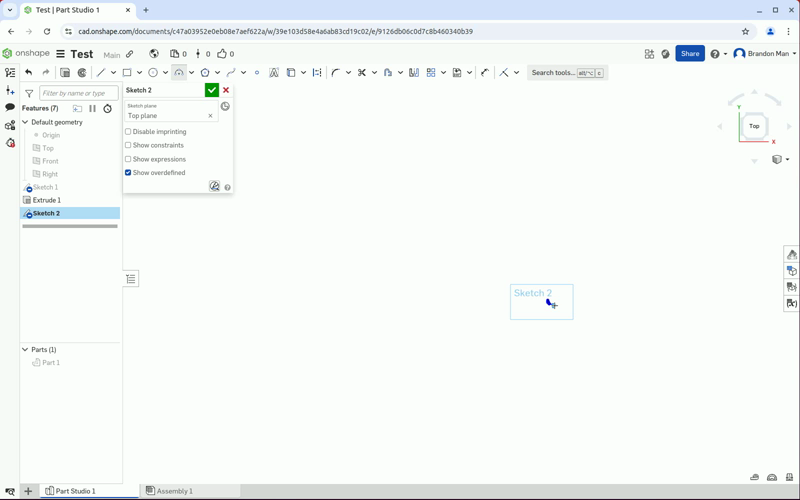
scroll(6)
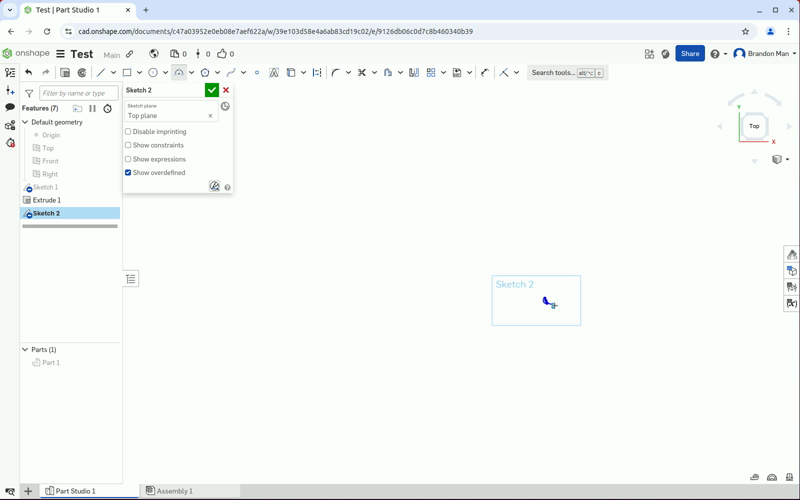
scroll(6)
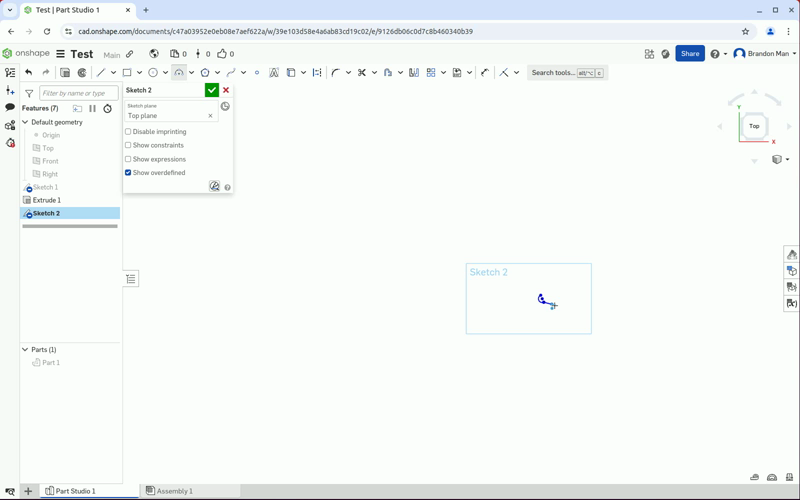
scroll(6)
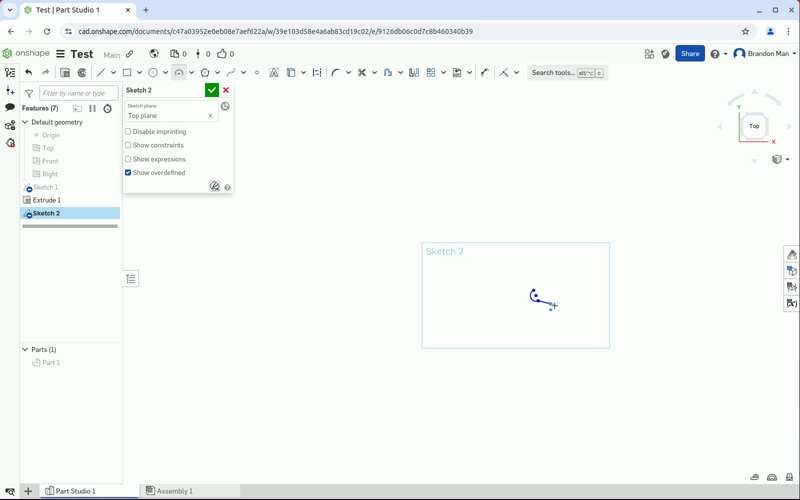
scroll(6)
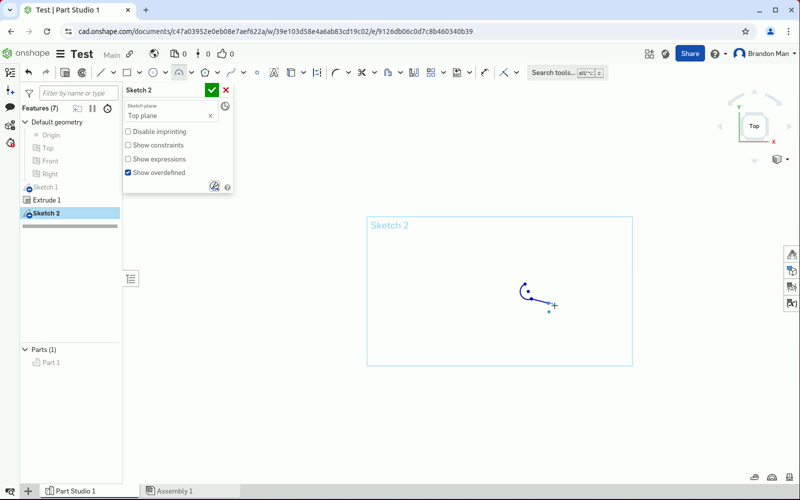
scroll(6)
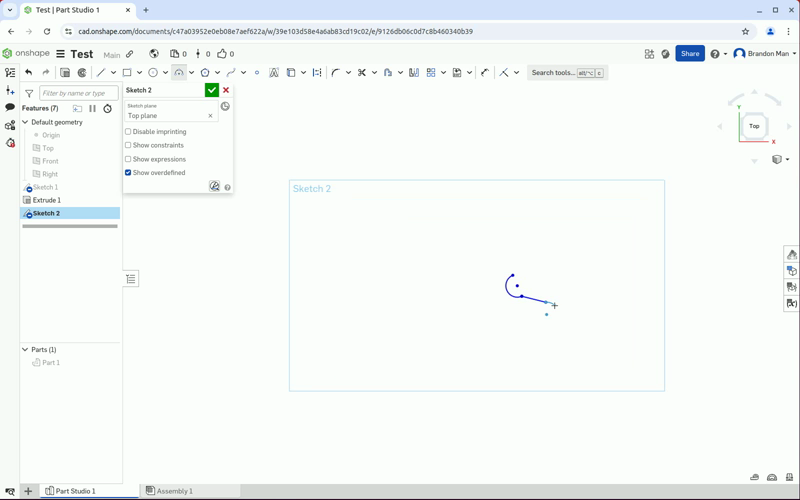
scroll(6)
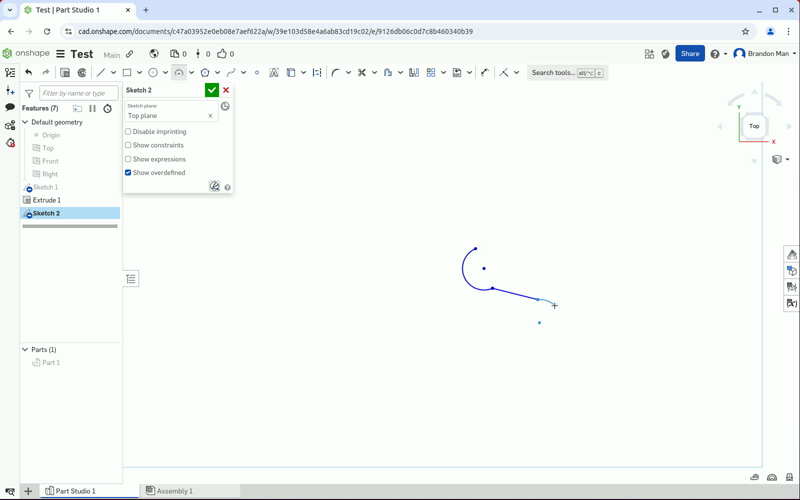
click(554, 305)
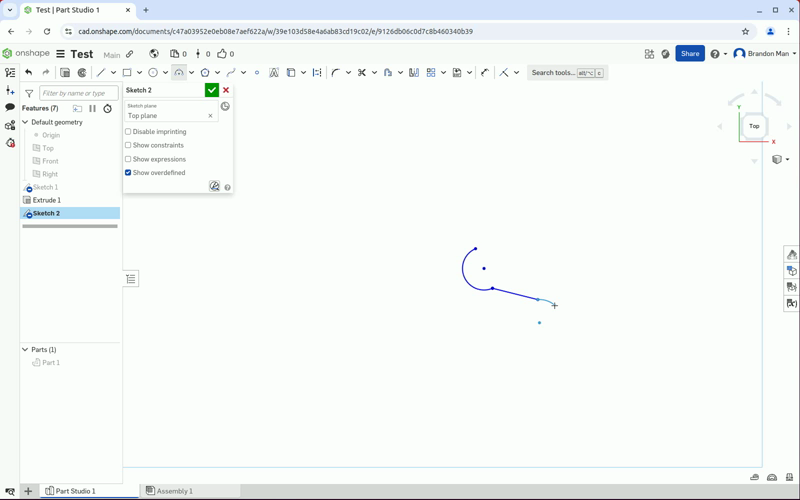
scroll(-6)
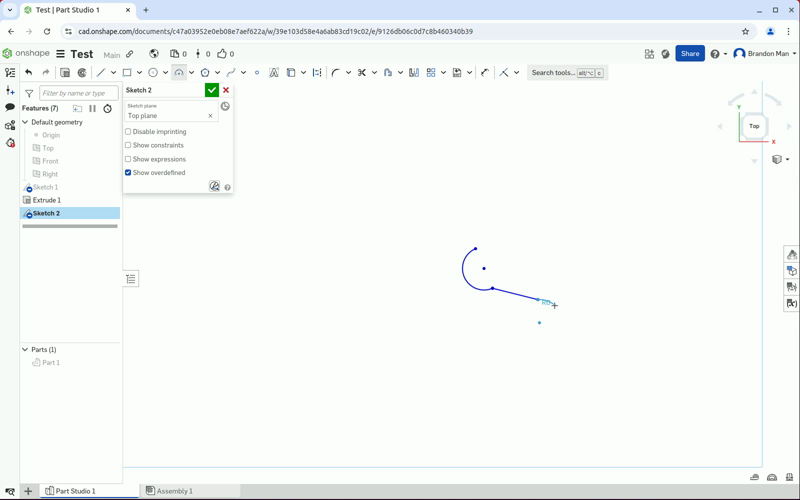
scroll(-6)
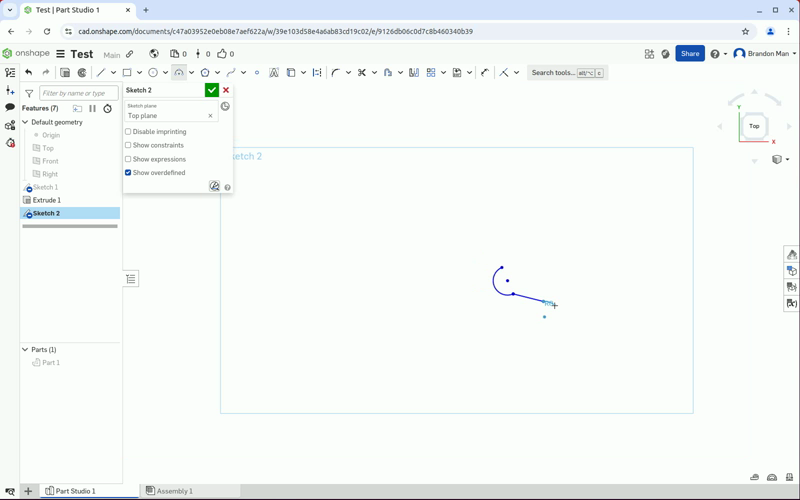
scroll(-6)
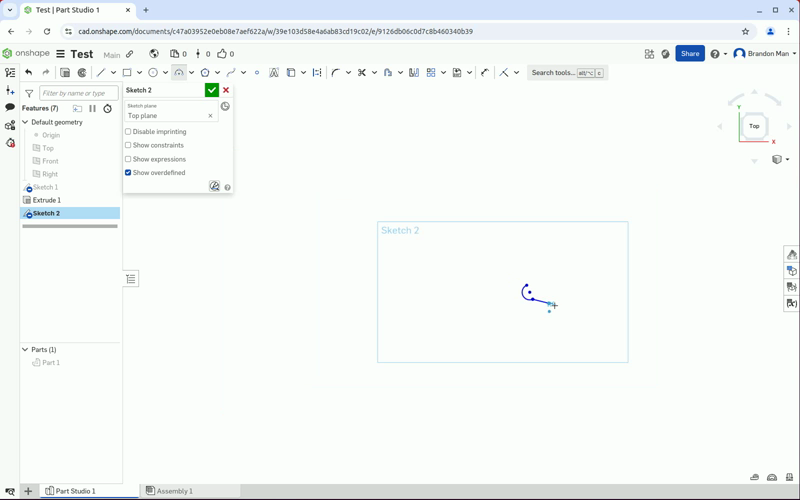
scroll(-6)
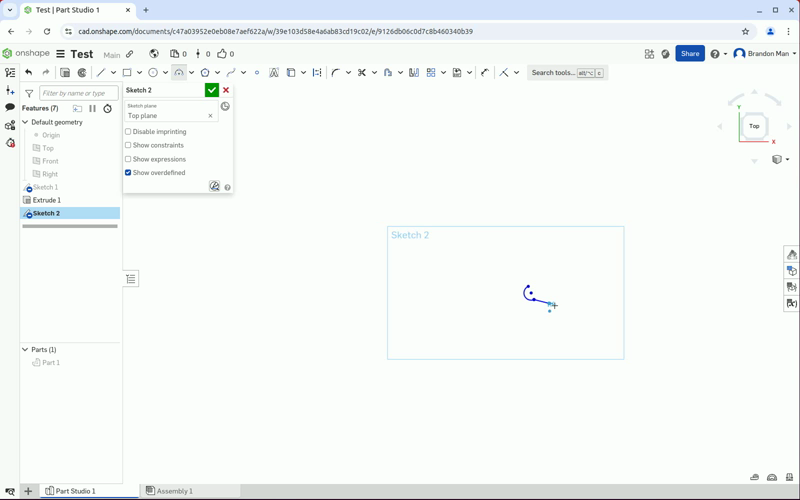
scroll(-6)
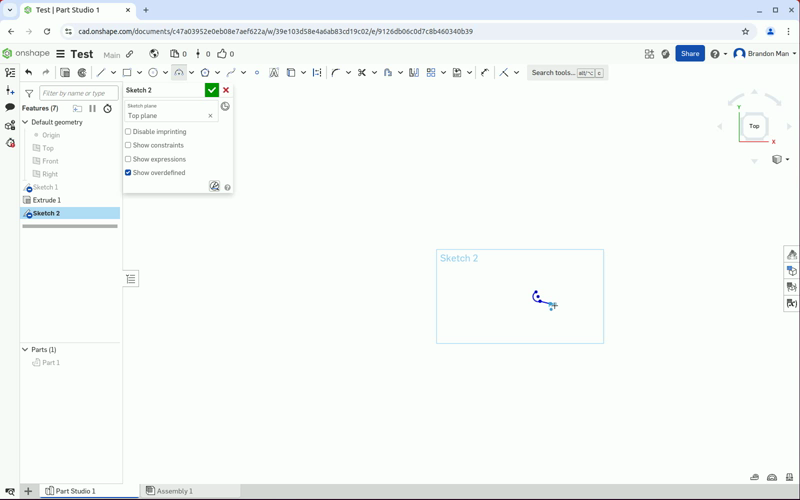
scroll(-6)
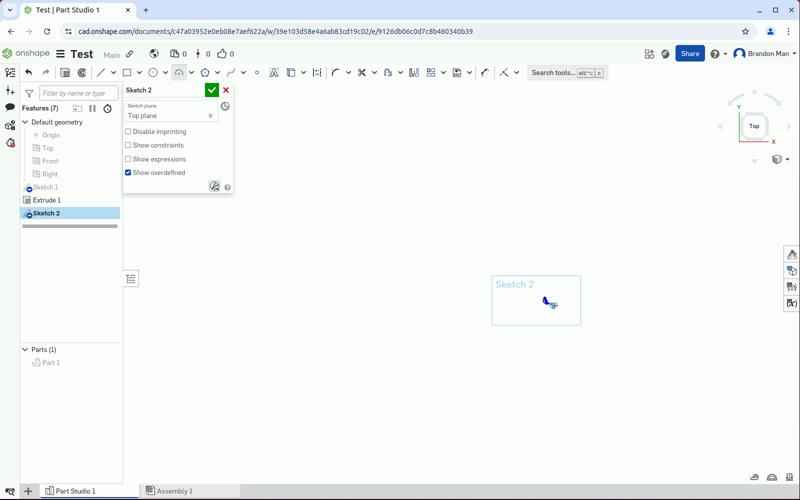
scroll(-6)
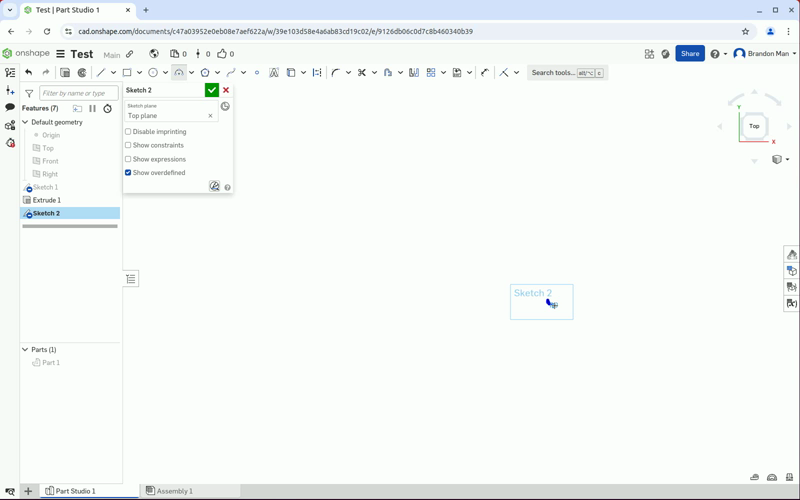
mouse_move(554, 304)
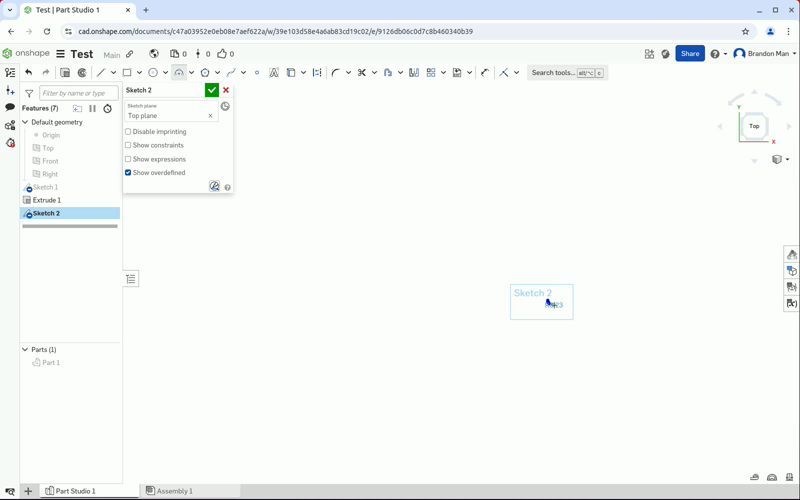
scroll(6)
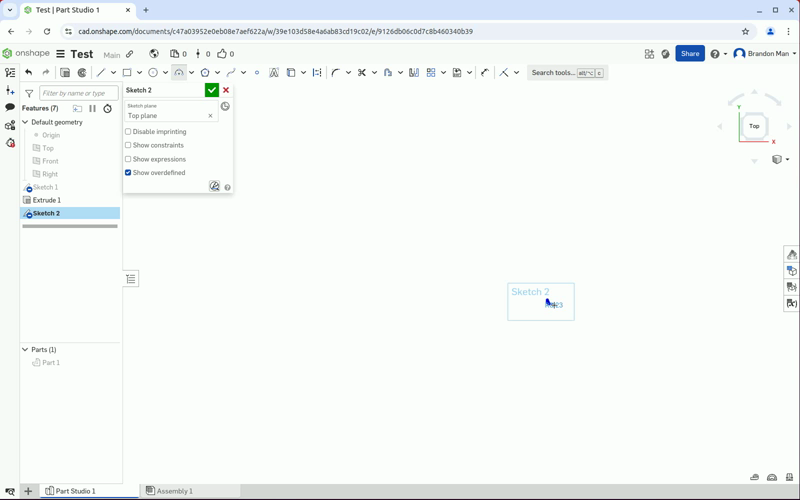
scroll(6)
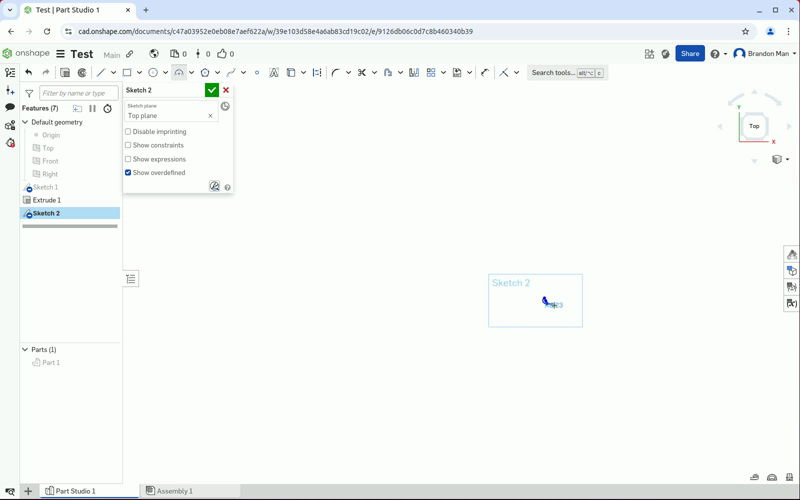
scroll(6)
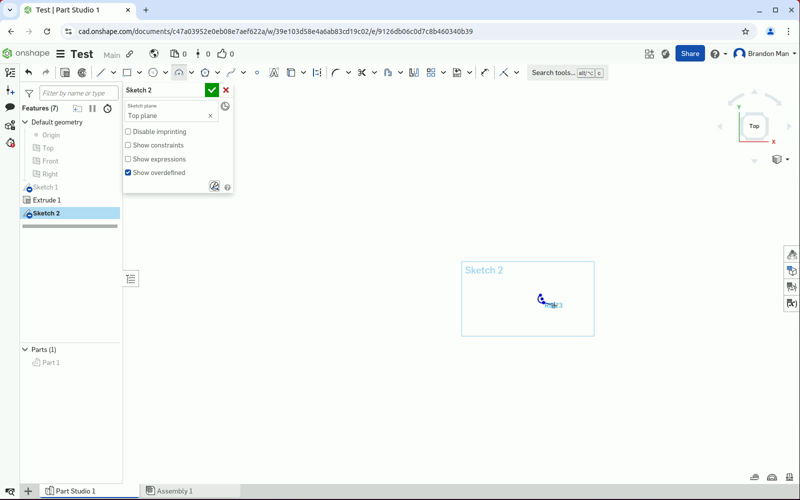
scroll(6)
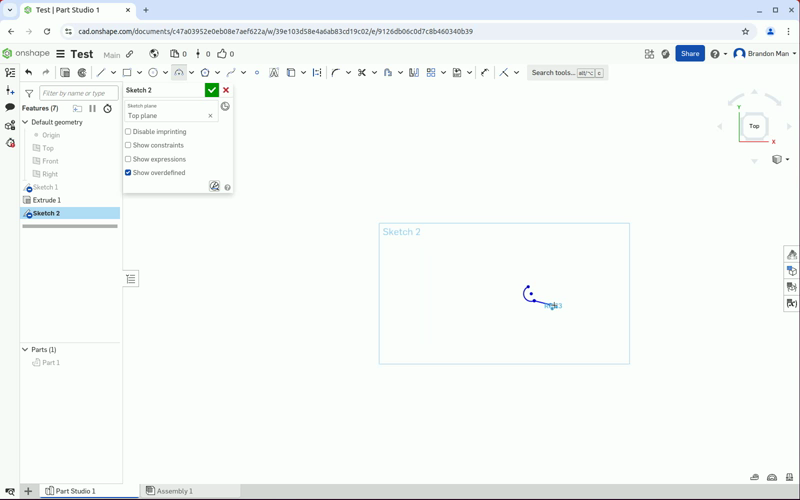
scroll(6)
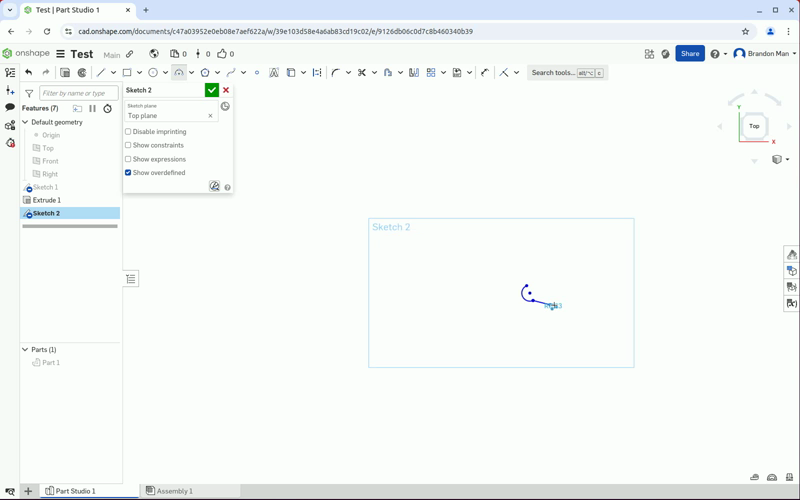
scroll(6)
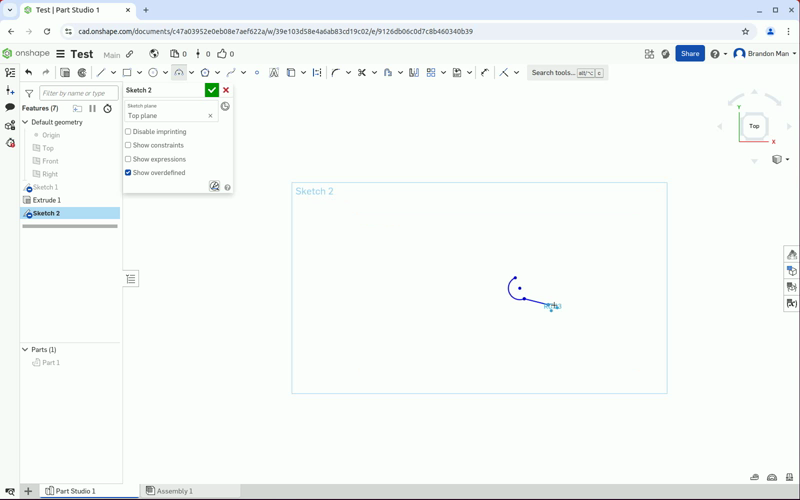
scroll(6)
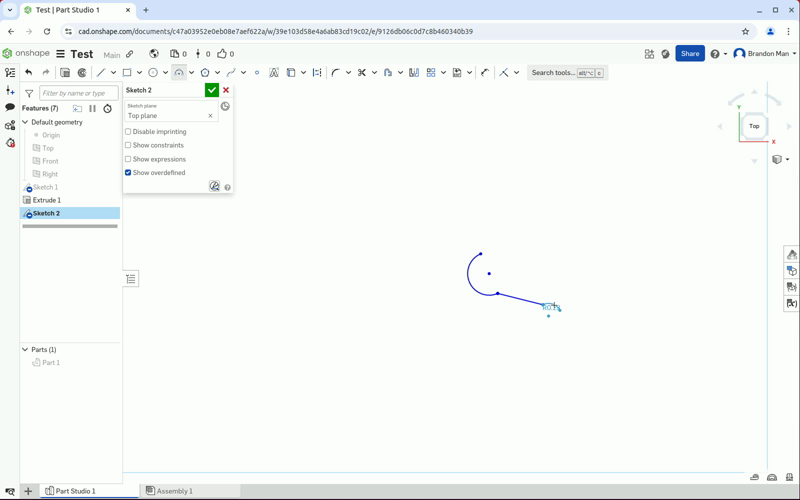
click(554, 304)
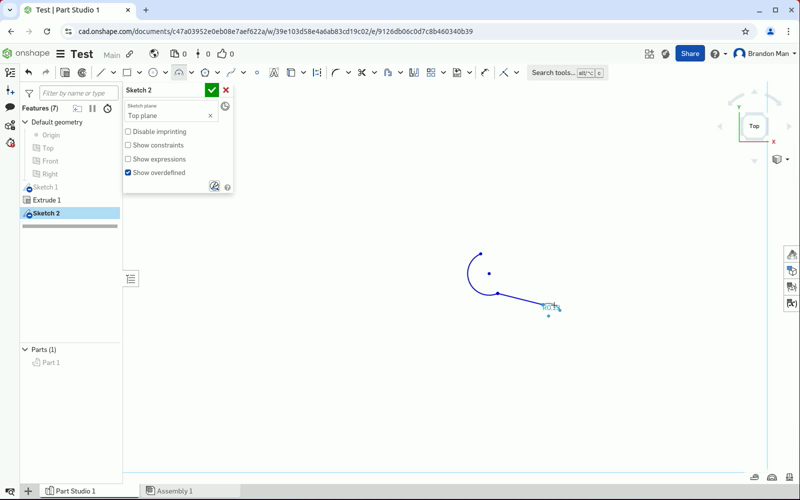
scroll(-6)
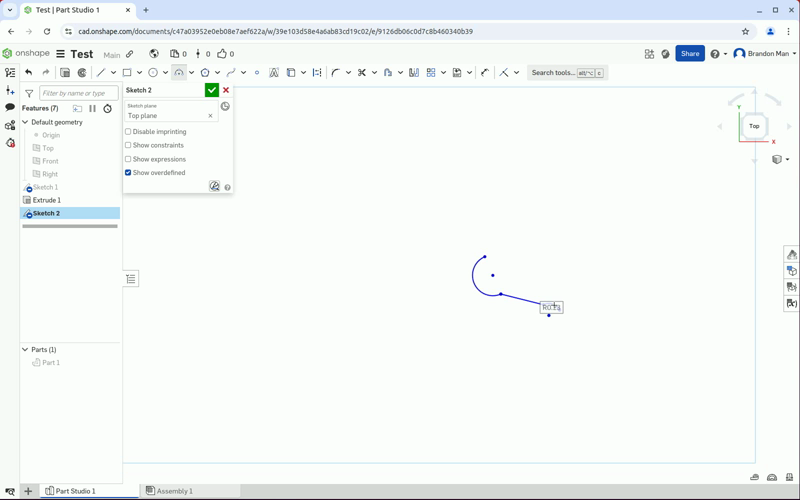
scroll(-6)
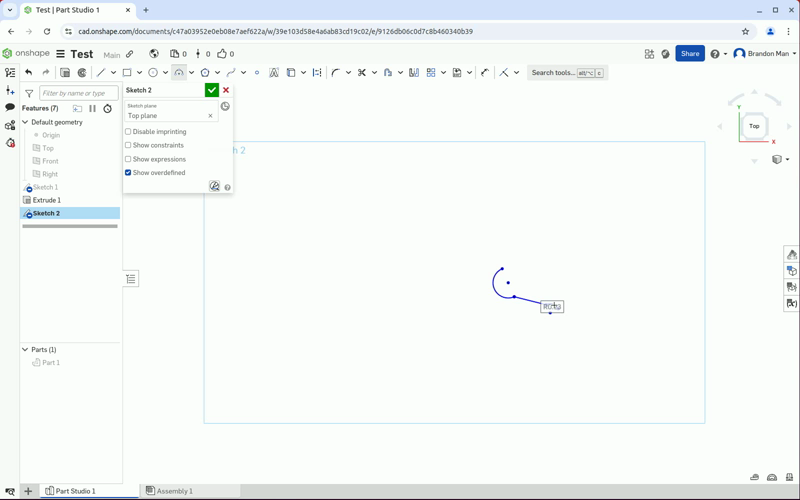
scroll(-6)
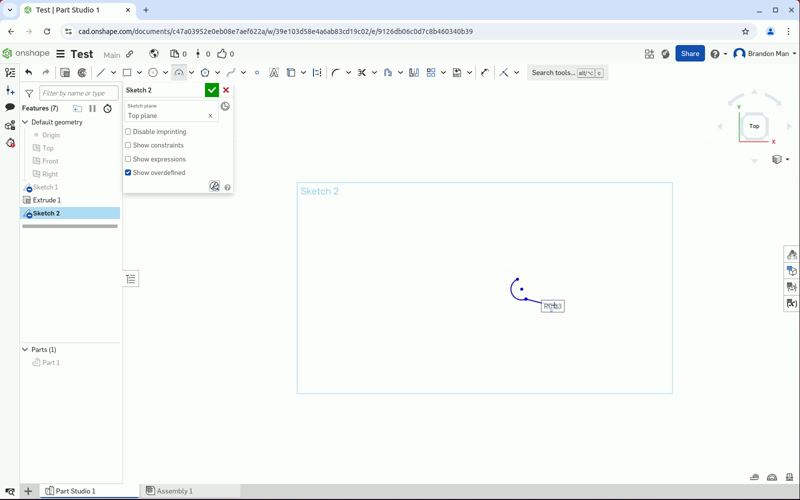
scroll(-6)
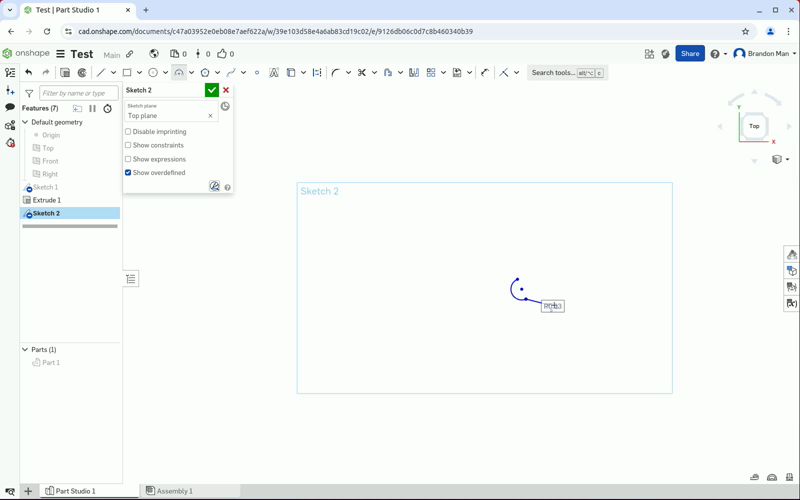
scroll(-6)
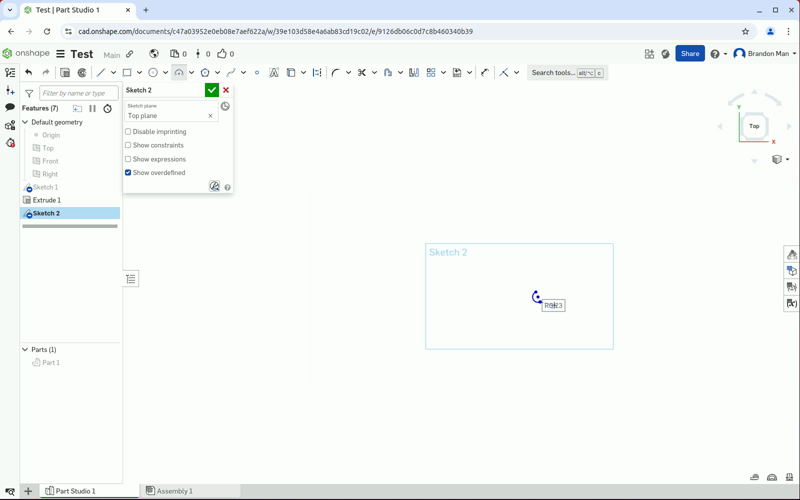
scroll(-6)
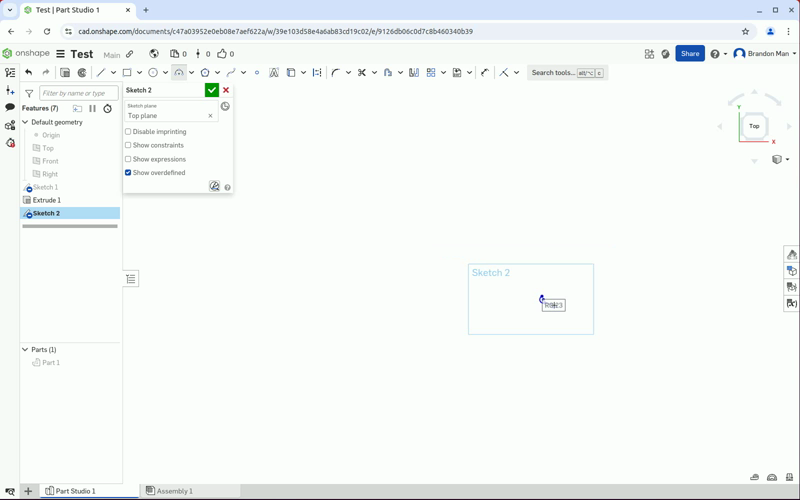
scroll(-6)
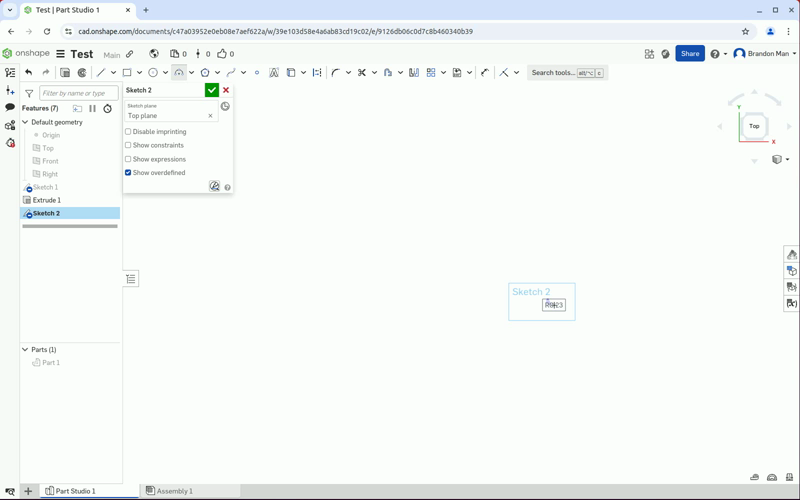
key_up(shift)
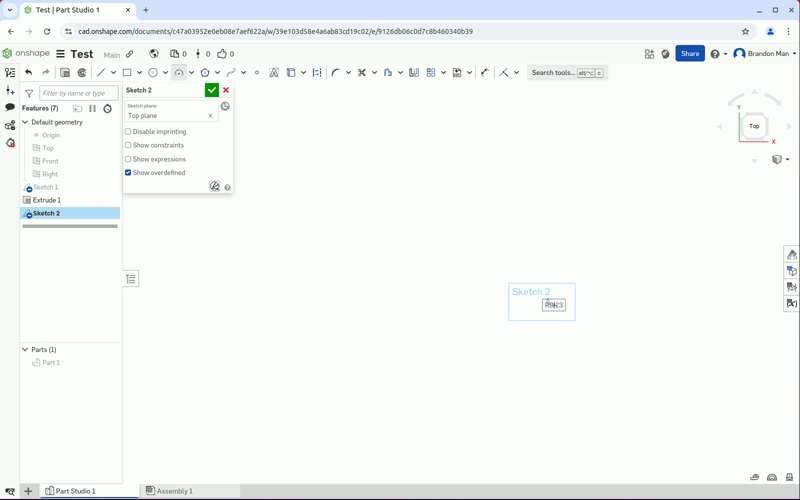
key(esc)
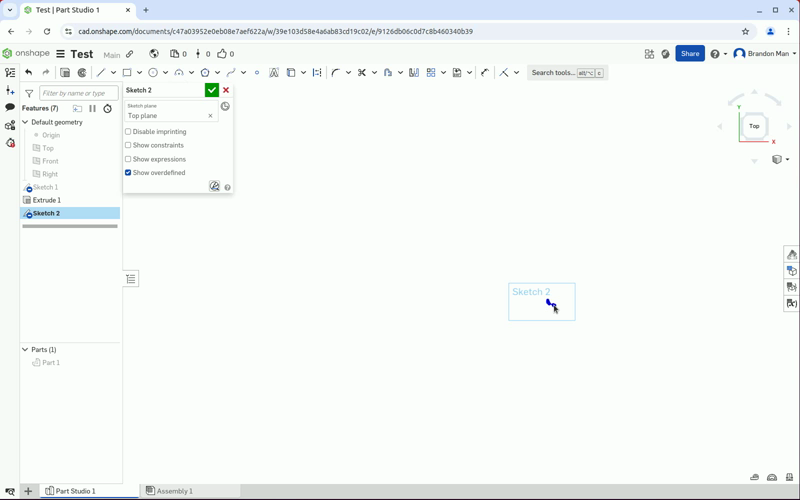
key(l)
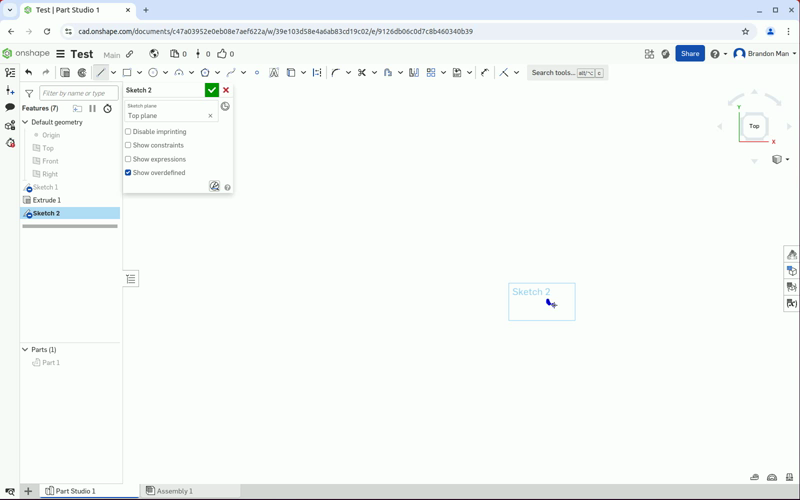
mouse_move(554, 305)
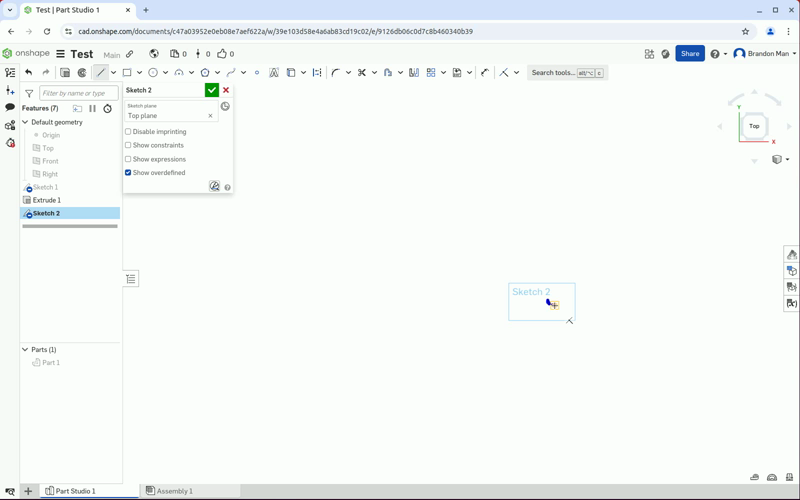
scroll(6)
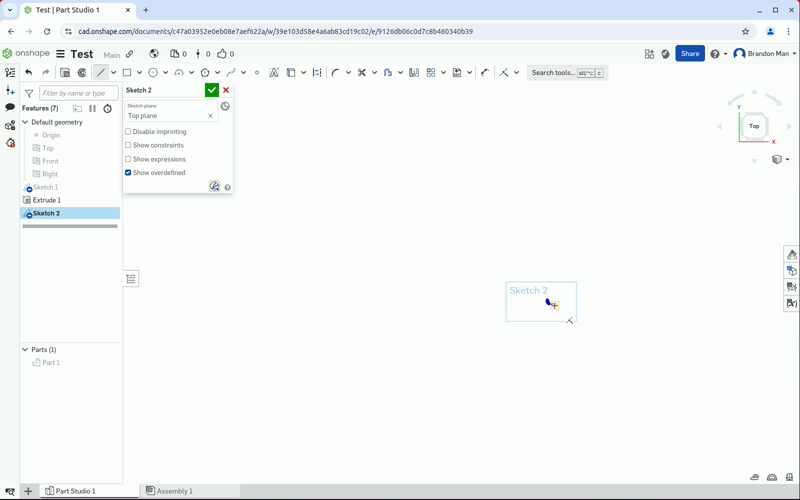
scroll(6)
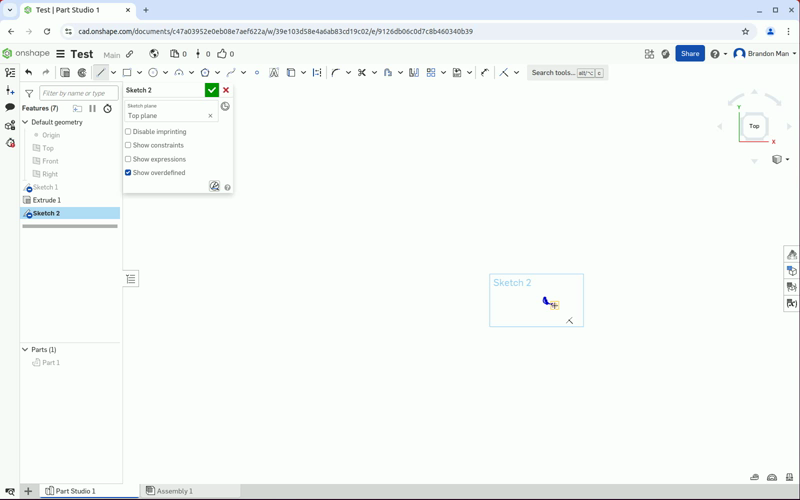
scroll(6)
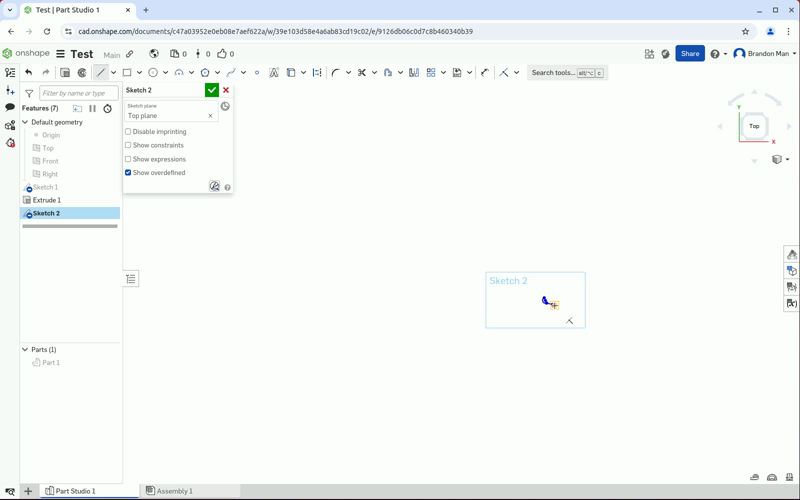
scroll(6)
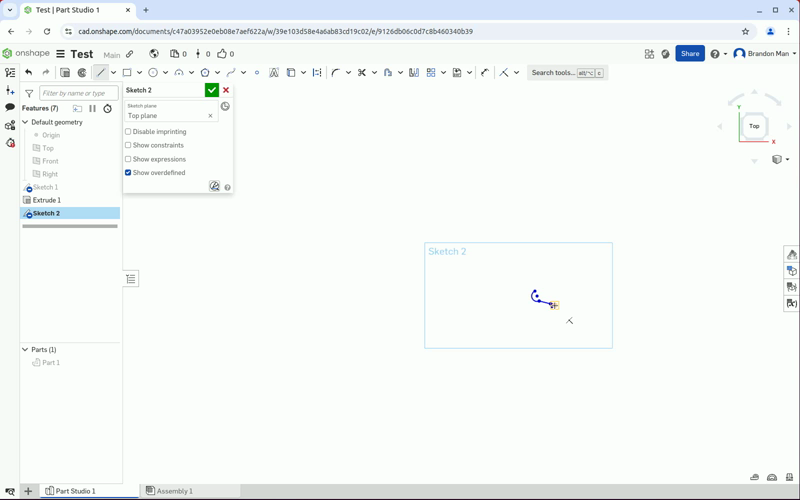
scroll(6)
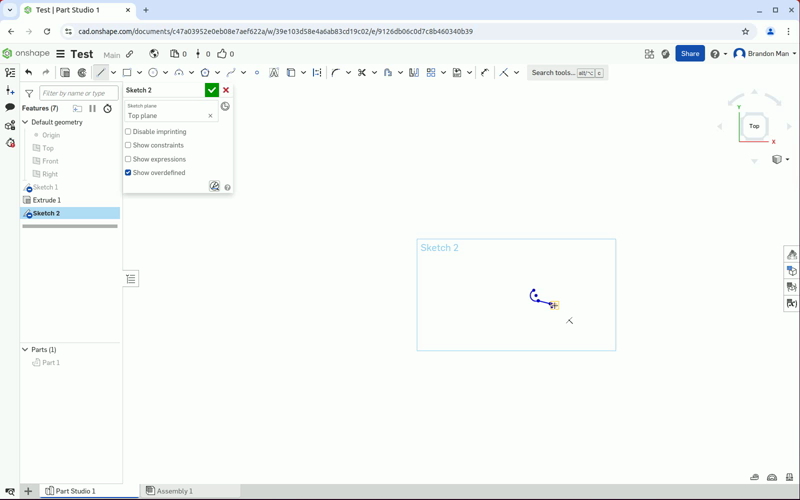
scroll(6)
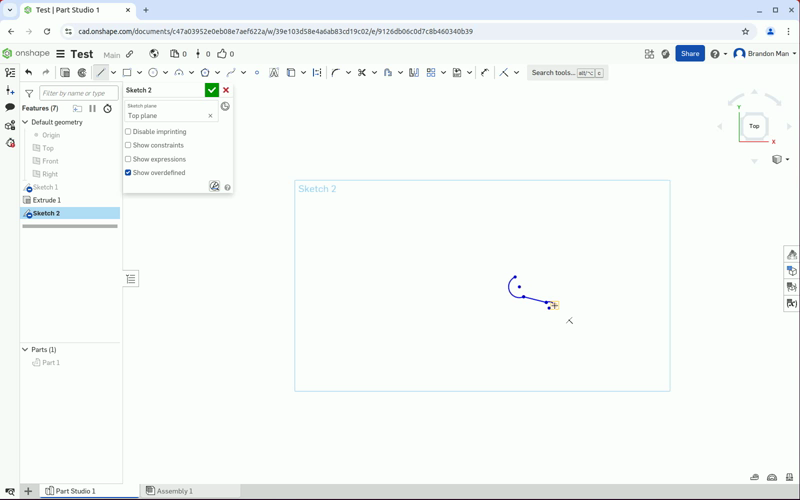
scroll(6)
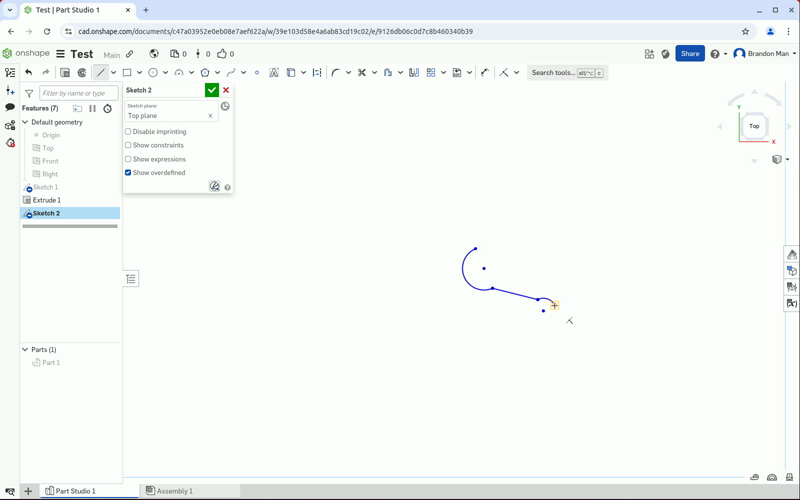
click(554, 305)
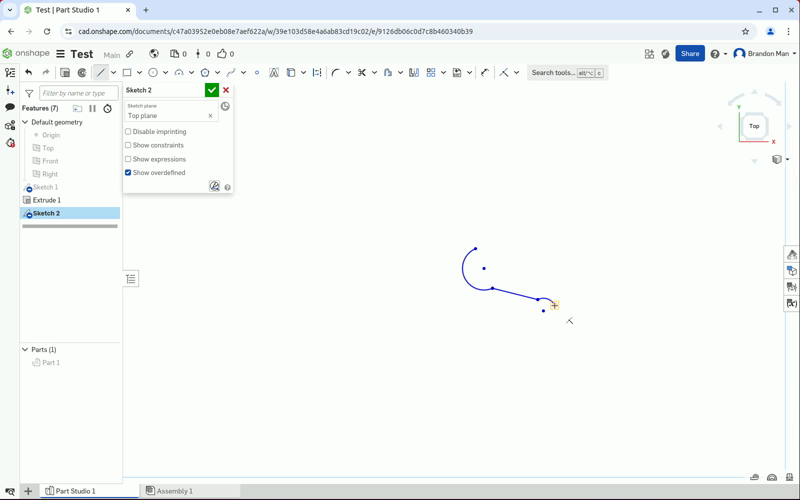
scroll(-6)
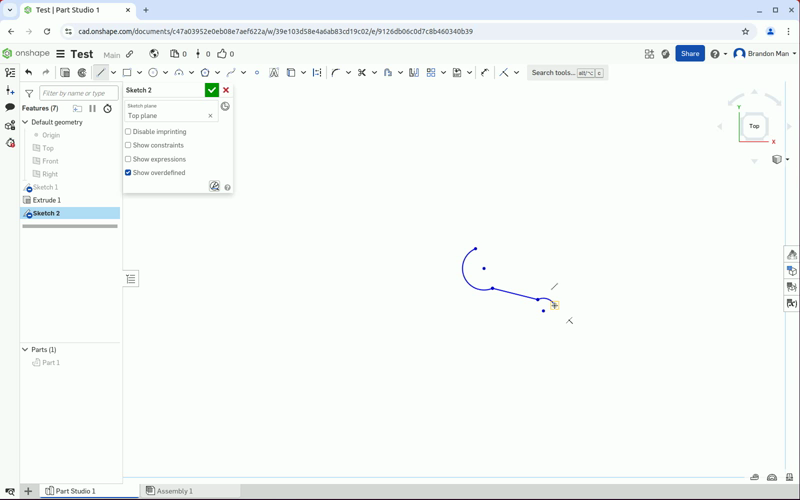
scroll(-6)
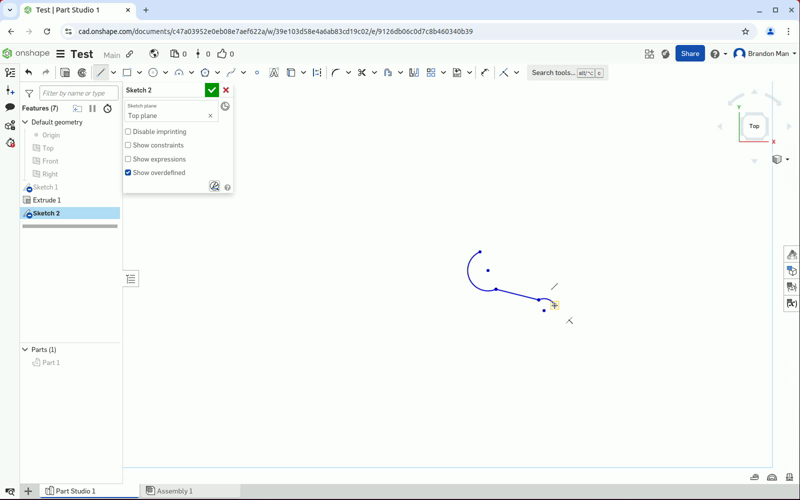
scroll(-6)
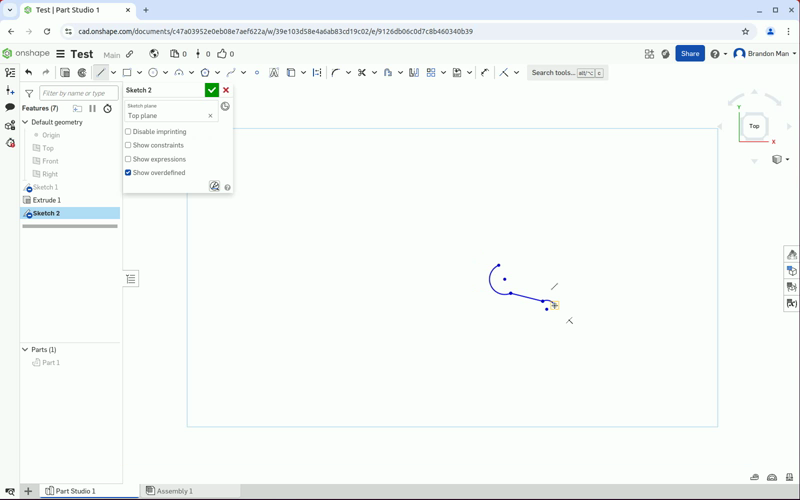
scroll(-6)
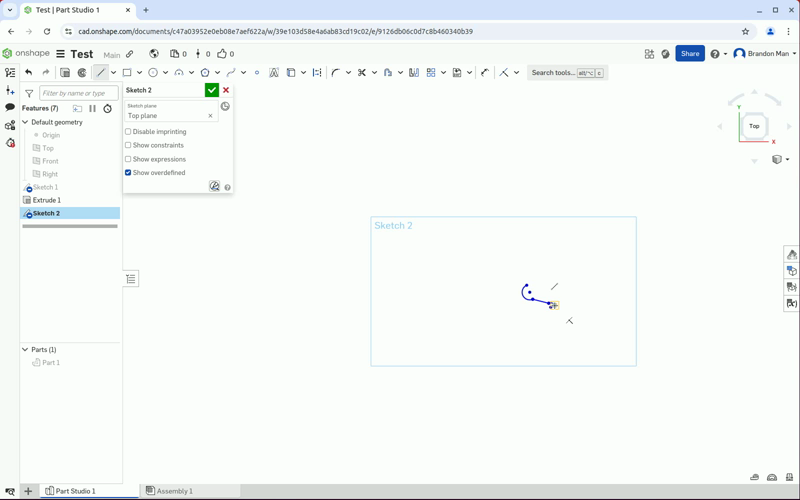
scroll(-6)
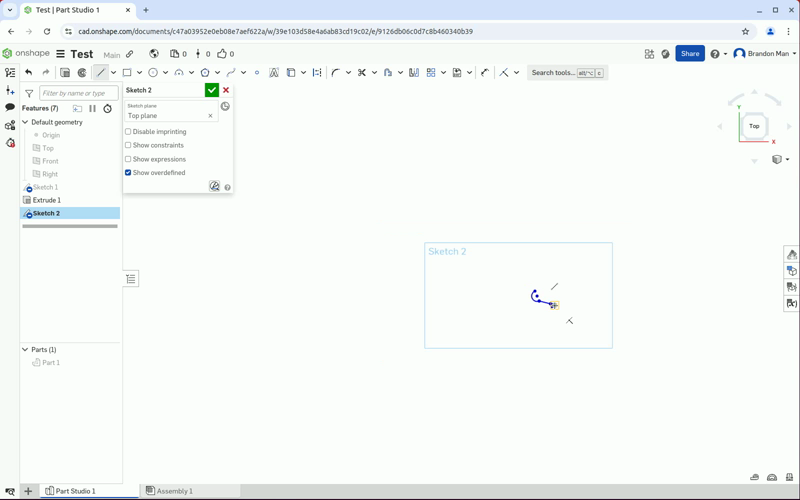
scroll(-6)
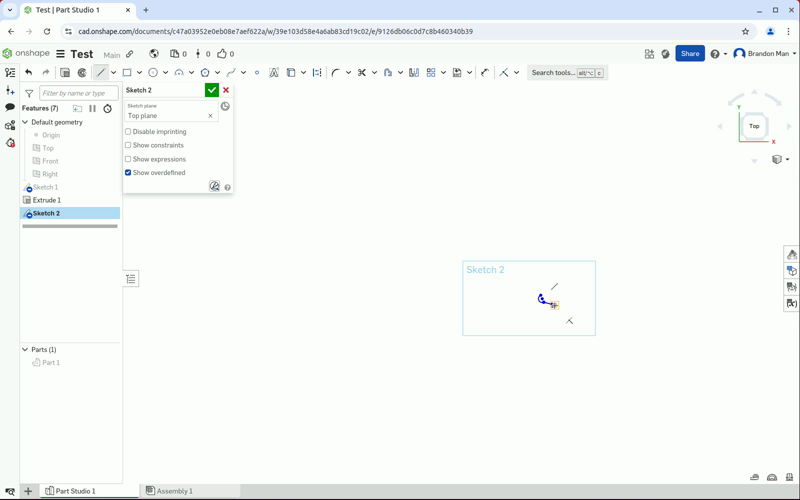
scroll(-6)
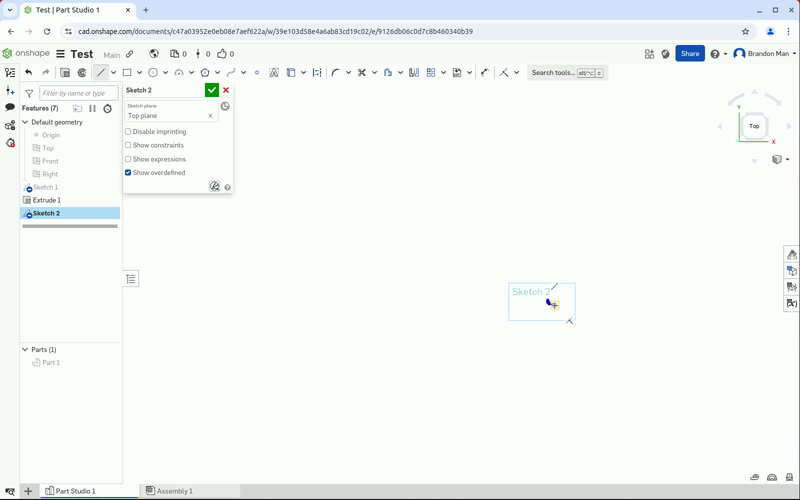
key_down(shift)
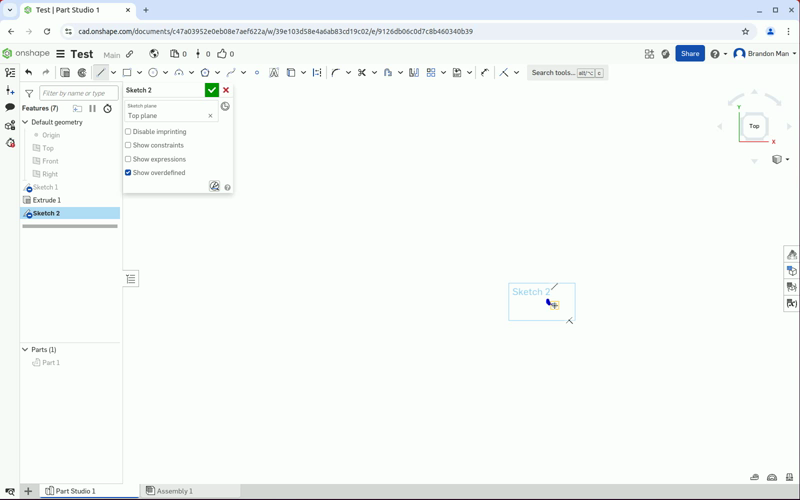
mouse_move(584, 305)
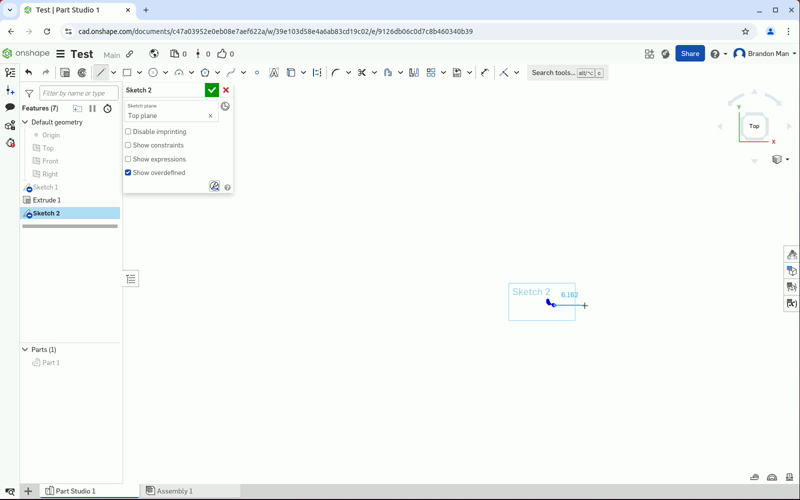
mouse_move(558, 310)
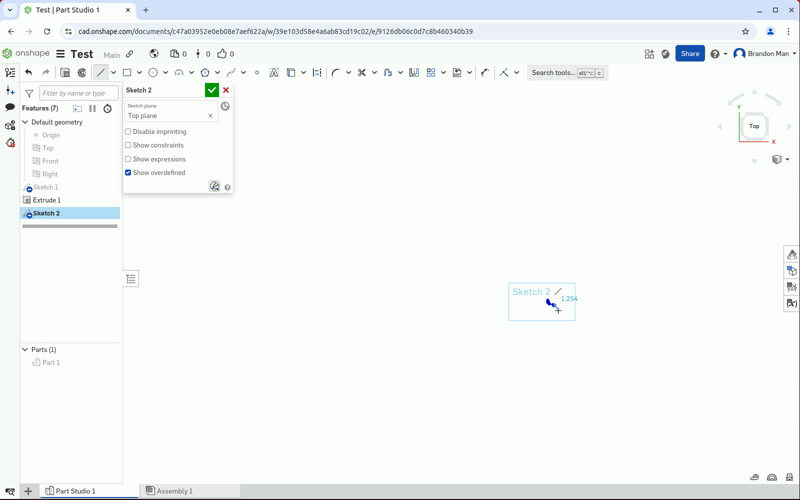
scroll(6)
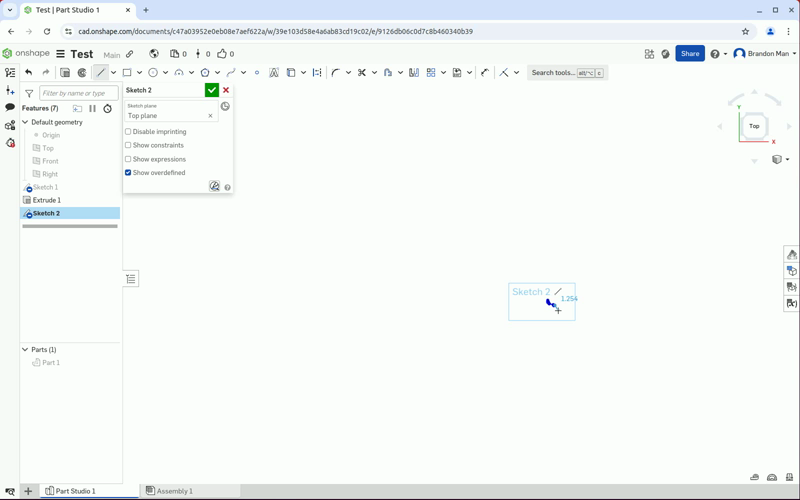
scroll(6)
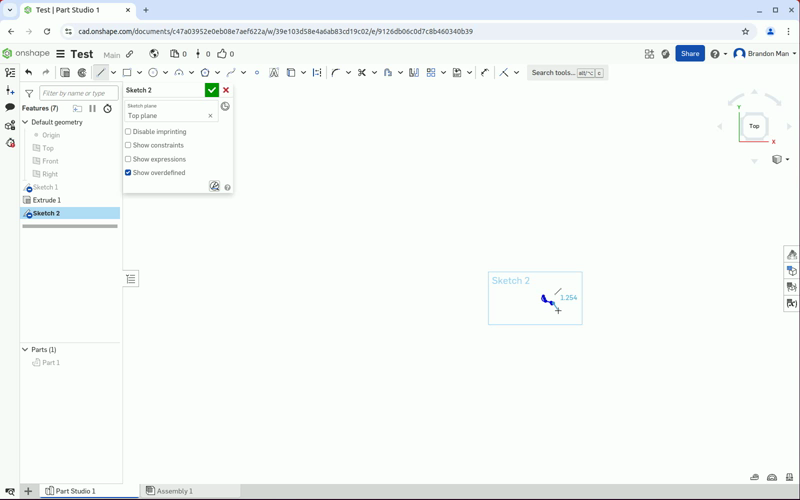
scroll(6)
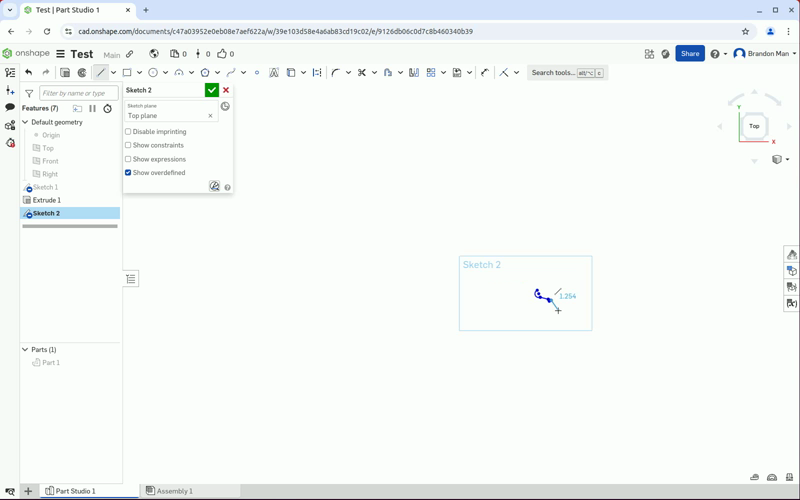
scroll(6)
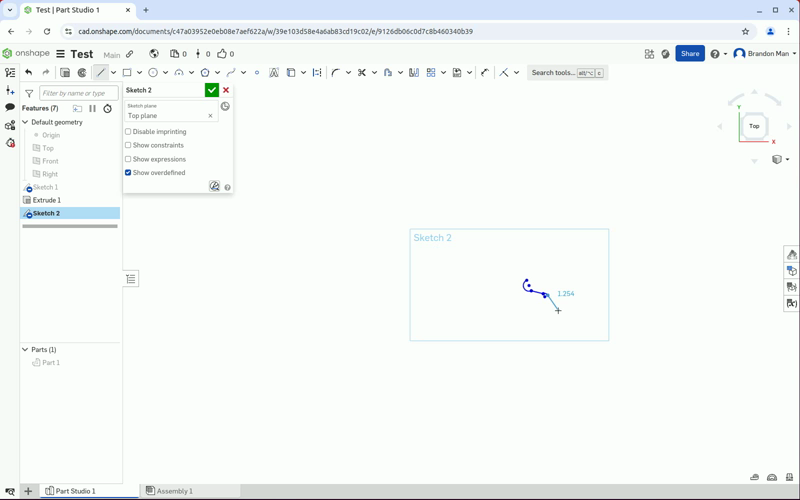
scroll(6)
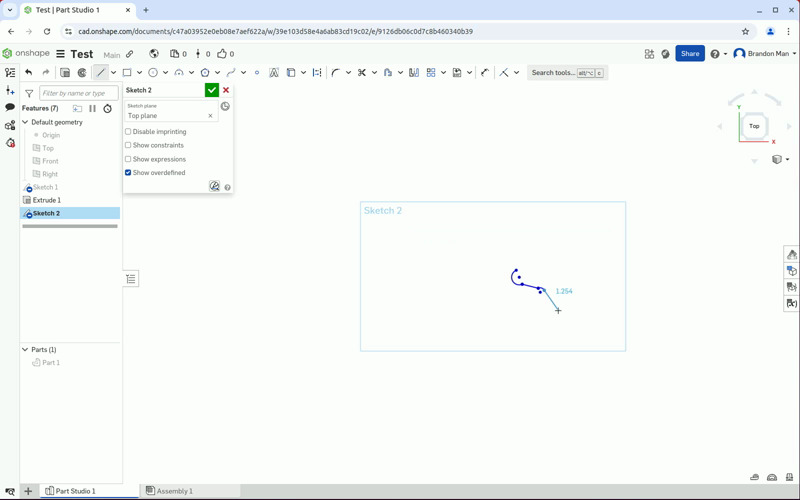
scroll(6)
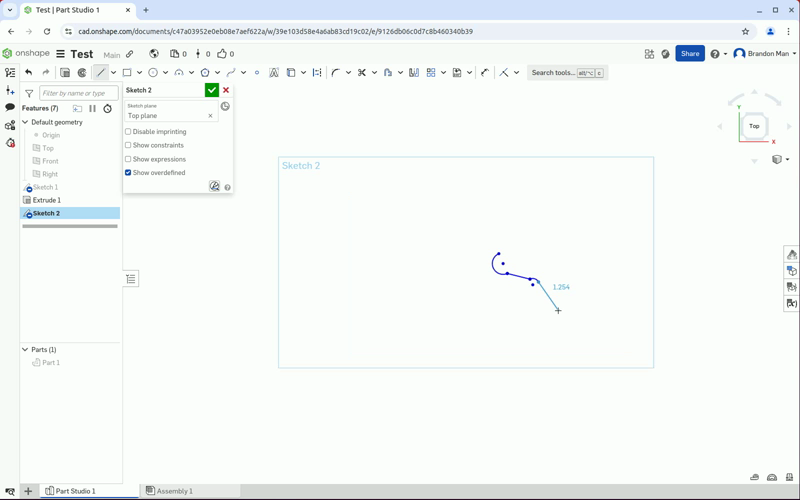
scroll(6)
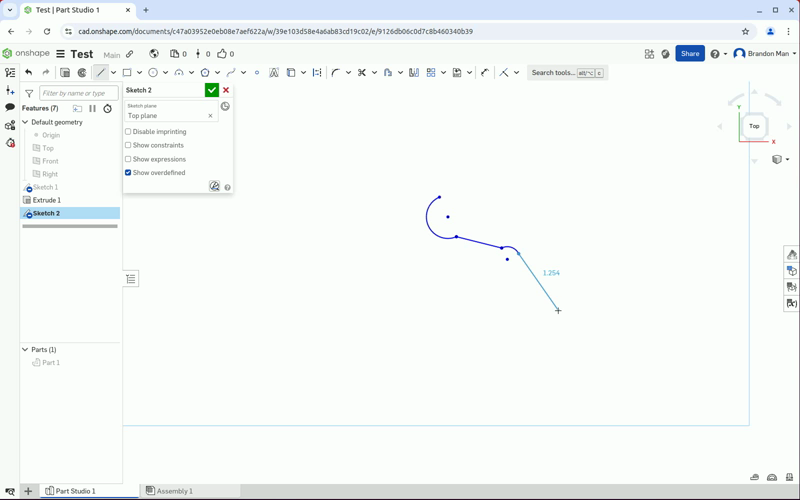
click(558, 310)
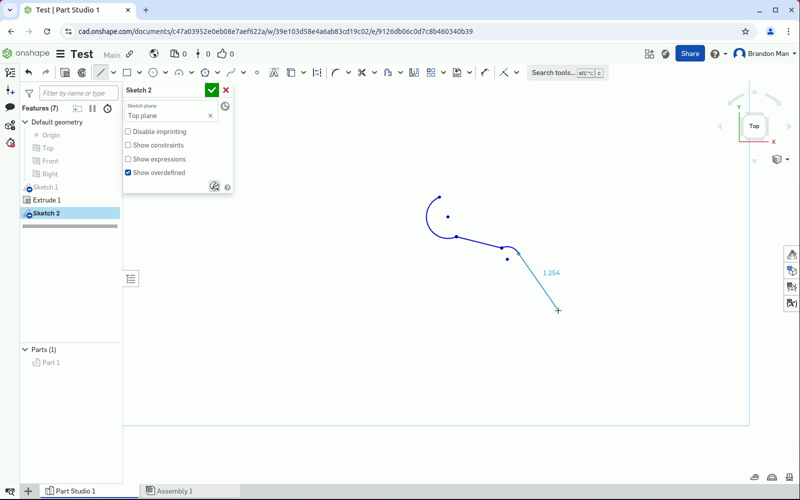
scroll(-6)
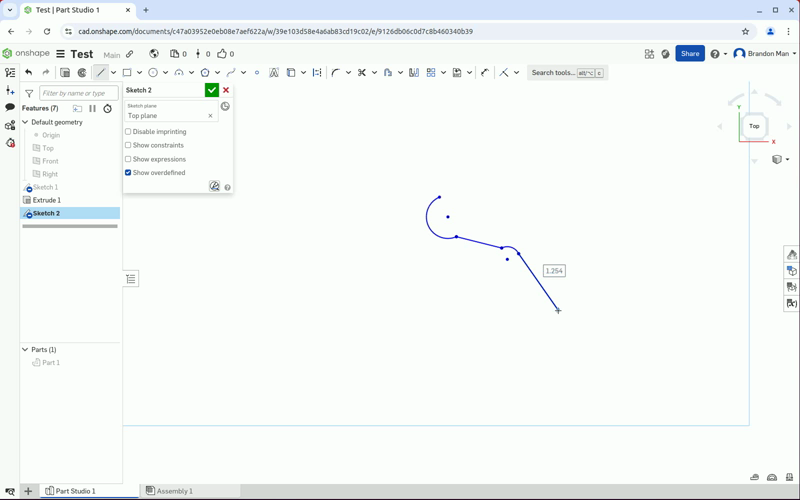
scroll(-6)
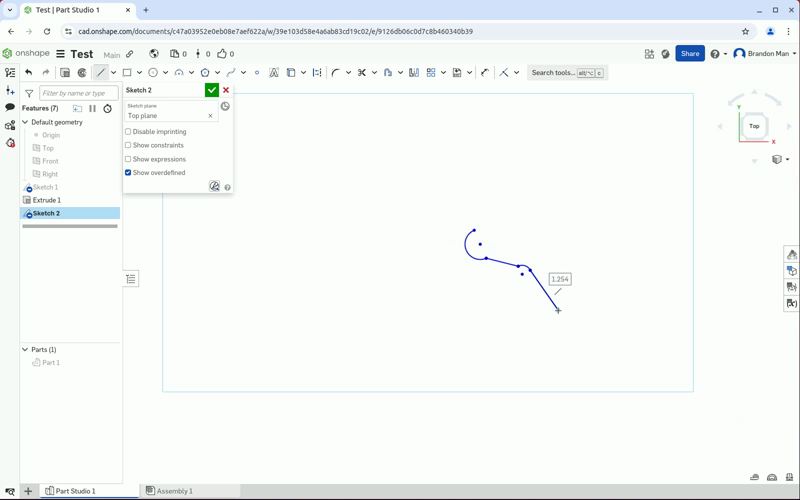
scroll(-6)
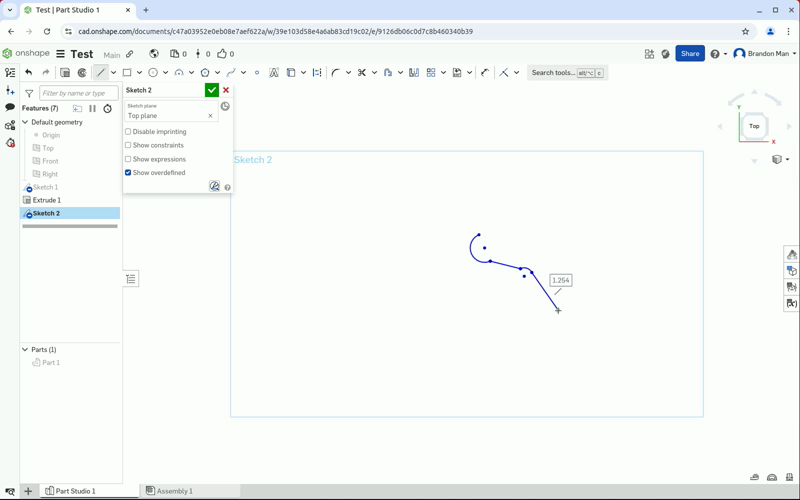
scroll(-6)
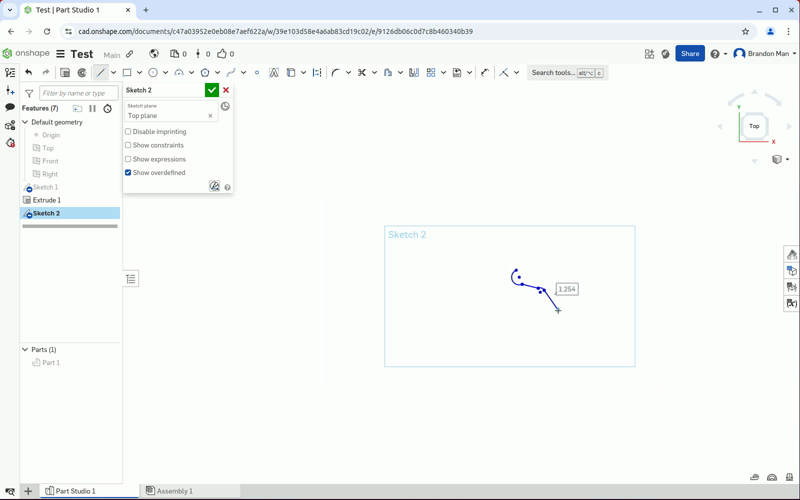
scroll(-6)
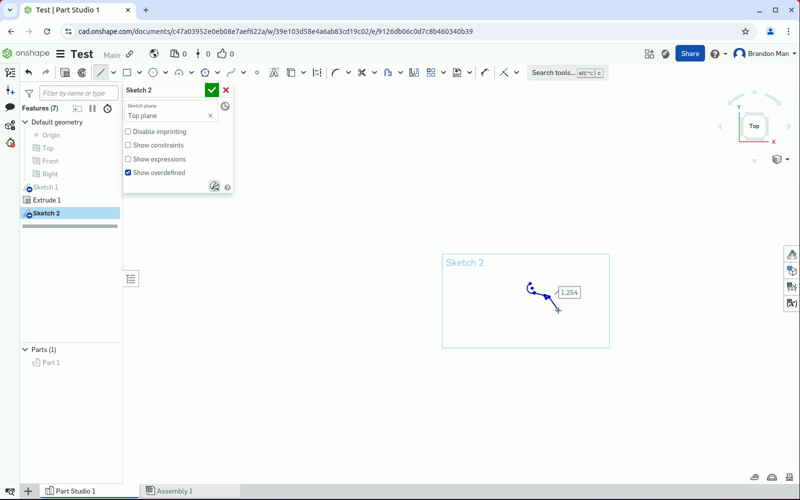
scroll(-6)
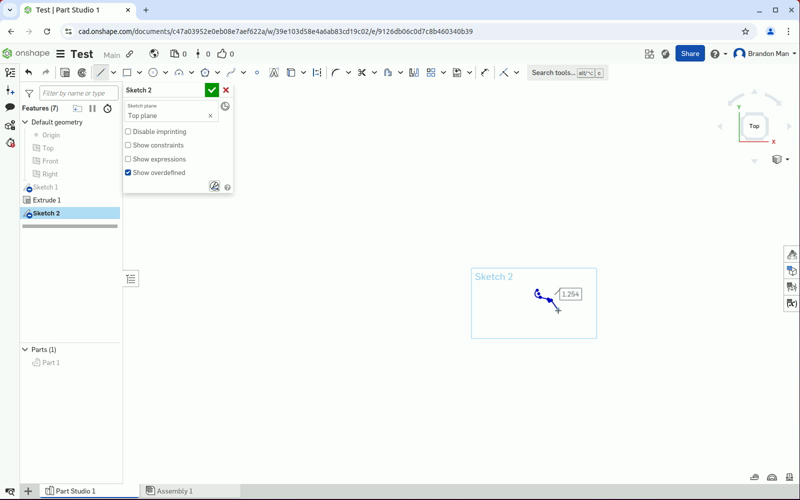
scroll(-6)
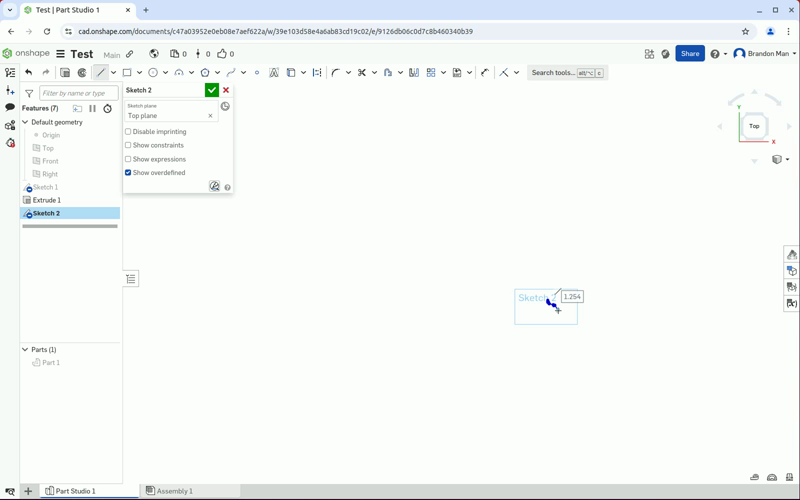
key_up(shift)
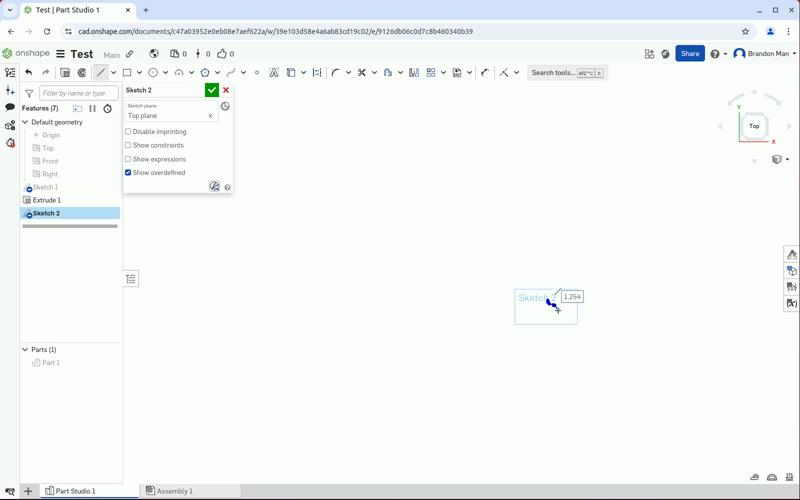
key(esc)
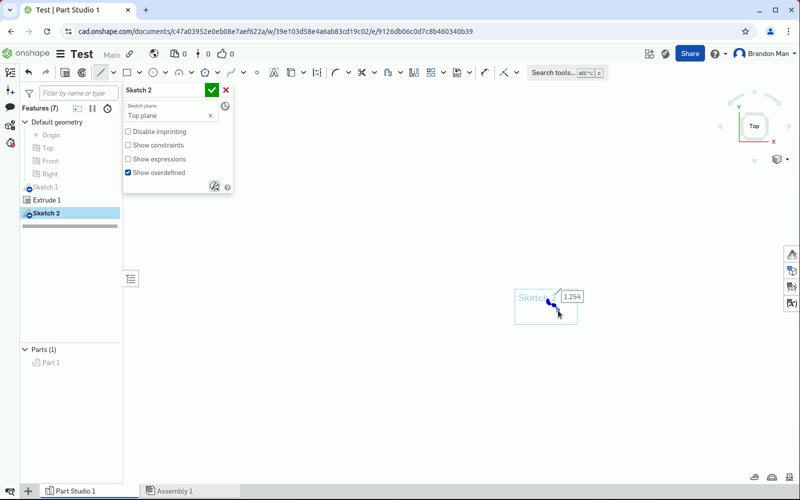
key(a)
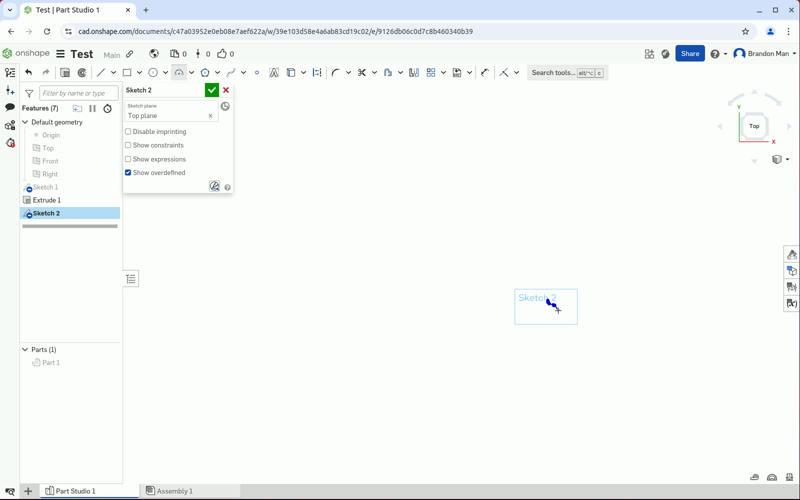
mouse_move(558, 310)
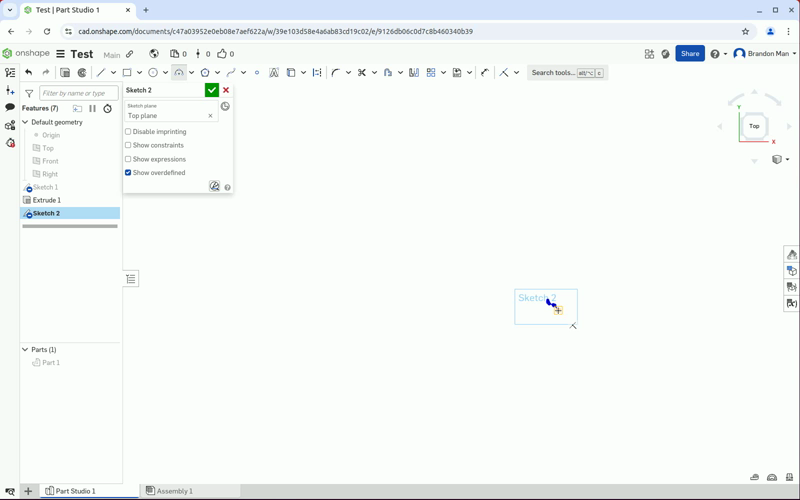
click(558, 310)
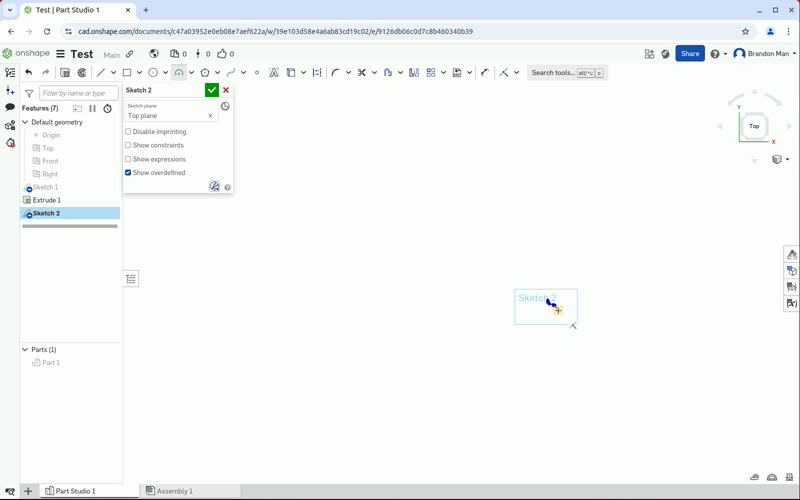
key_down(shift)
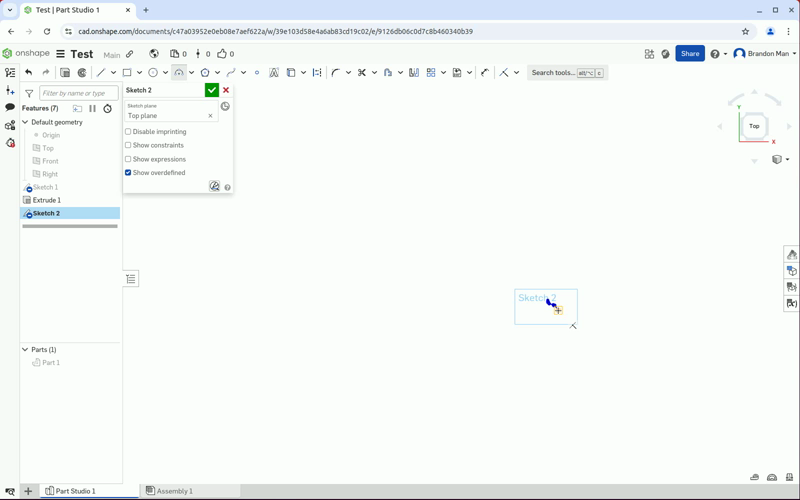
mouse_move(566, 311)
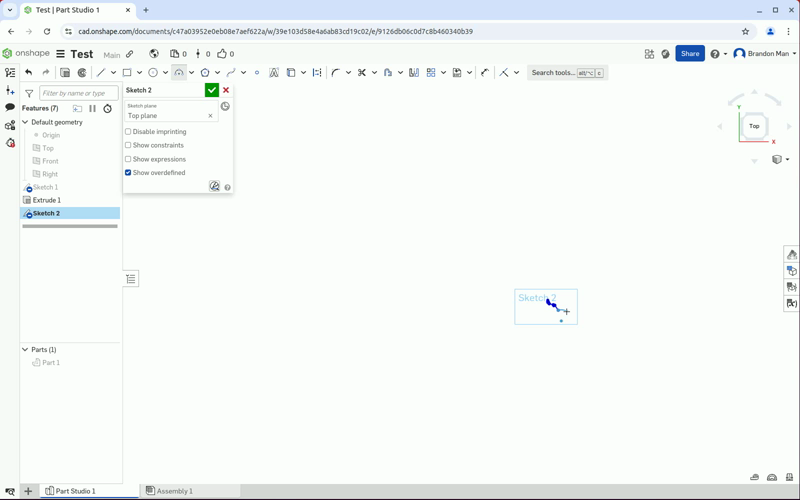
click(566, 311)
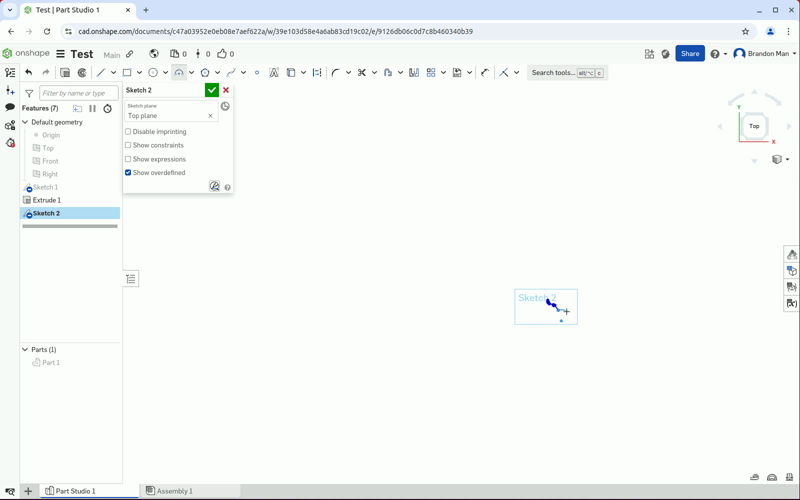
mouse_move(561, 312)
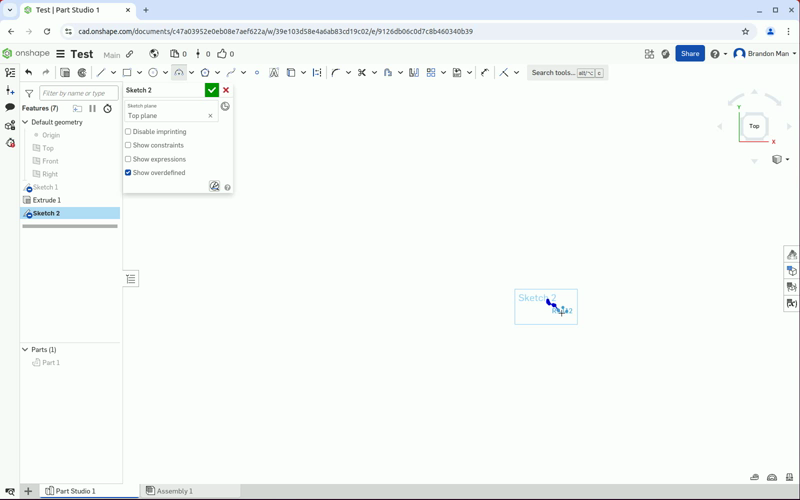
click(561, 312)
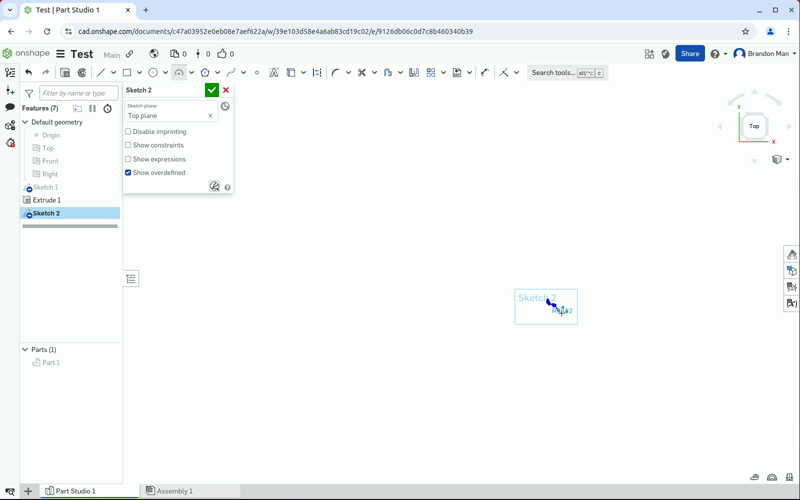
key_up(shift)
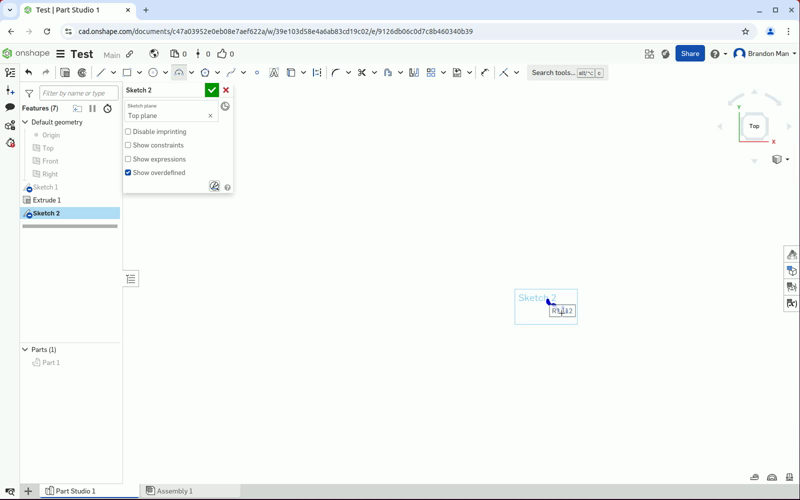
key(esc)
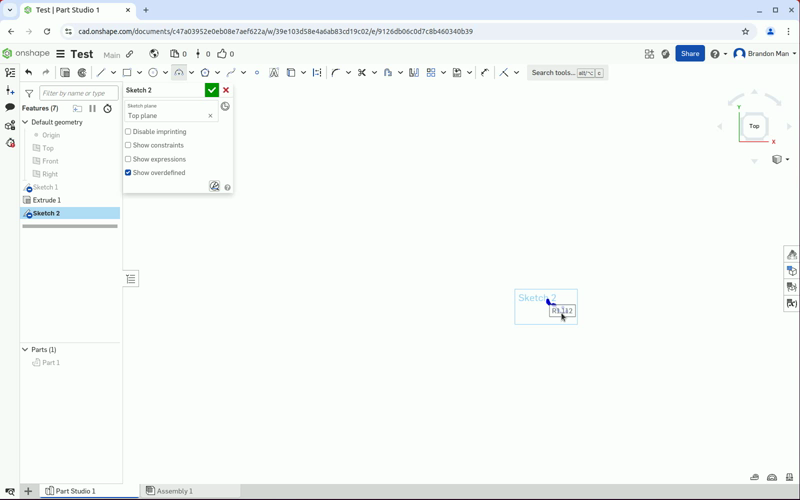
key(l)
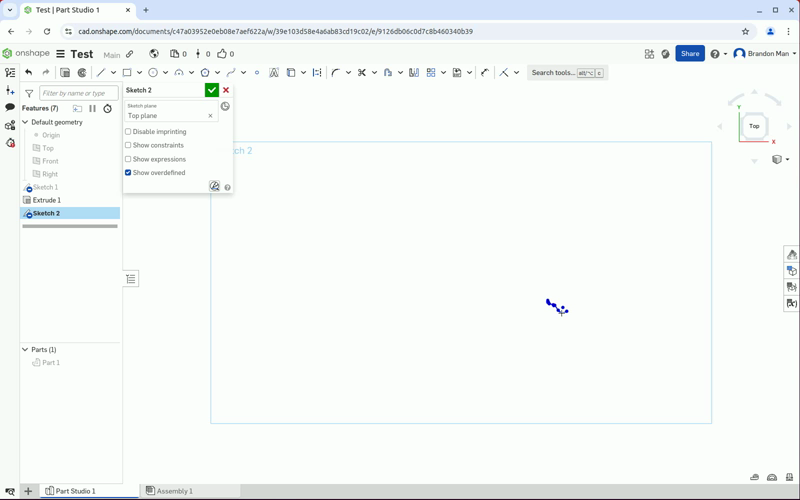
mouse_move(566, 311)
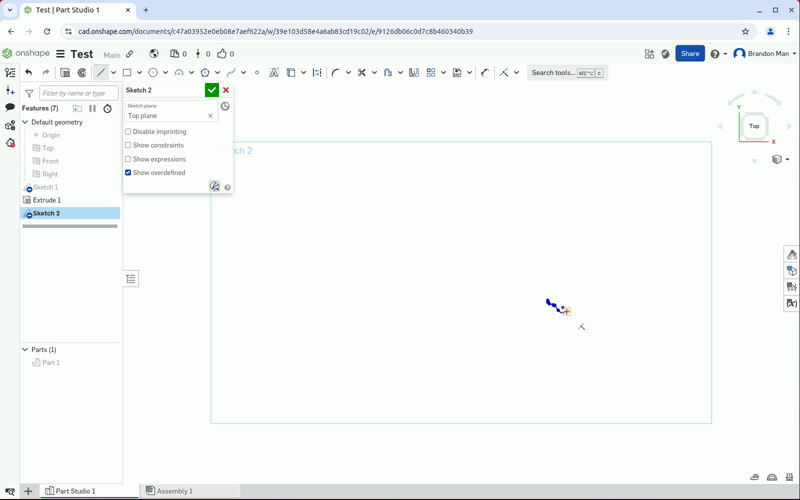
click(566, 311)
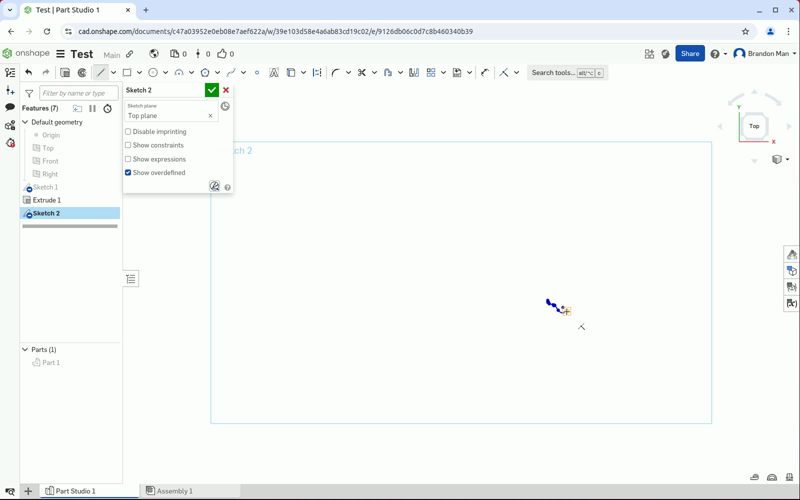
key_down(shift)
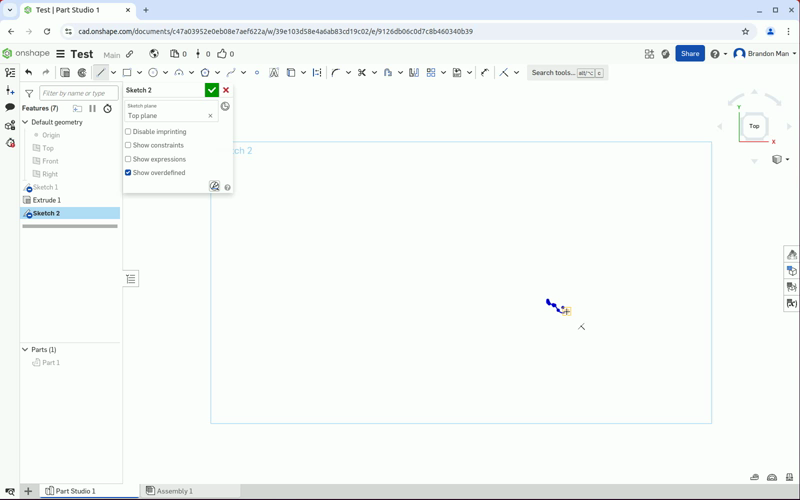
mouse_move(589, 311)
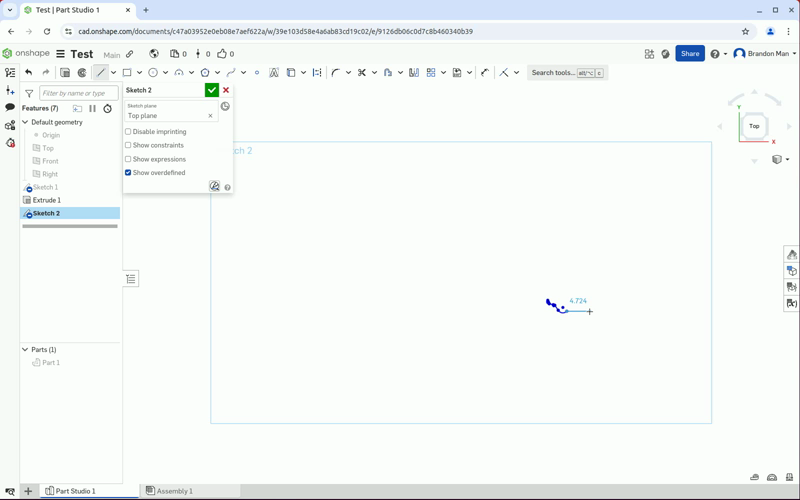
mouse_move(573, 305)
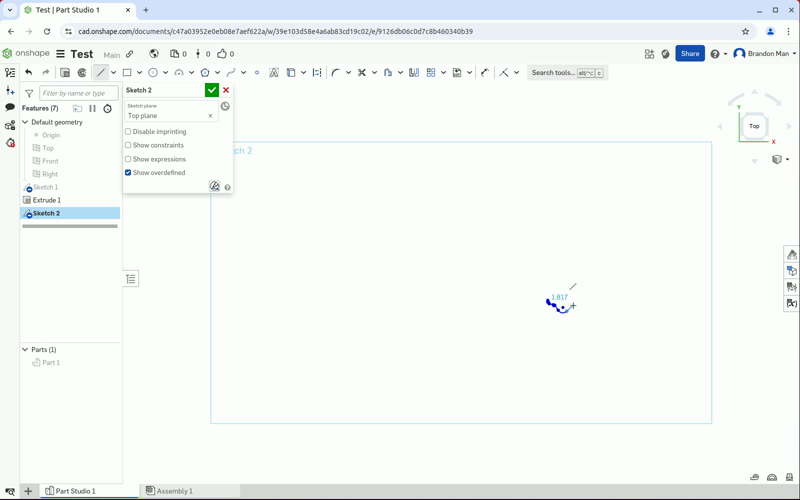
click(573, 305)
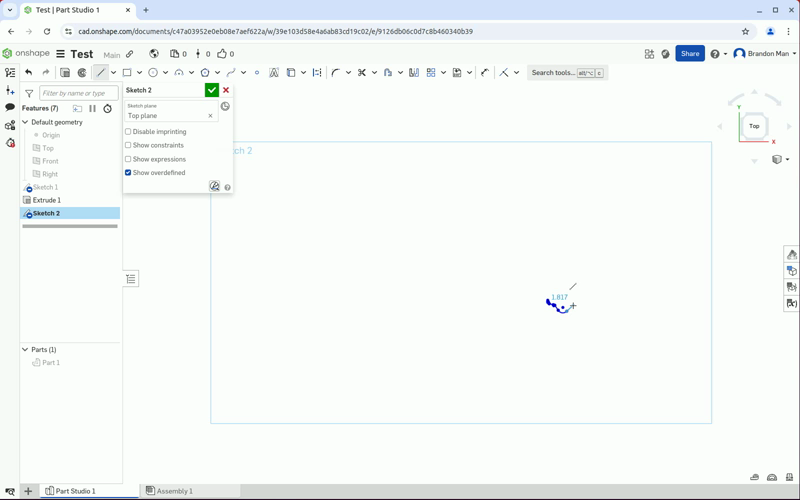
key_up(shift)
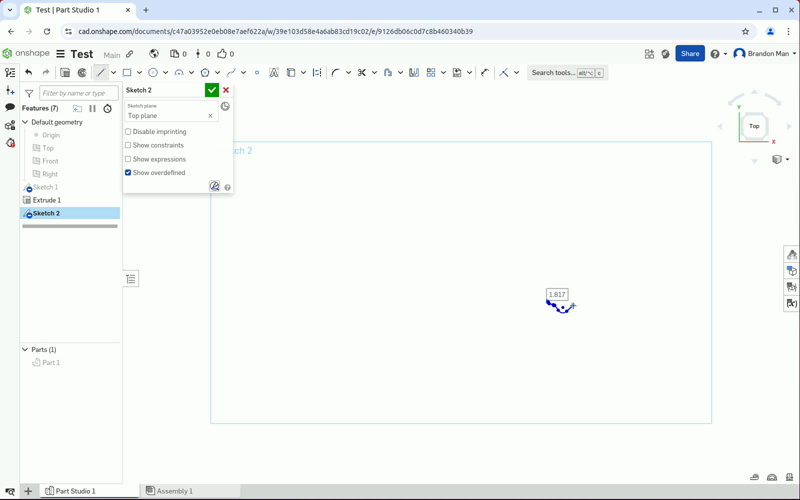
key(esc)
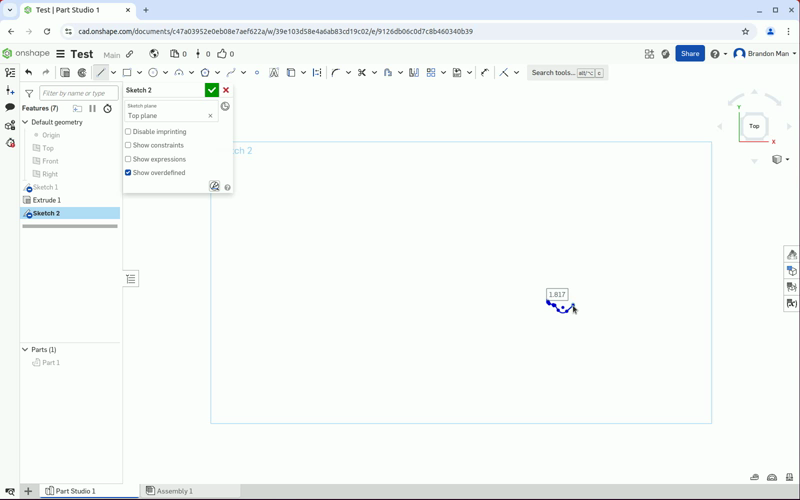
key(a)
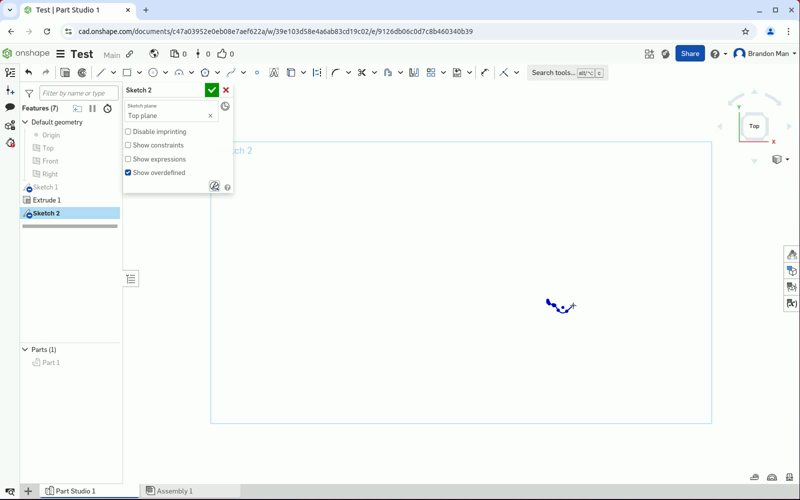
mouse_move(573, 305)
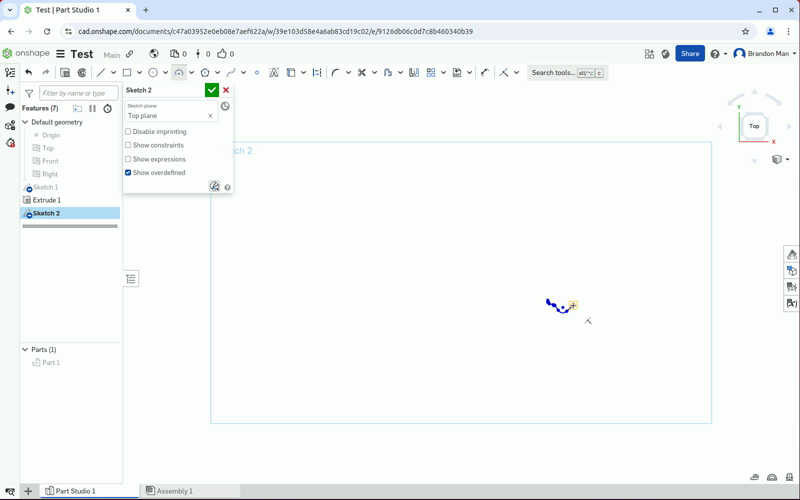
click(573, 305)
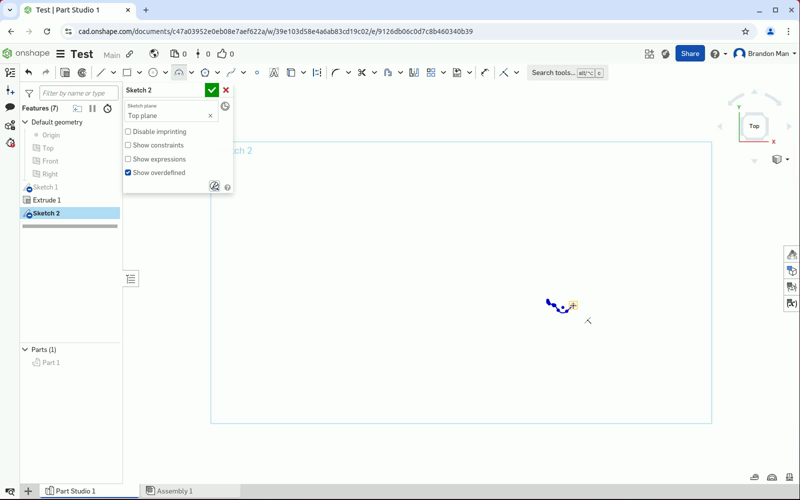
key_down(shift)
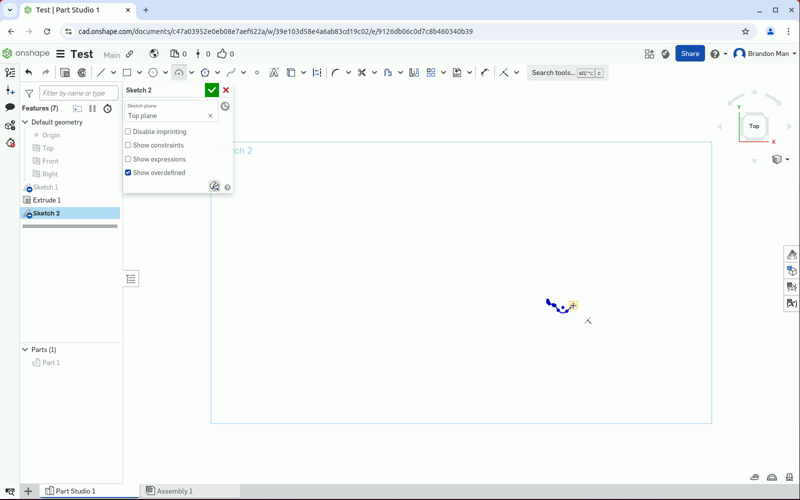
mouse_move(573, 302)
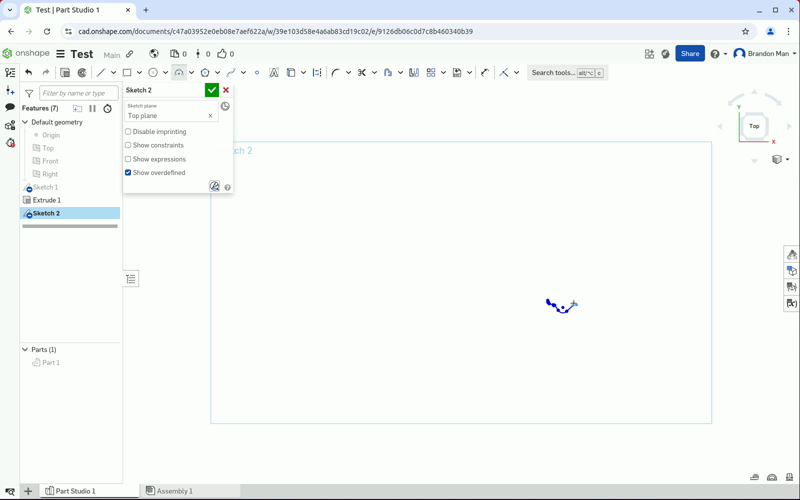
scroll(6)
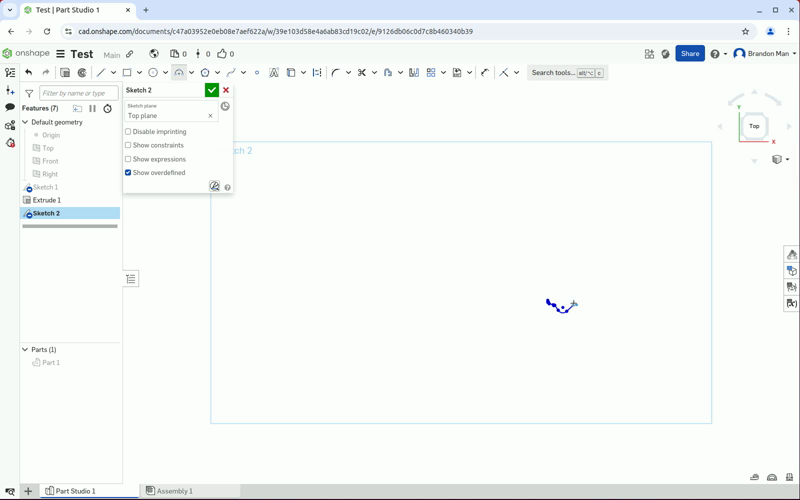
scroll(6)
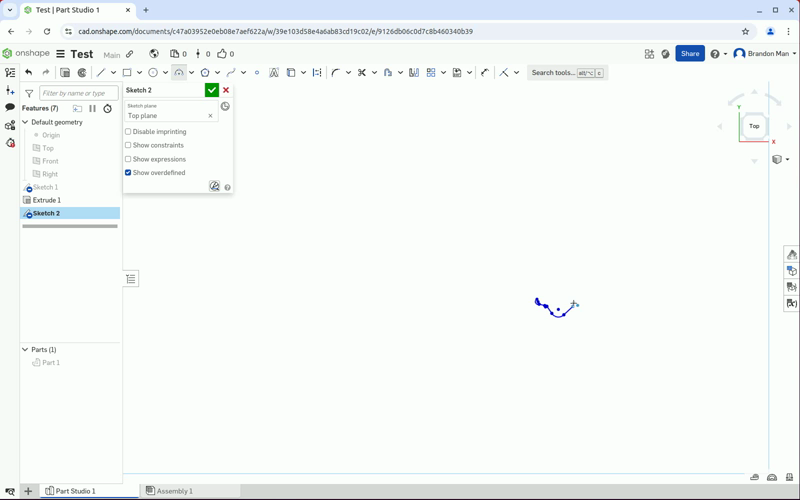
scroll(6)
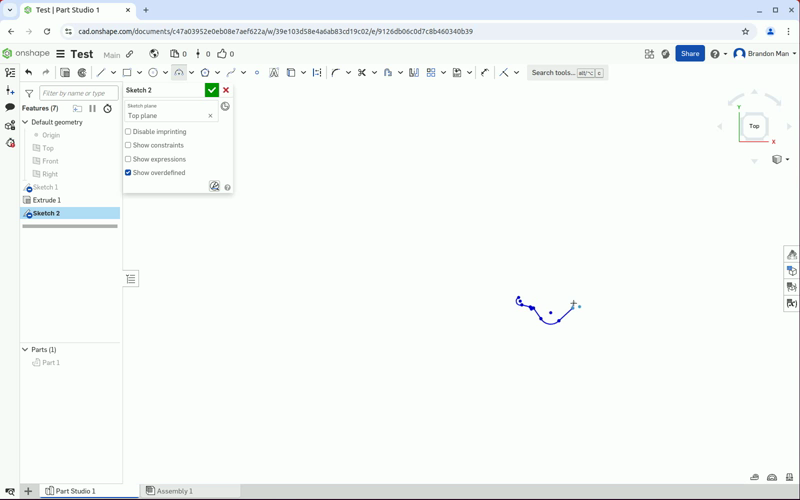
scroll(6)
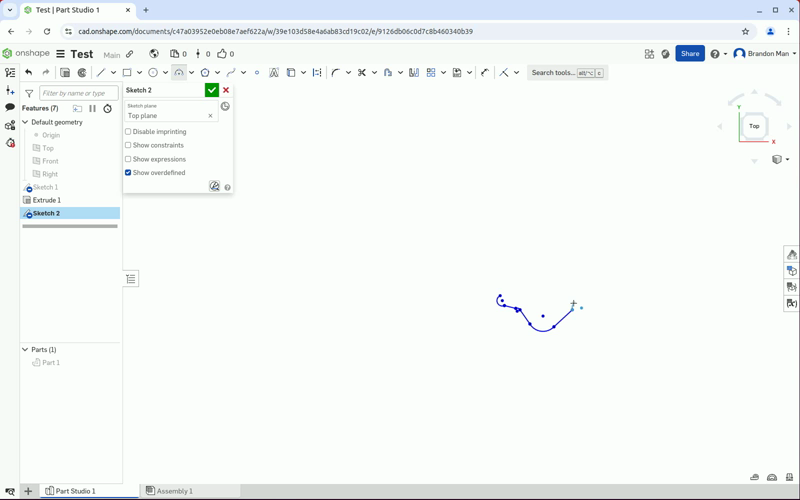
scroll(6)
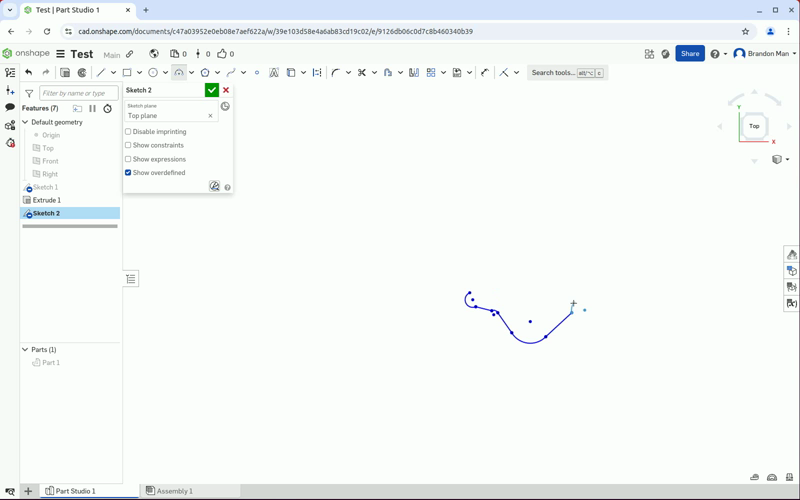
scroll(6)
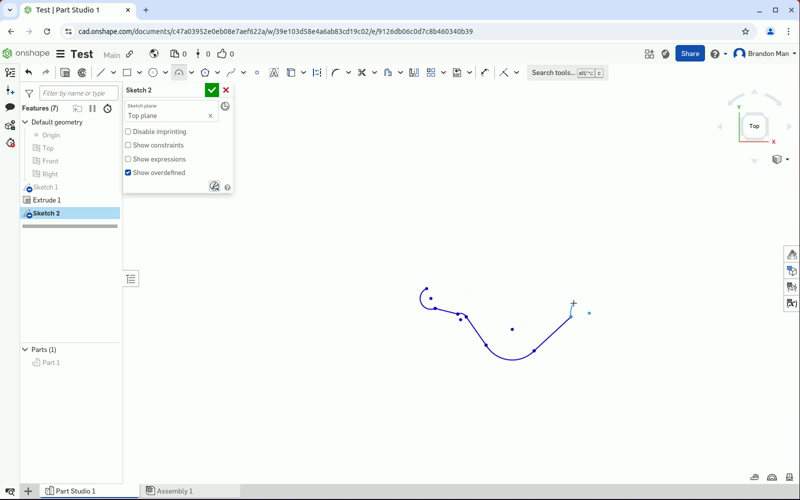
scroll(6)
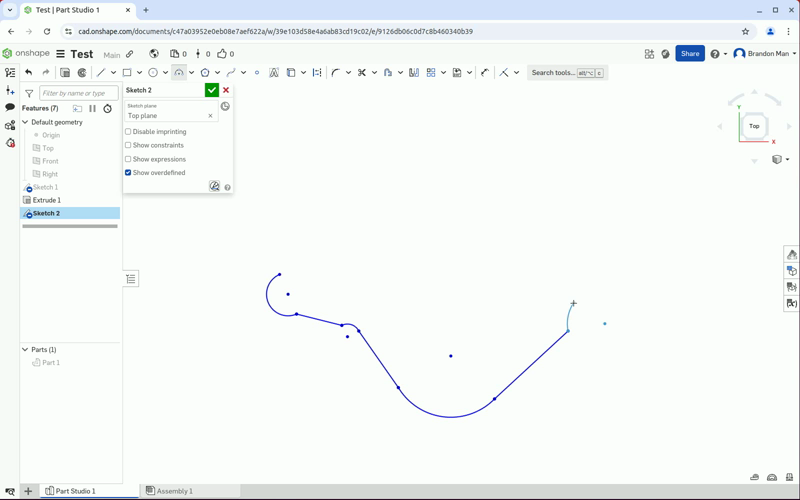
click(573, 302)
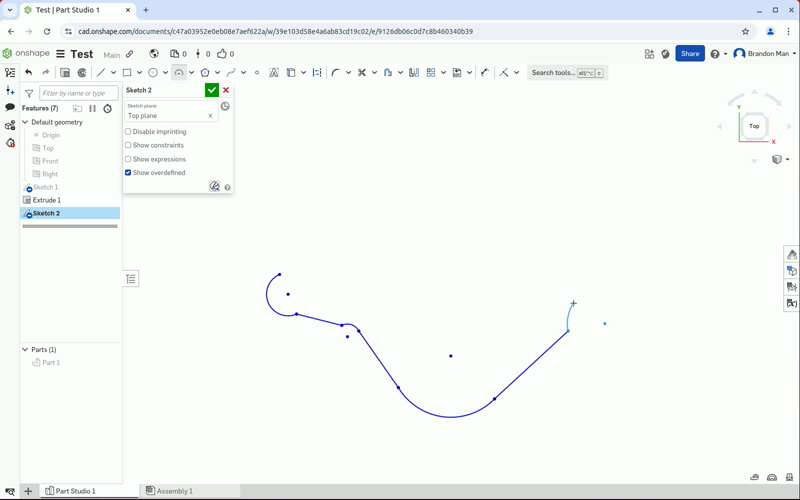
scroll(-6)
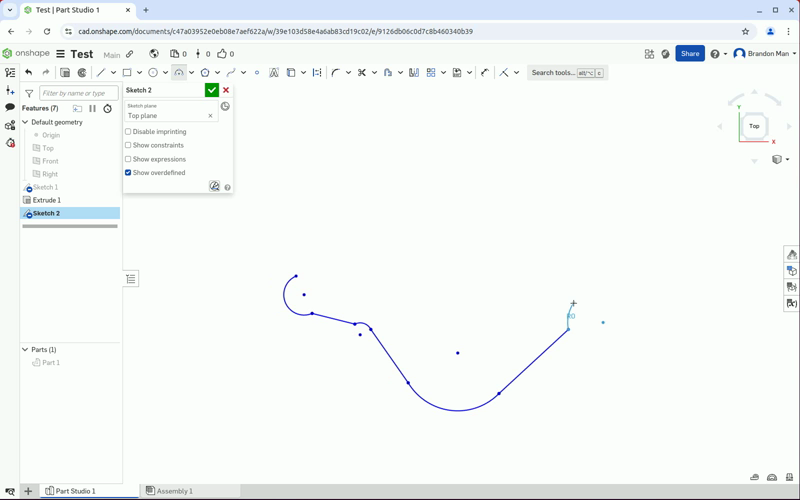
scroll(-6)
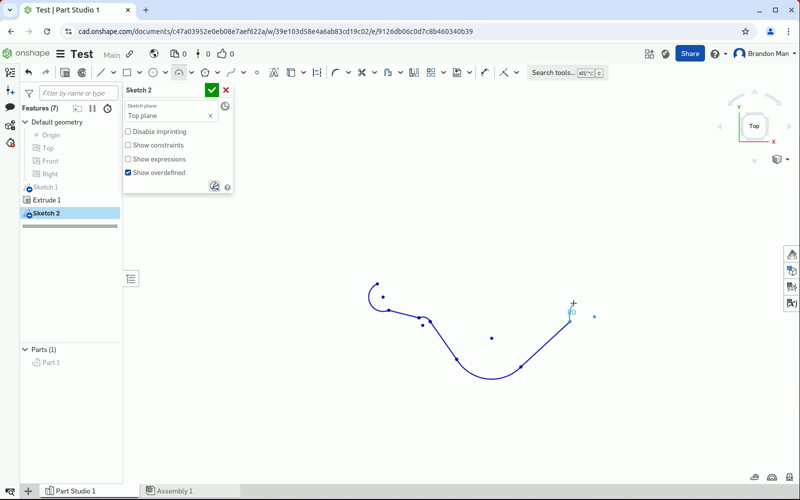
scroll(-6)
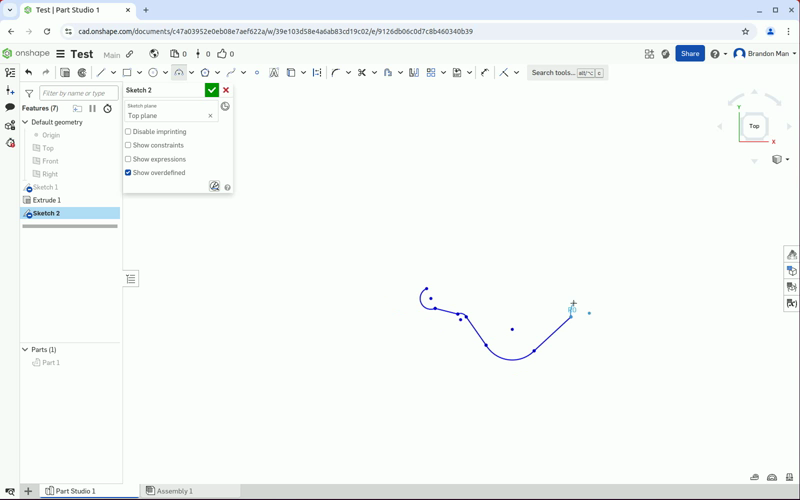
scroll(-6)
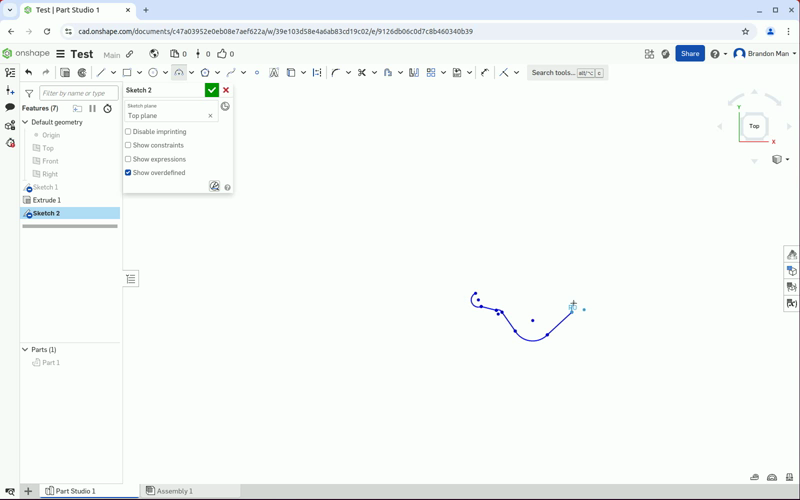
scroll(-6)
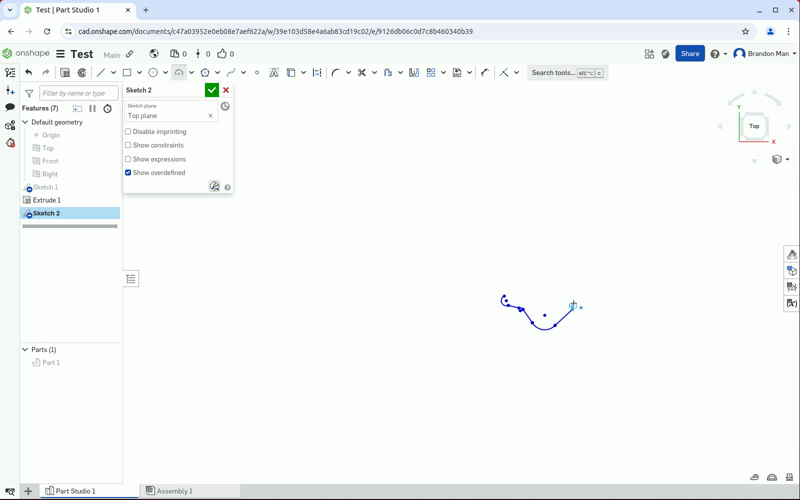
scroll(-6)
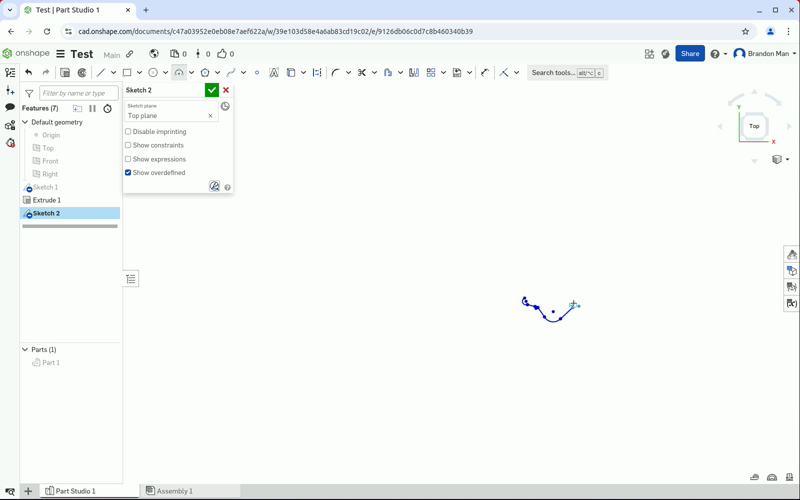
scroll(-6)
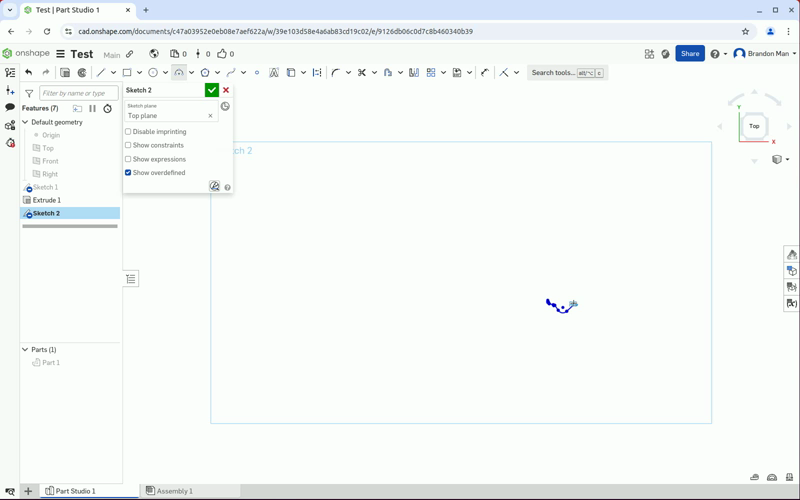
mouse_move(574, 304)
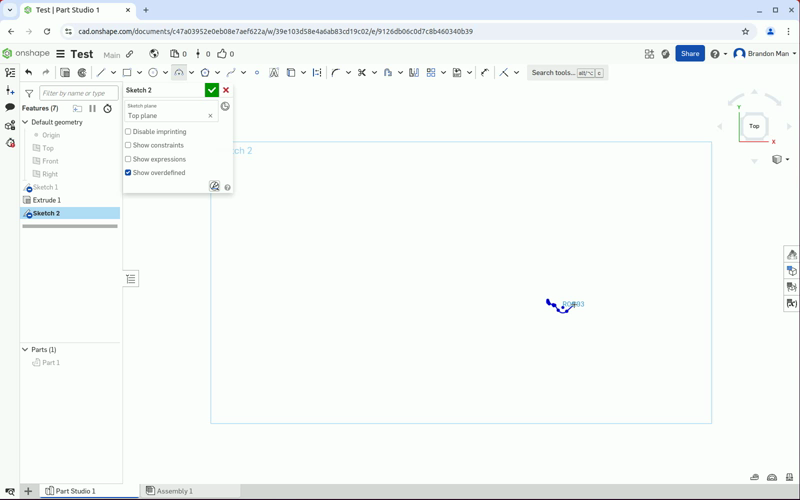
scroll(6)
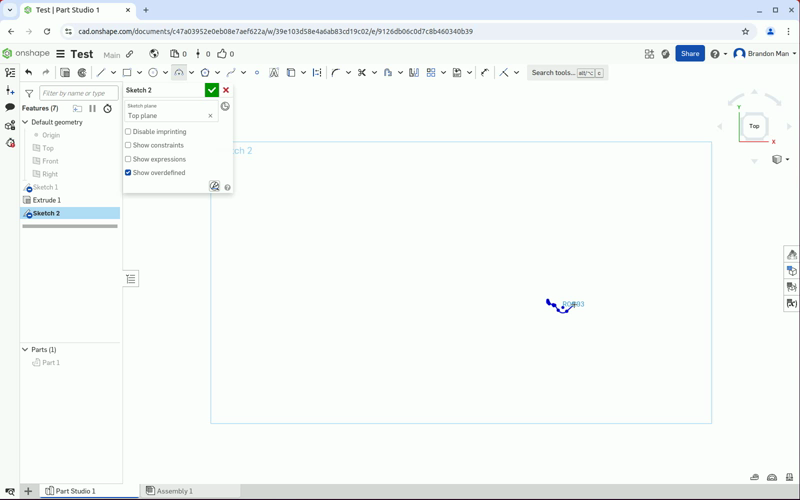
scroll(6)
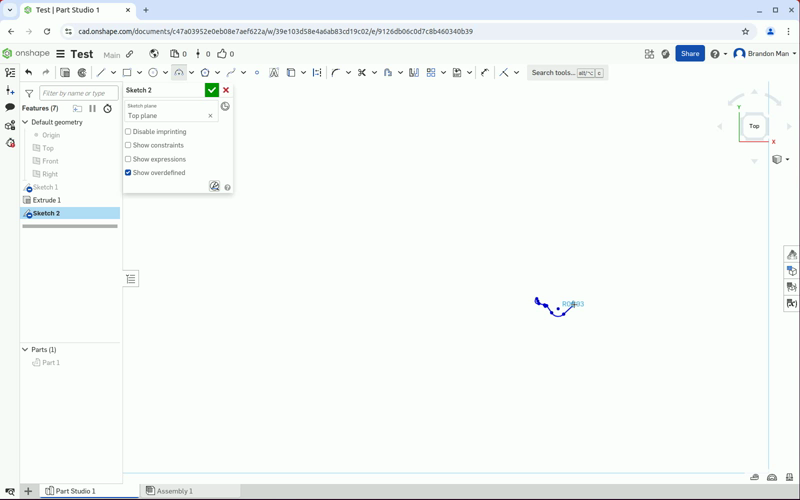
scroll(6)
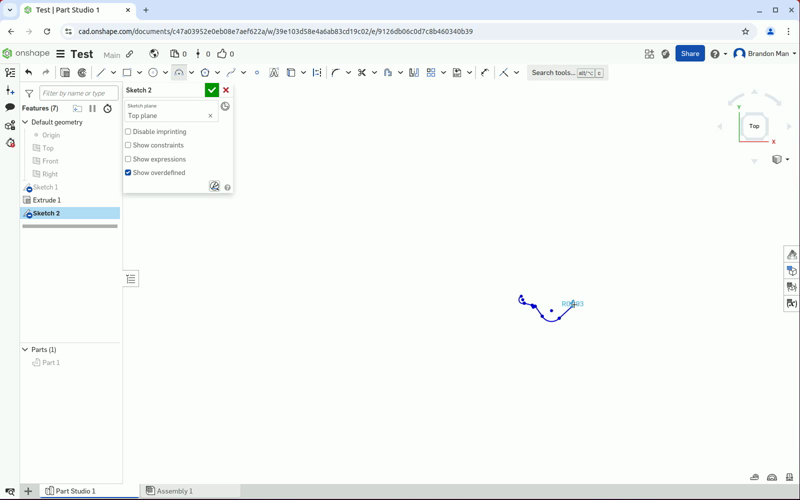
scroll(6)
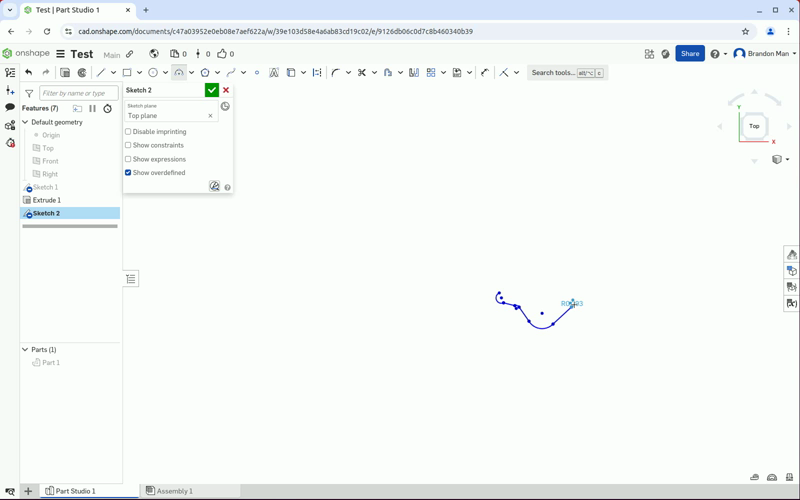
scroll(6)
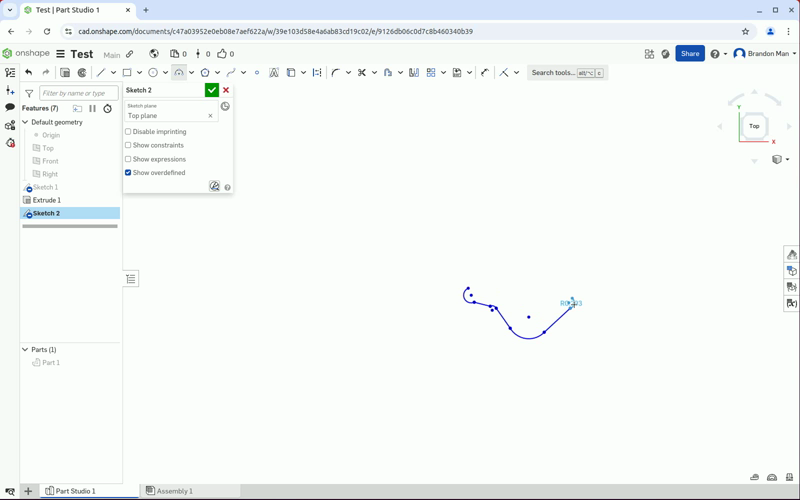
scroll(6)
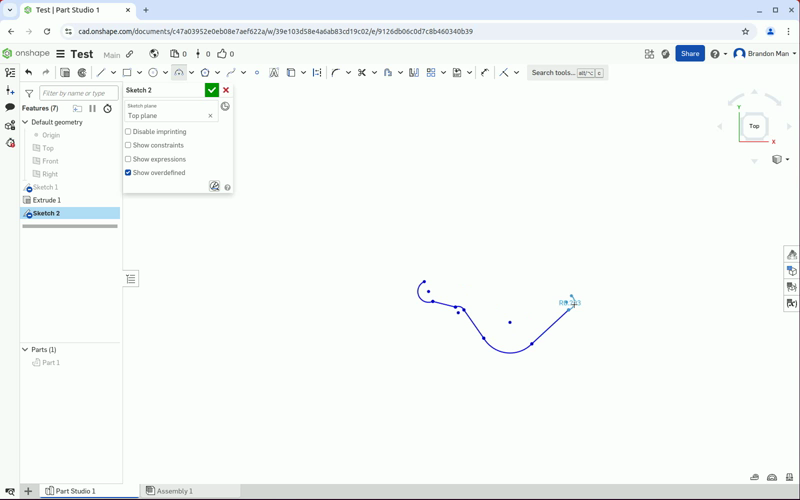
scroll(6)
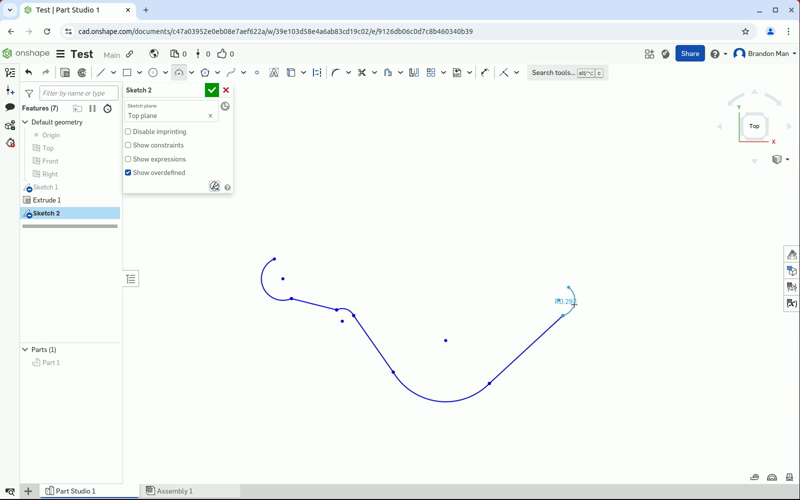
click(574, 304)
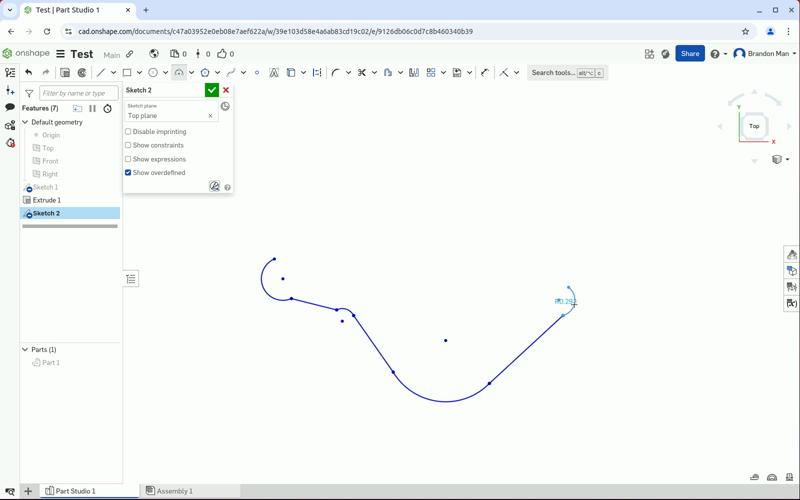
scroll(-6)
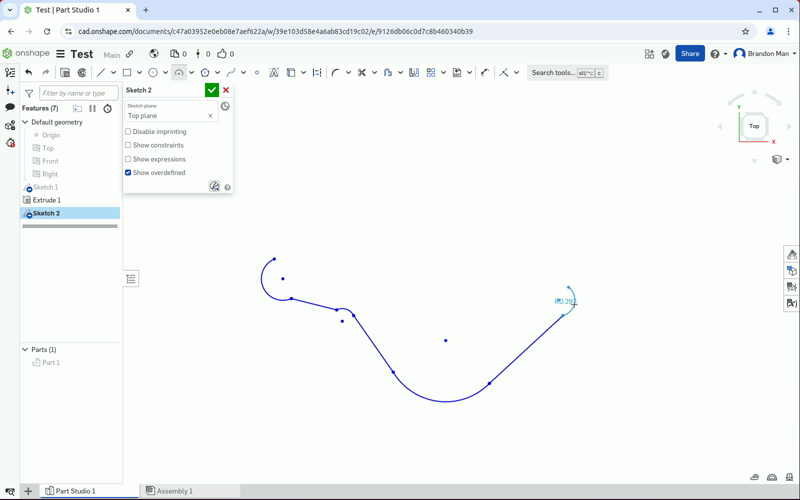
scroll(-6)
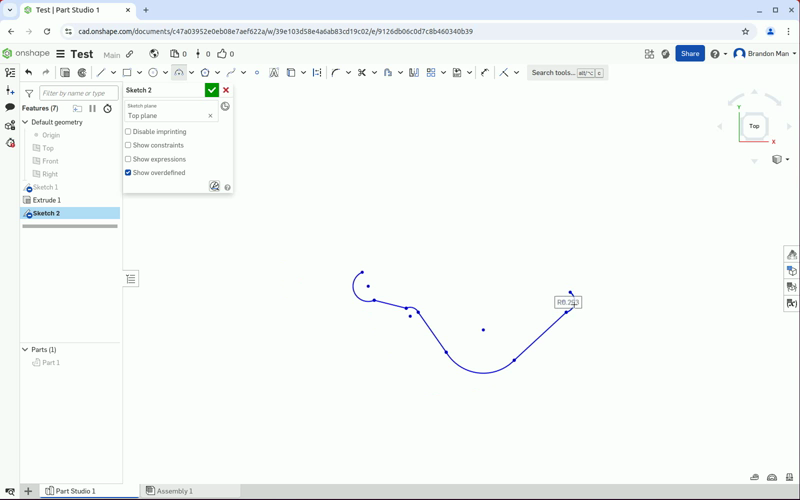
scroll(-6)
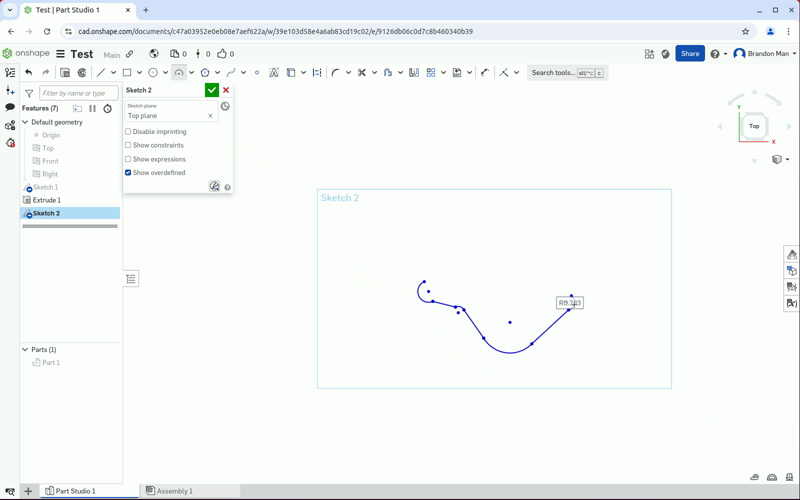
scroll(-6)
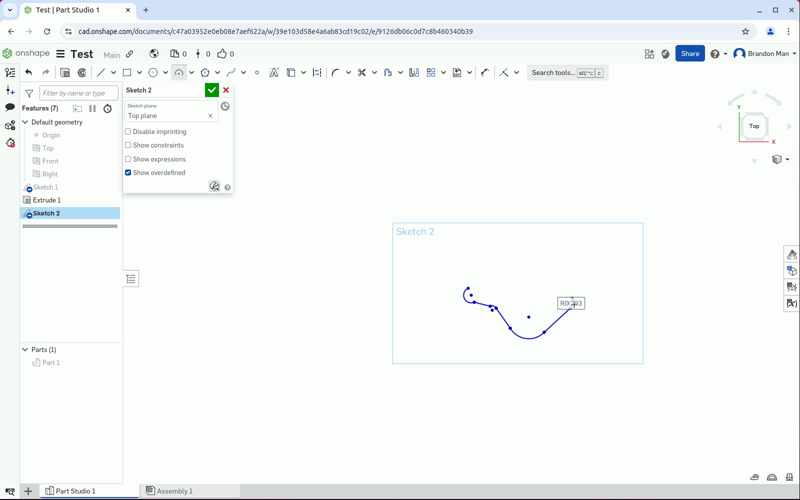
scroll(-6)
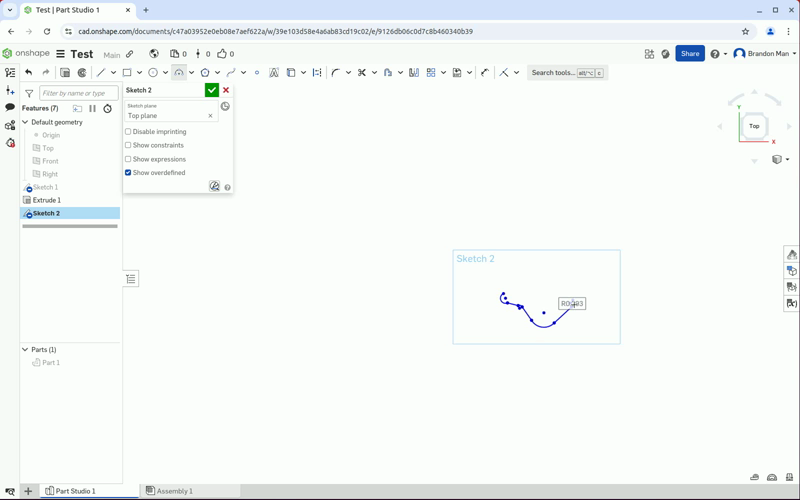
scroll(-6)
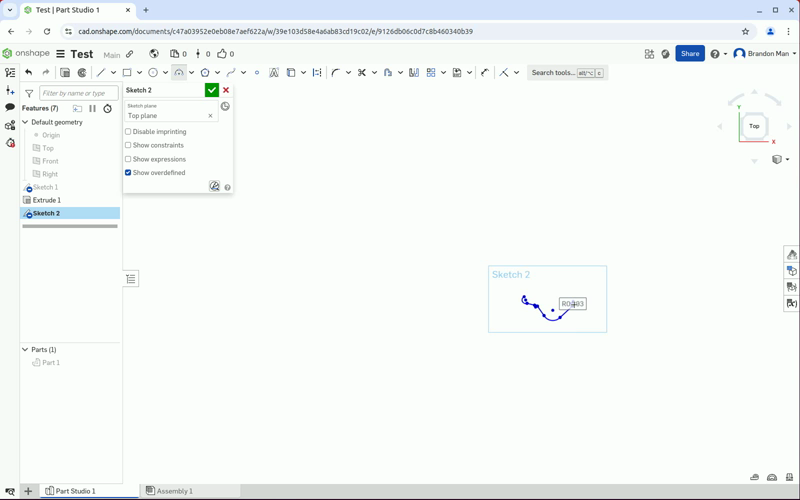
scroll(-6)
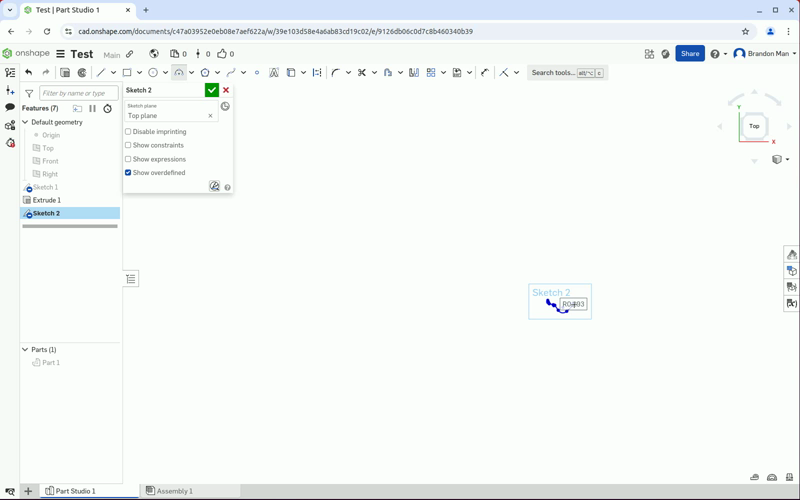
key_up(shift)
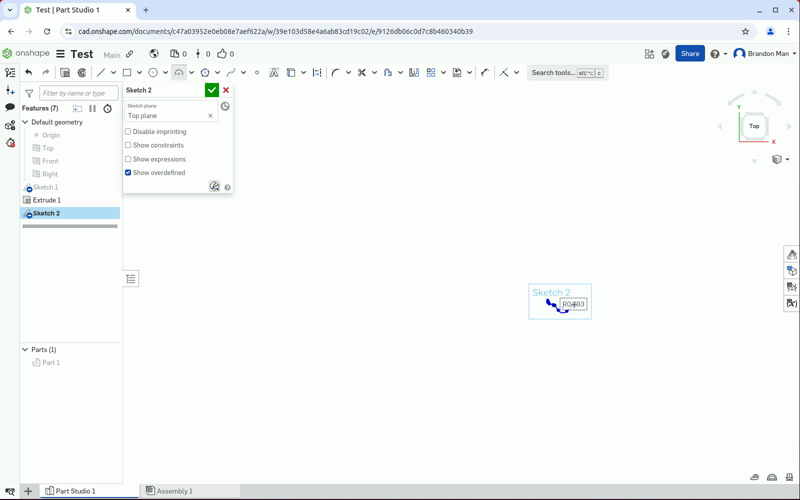
key(esc)
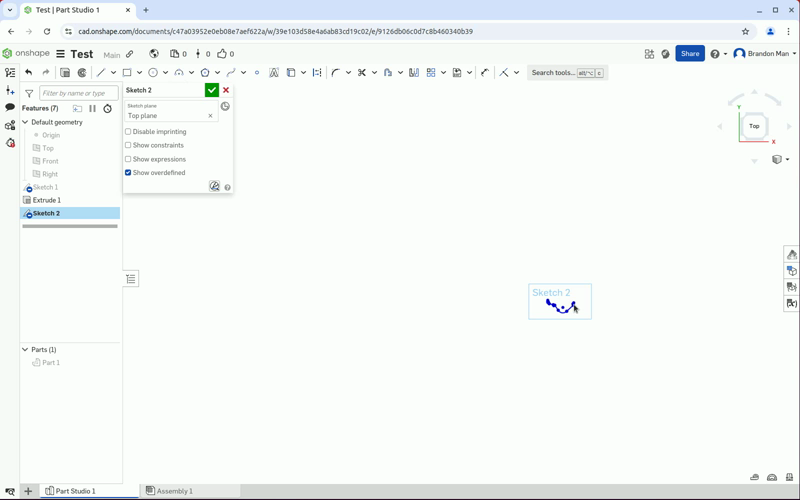
key(l)
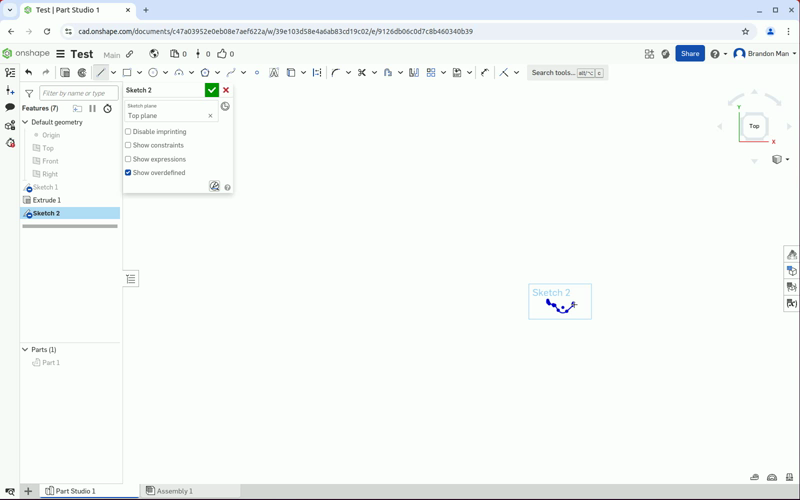
mouse_move(573, 302)
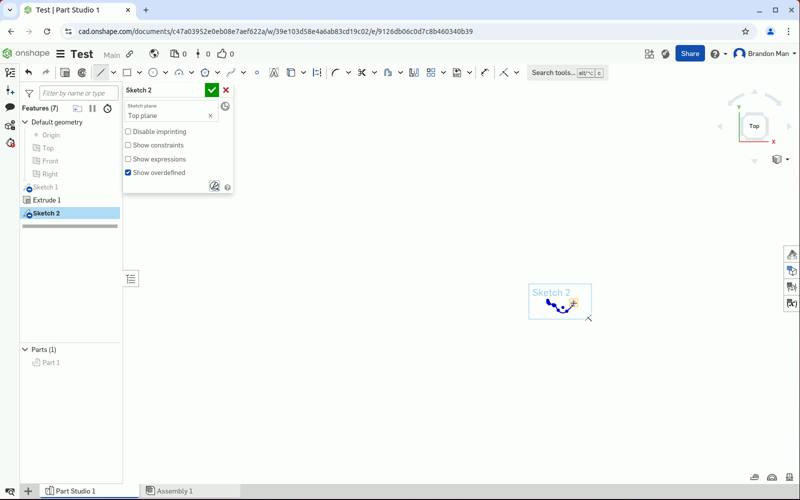
scroll(6)
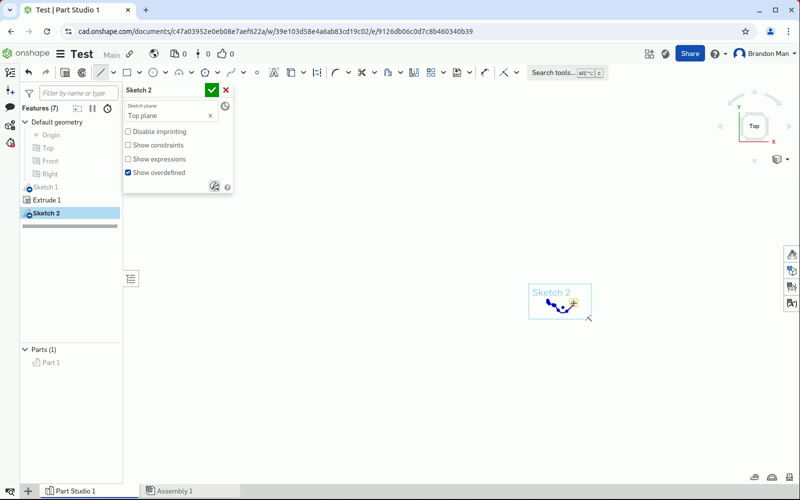
scroll(6)
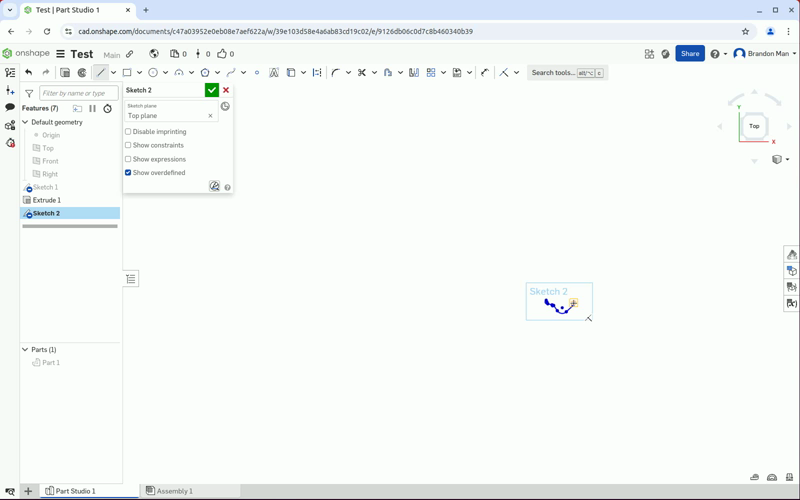
scroll(6)
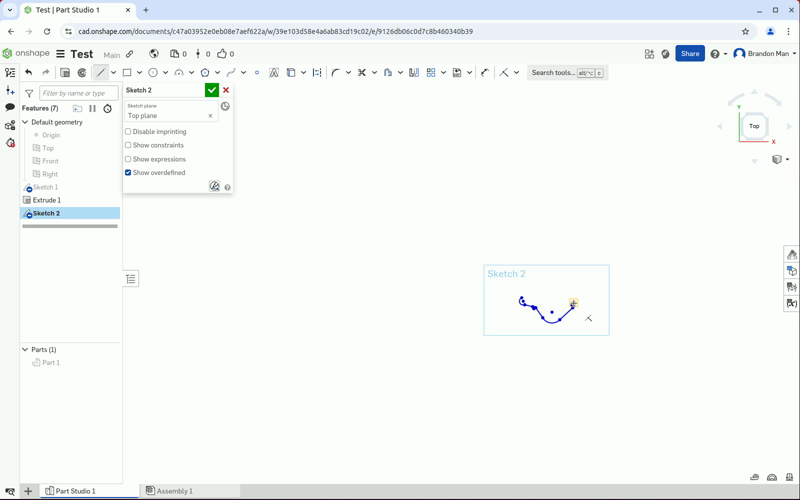
scroll(6)
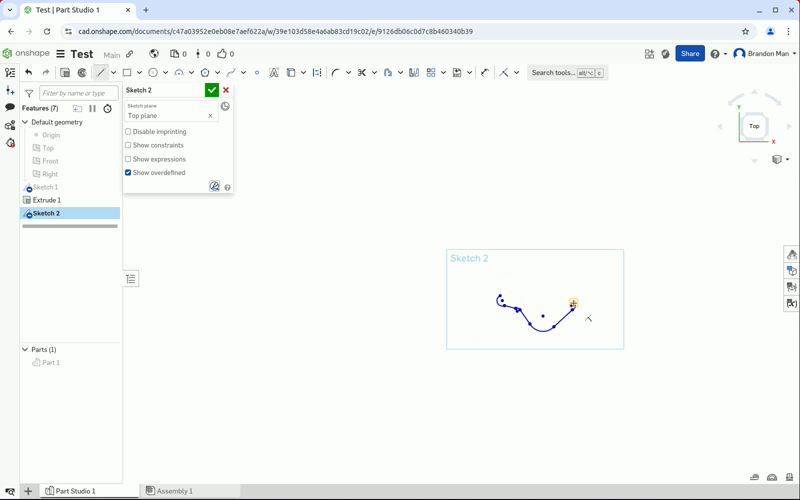
scroll(6)
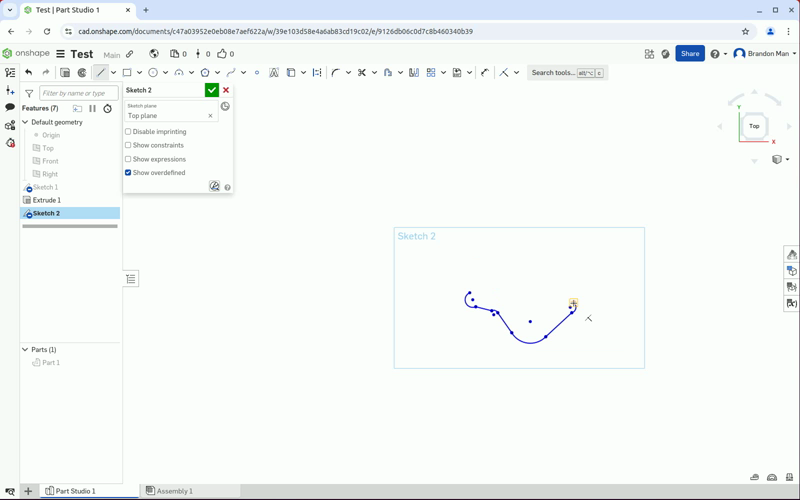
scroll(6)
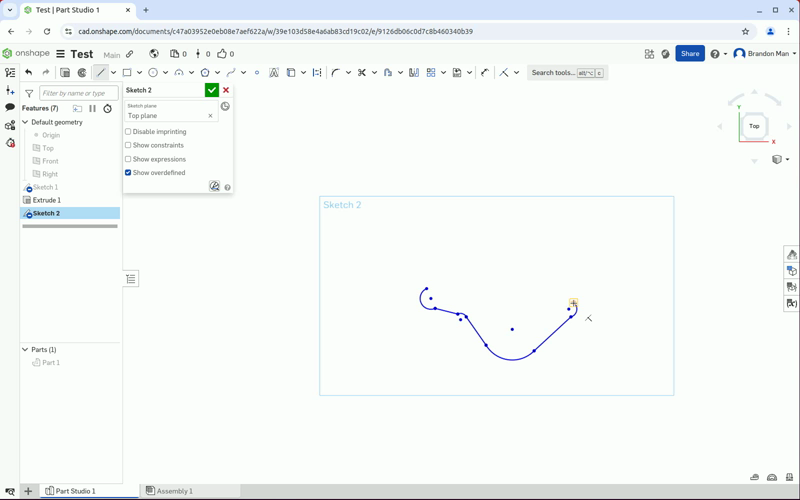
scroll(6)
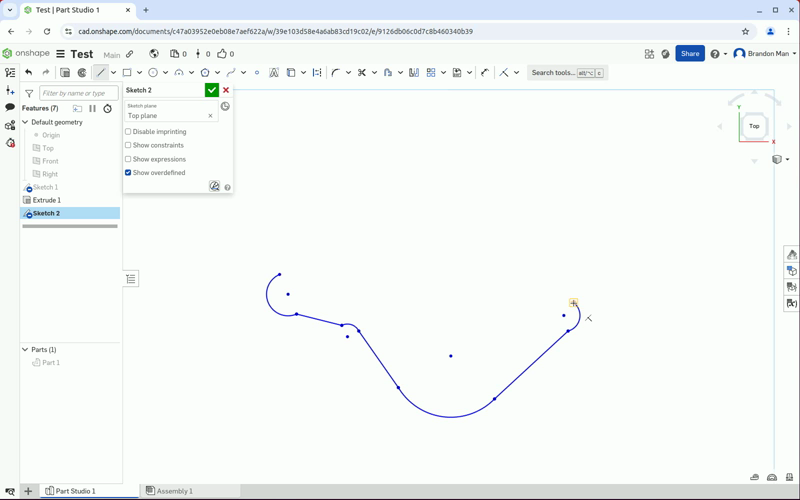
click(573, 302)
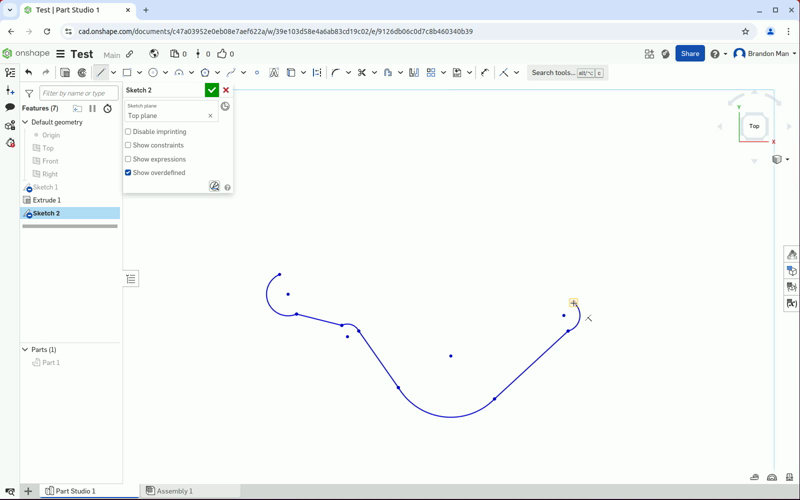
scroll(-6)
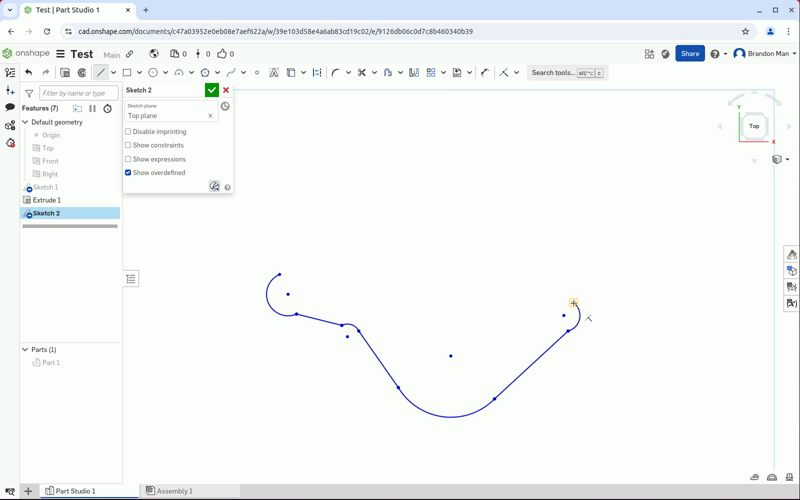
scroll(-6)
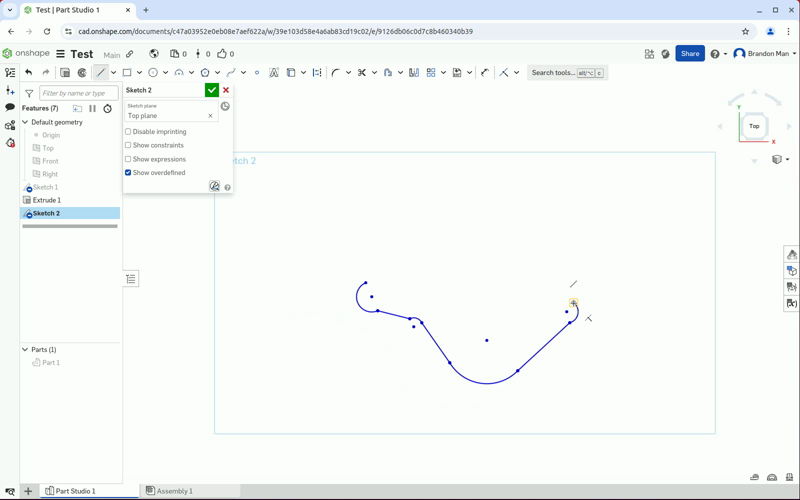
scroll(-6)
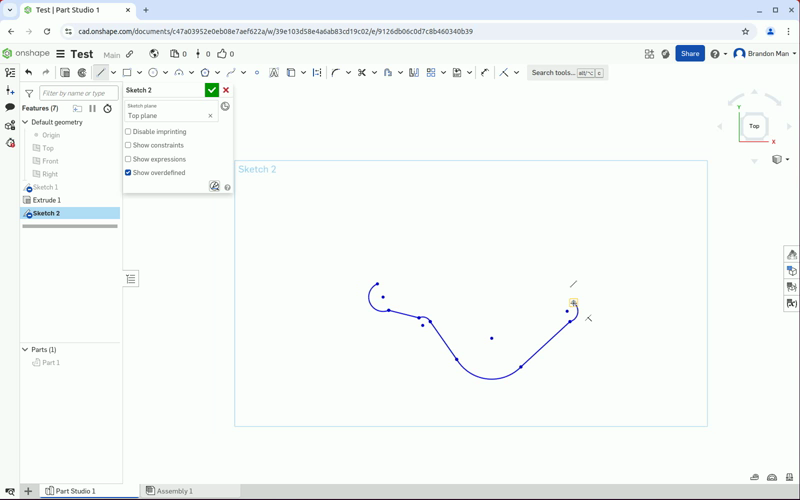
scroll(-6)
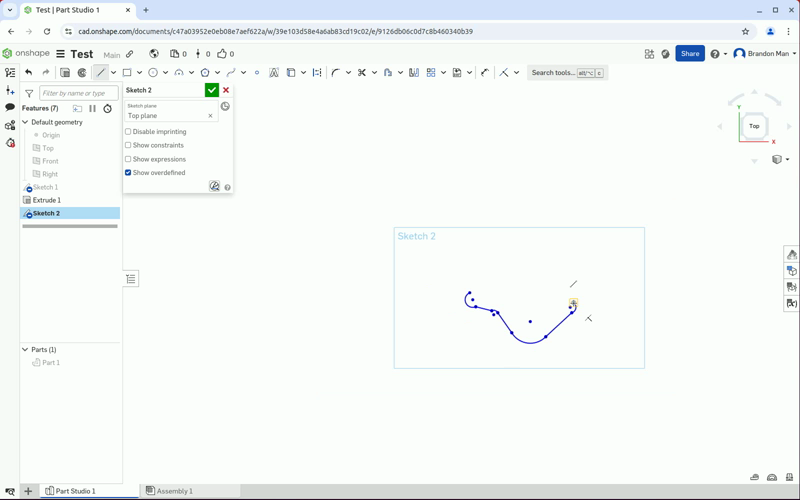
scroll(-6)
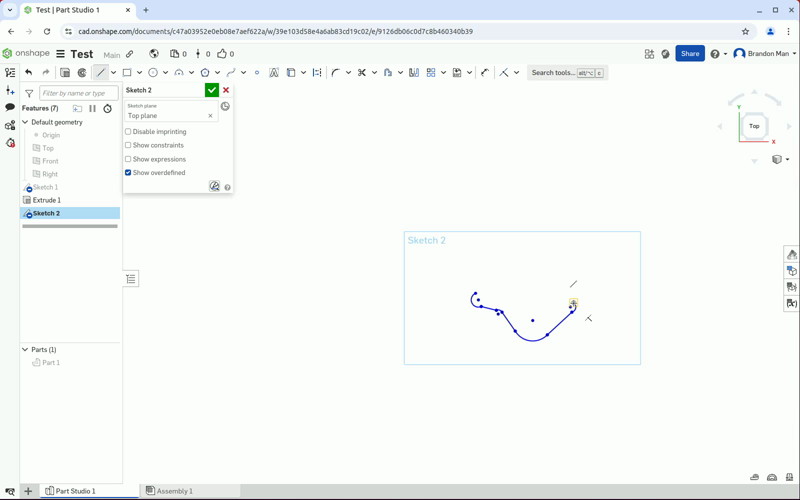
scroll(-6)
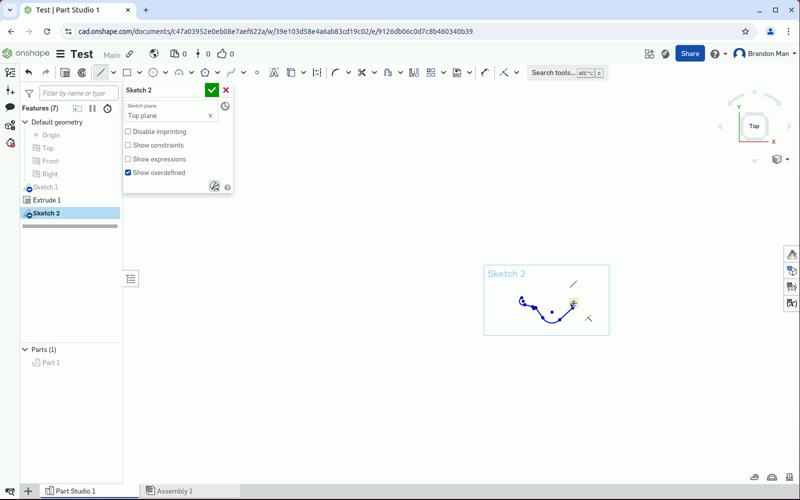
scroll(-6)
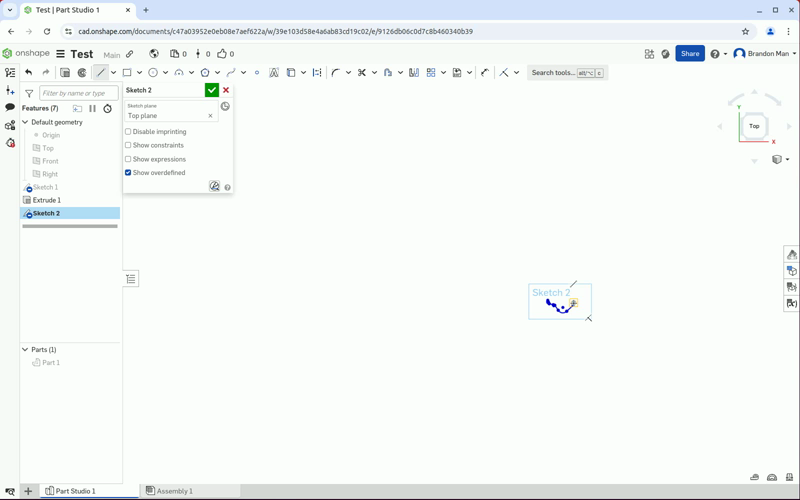
key_down(shift)
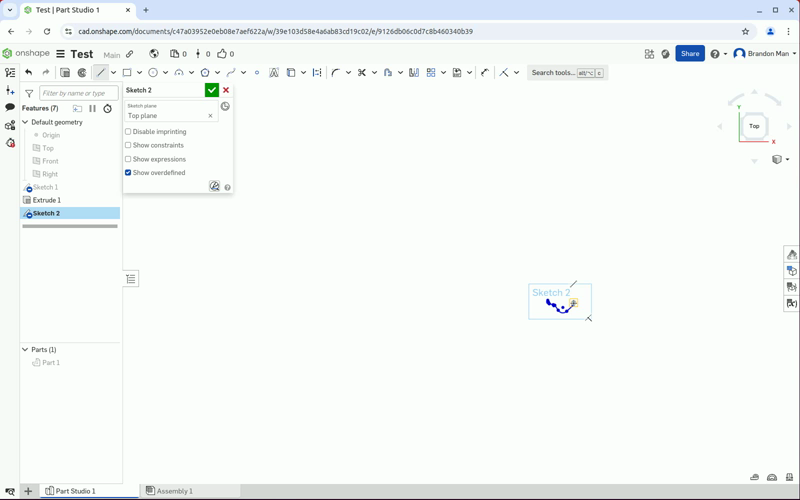
mouse_move(589, 302)
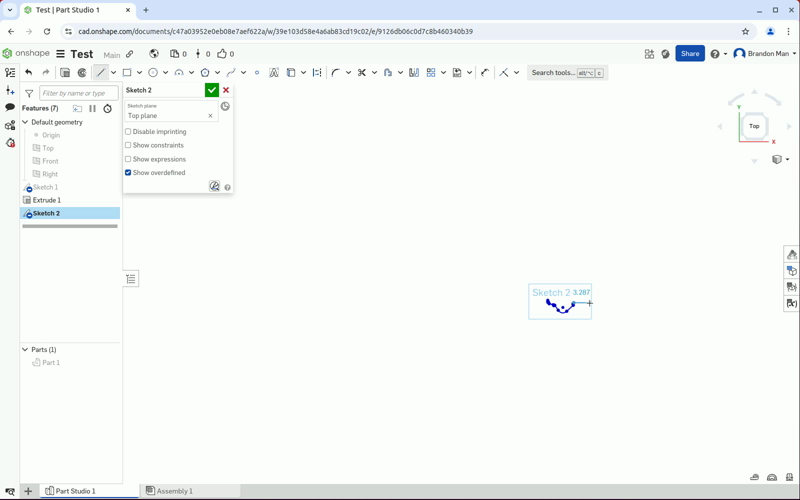
mouse_move(568, 293)
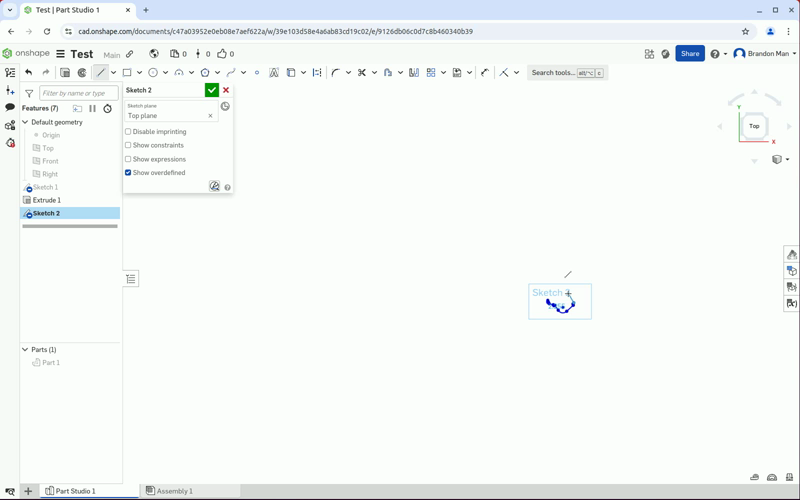
click(568, 293)
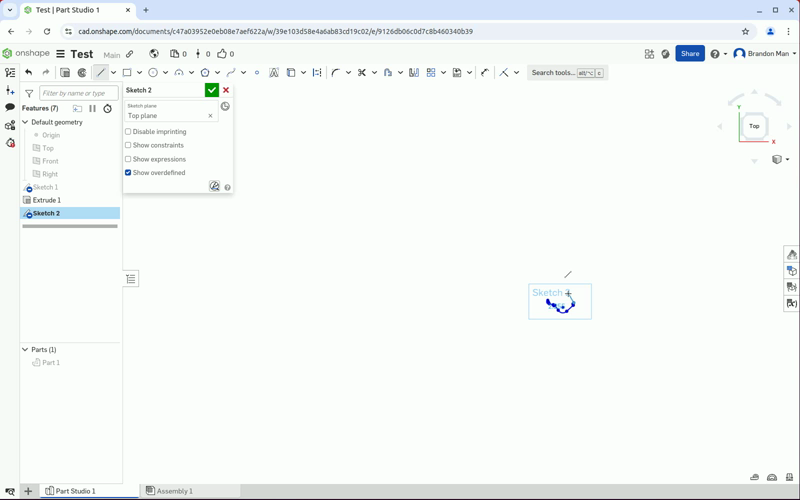
key_up(shift)
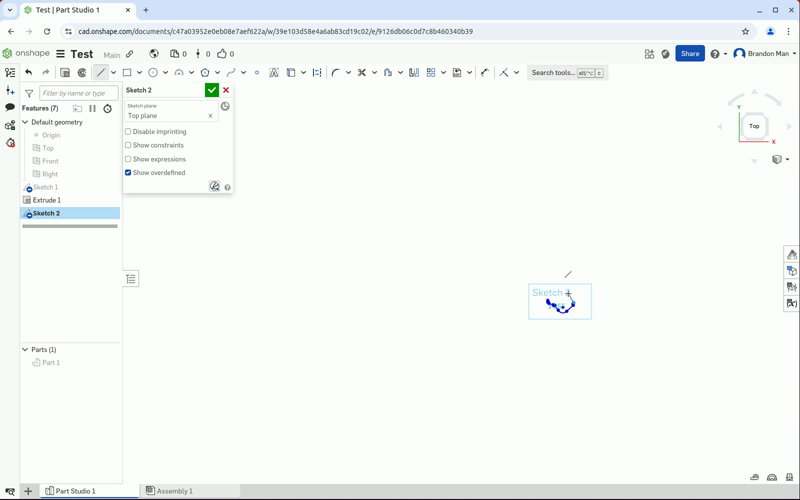
key_down(shift)
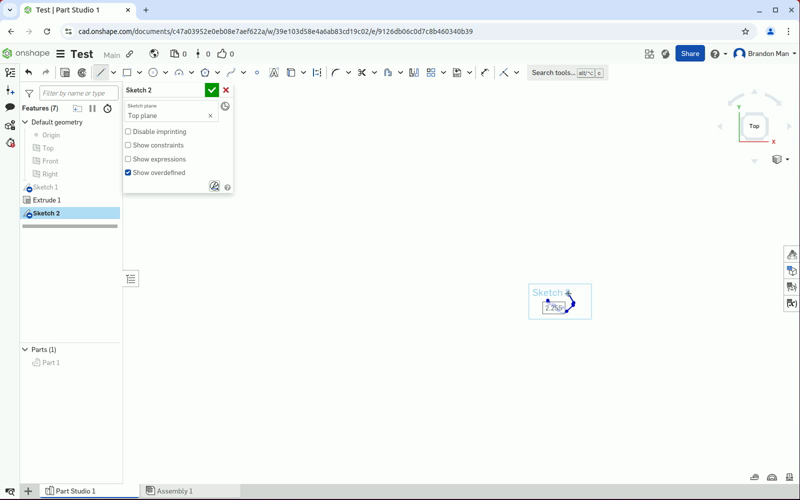
mouse_move(589, 293)
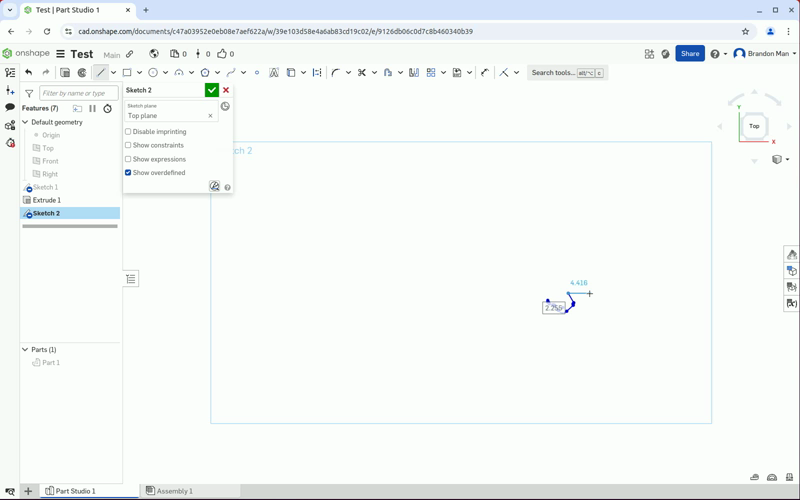
mouse_move(551, 293)
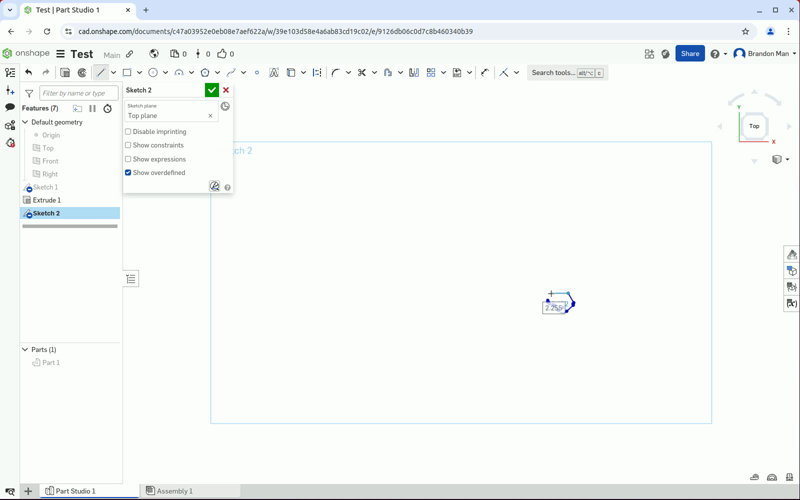
click(551, 293)
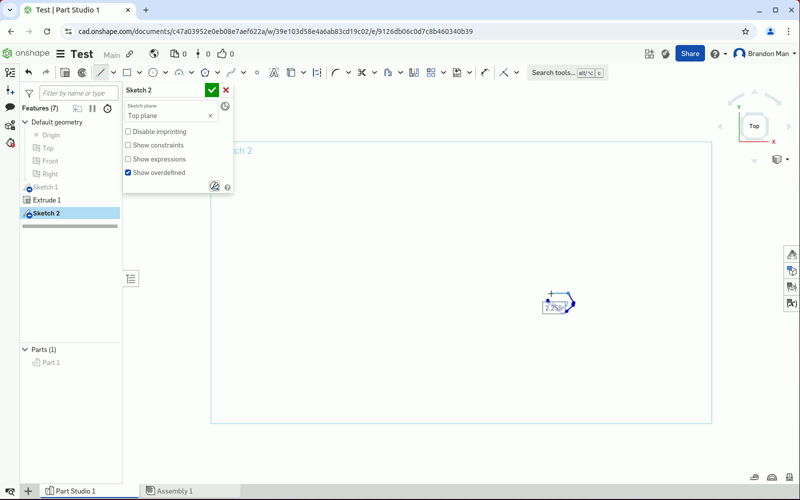
key_up(shift)
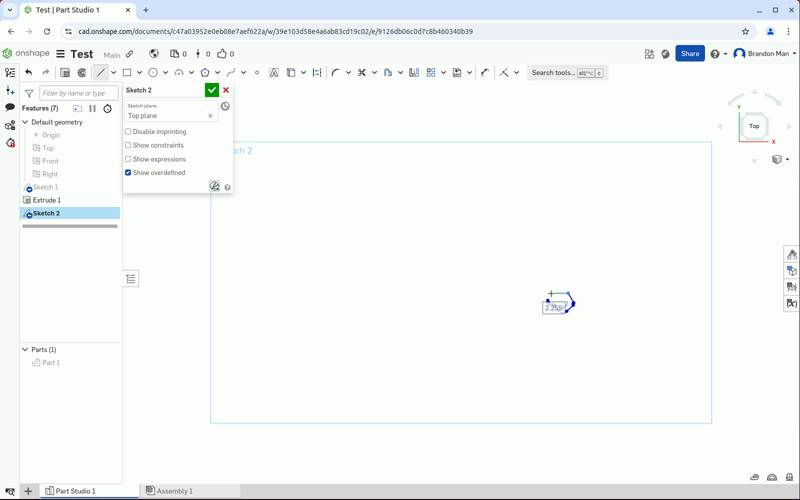
mouse_move(581, 293)
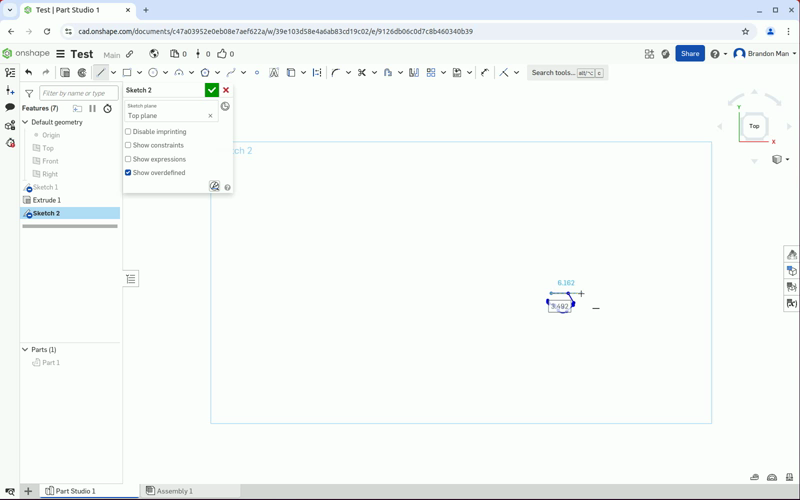
key_down(shift)
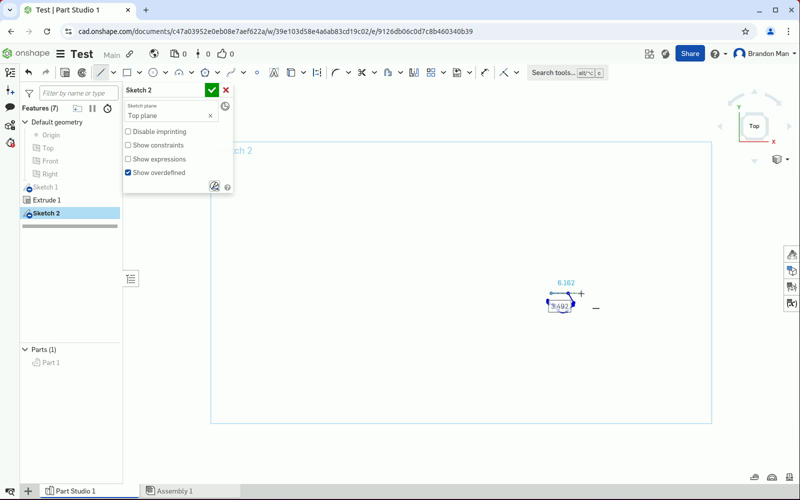
mouse_move(547, 300)
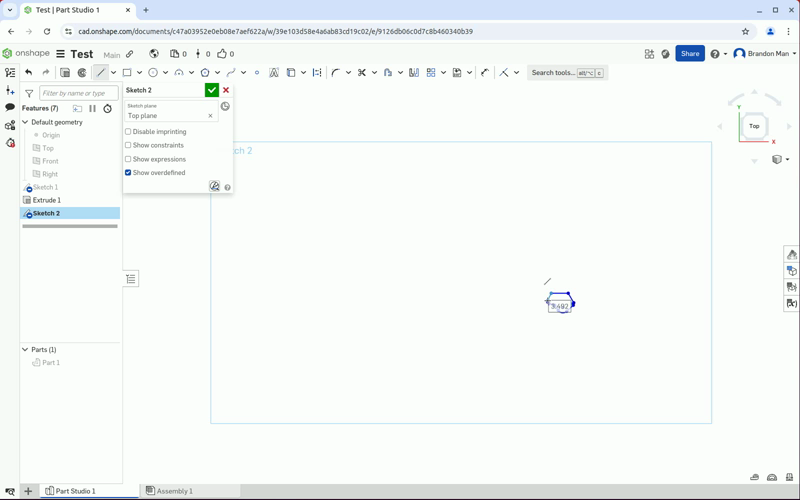
scroll(6)
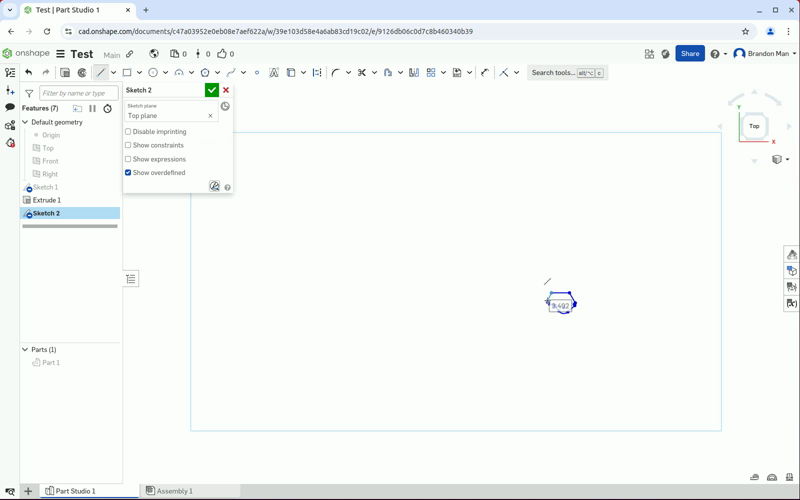
scroll(6)
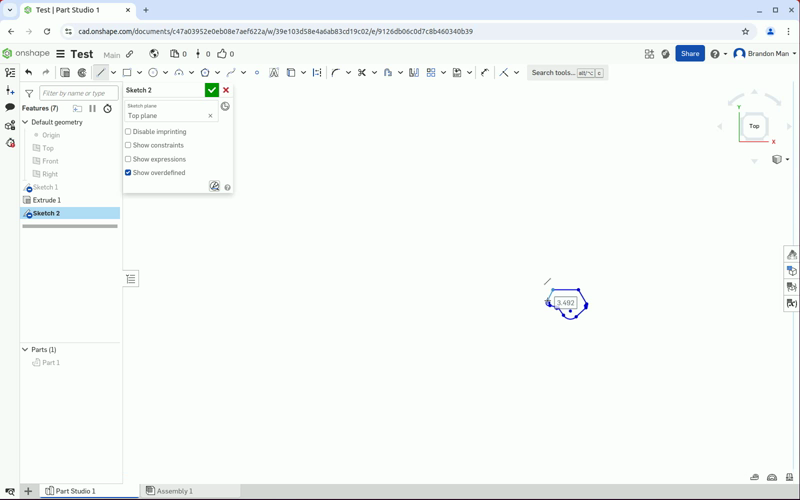
scroll(6)
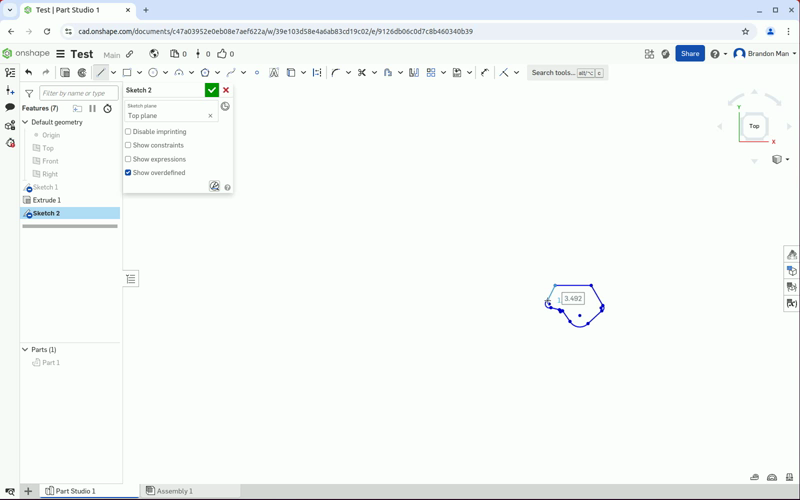
scroll(6)
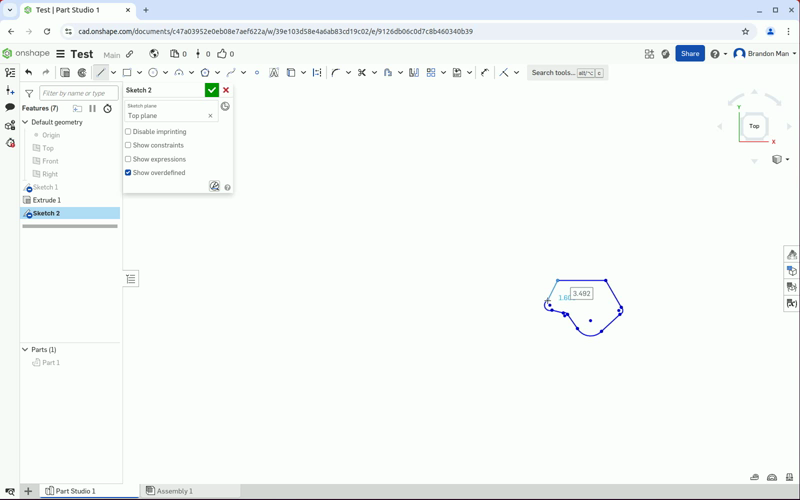
scroll(6)
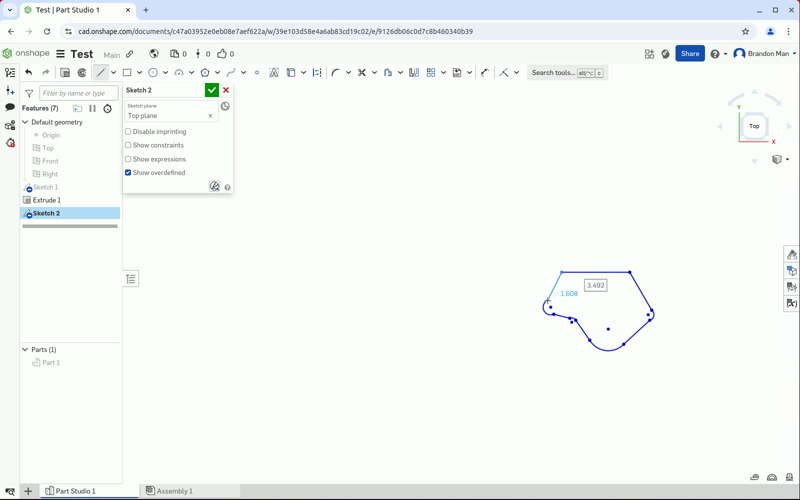
scroll(6)
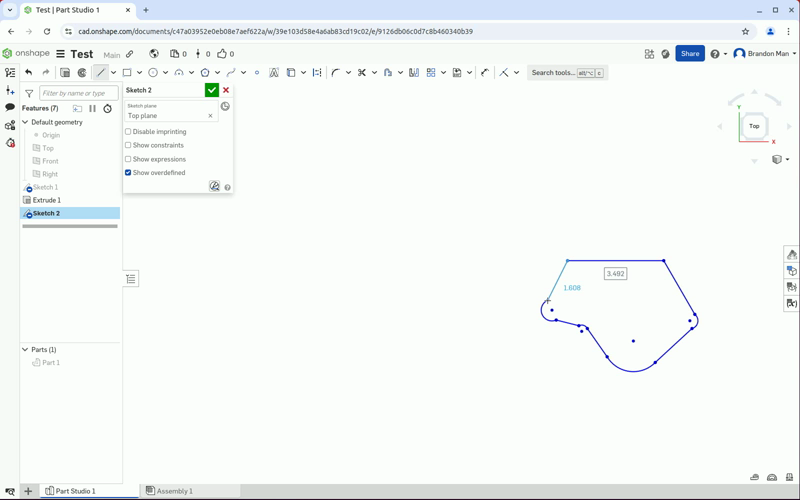
scroll(6)
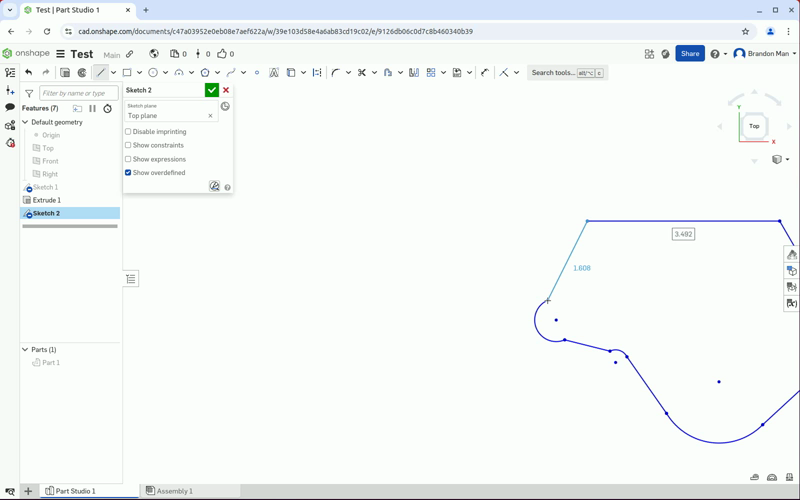
key_up(shift)
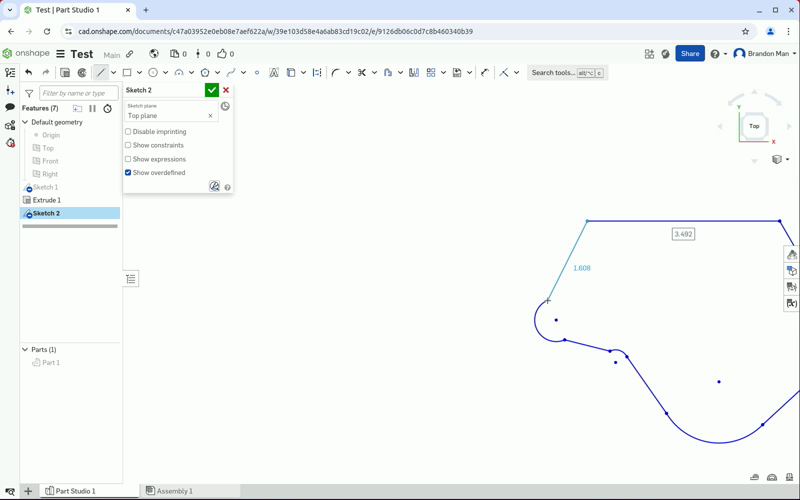
click(547, 300)
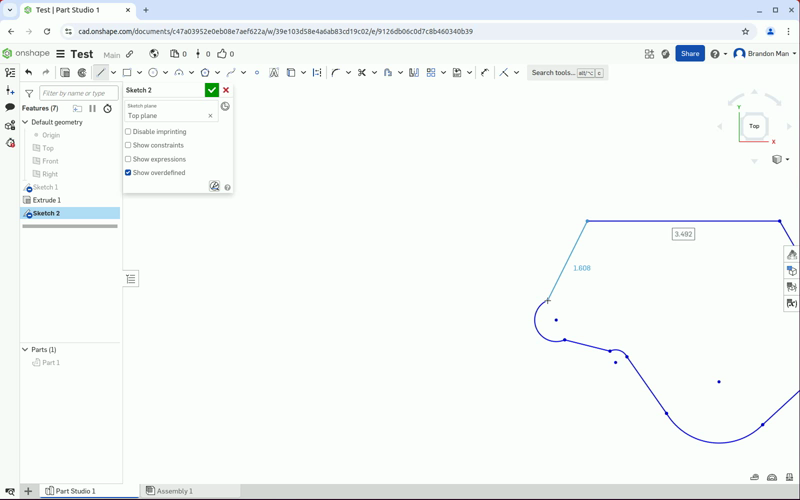
scroll(-6)
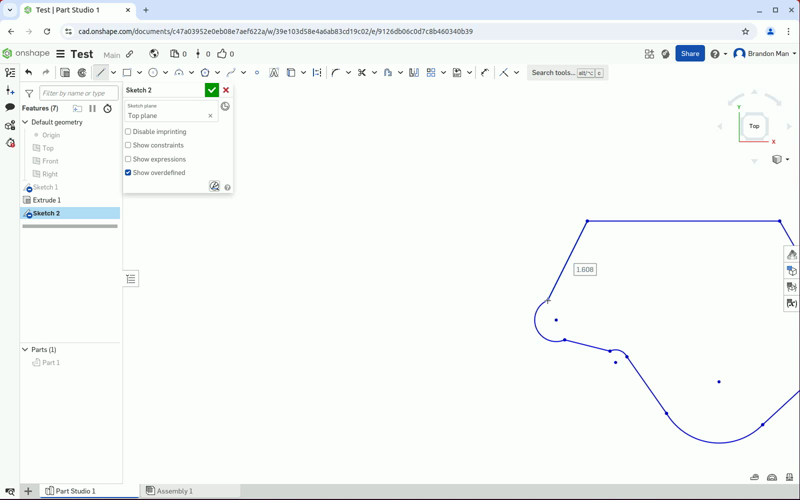
scroll(-6)
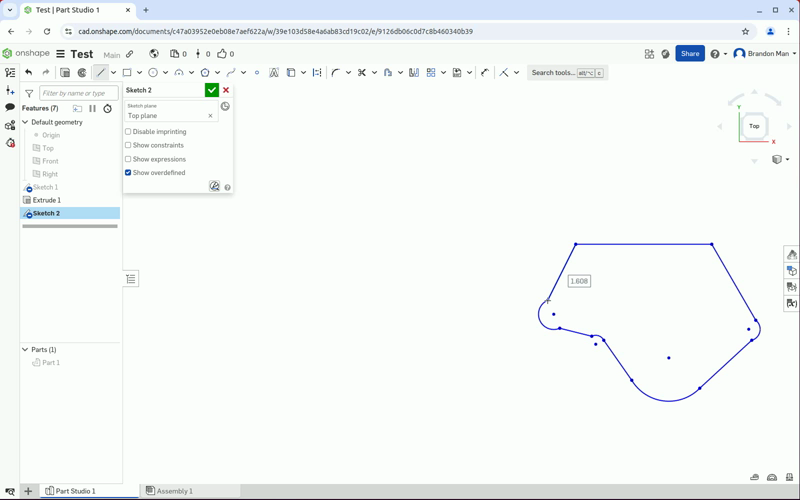
scroll(-6)
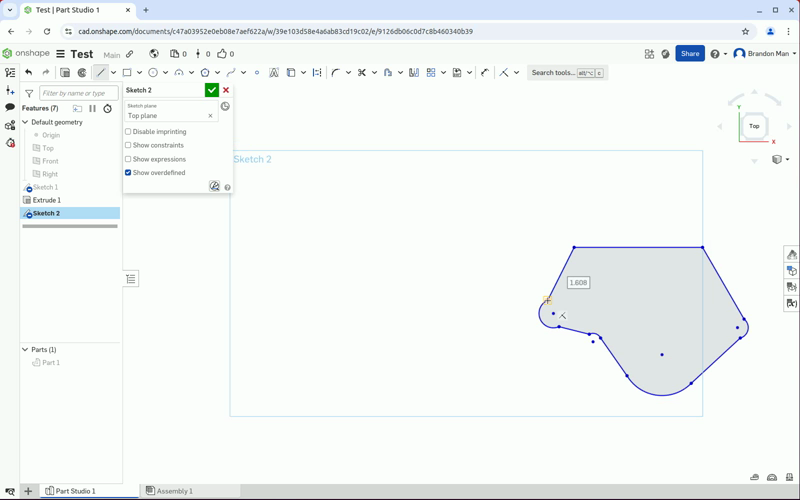
scroll(-6)
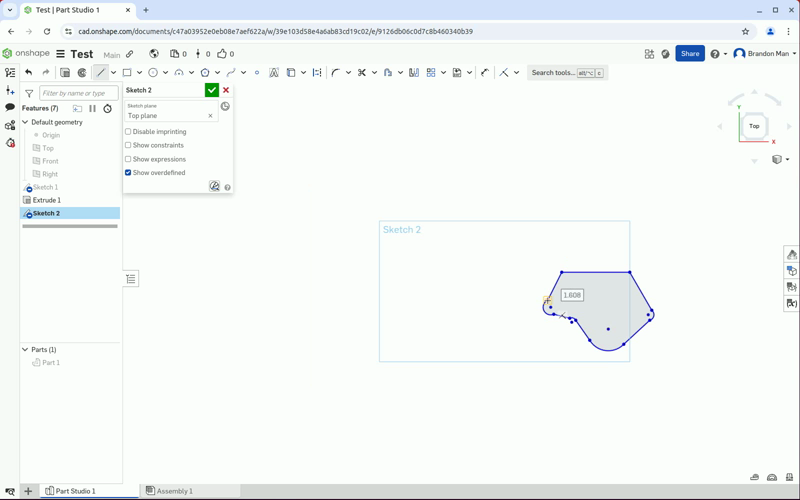
scroll(-6)
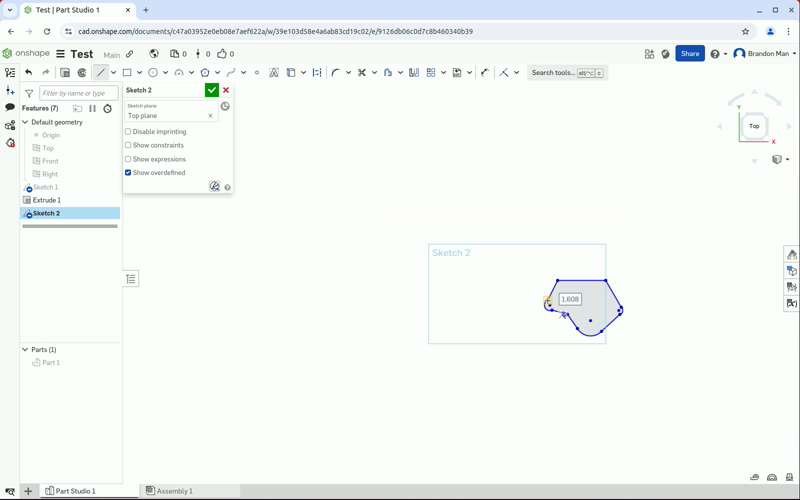
scroll(-6)
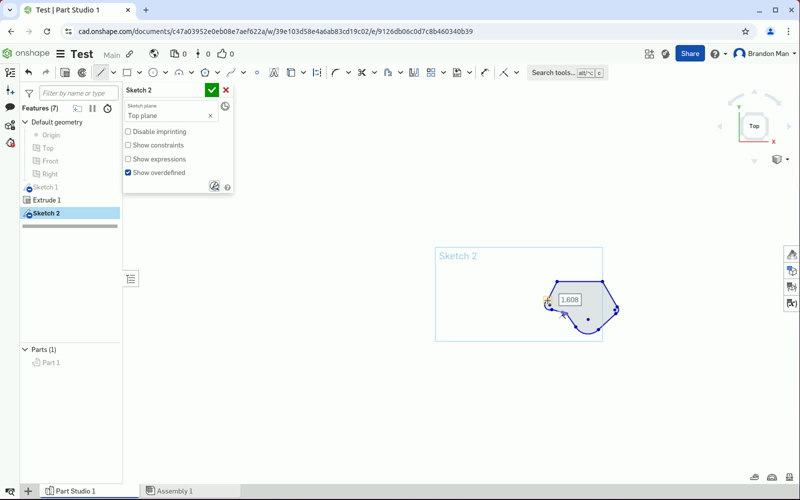
scroll(-6)
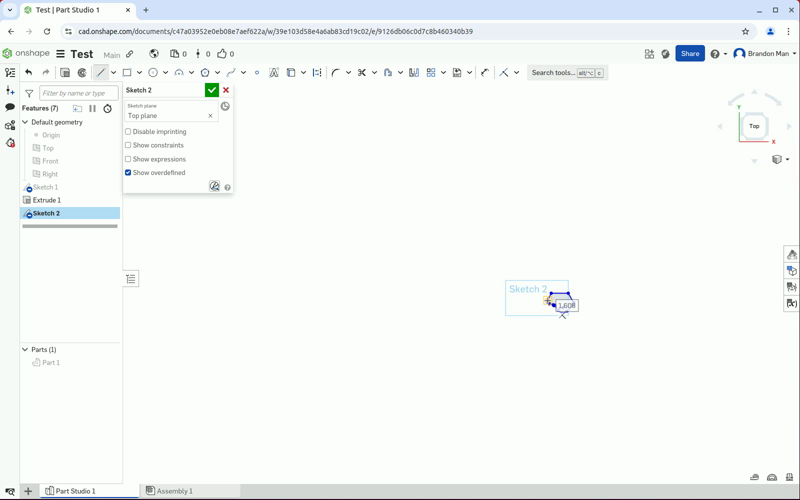
key(esc)
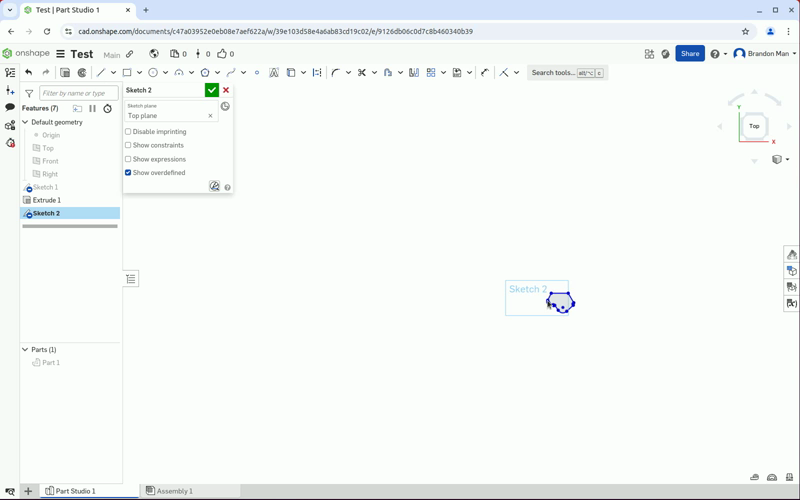
mouse_move(569, 297)
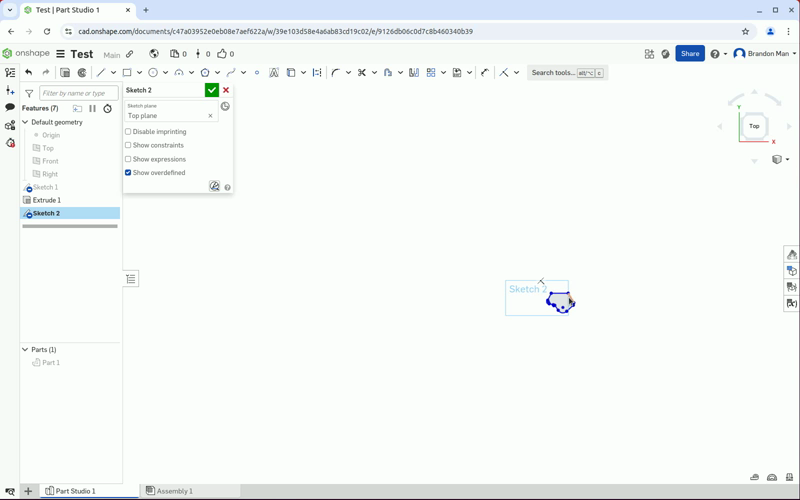
scroll(6)
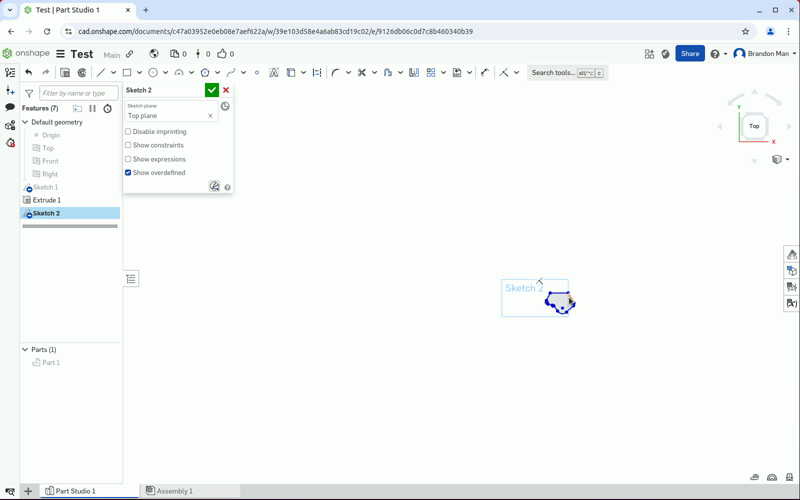
scroll(6)
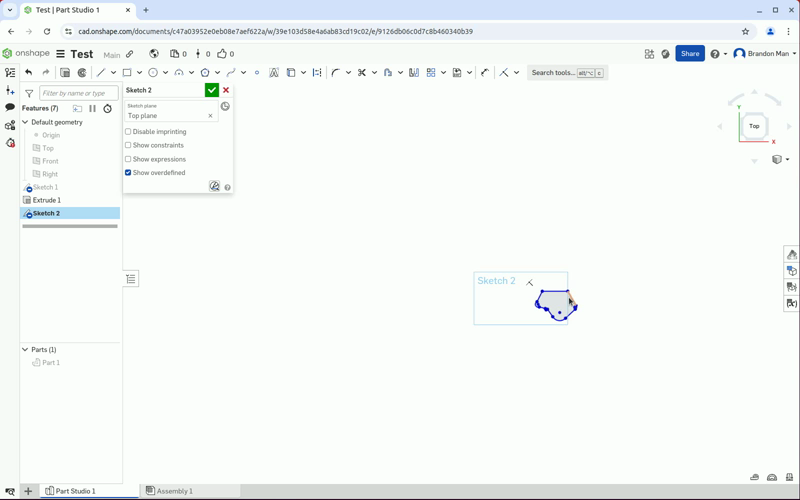
scroll(6)
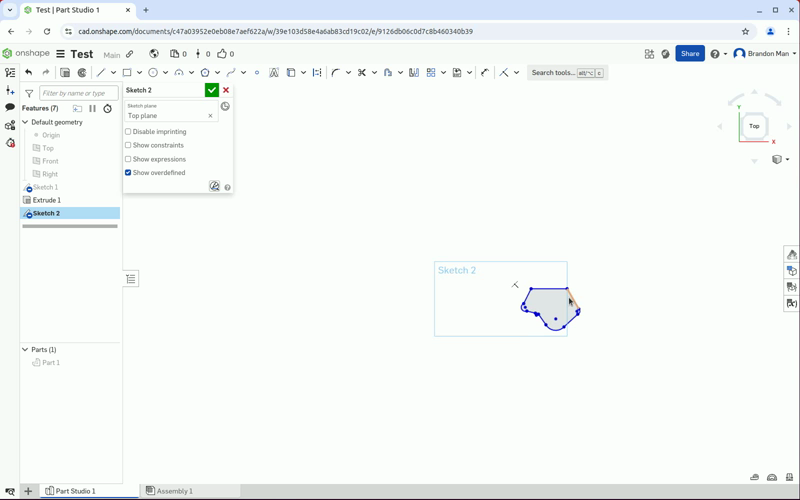
scroll(6)
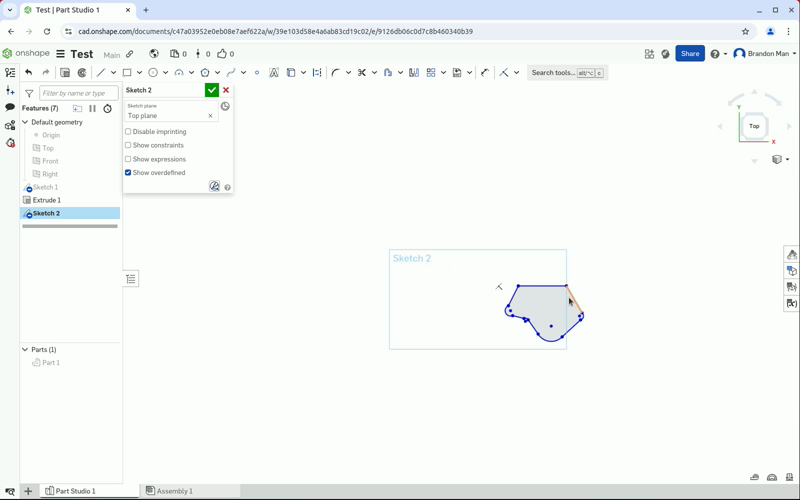
scroll(6)
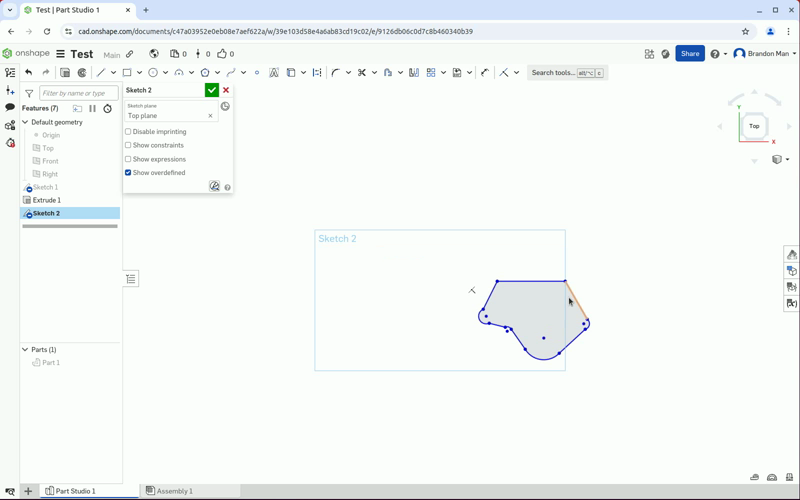
scroll(6)
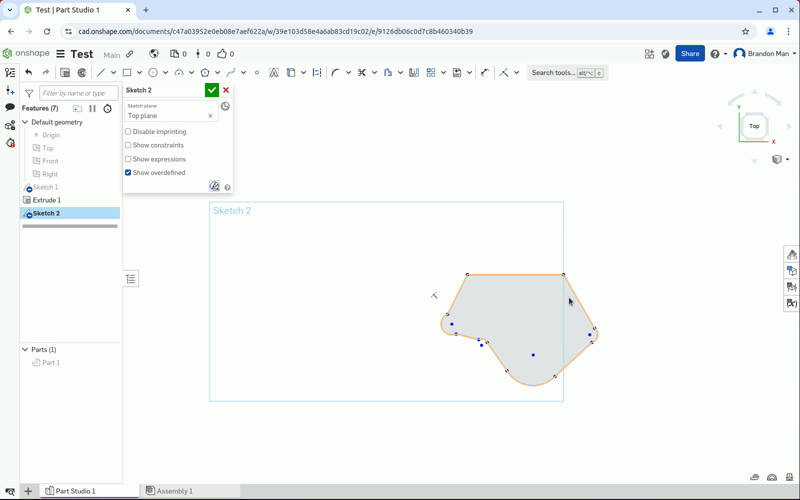
scroll(6)
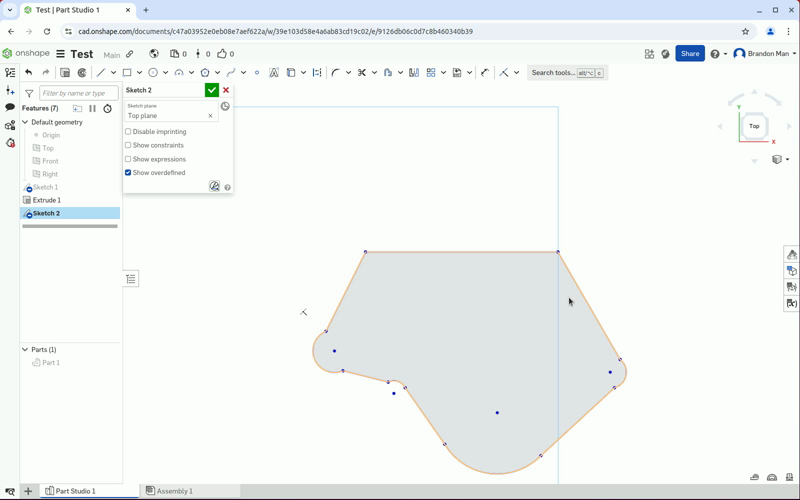
click(569, 297)
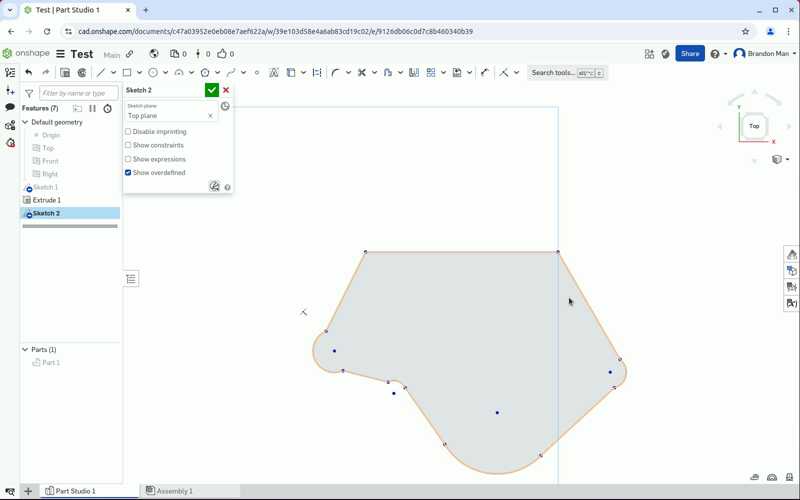
scroll(-6)
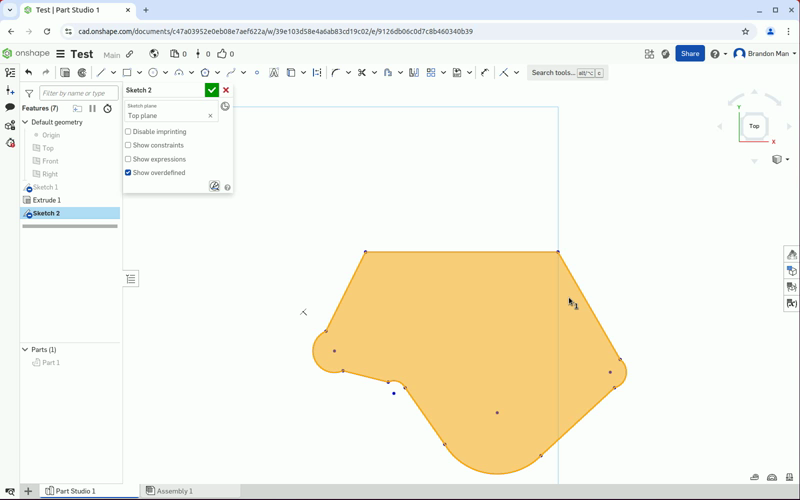
scroll(-6)
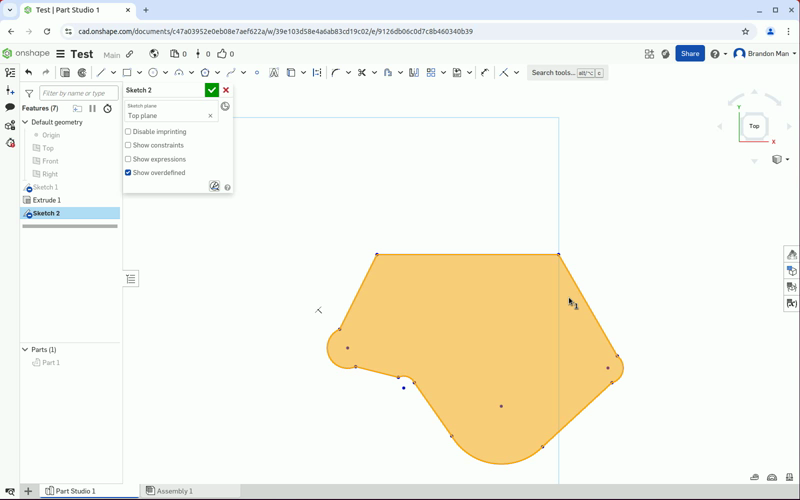
scroll(-6)
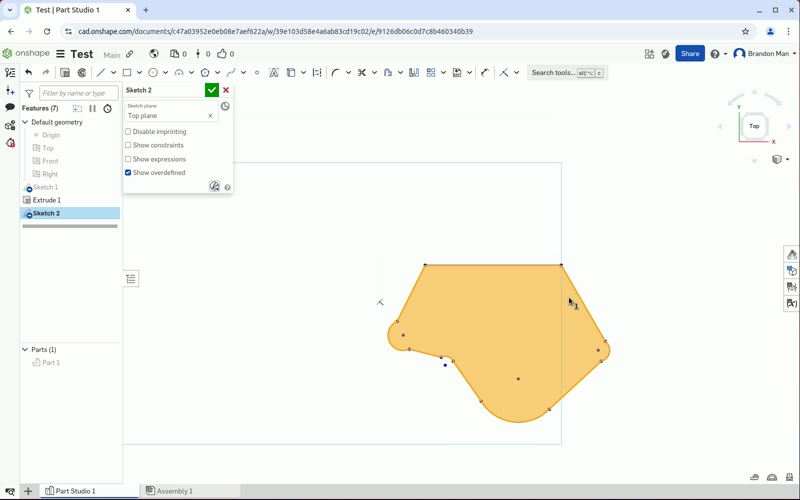
scroll(-6)
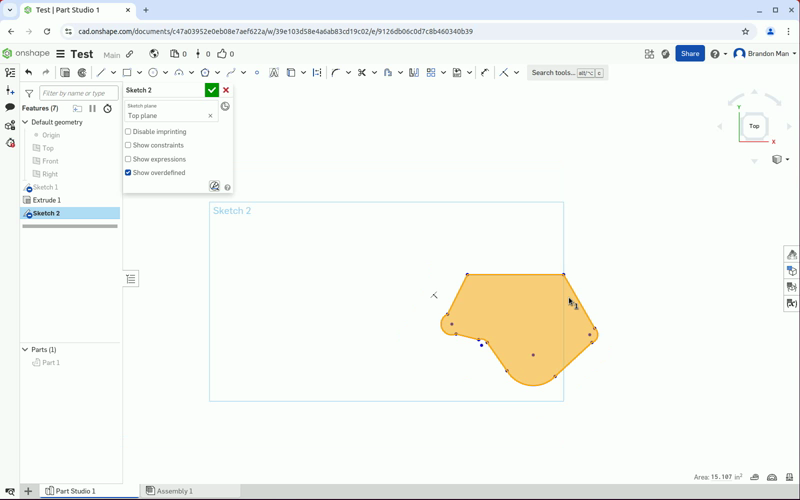
scroll(-6)
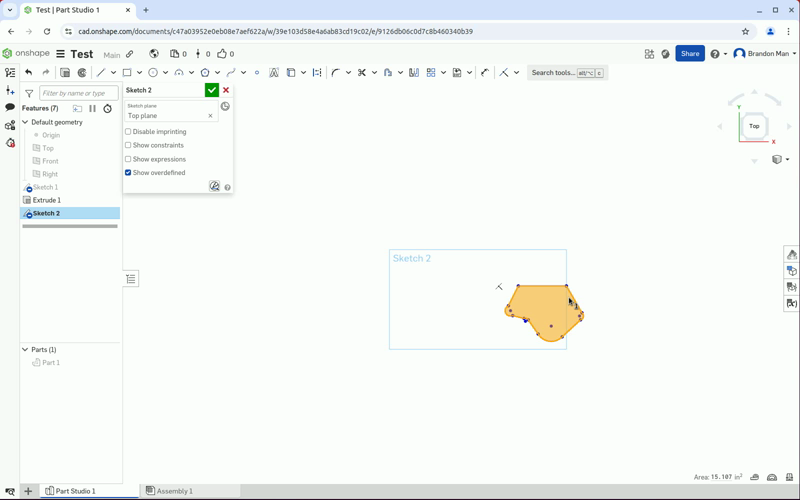
scroll(-6)
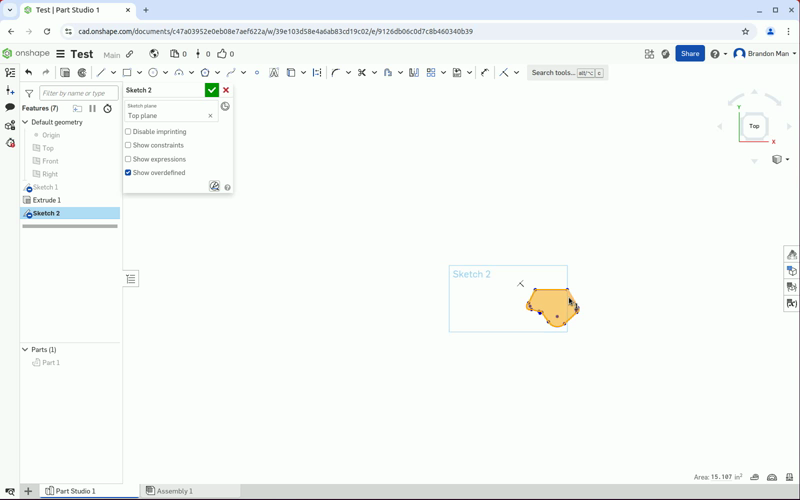
scroll(-6)
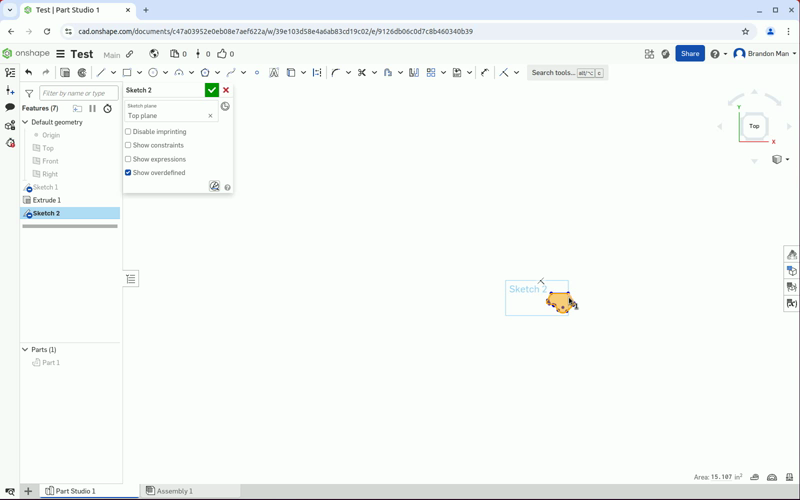
mouse_move(73, 352)
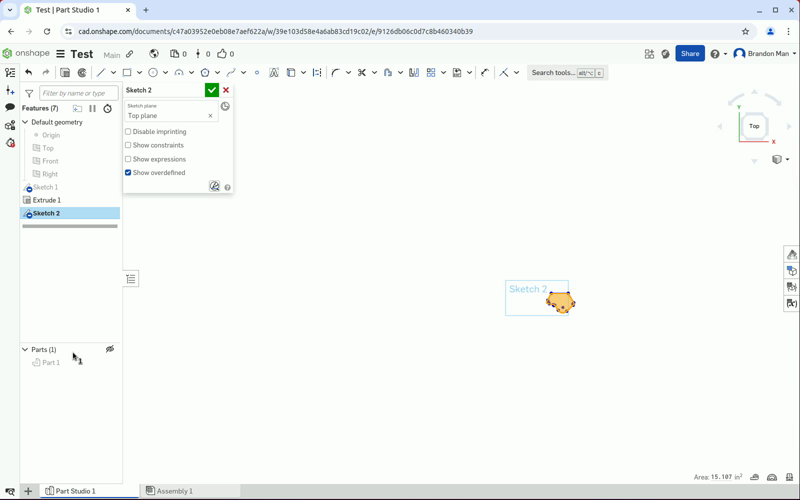
key(shift+y)
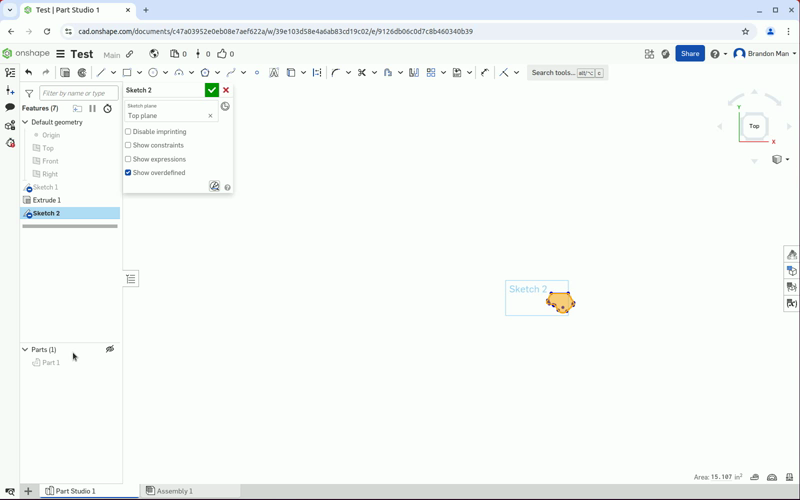
key(shift+e)
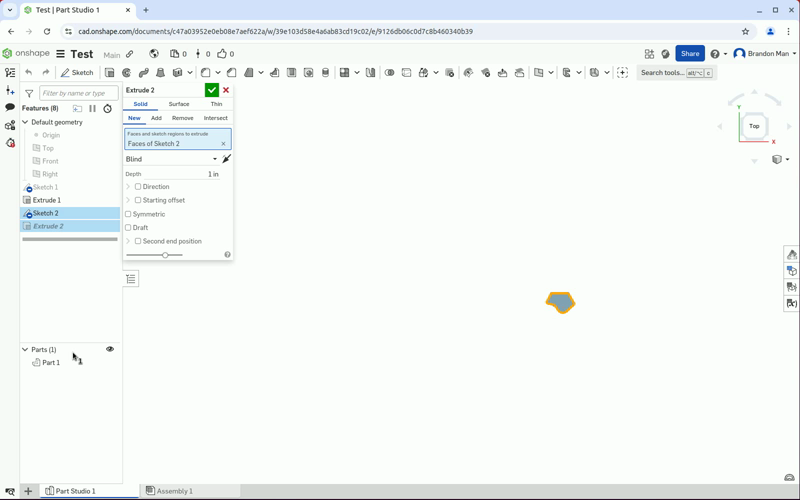
mouse_move(143, 106)
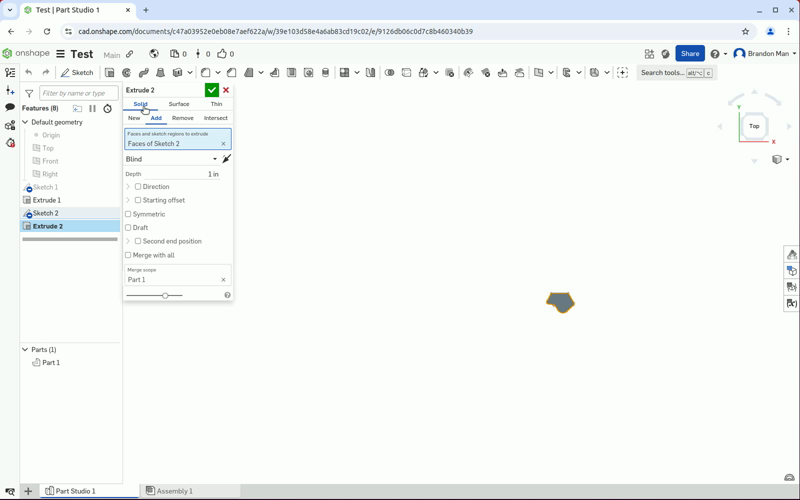
click(143, 106)
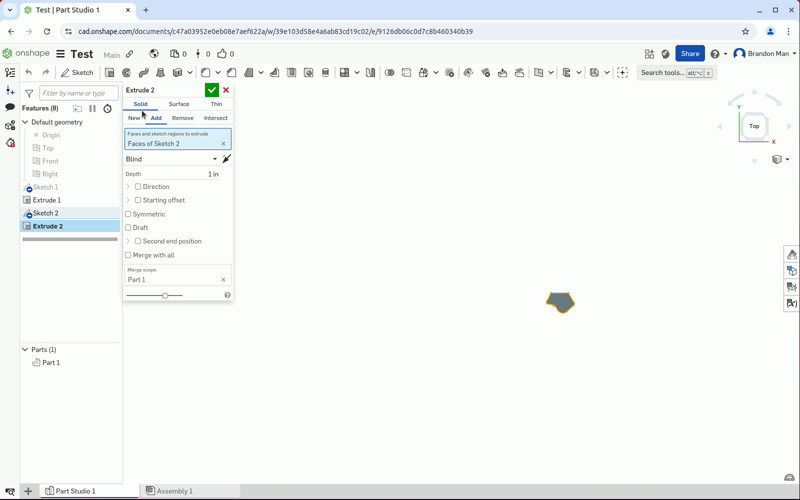
mouse_move(137, 120)
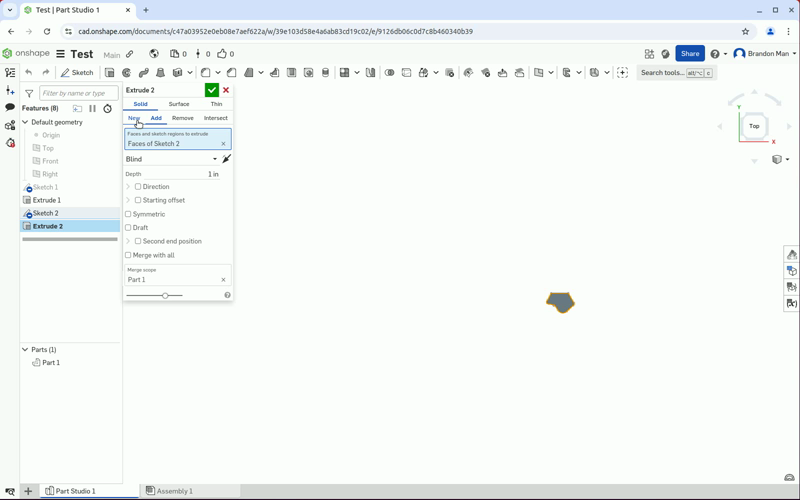
click(137, 120)
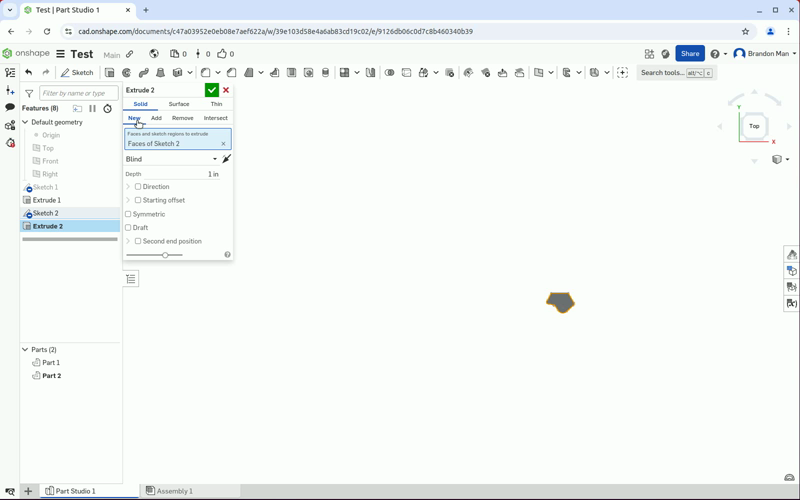
key(tab, 4)
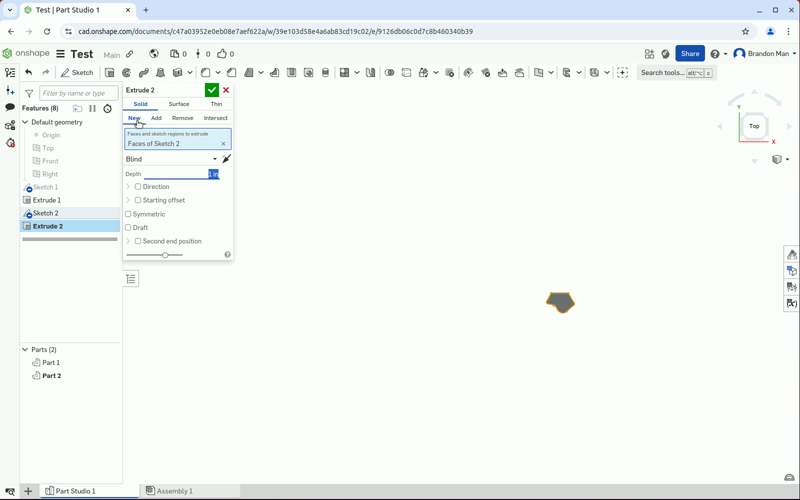
text(-0.241)
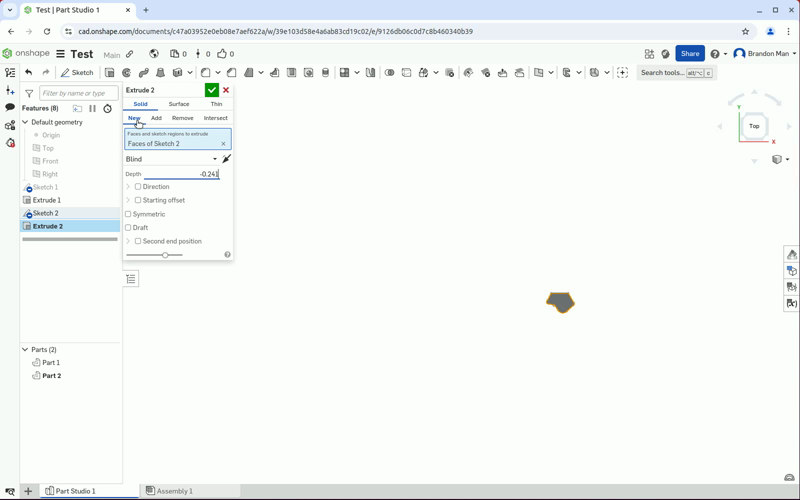
key(enter)
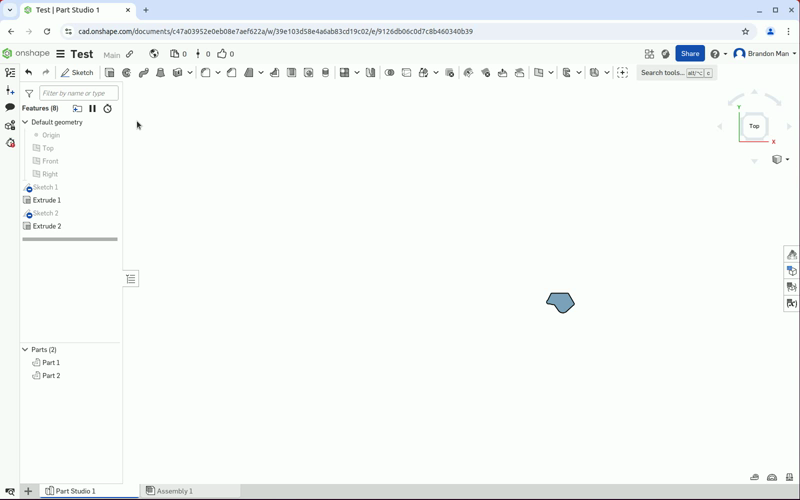
key(shift+h)
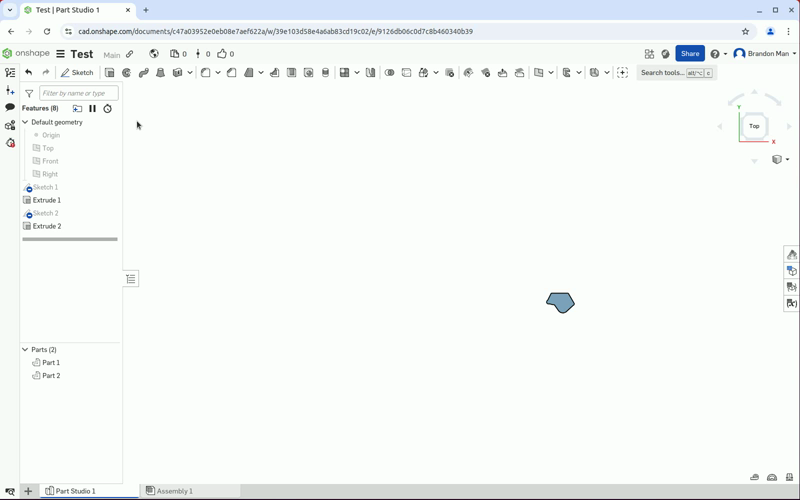
key(shift+h)
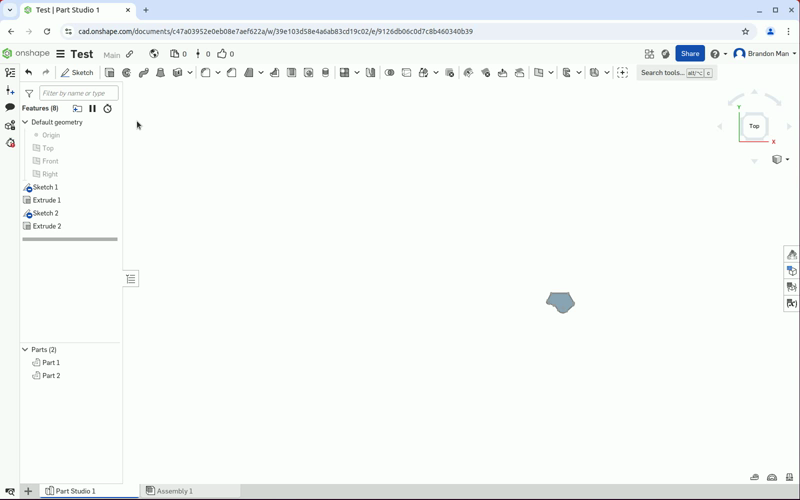
key(shift+7)
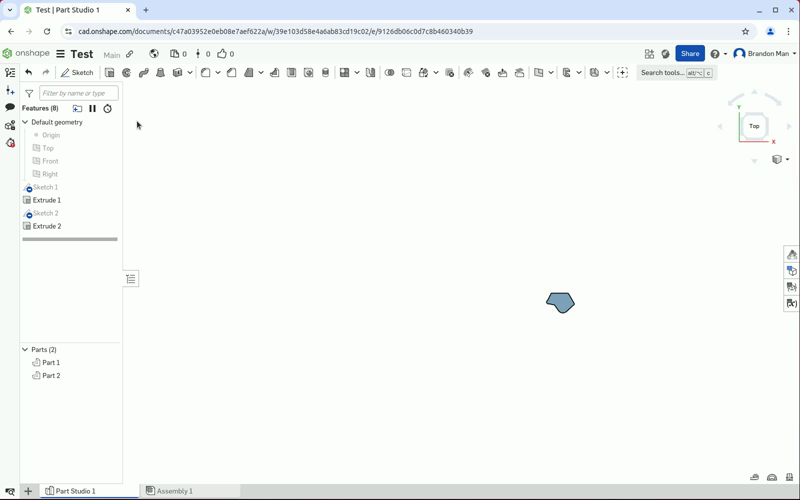
key(up, 3)
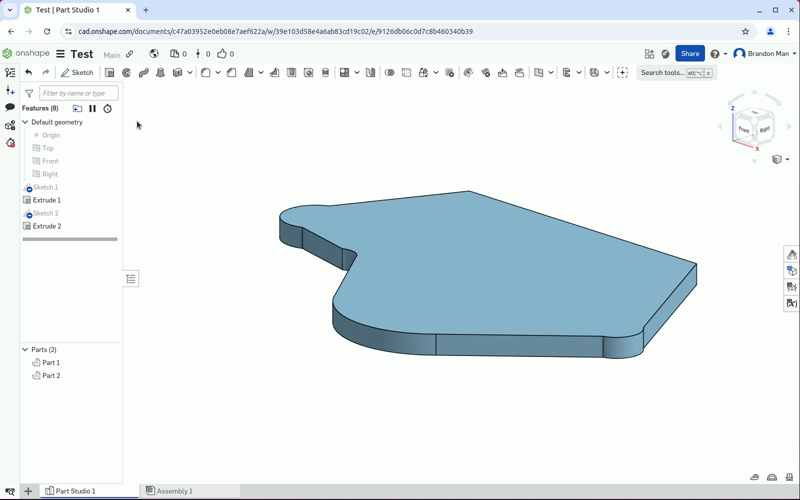
key(left, 3)
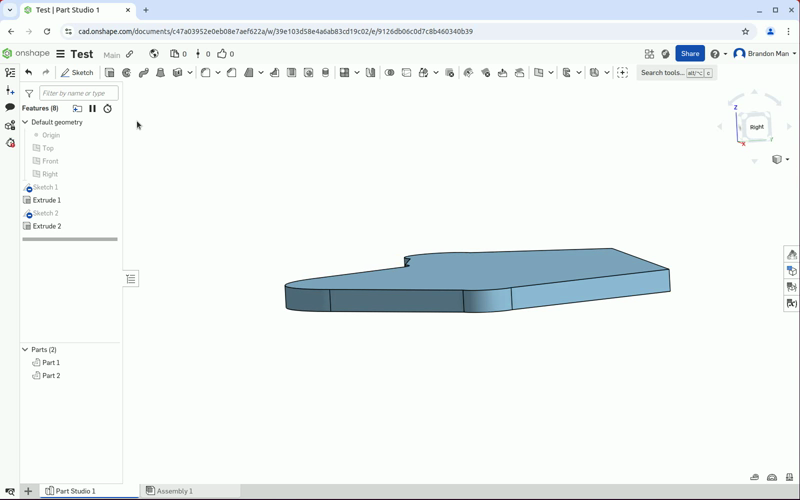
key(right, 3)
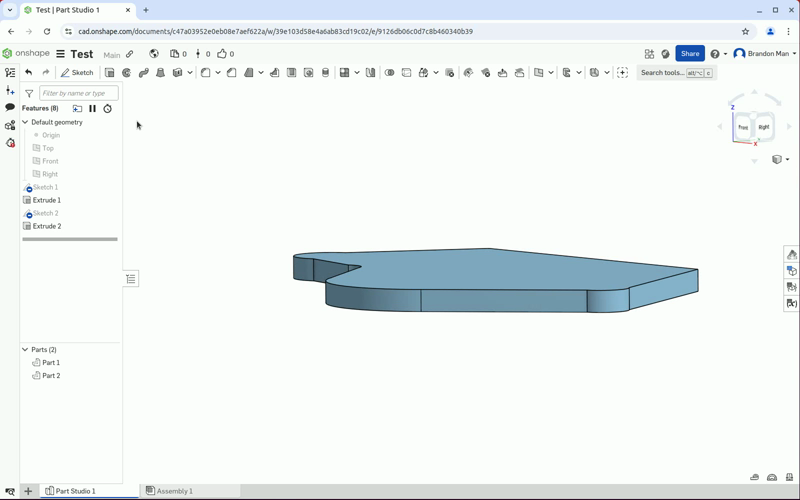
key(down, 3)
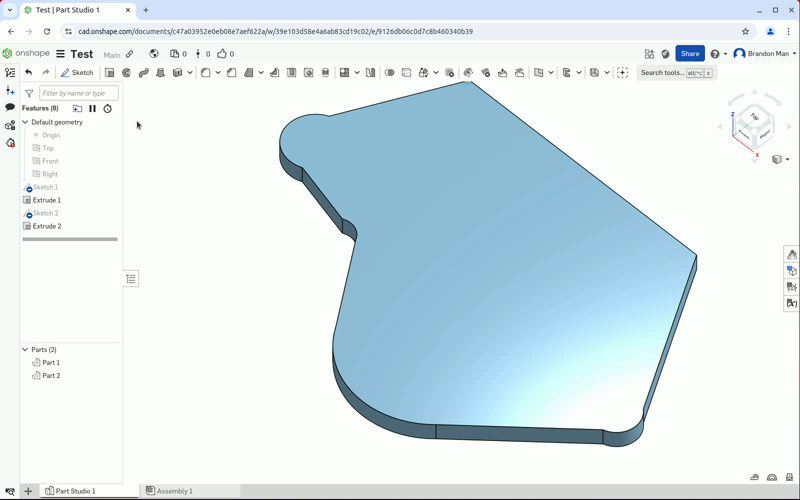
mouse_move(73, 189)
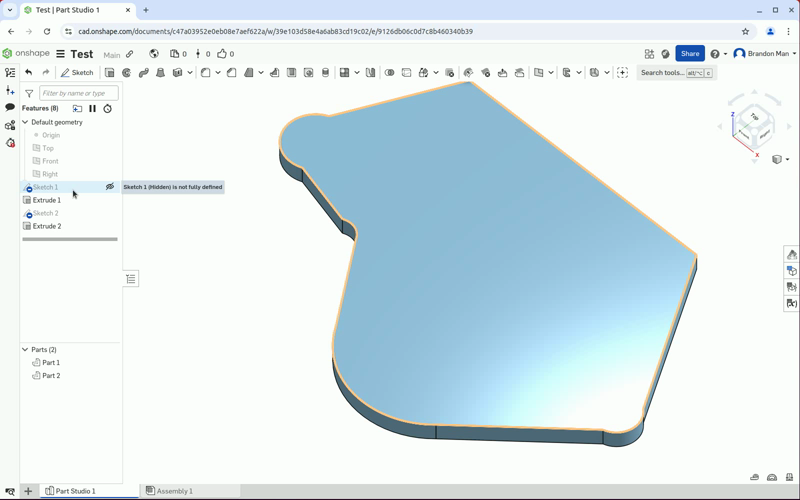
click(73, 189)